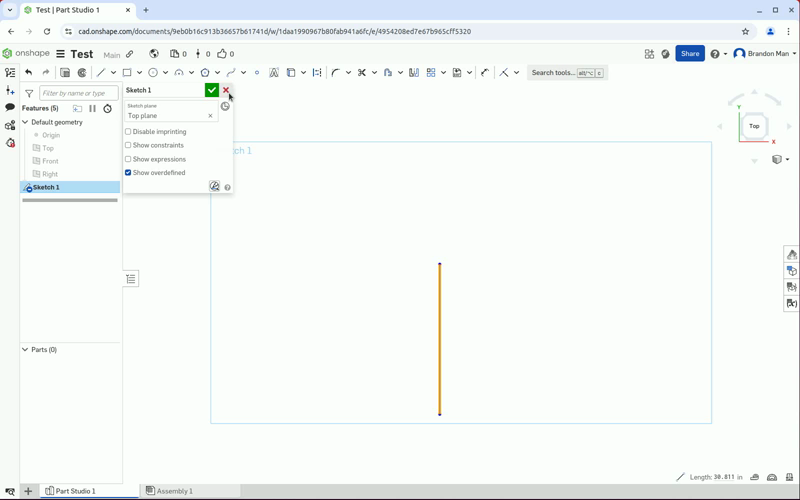
key(shift+h)
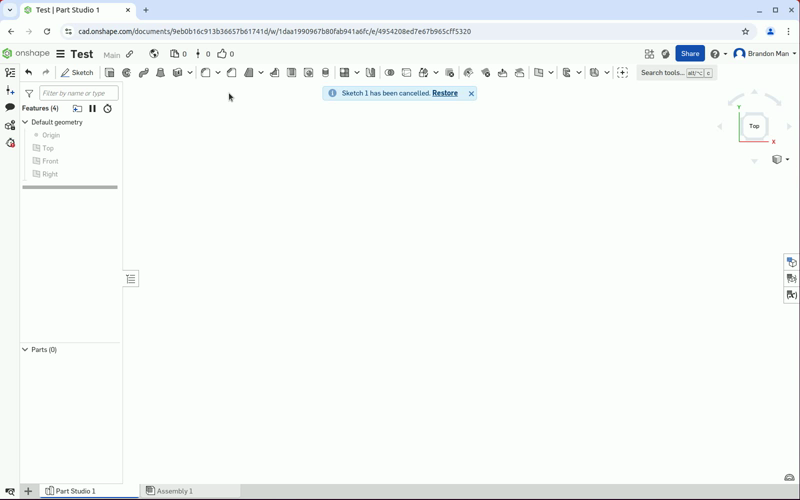
mouse_move(73, 352)
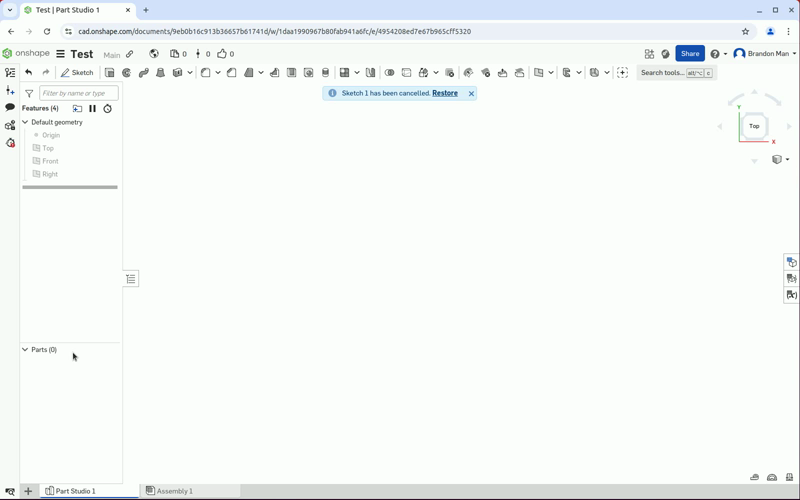
key(y)
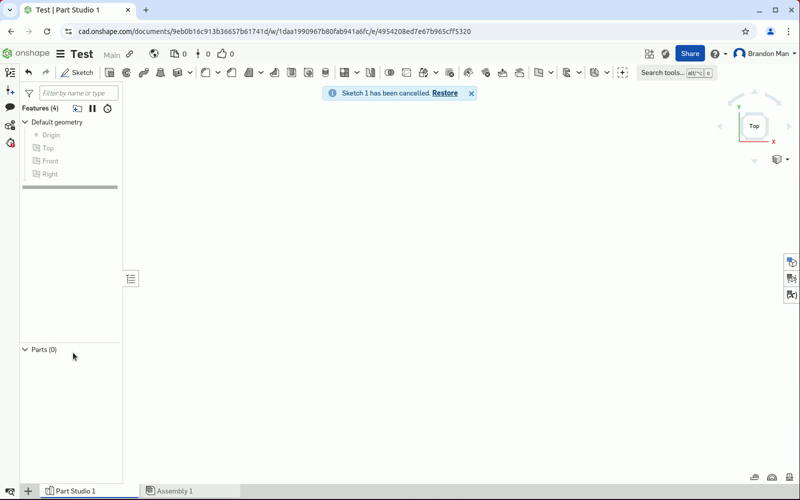
key(shift+p)
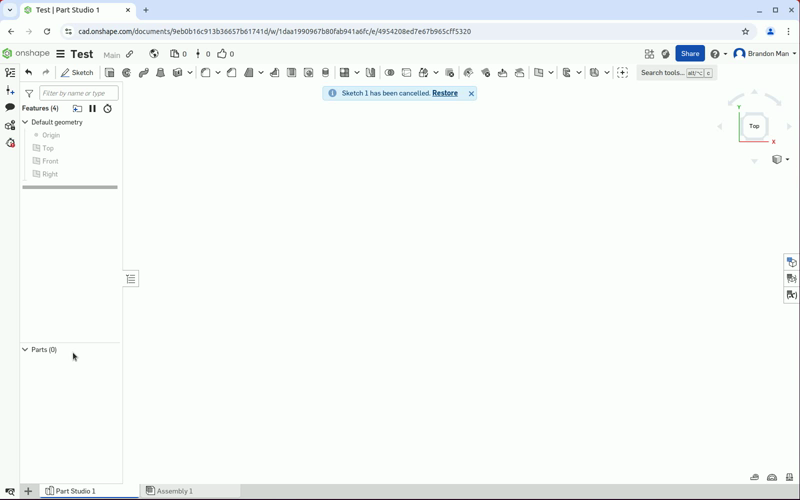
key(space)
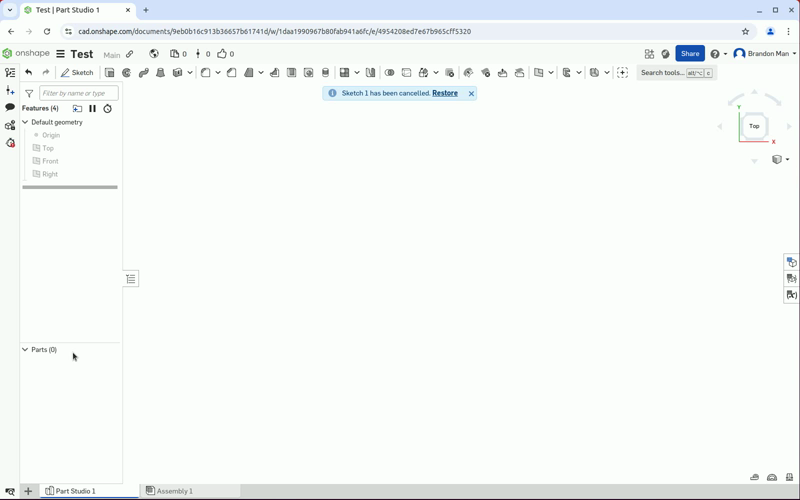
key_down(shift)
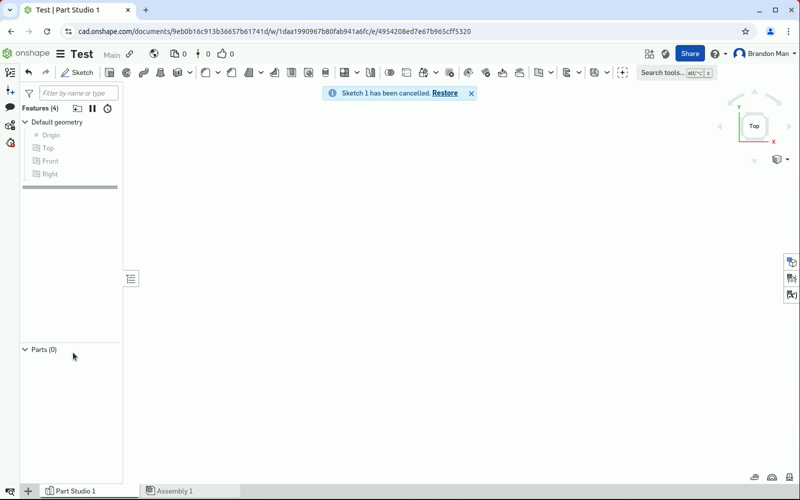
key(up)
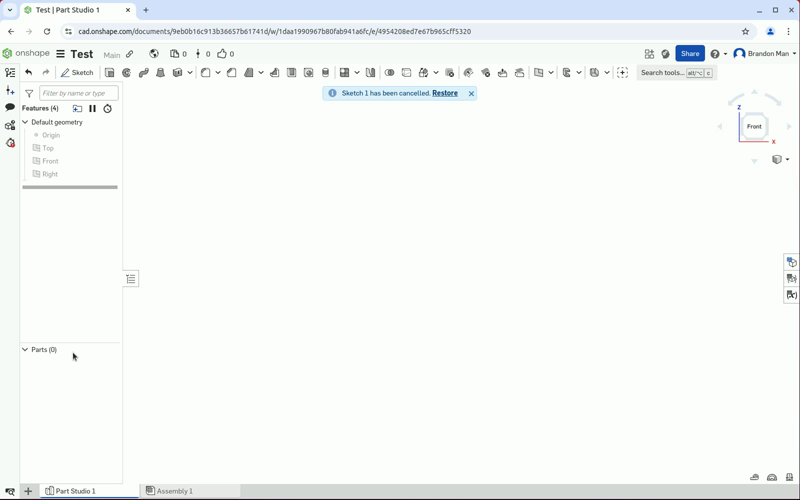
key_up(shift)
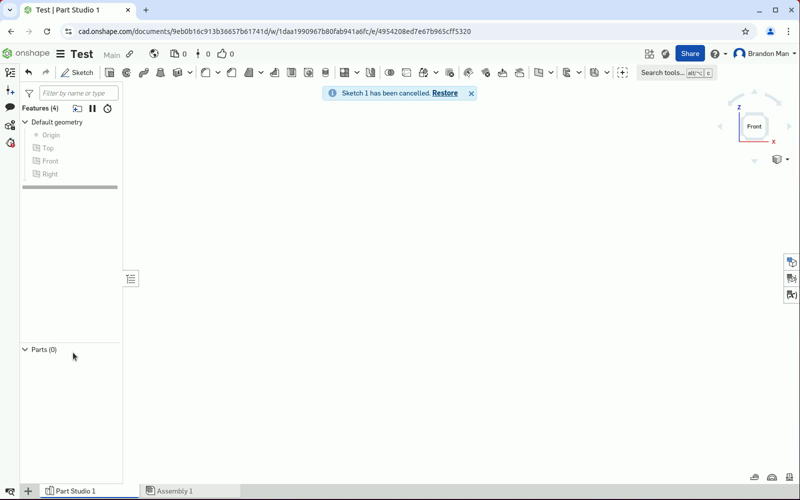
mouse_move(73, 352)
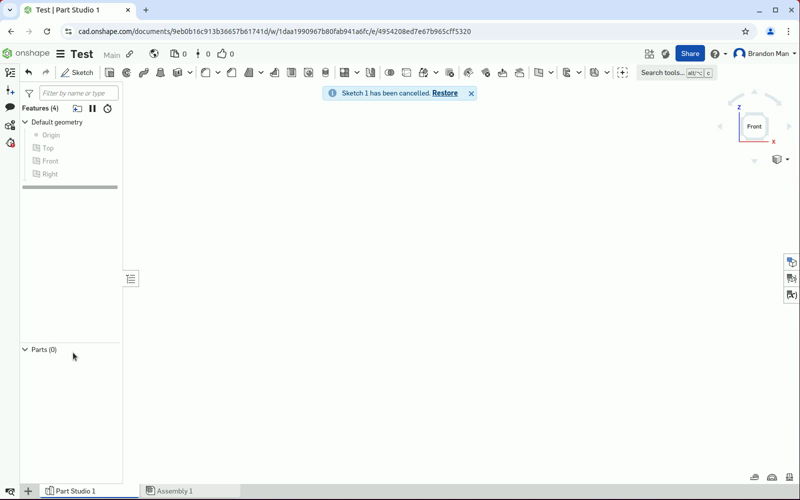
key(shift+y)
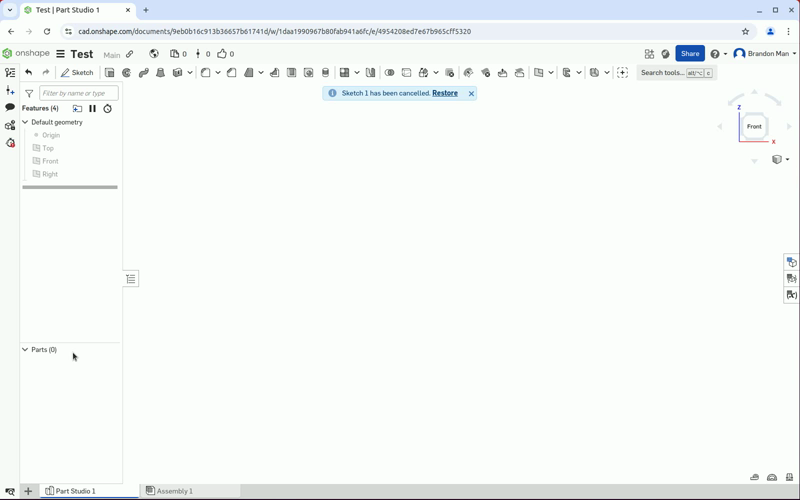
key(shift+s)
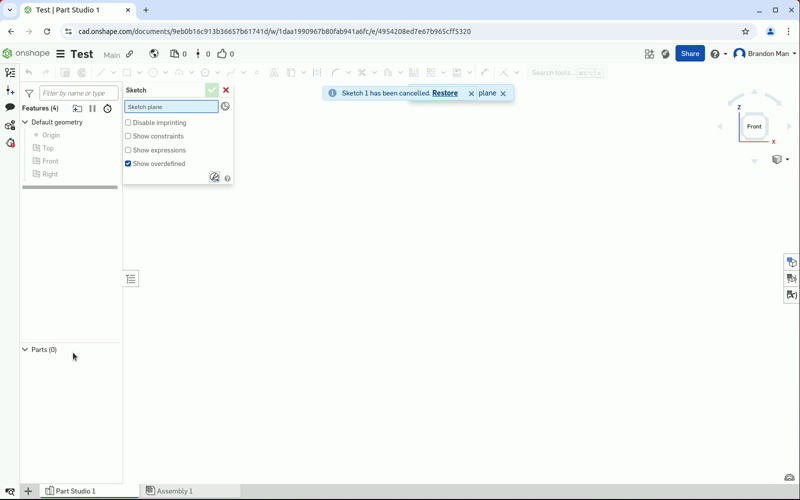
mouse_move(73, 163)
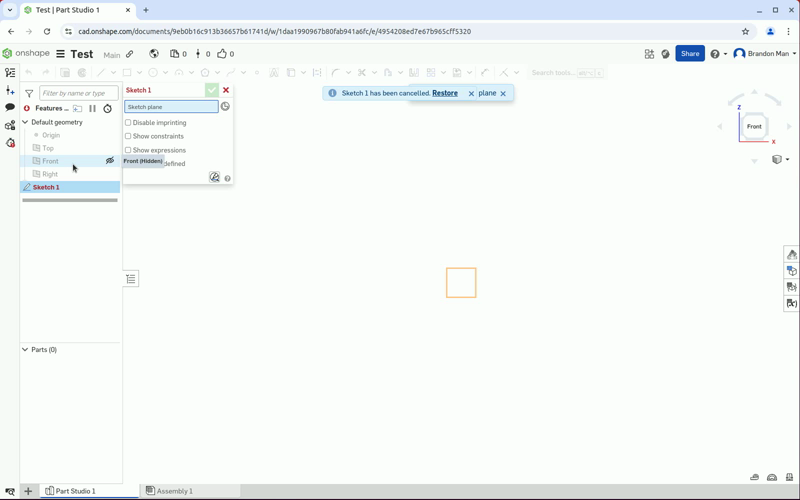
click(73, 163)
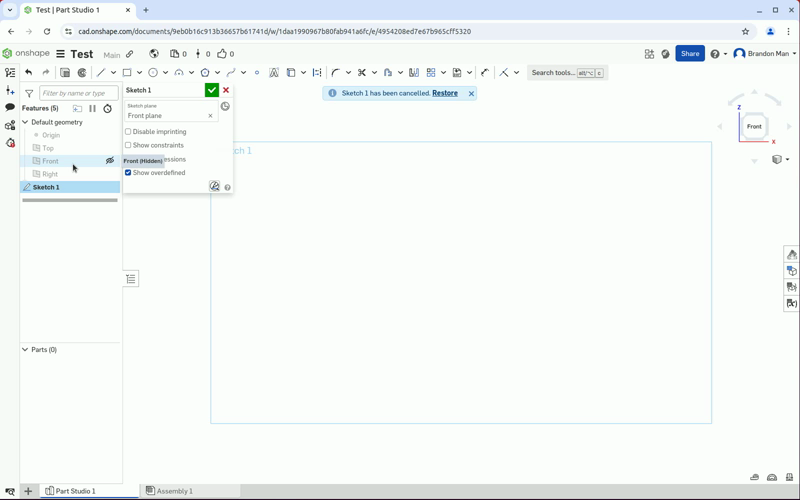
mouse_move(73, 352)
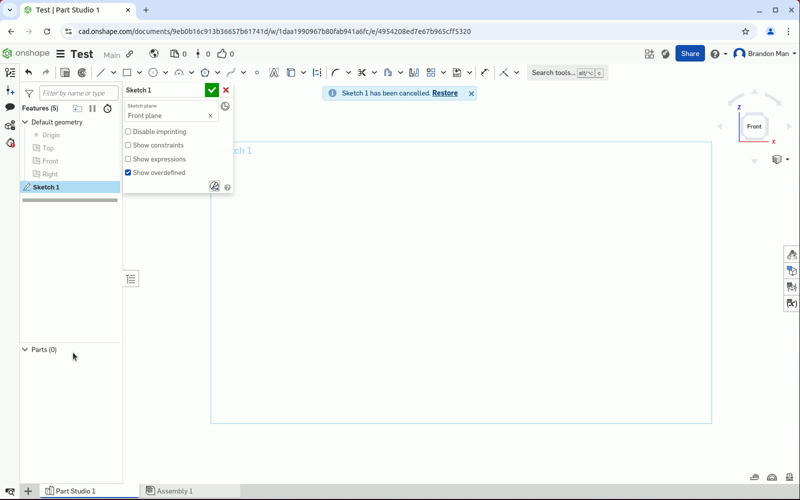
key(y)
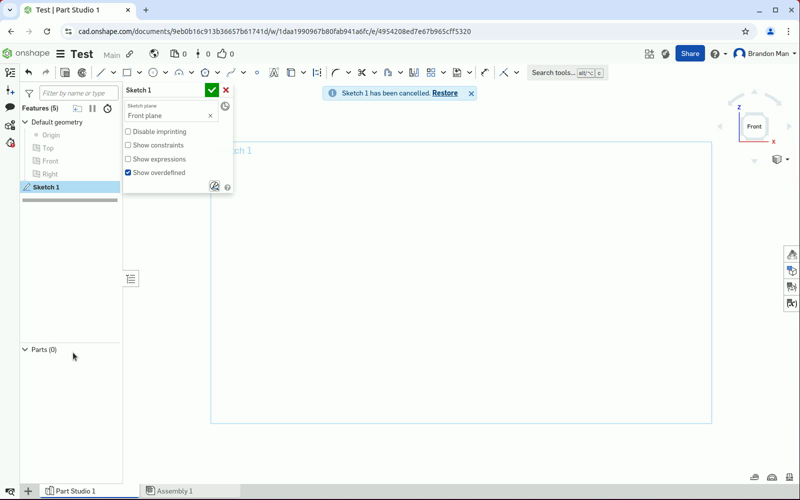
key(l)
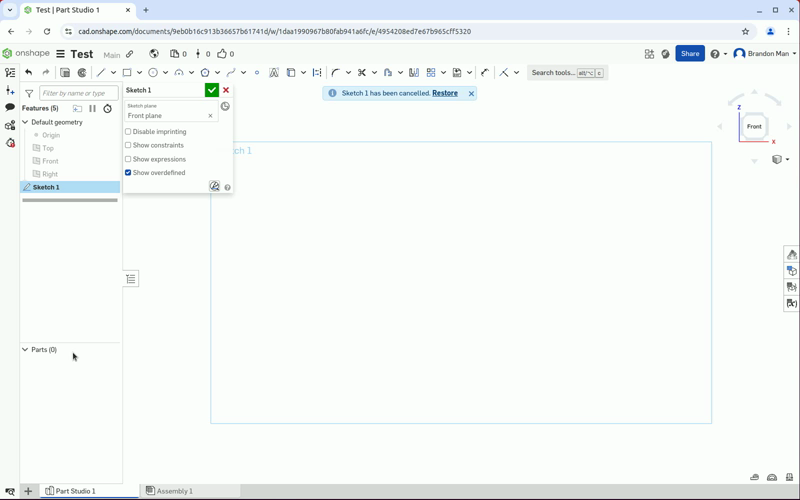
key_down(shift)
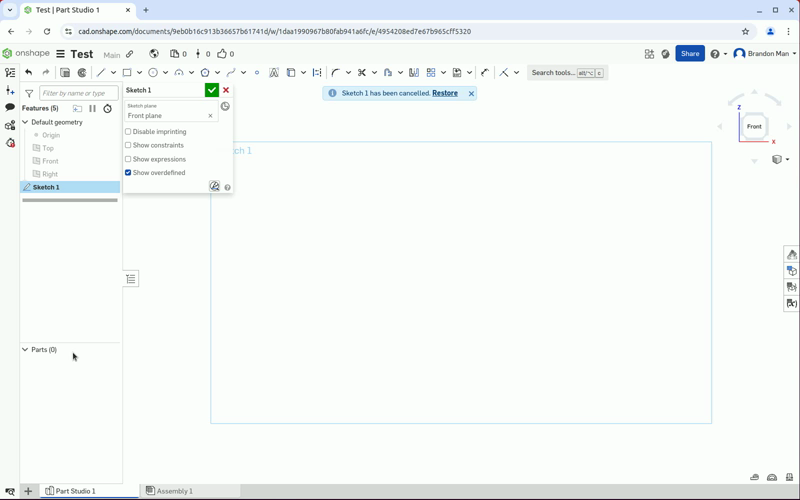
mouse_move(429, 268)
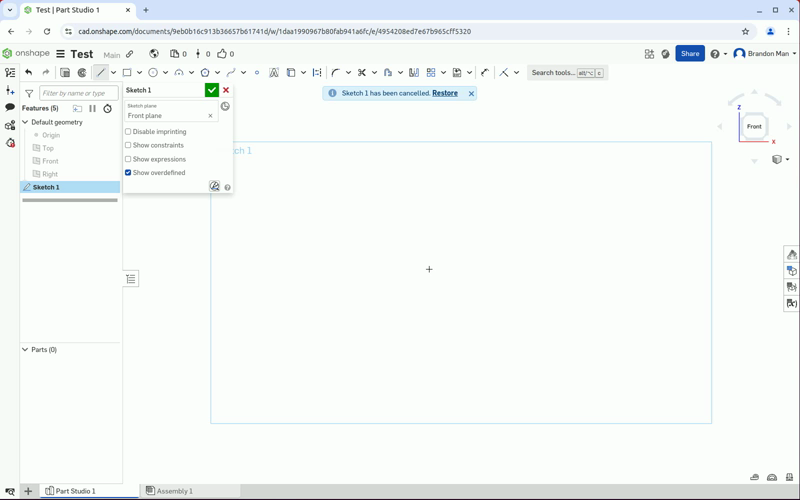
click(429, 268)
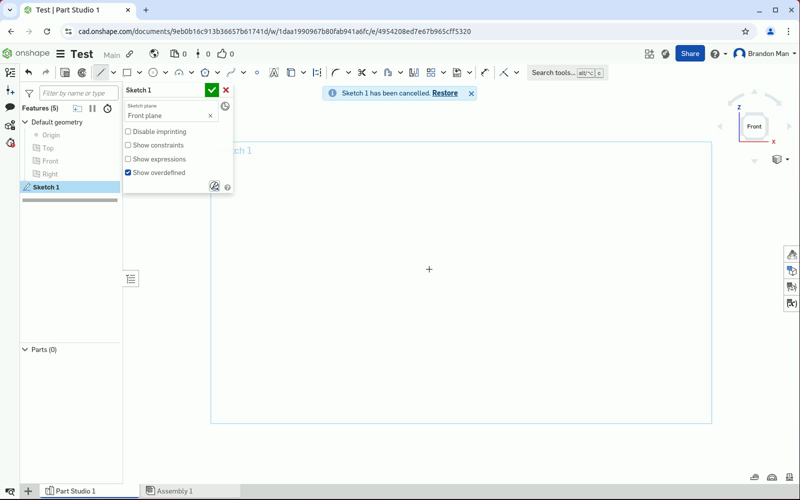
key_up(shift)
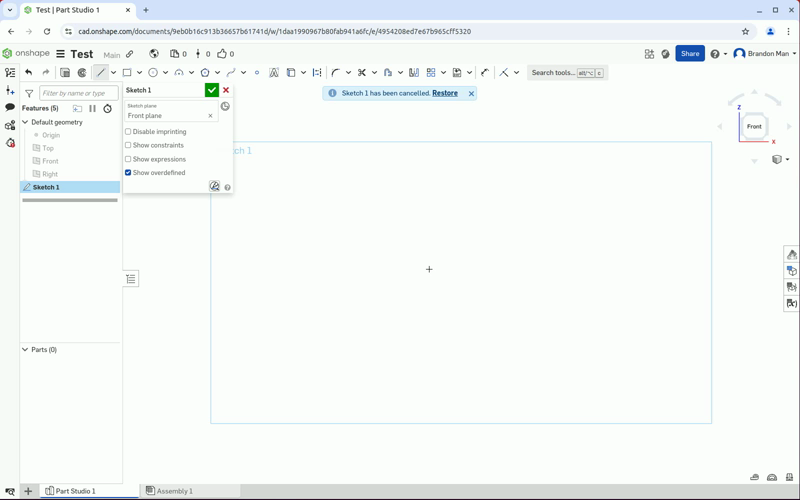
key_down(shift)
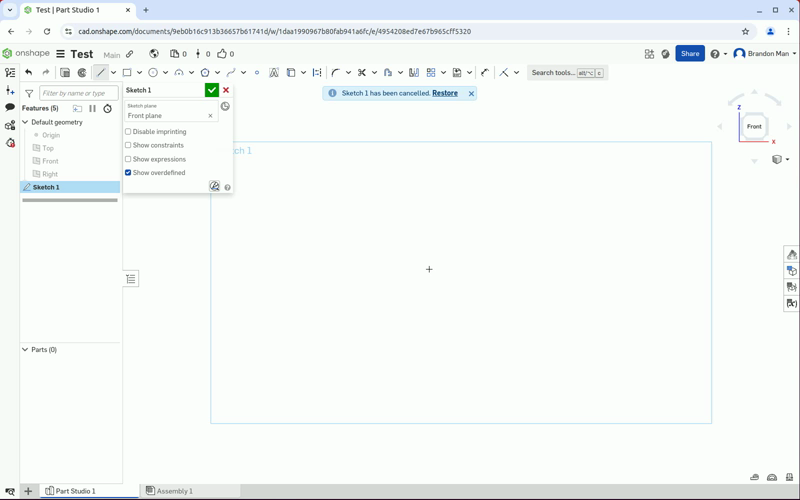
mouse_move(459, 268)
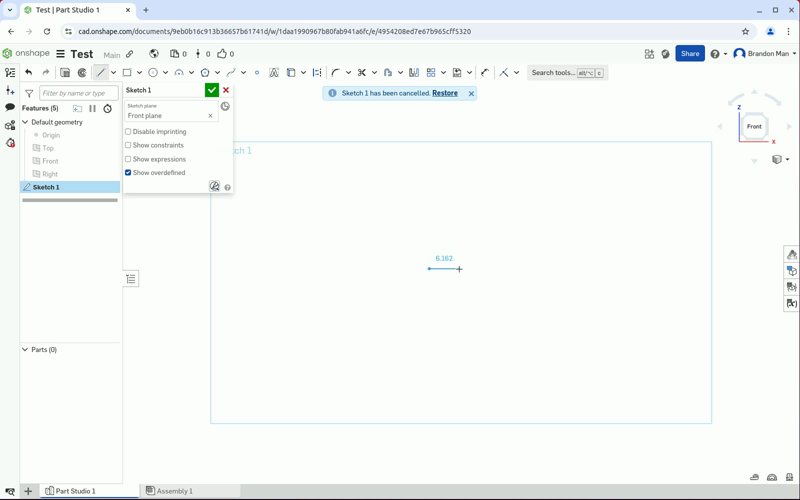
mouse_move(443, 268)
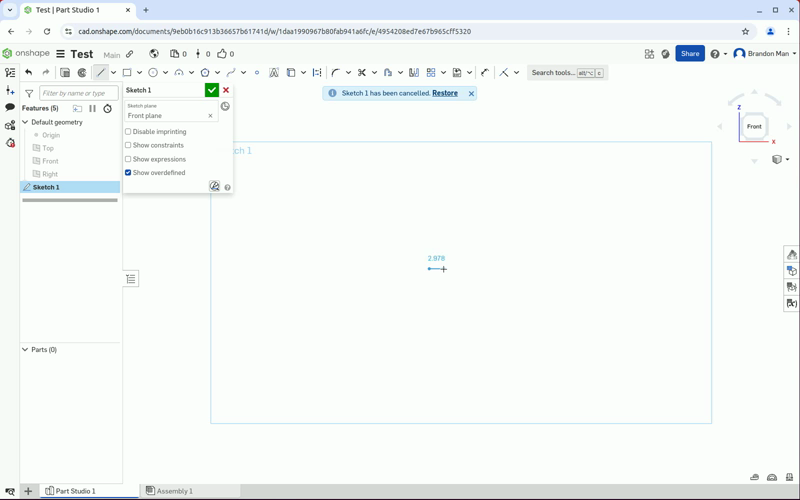
click(443, 268)
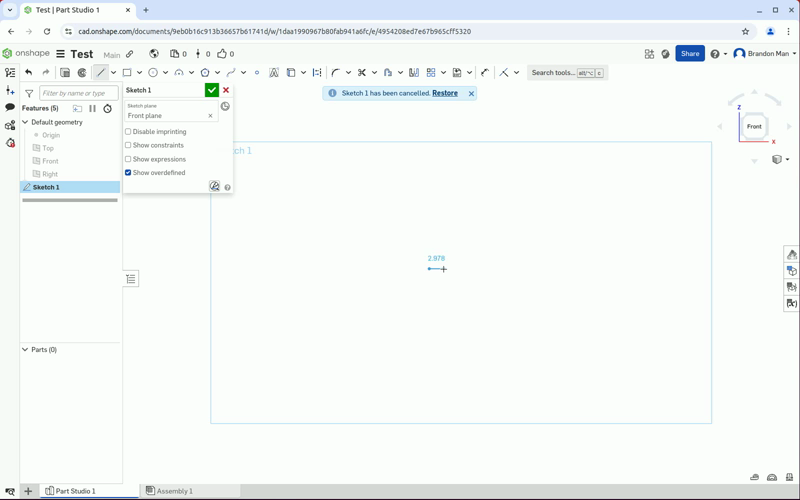
key_up(shift)
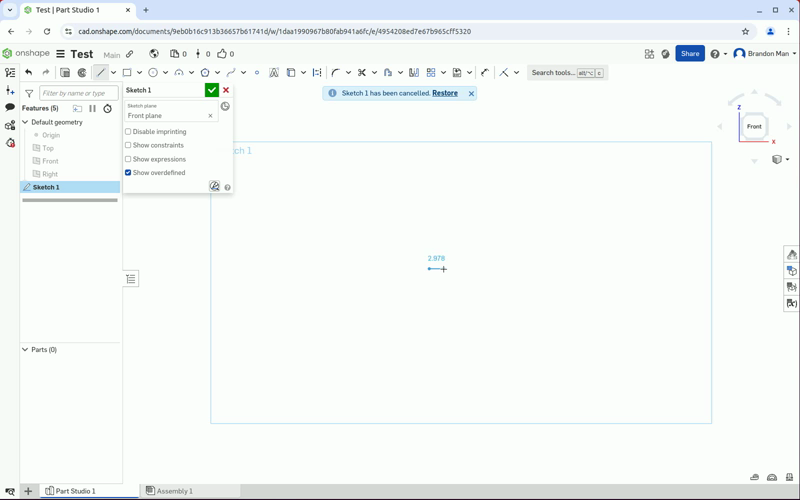
key_down(shift)
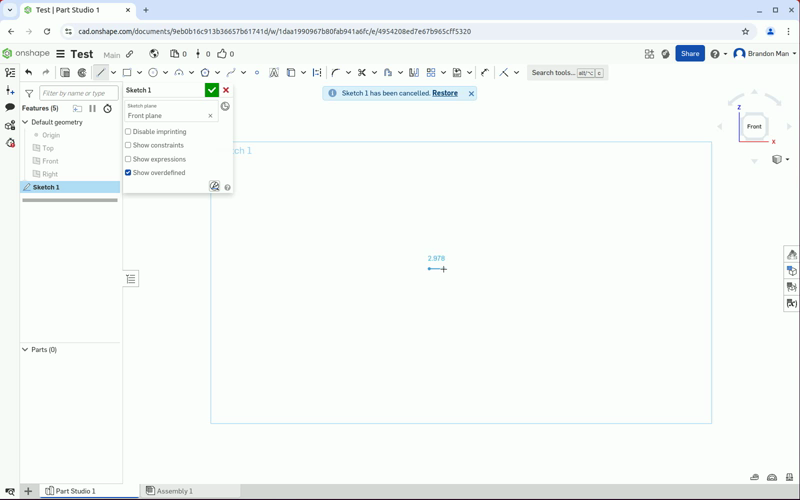
mouse_move(473, 268)
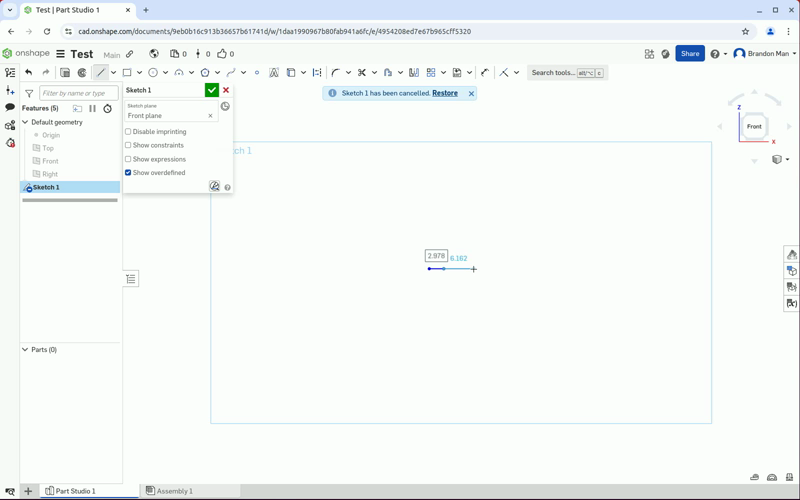
mouse_move(443, 246)
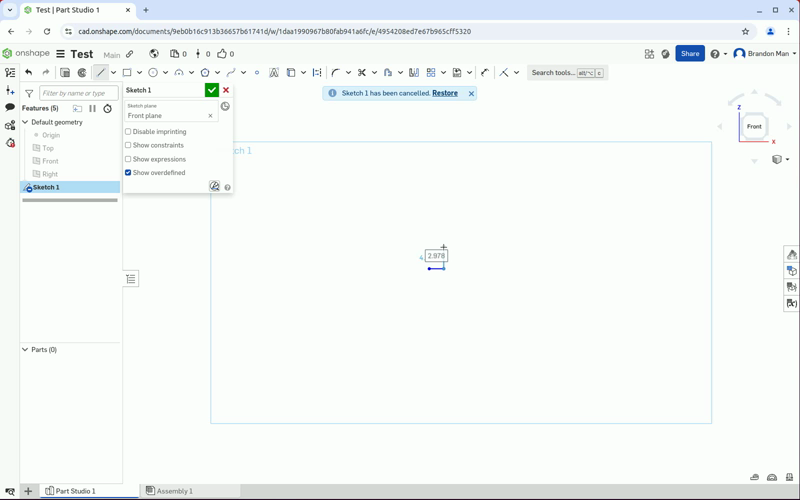
click(443, 246)
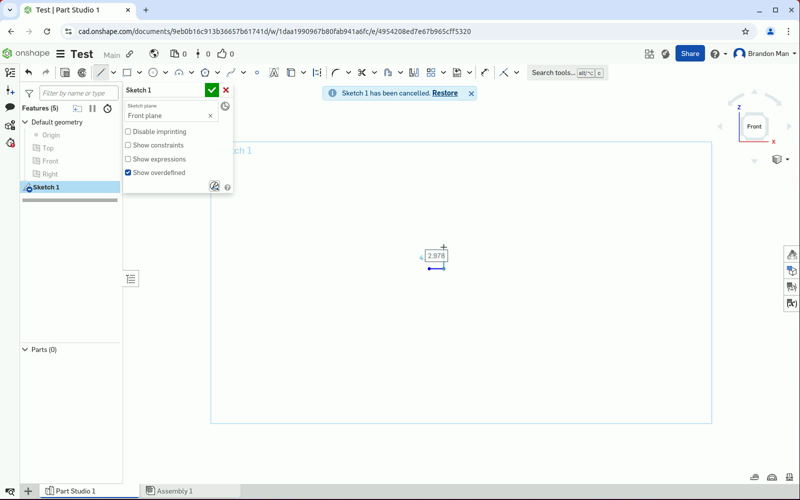
key_up(shift)
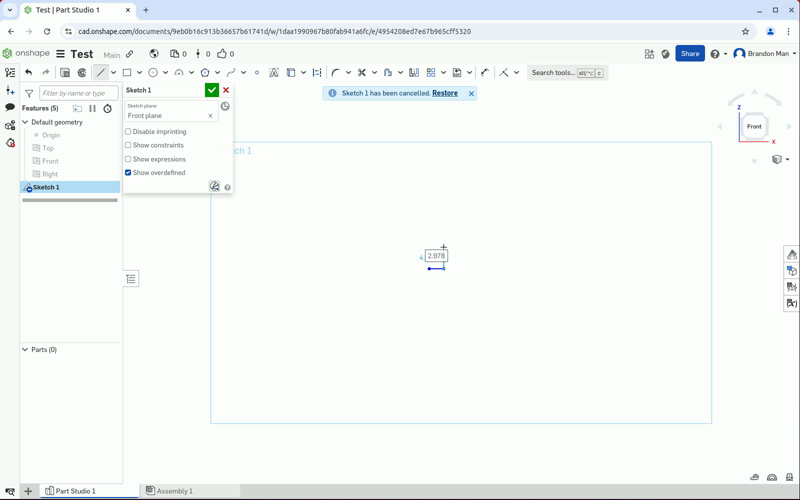
key_down(shift)
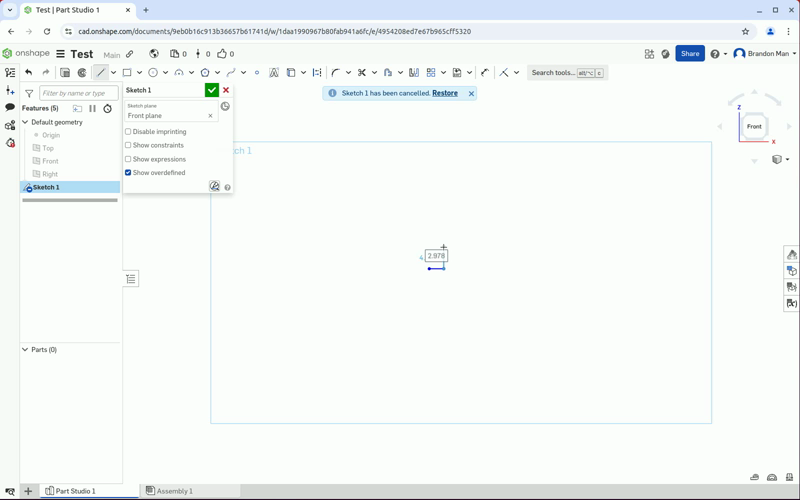
mouse_move(473, 246)
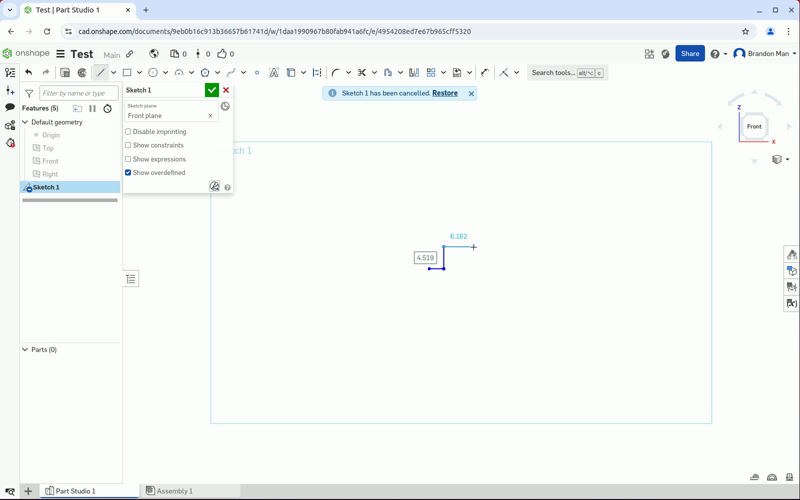
mouse_move(429, 246)
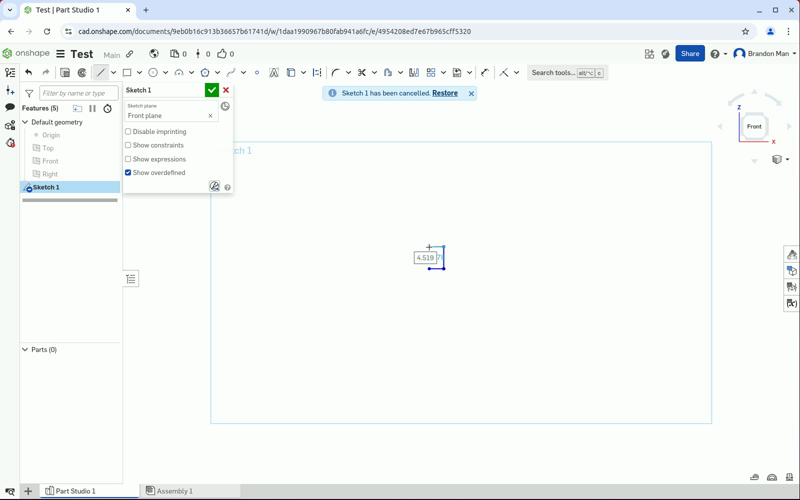
click(429, 246)
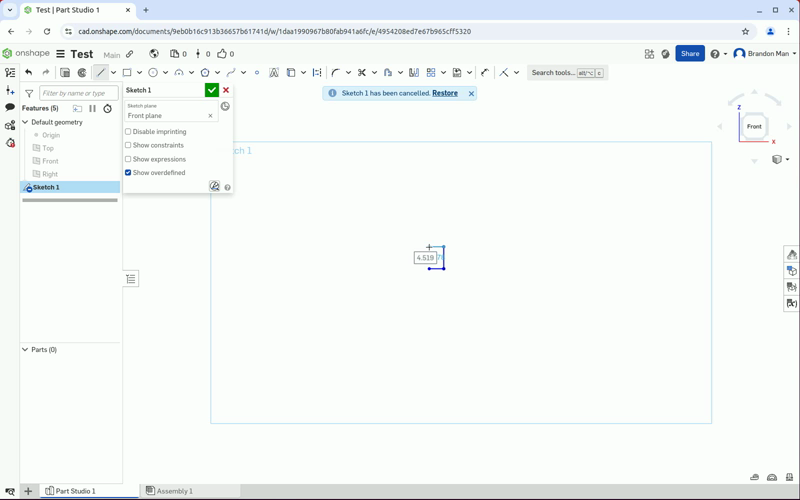
key_up(shift)
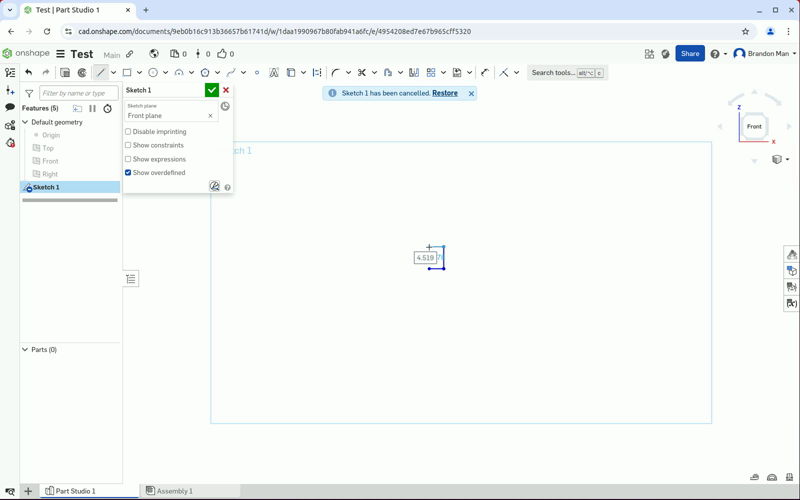
mouse_move(459, 246)
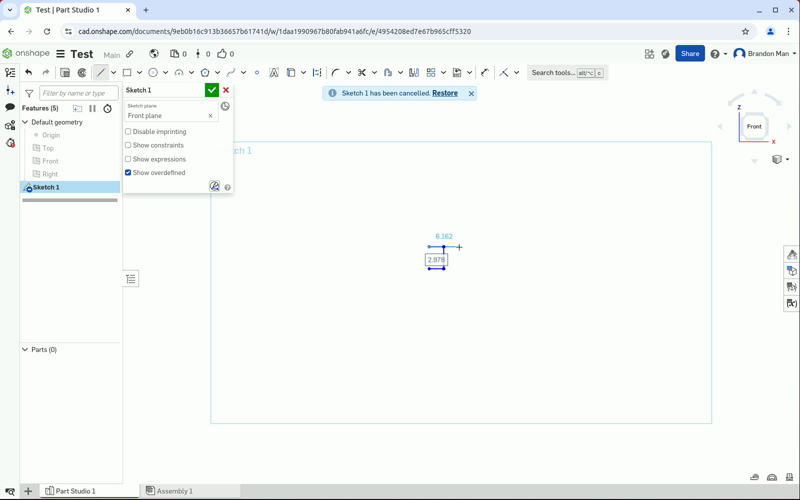
key_down(shift)
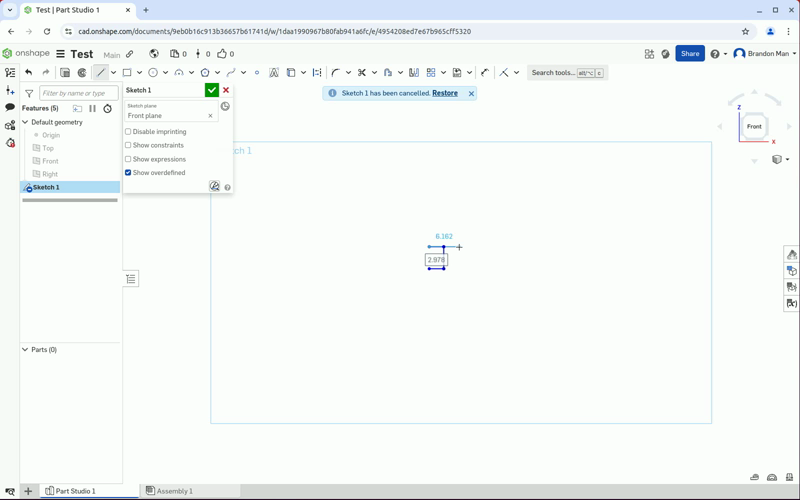
mouse_move(429, 268)
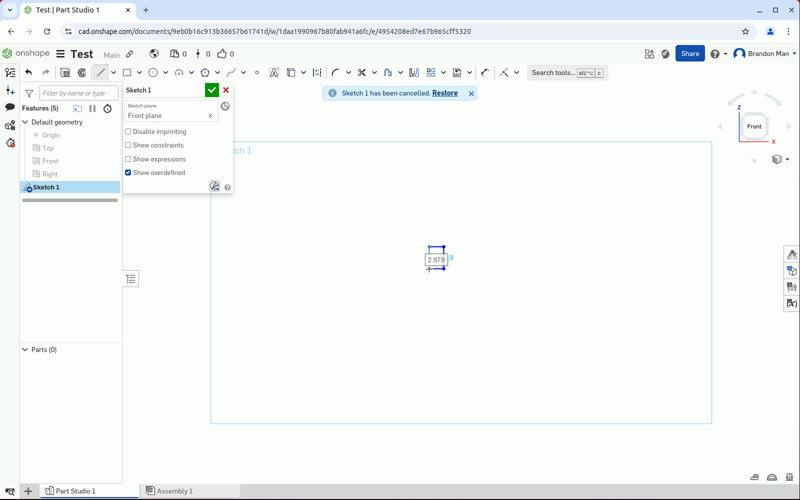
key_up(shift)
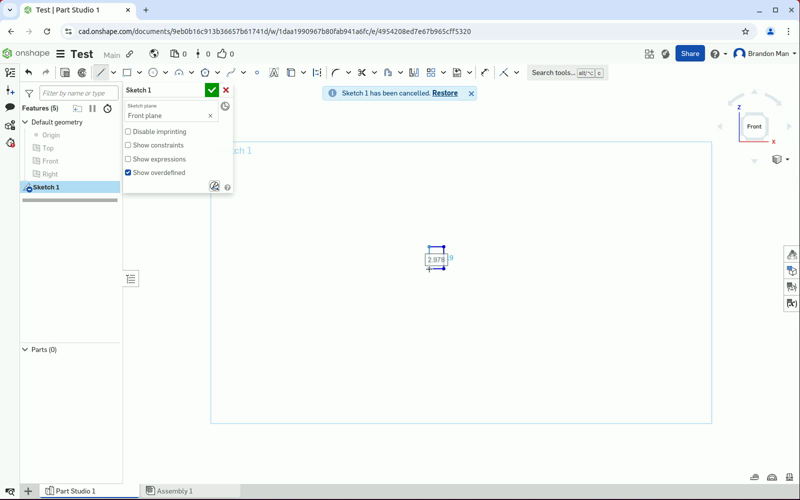
click(429, 268)
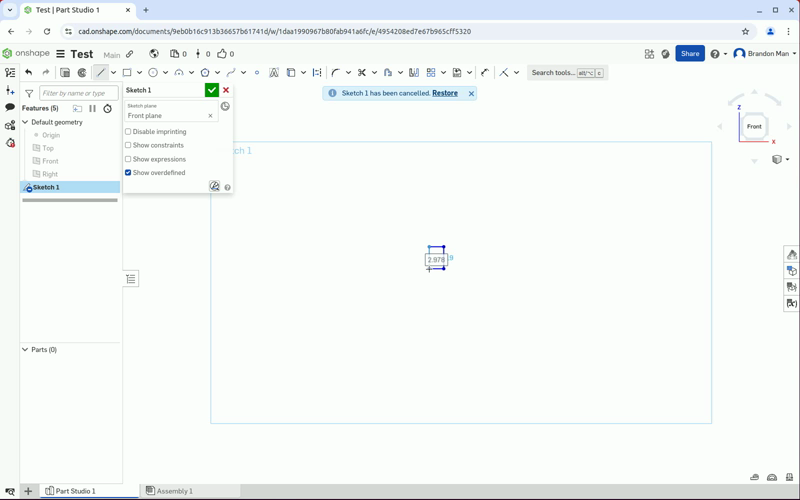
key(esc)
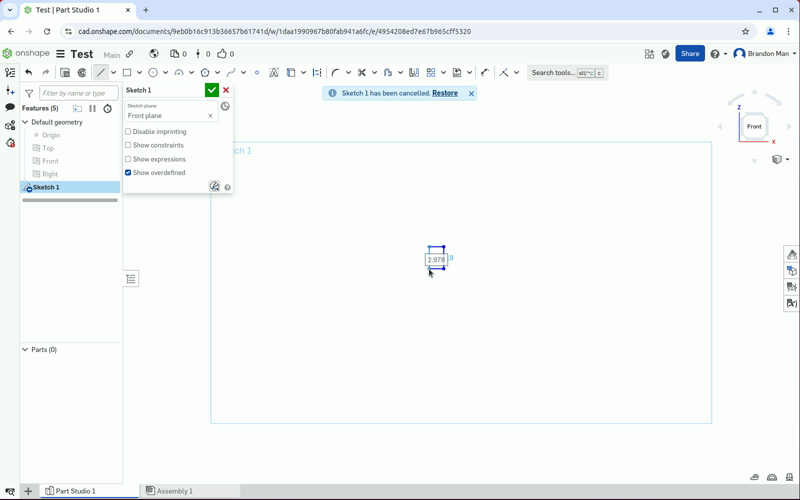
mouse_move(434, 257)
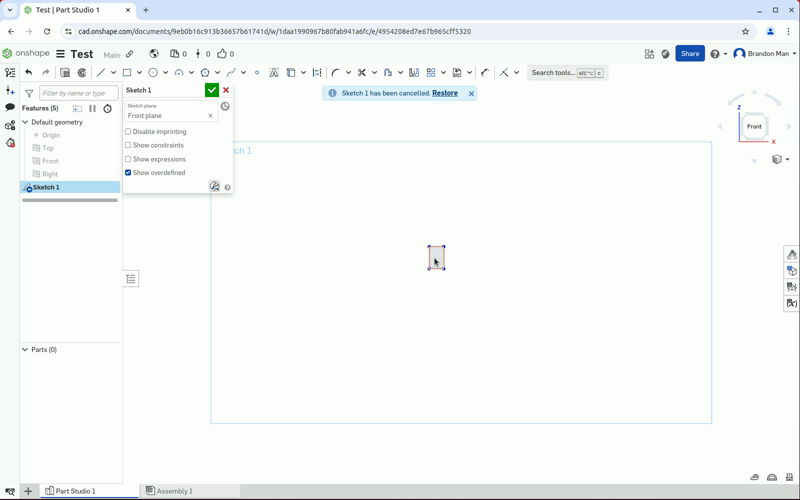
scroll(6)
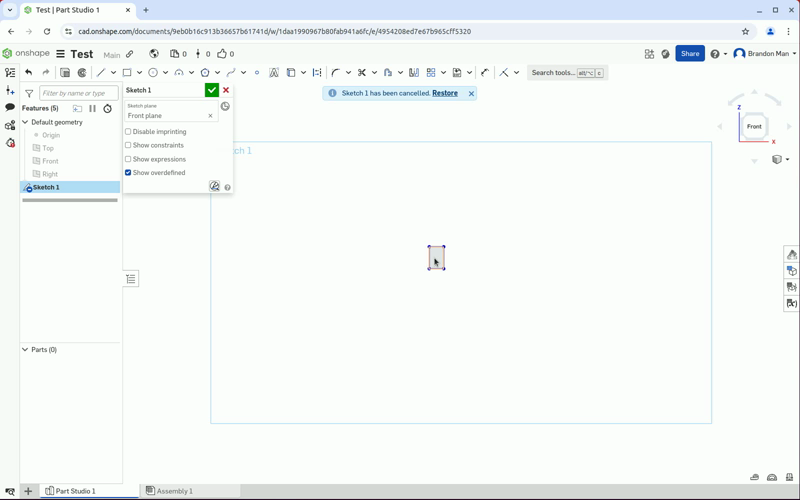
scroll(6)
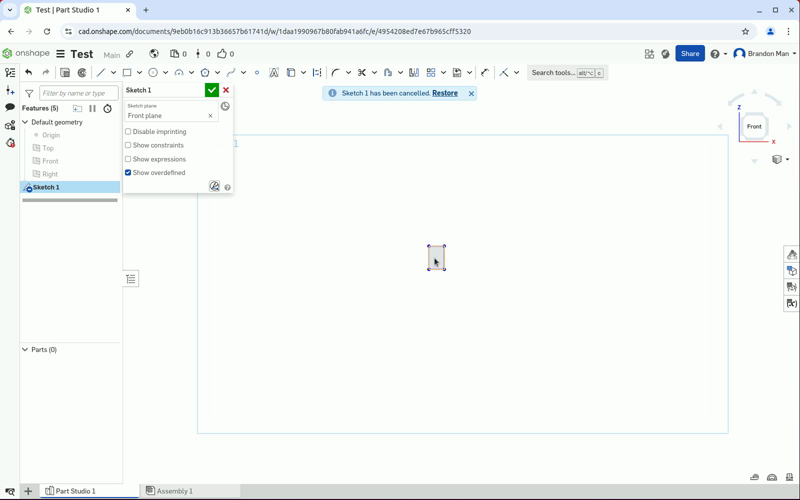
scroll(6)
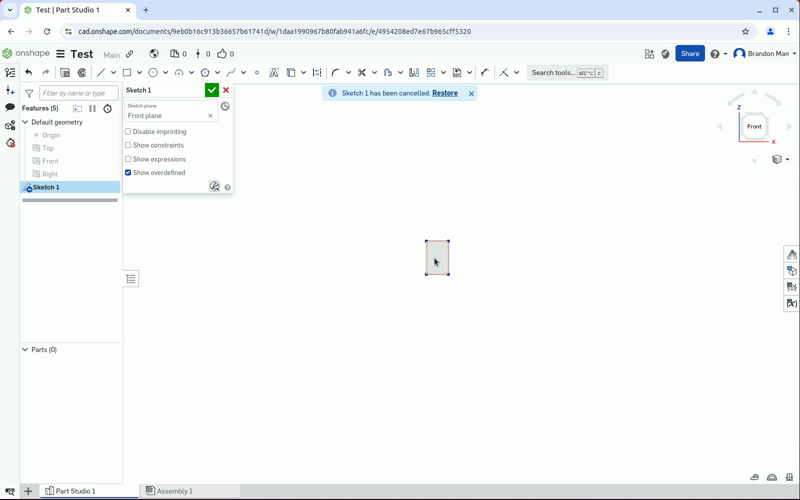
scroll(6)
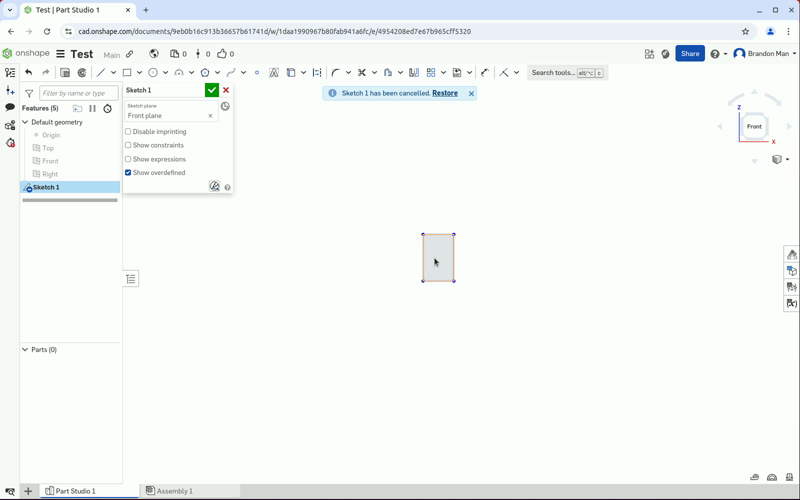
scroll(6)
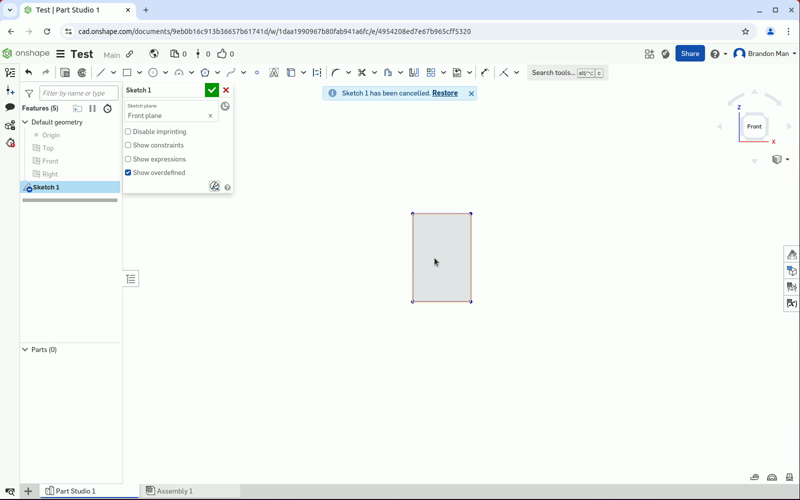
scroll(6)
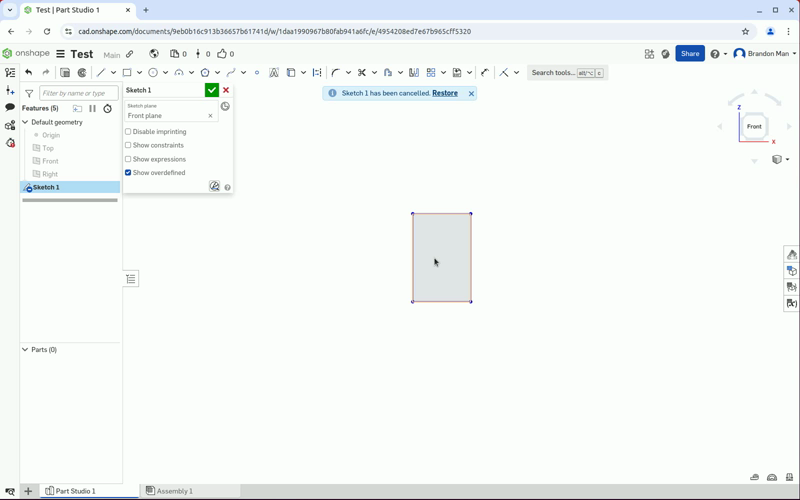
scroll(6)
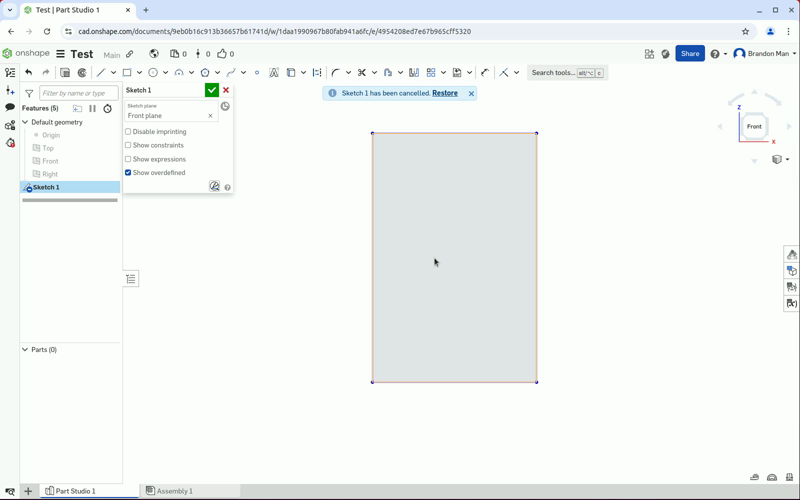
click(434, 257)
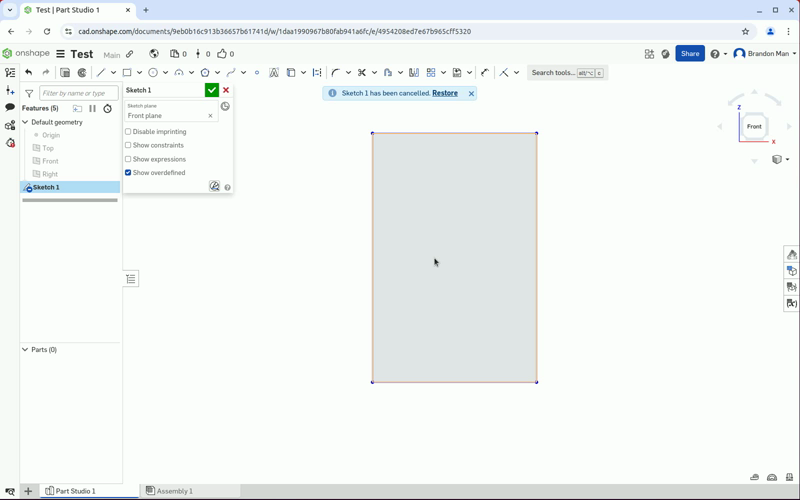
scroll(-6)
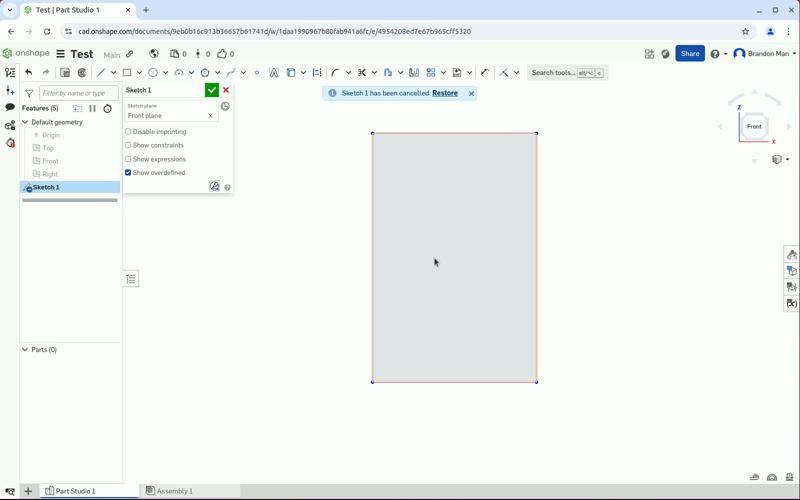
scroll(-6)
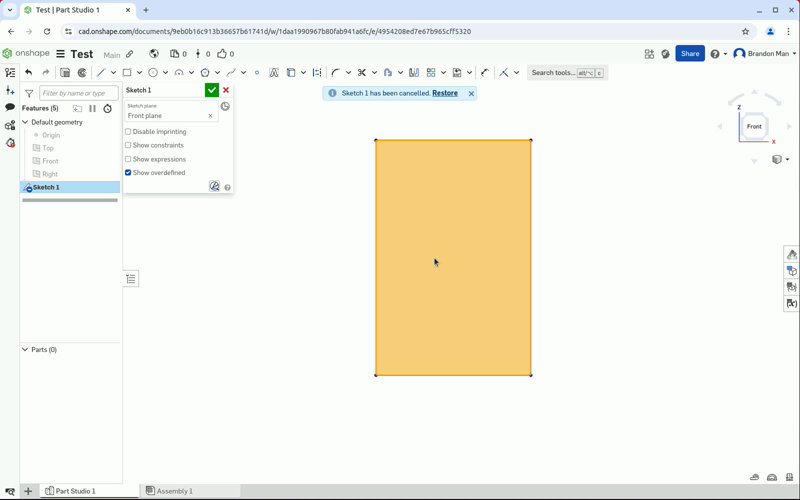
scroll(-6)
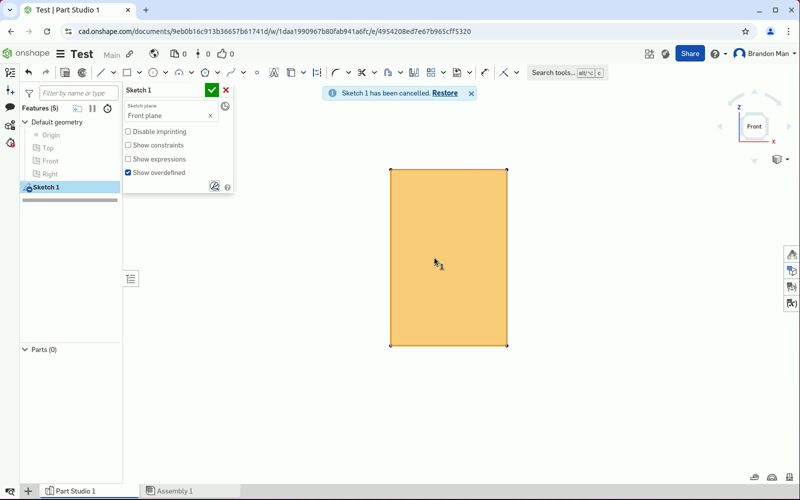
scroll(-6)
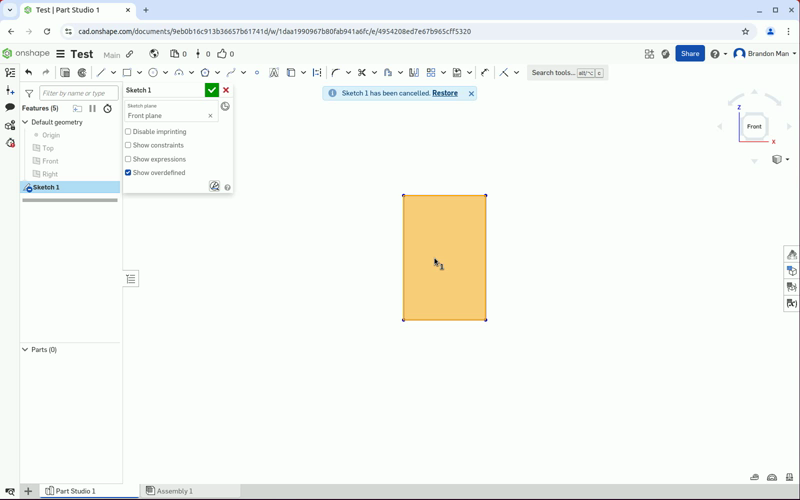
scroll(-6)
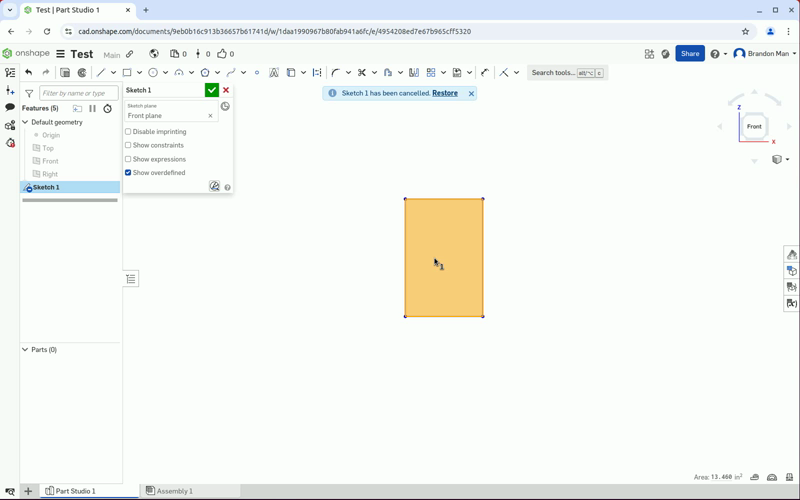
scroll(-6)
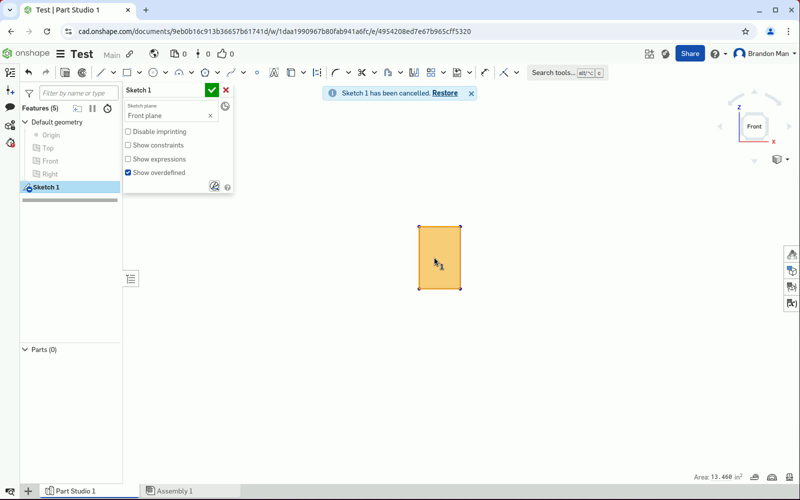
scroll(-6)
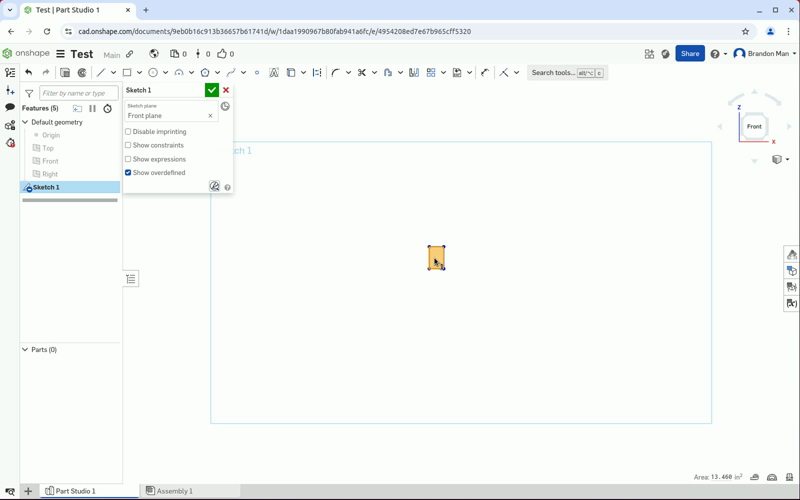
mouse_move(73, 352)
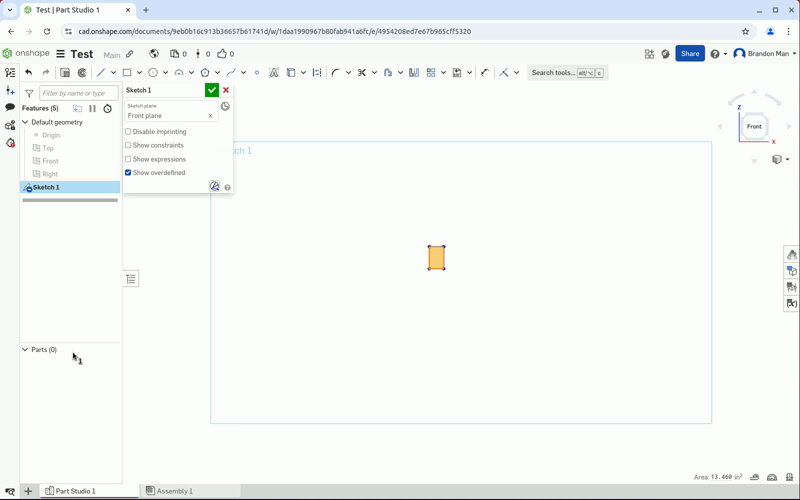
key(shift+y)
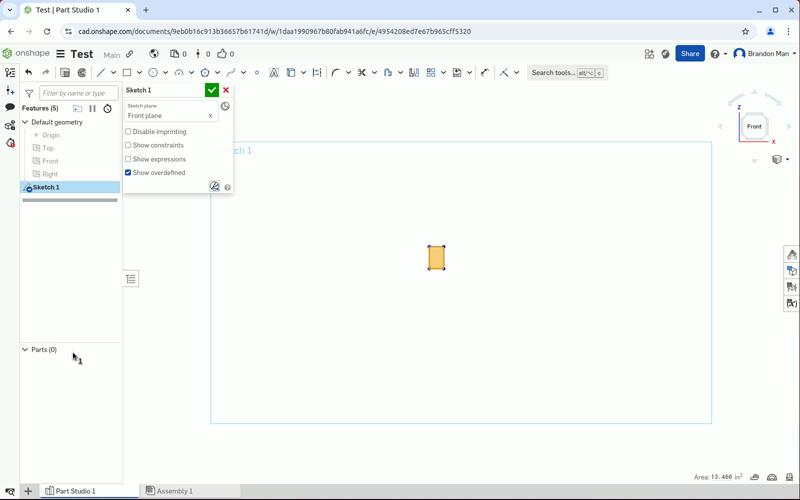
key(shift+e)
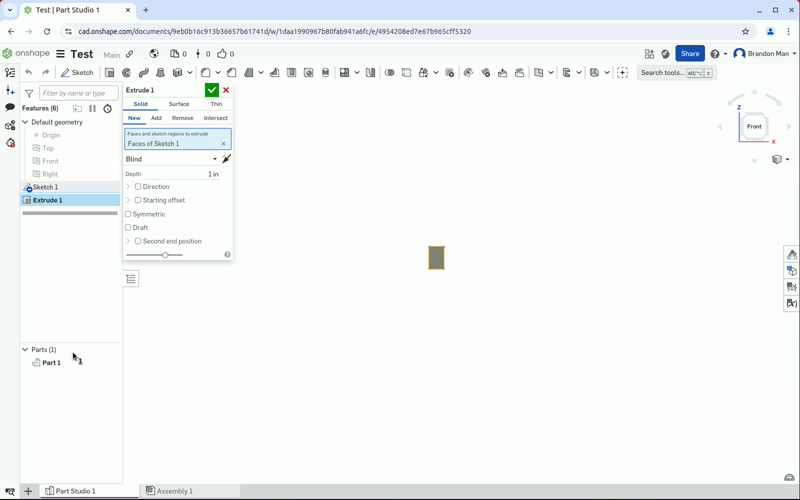
mouse_move(143, 106)
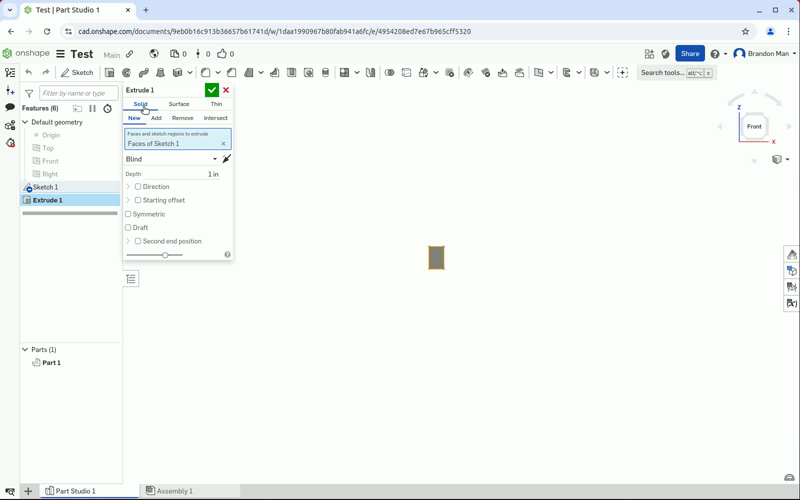
click(143, 106)
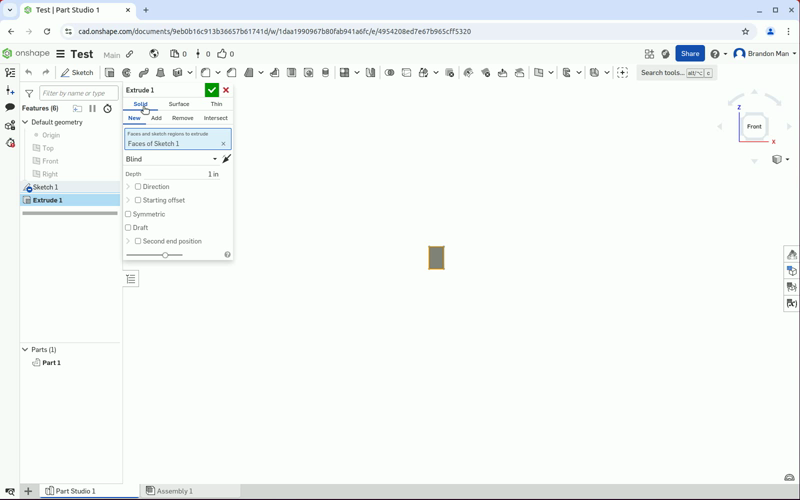
mouse_move(137, 120)
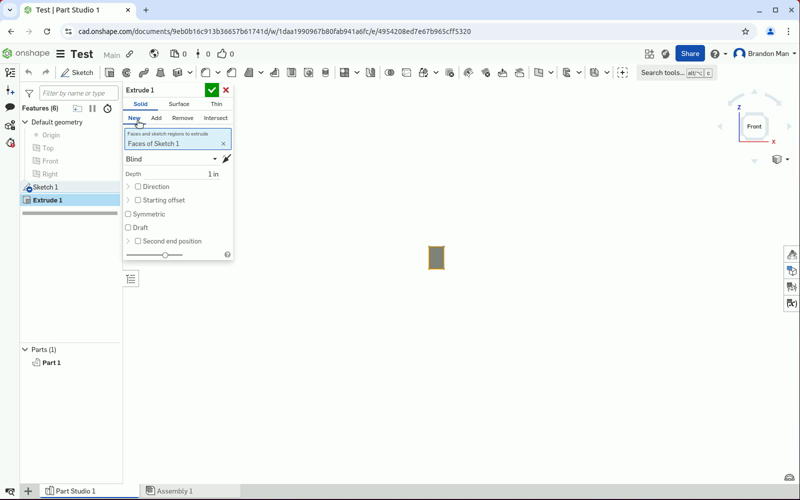
click(137, 120)
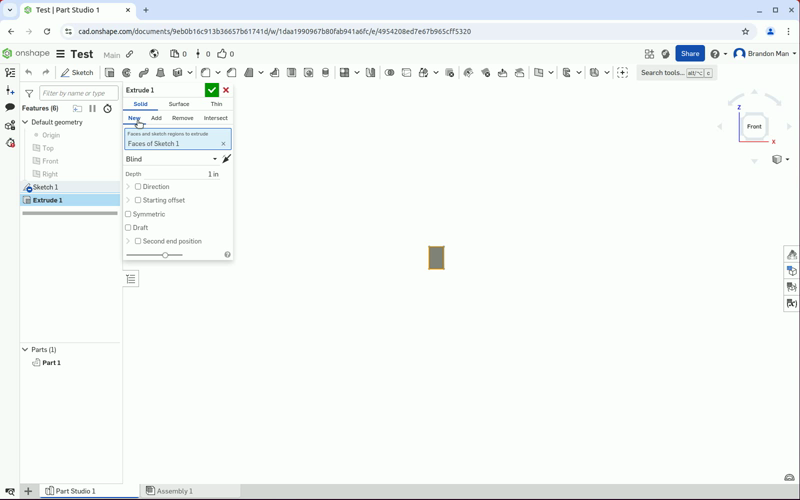
key(tab, 4)
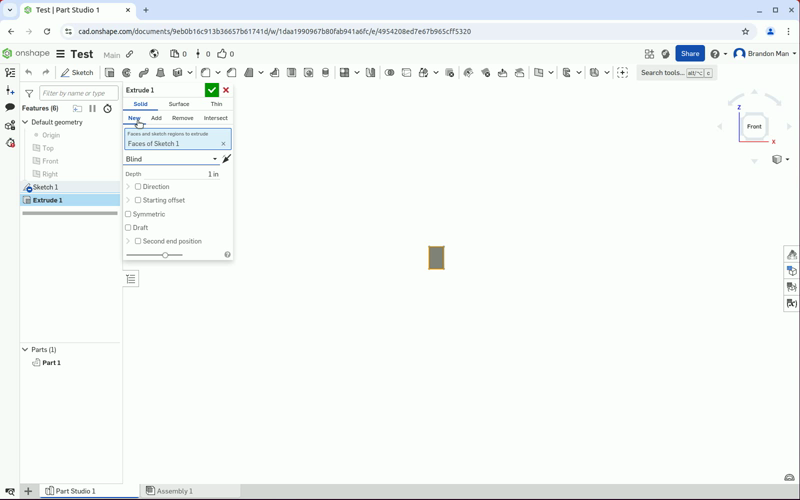
text(14.924)
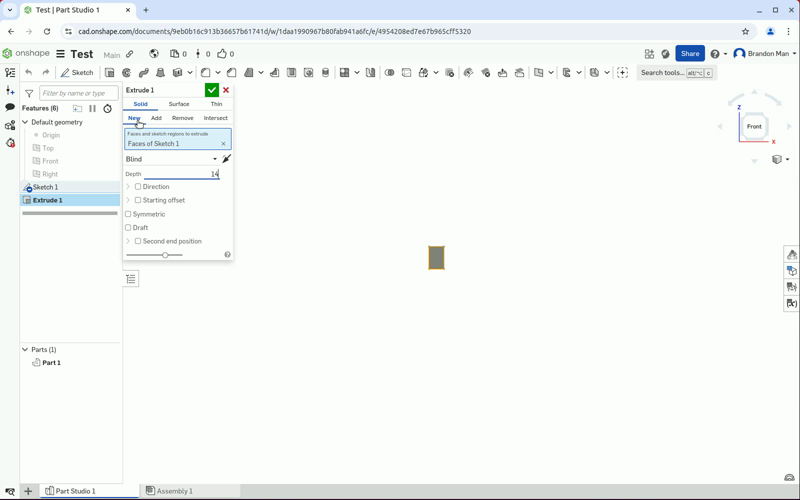
key(tab, 3)
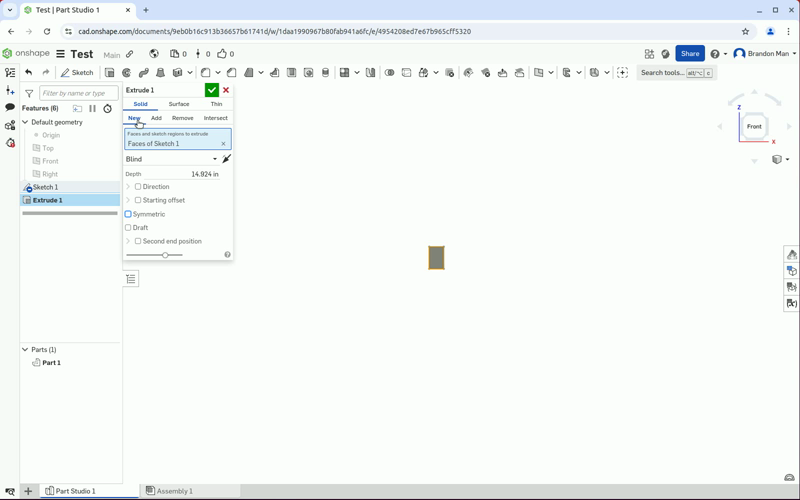
key(space)
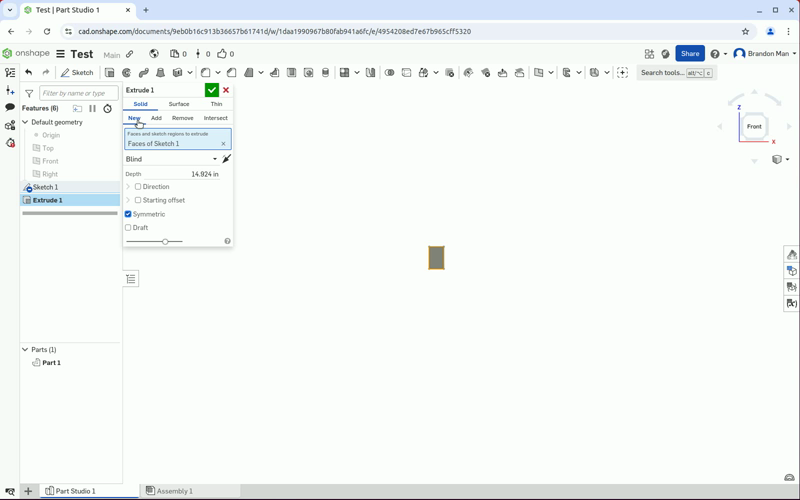
key(enter)
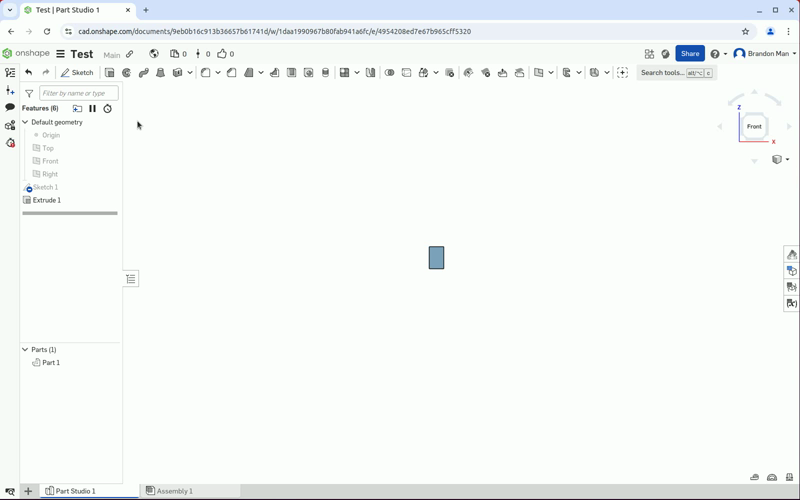
key(shift+h)
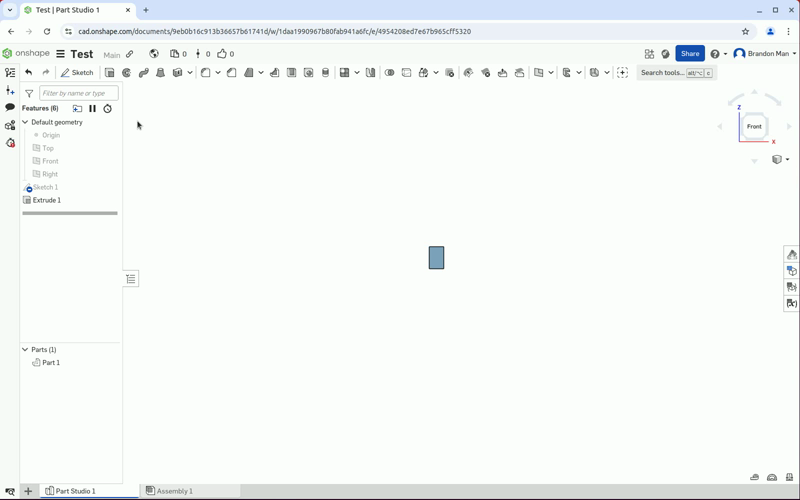
key(shift+h)
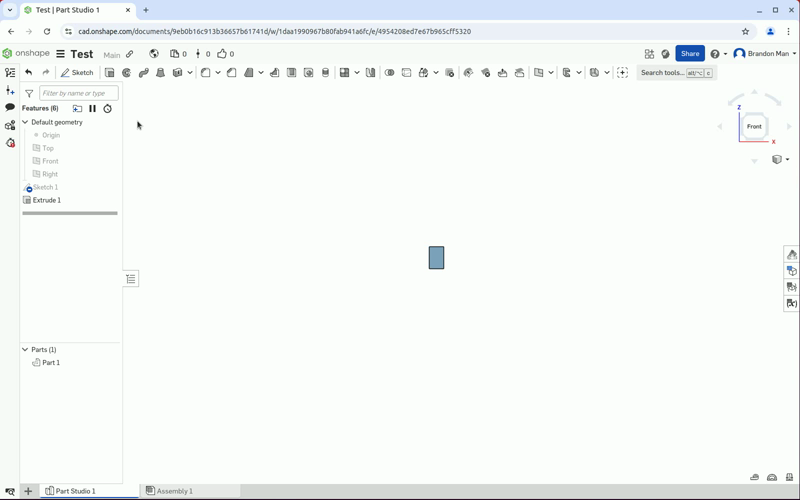
mouse_move(73, 189)
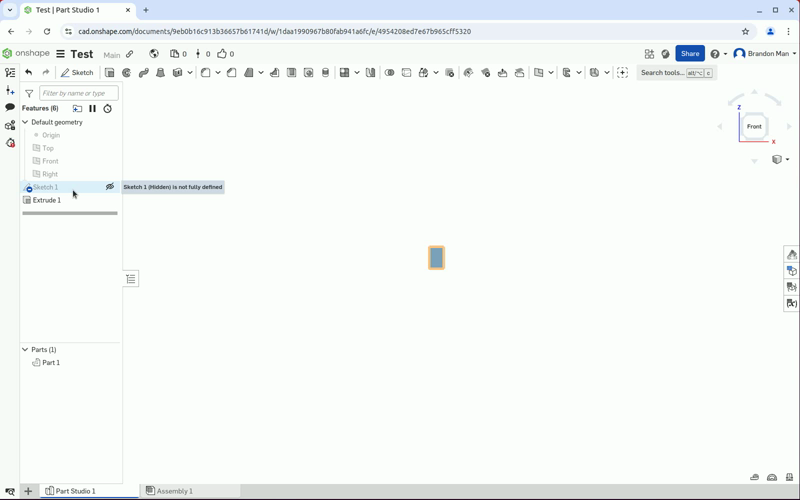
click(73, 189)
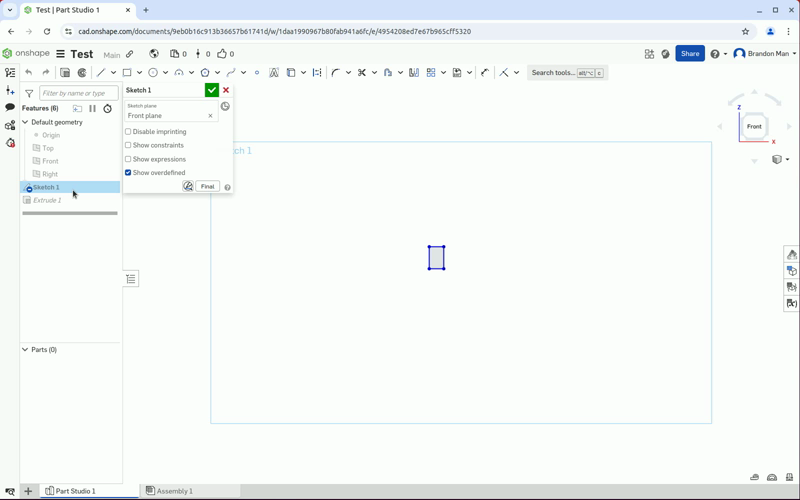
mouse_move(229, 92)
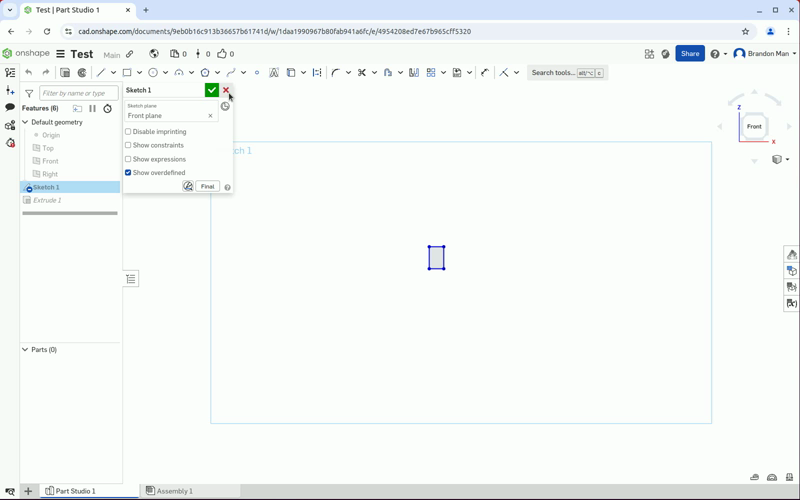
click(229, 92)
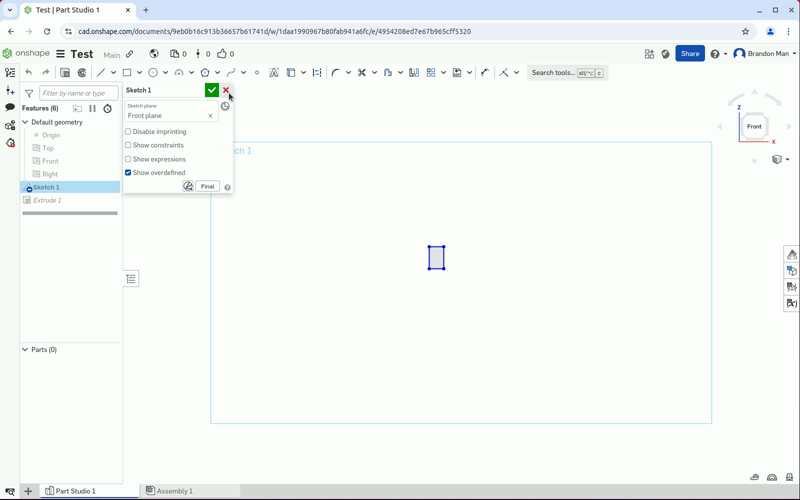
key(shift+s)
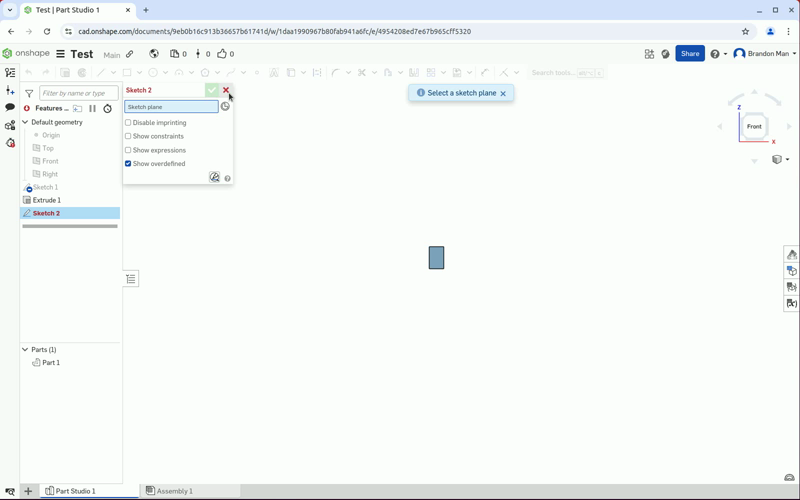
mouse_move(73, 163)
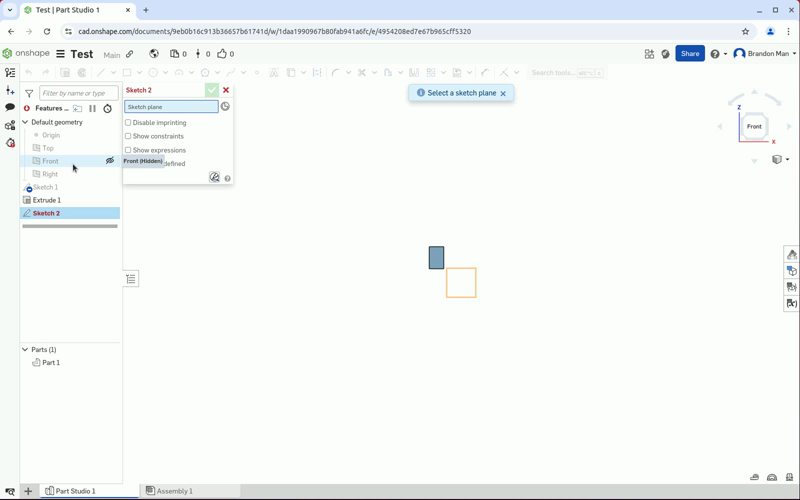
click(73, 163)
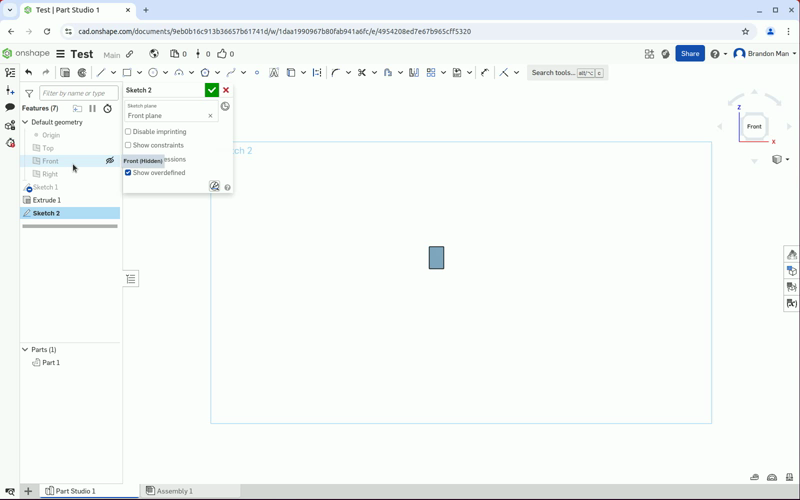
mouse_move(73, 352)
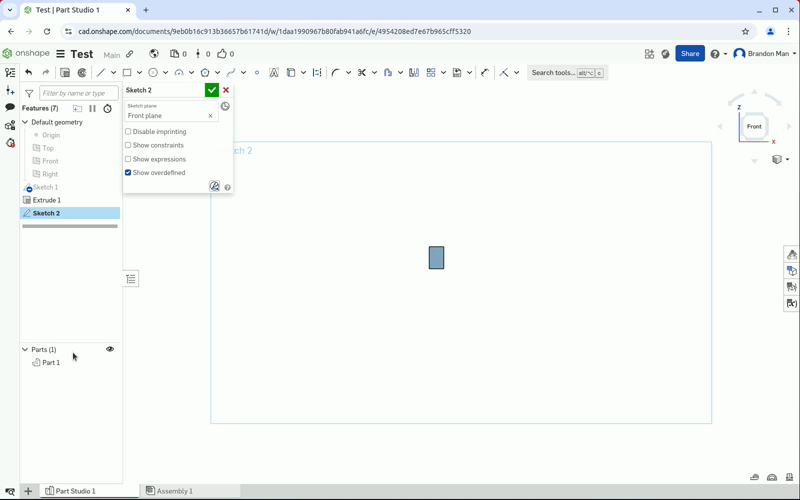
key(y)
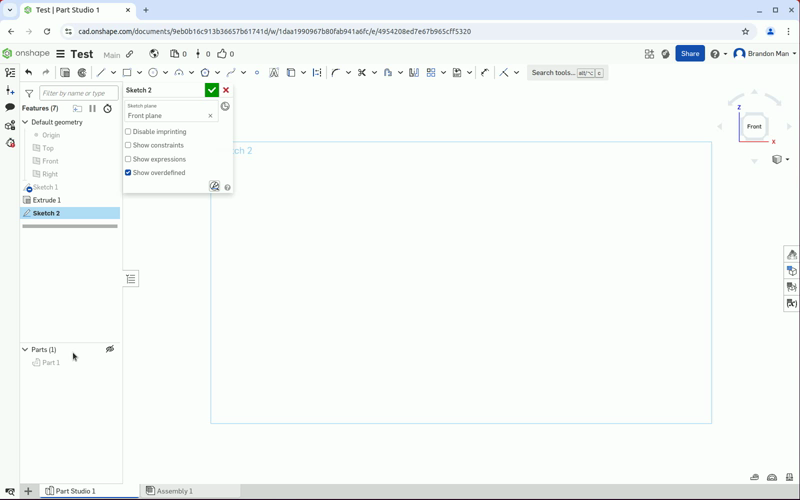
key(l)
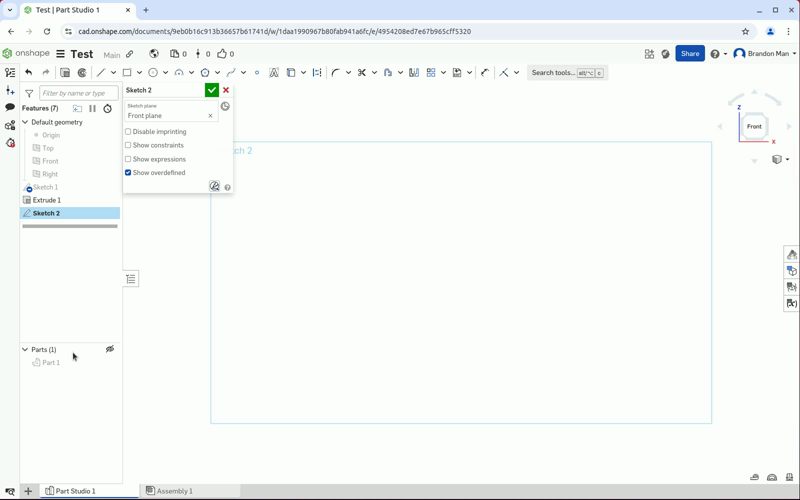
key_down(shift)
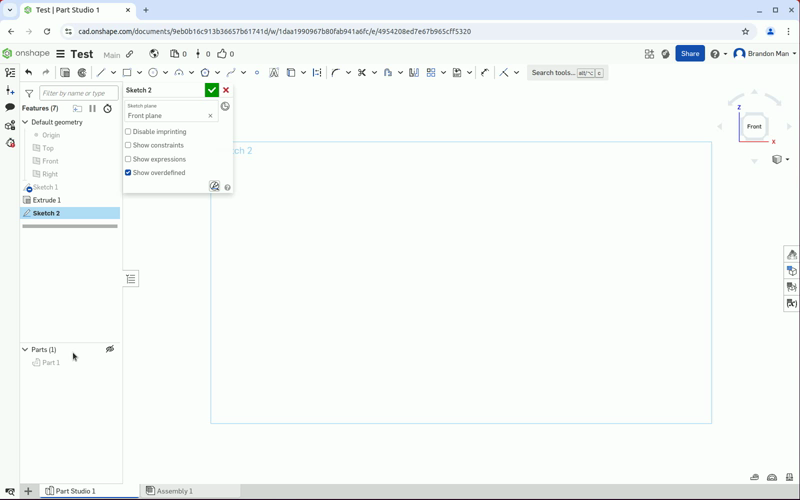
mouse_move(461, 268)
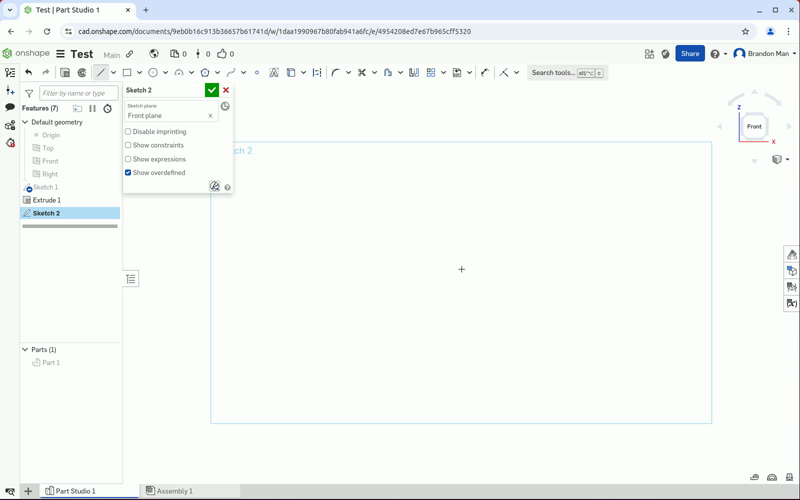
click(461, 268)
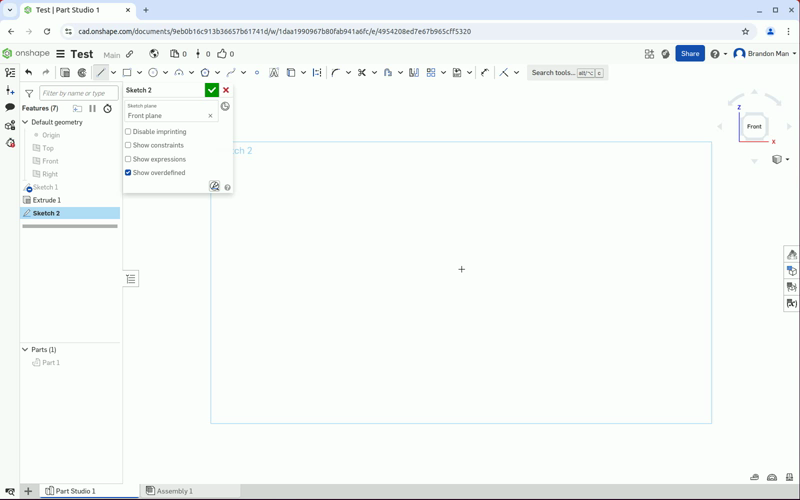
key_up(shift)
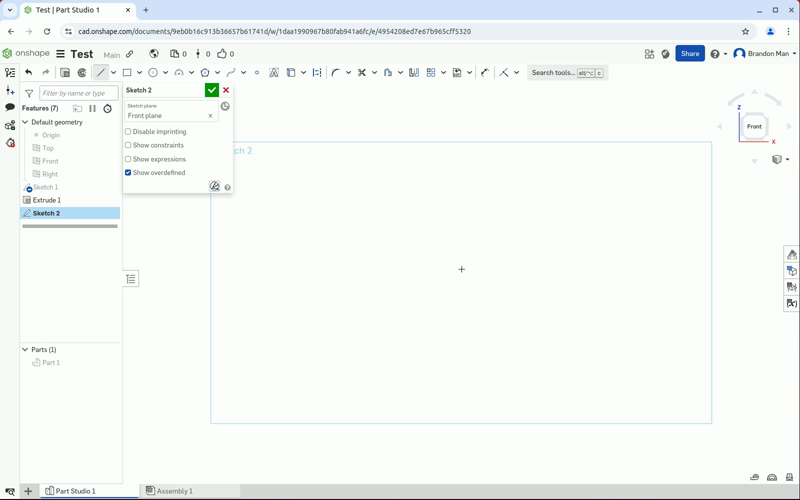
key_down(shift)
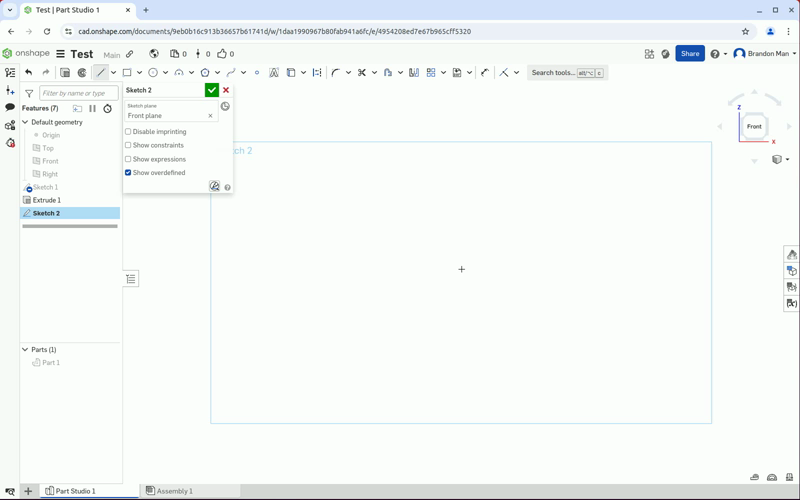
mouse_move(492, 268)
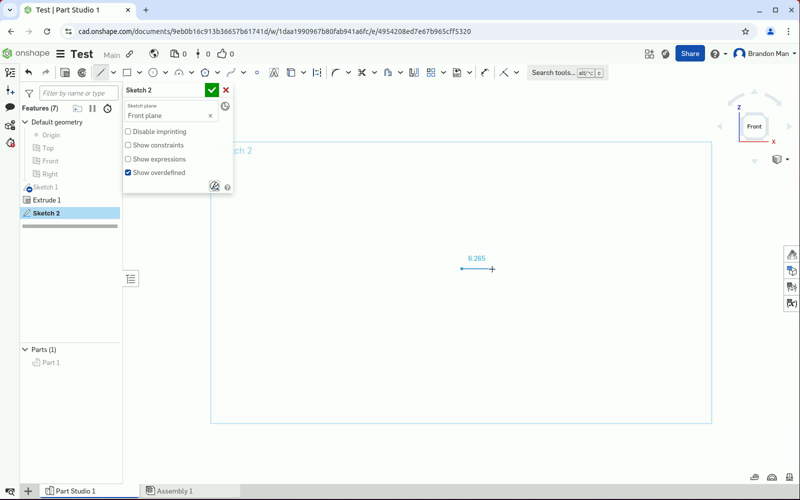
mouse_move(476, 268)
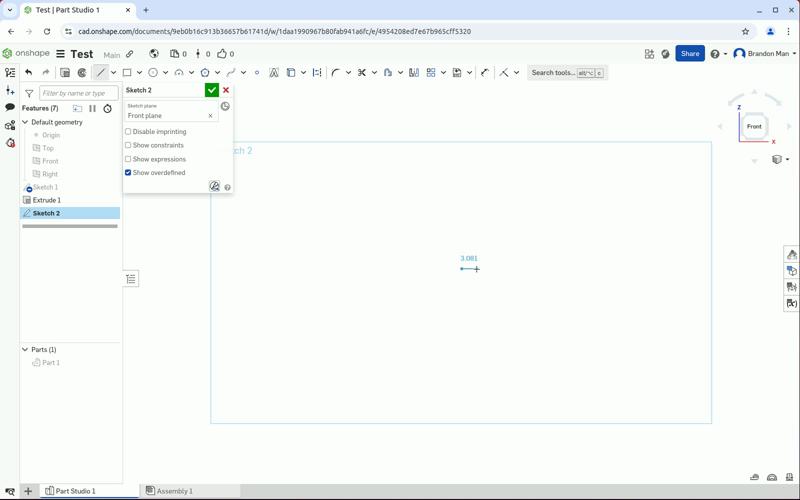
click(476, 268)
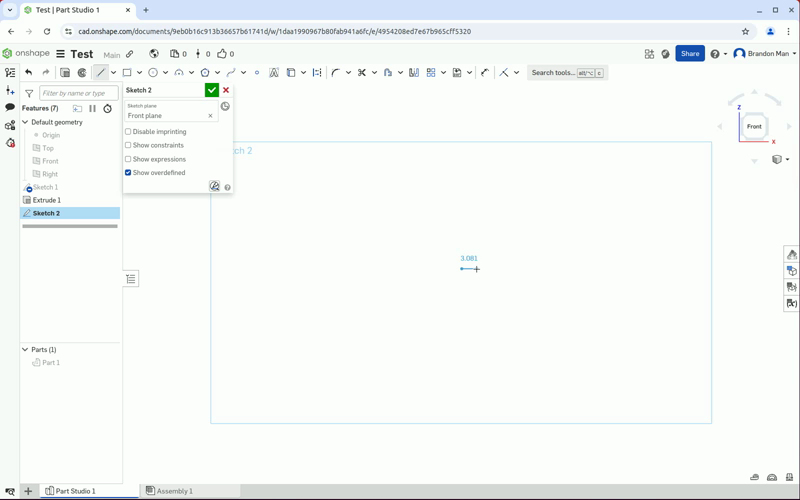
key_up(shift)
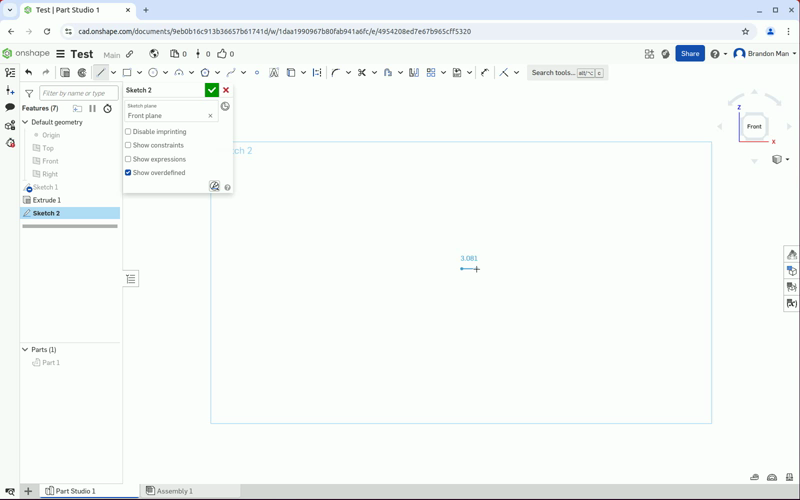
key_down(shift)
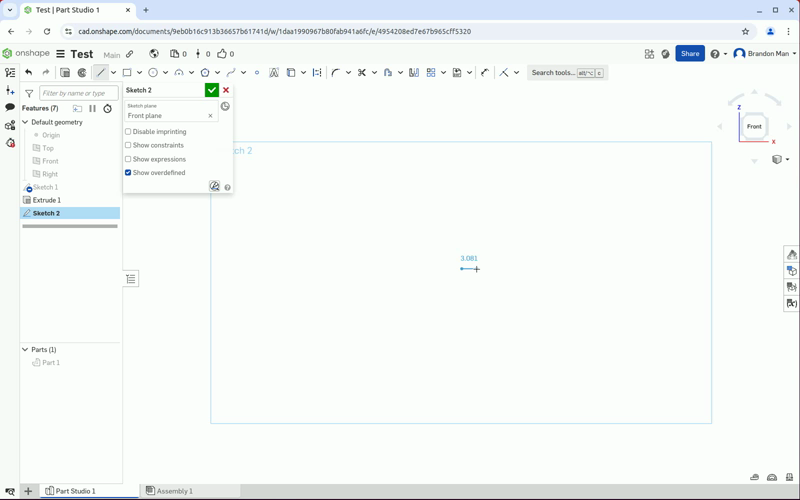
mouse_move(506, 268)
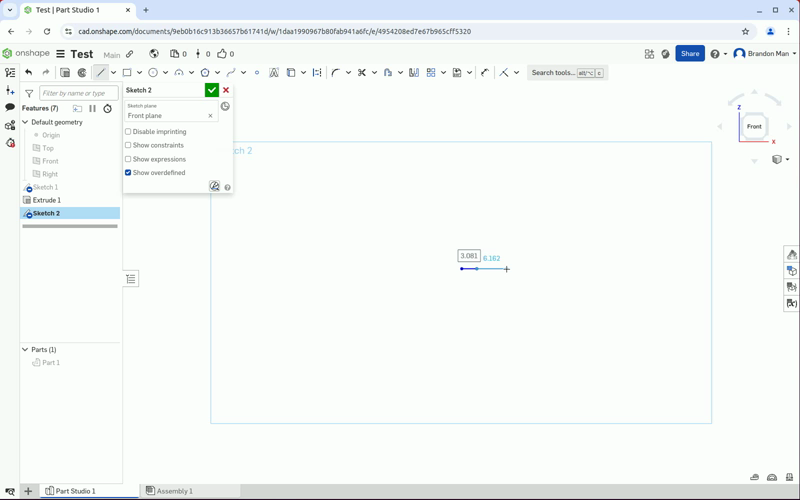
mouse_move(476, 246)
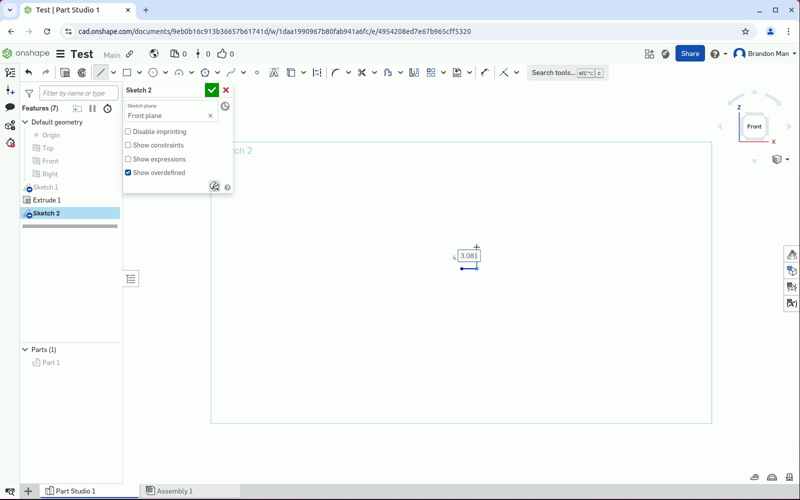
click(476, 246)
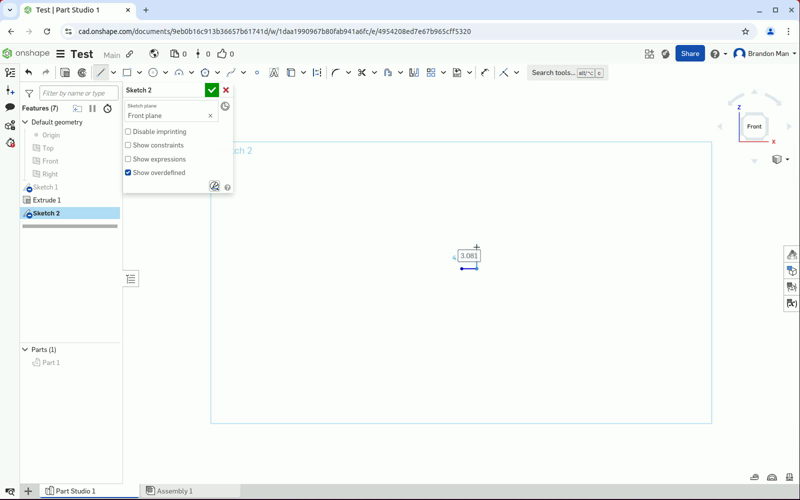
key_up(shift)
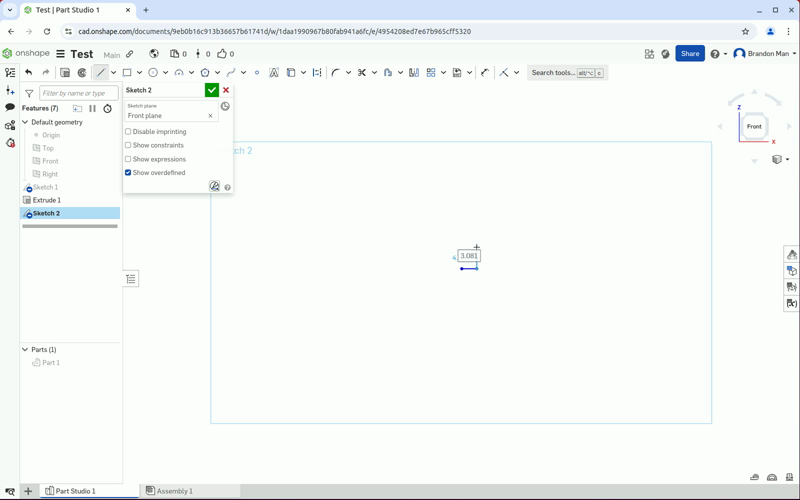
key_down(shift)
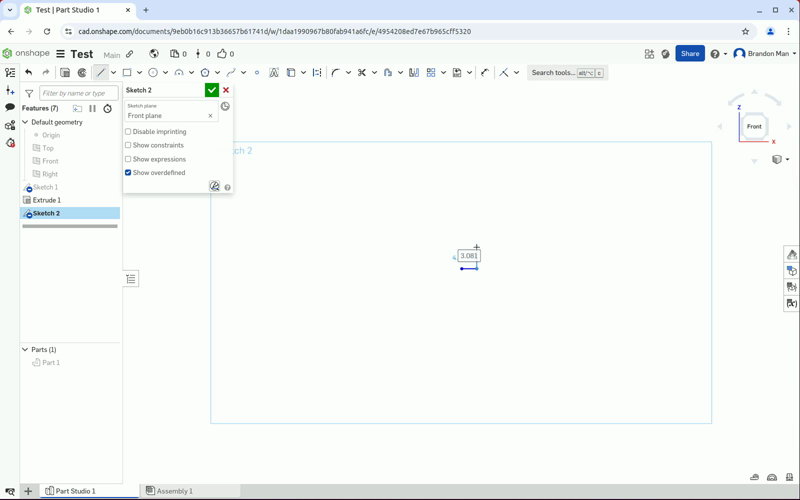
mouse_move(506, 246)
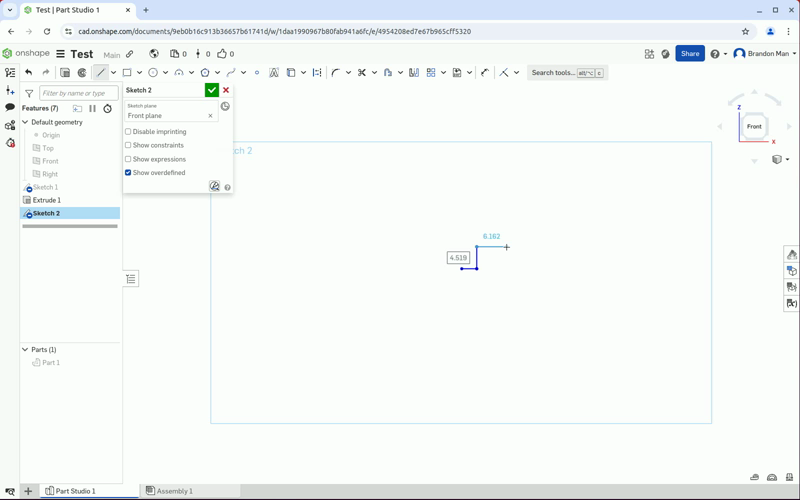
mouse_move(461, 246)
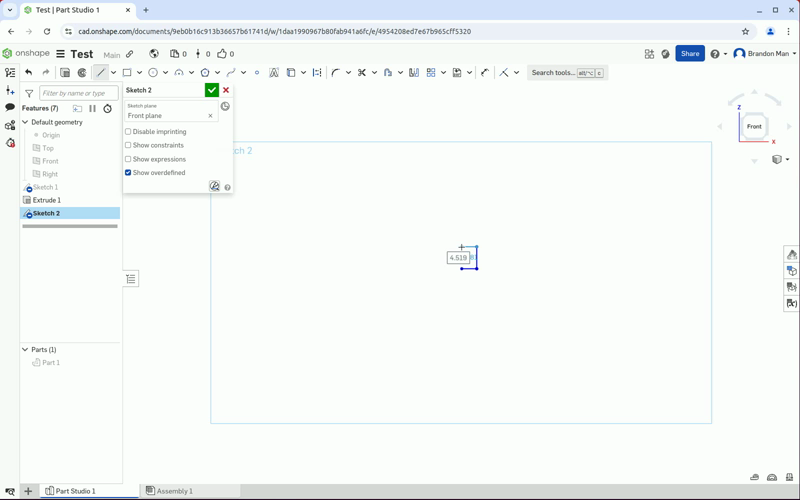
click(461, 246)
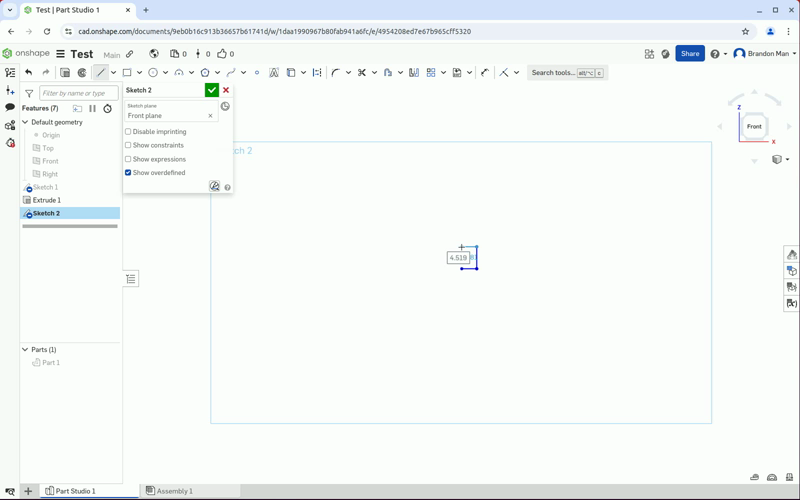
key_up(shift)
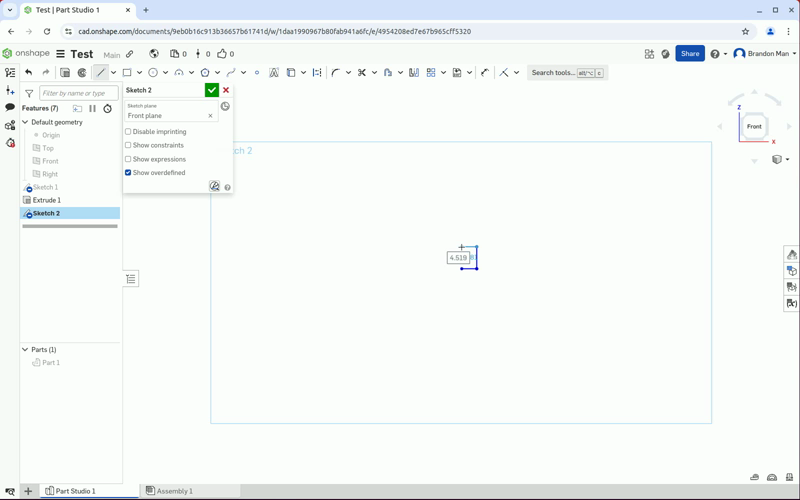
mouse_move(492, 246)
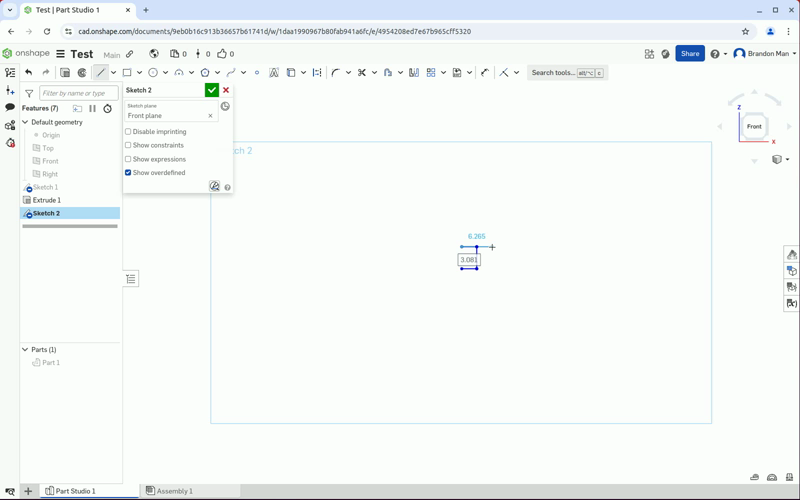
key_down(shift)
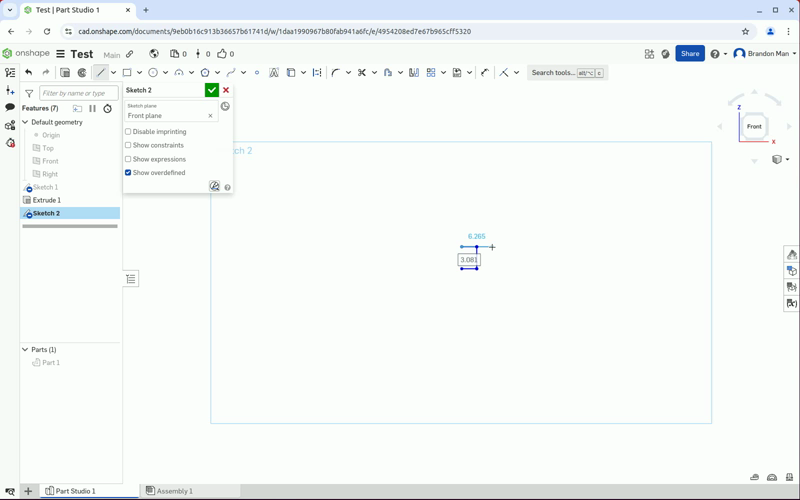
mouse_move(461, 268)
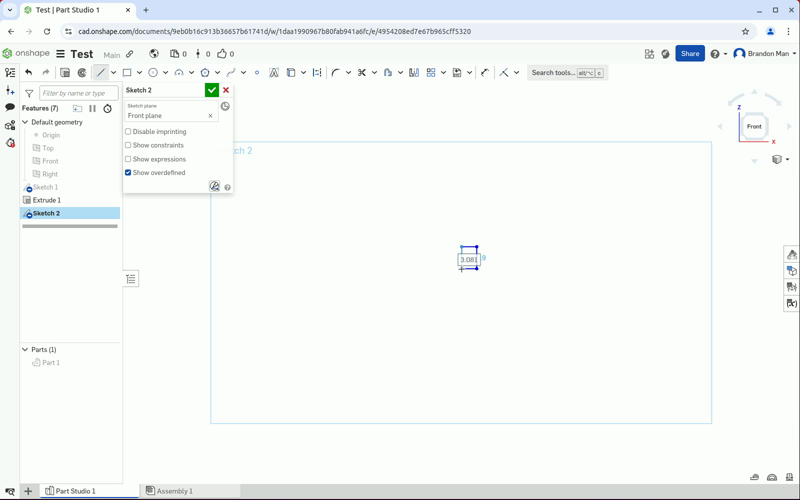
key_up(shift)
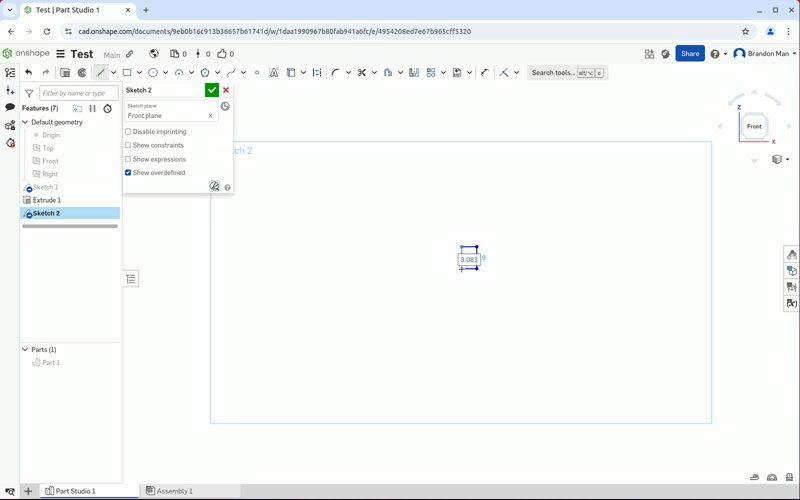
click(461, 268)
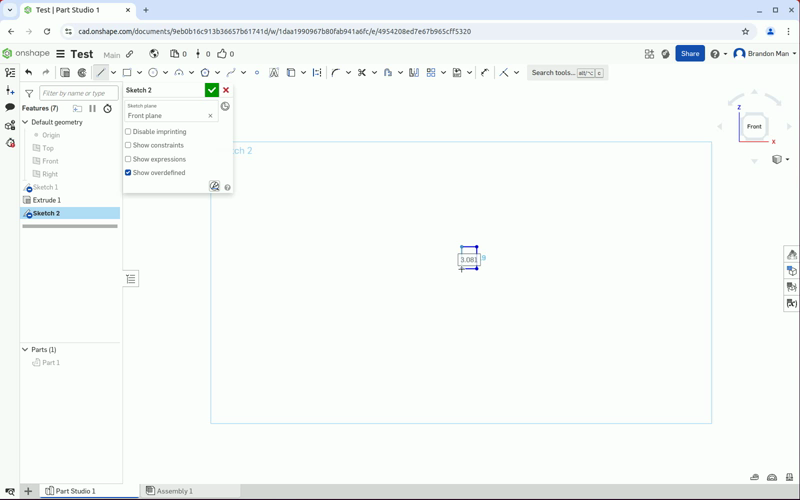
key(esc)
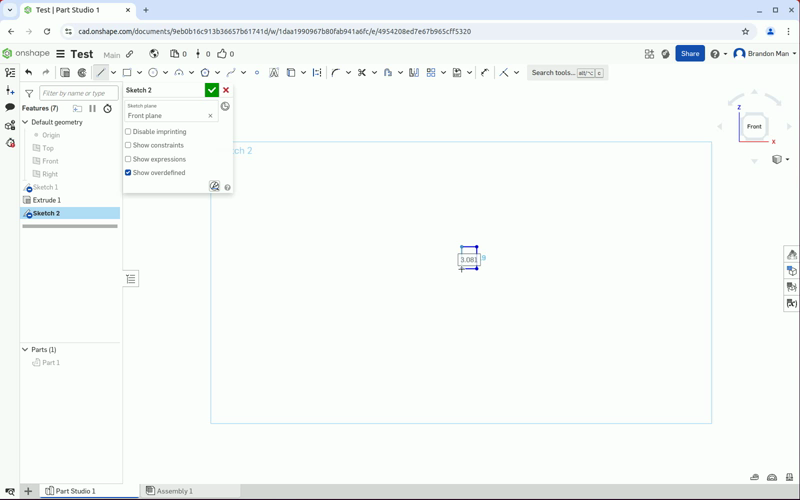
mouse_move(466, 253)
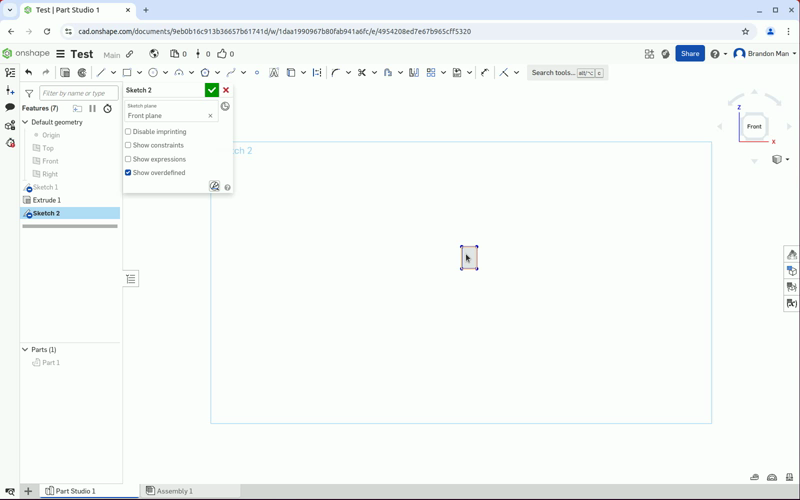
scroll(6)
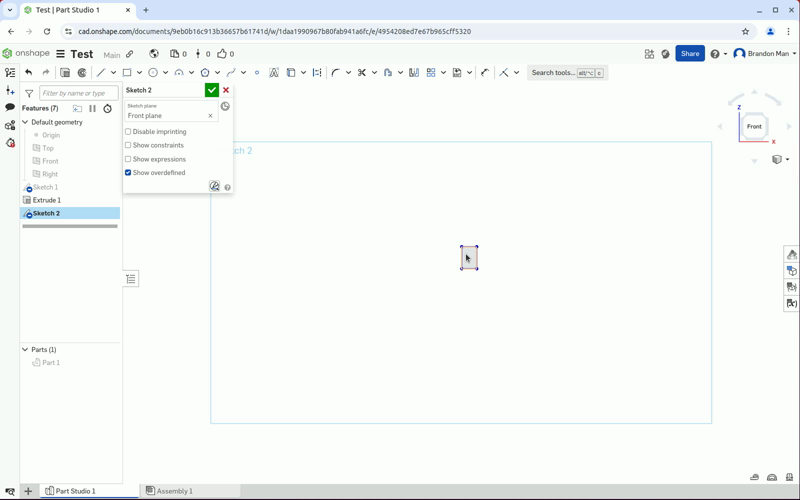
scroll(6)
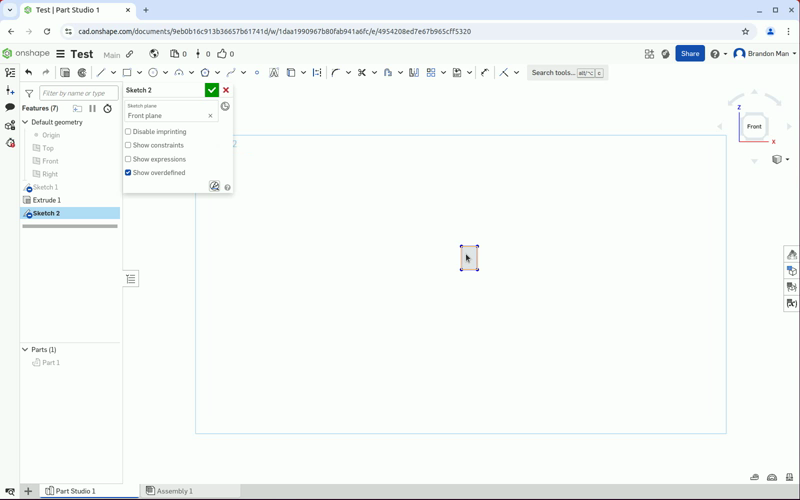
scroll(6)
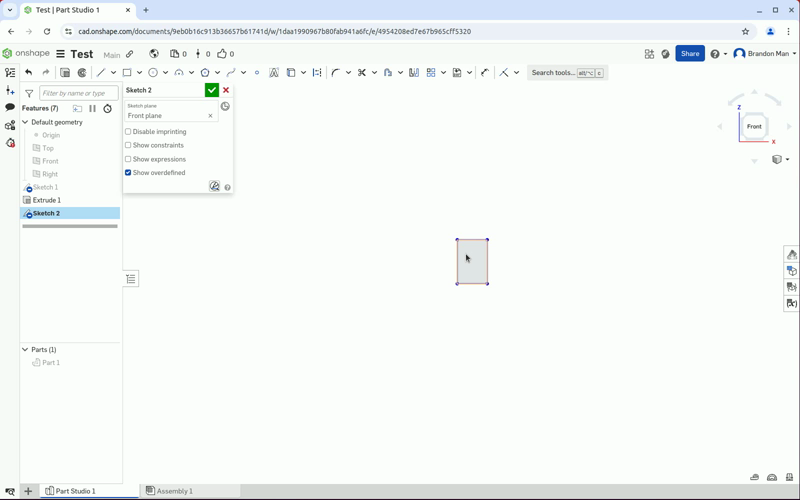
scroll(6)
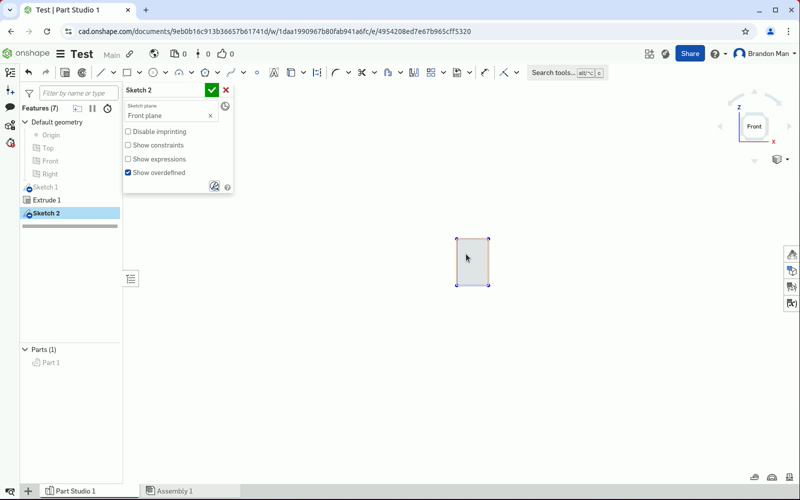
scroll(6)
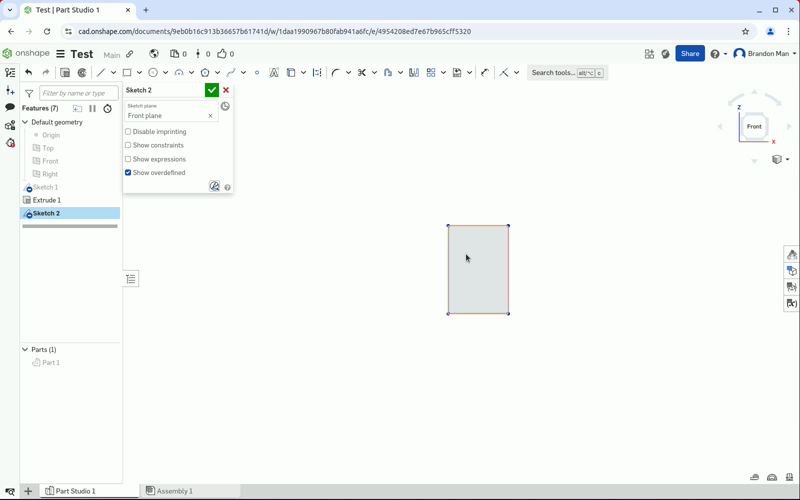
scroll(6)
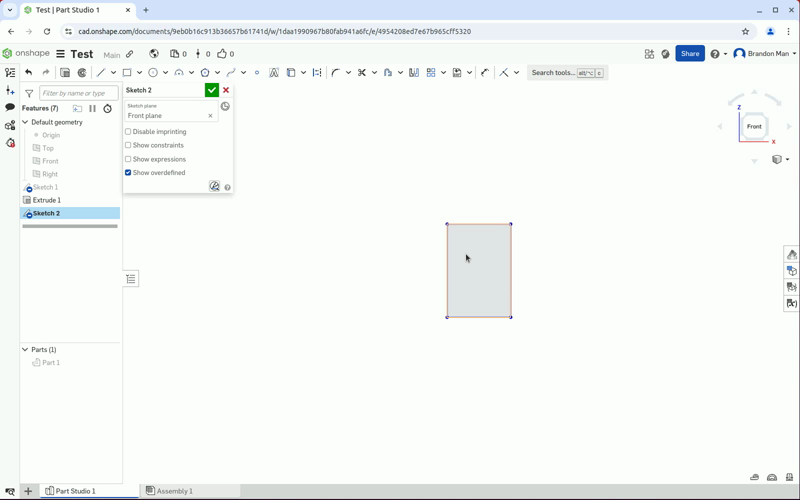
scroll(6)
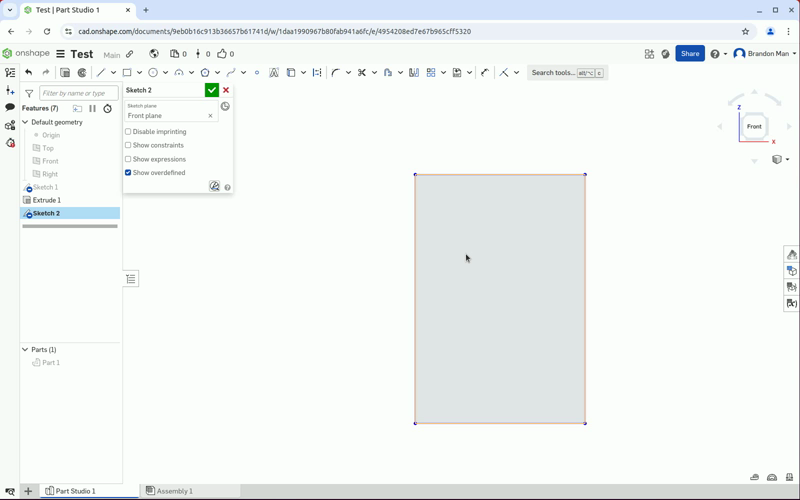
click(466, 253)
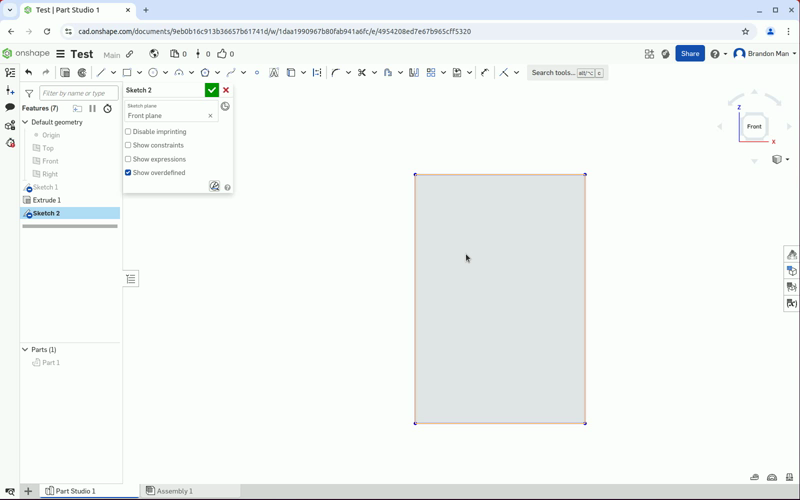
scroll(-6)
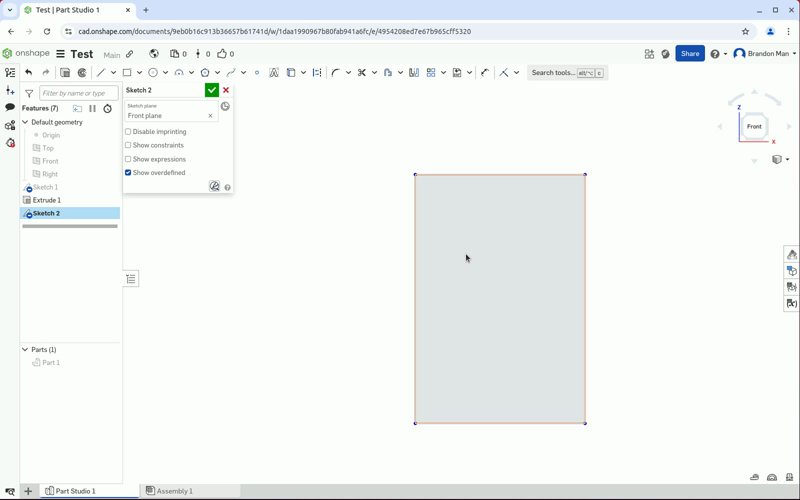
scroll(-6)
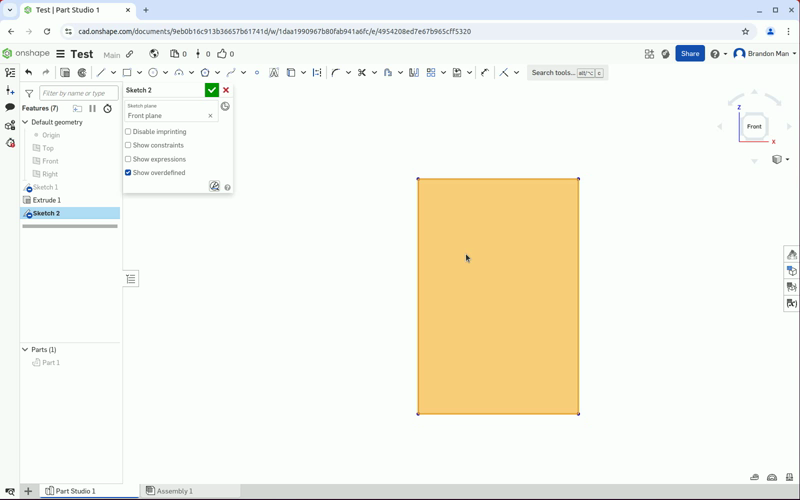
scroll(-6)
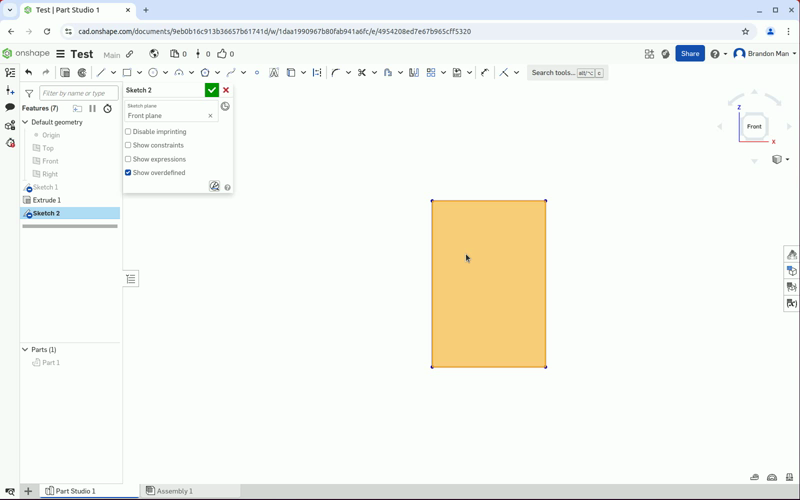
scroll(-6)
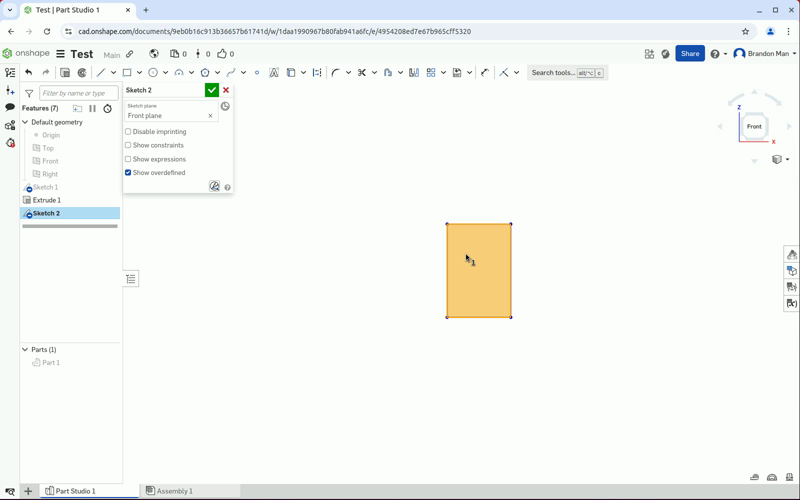
scroll(-6)
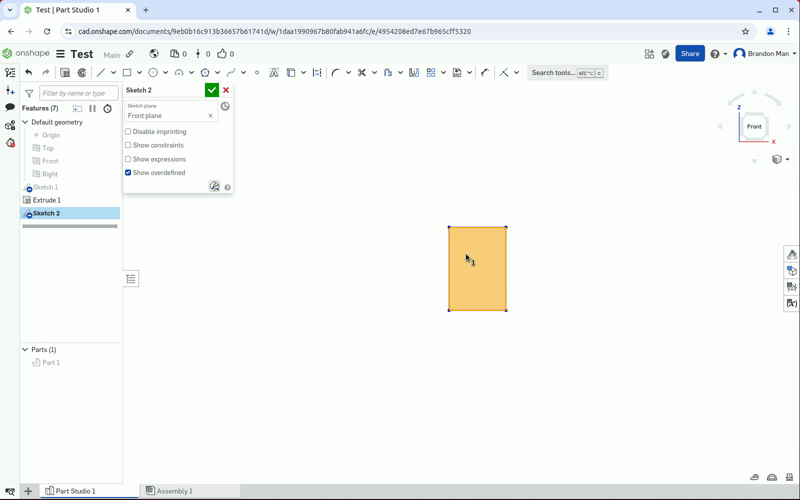
scroll(-6)
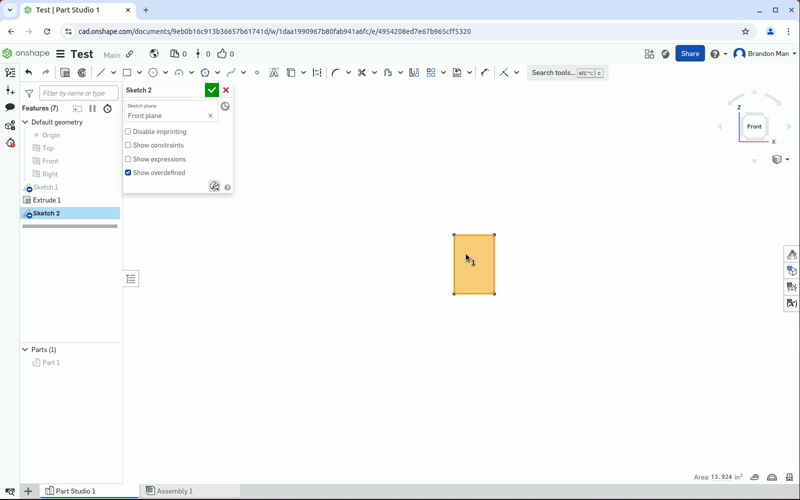
scroll(-6)
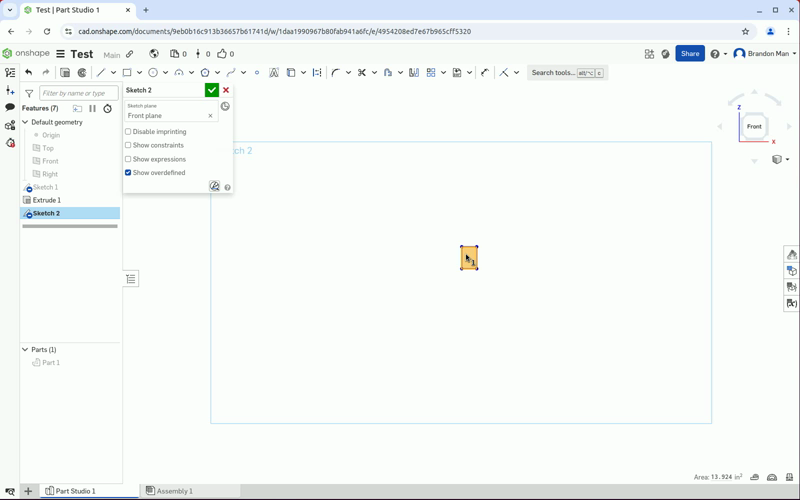
mouse_move(73, 352)
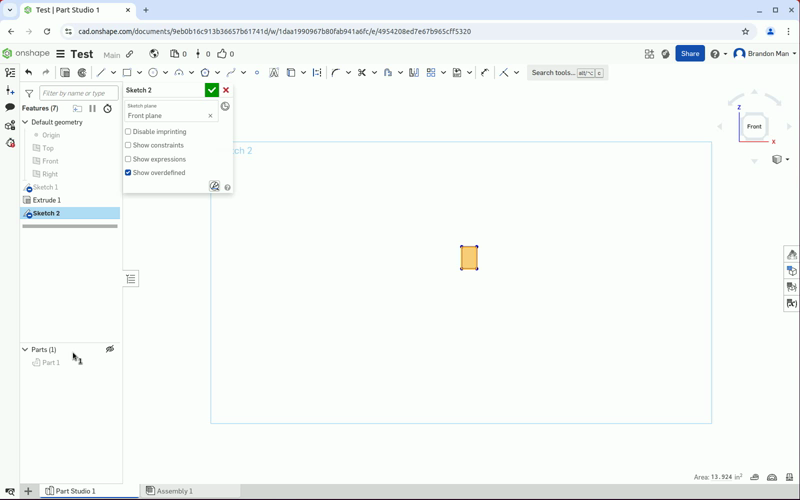
key(shift+y)
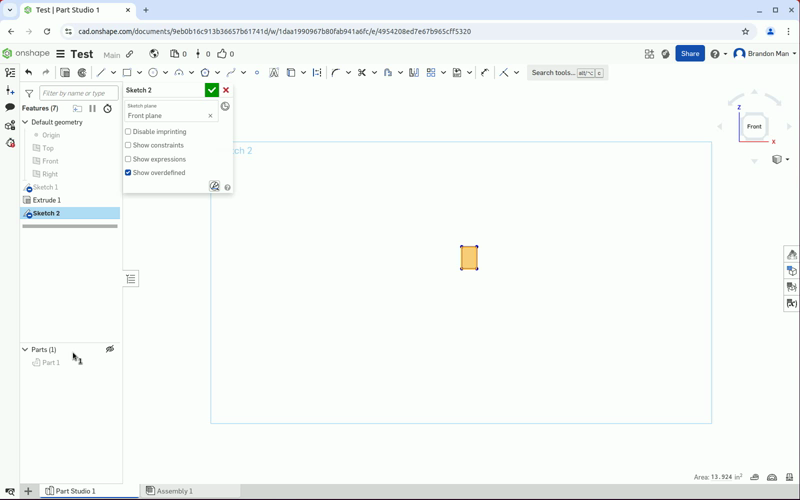
key(shift+e)
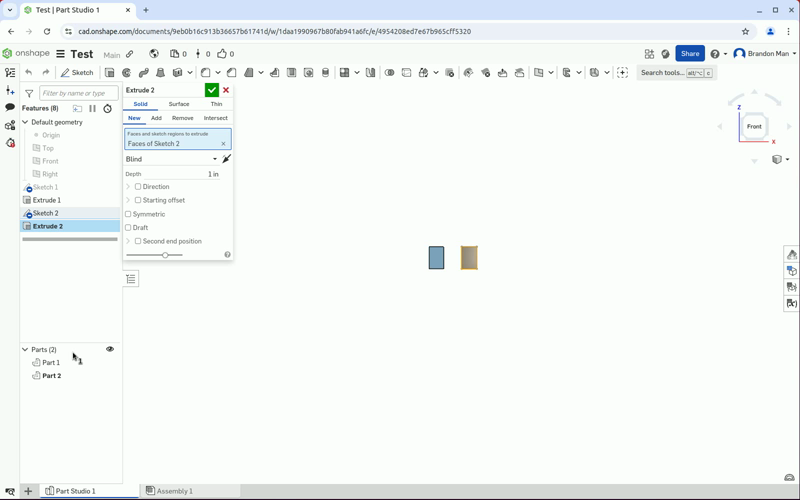
mouse_move(143, 106)
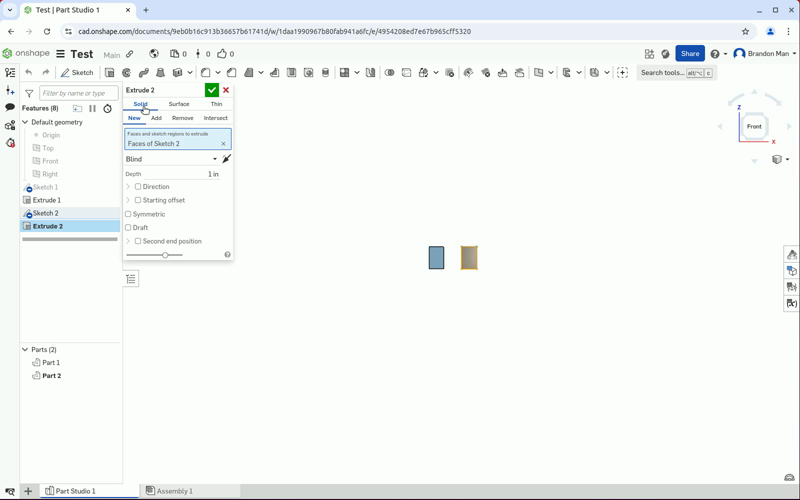
click(143, 106)
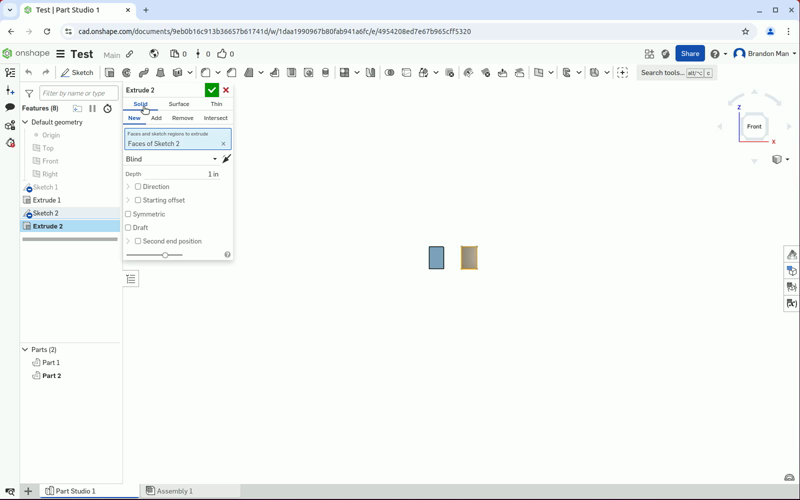
mouse_move(137, 120)
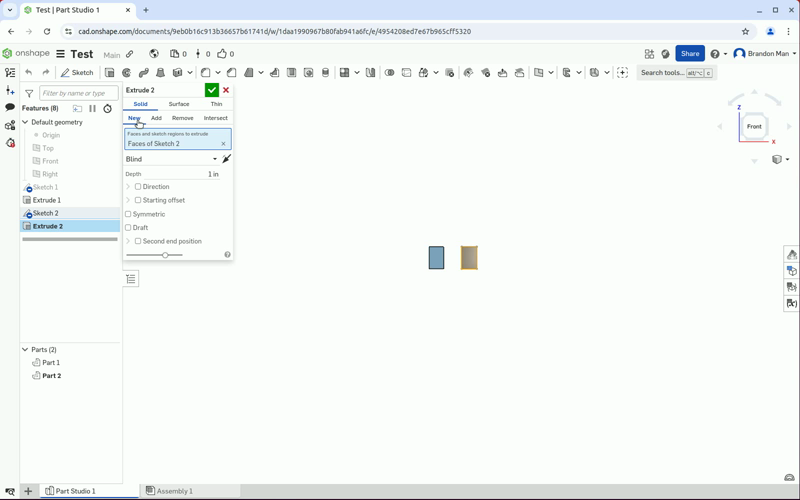
click(137, 120)
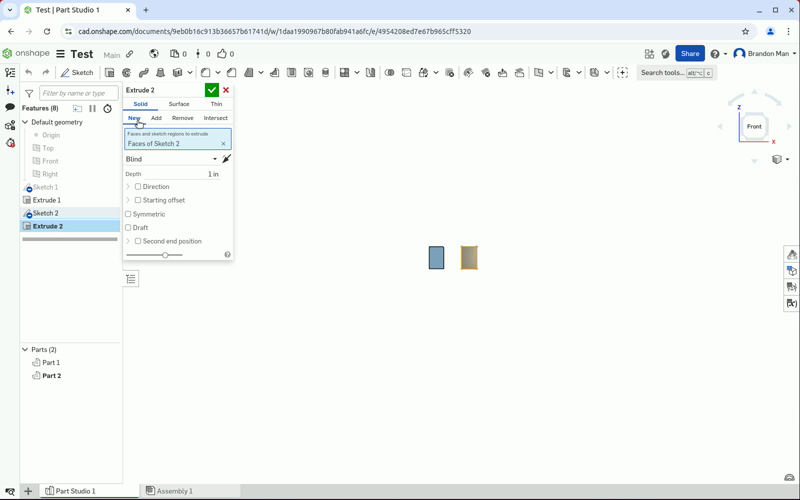
key(tab, 4)
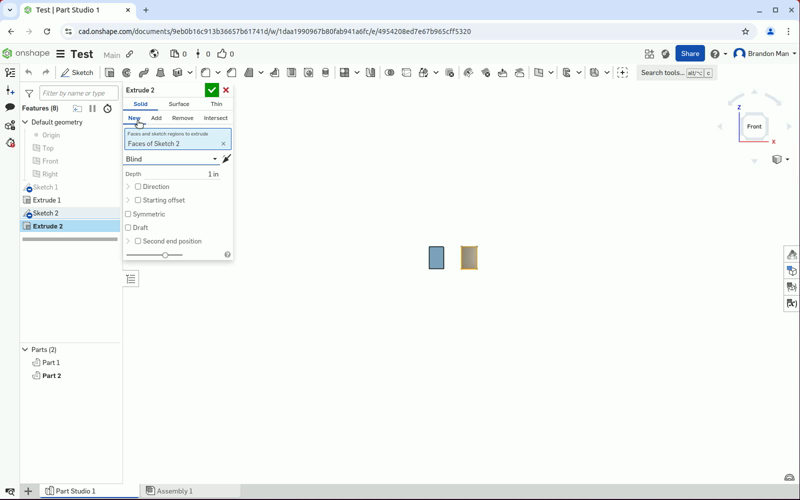
text(14.924)
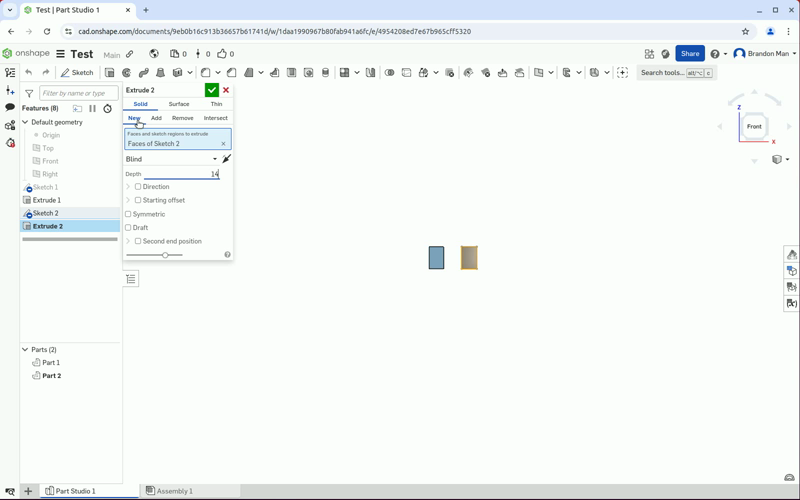
key(tab, 3)
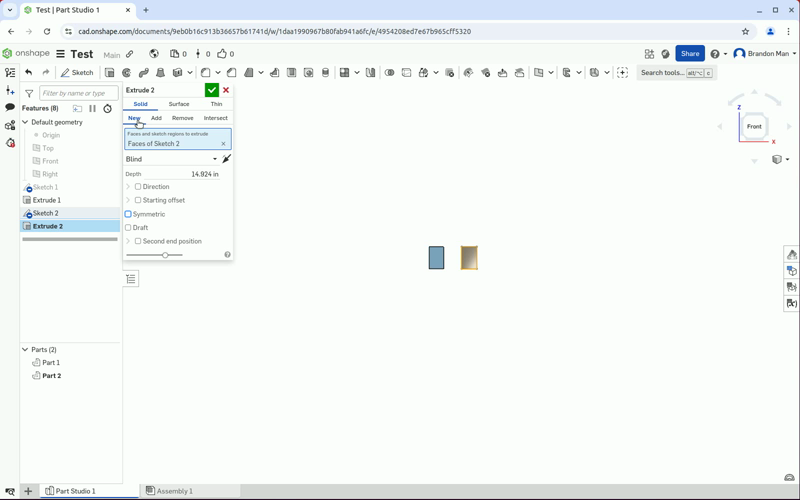
key(space)
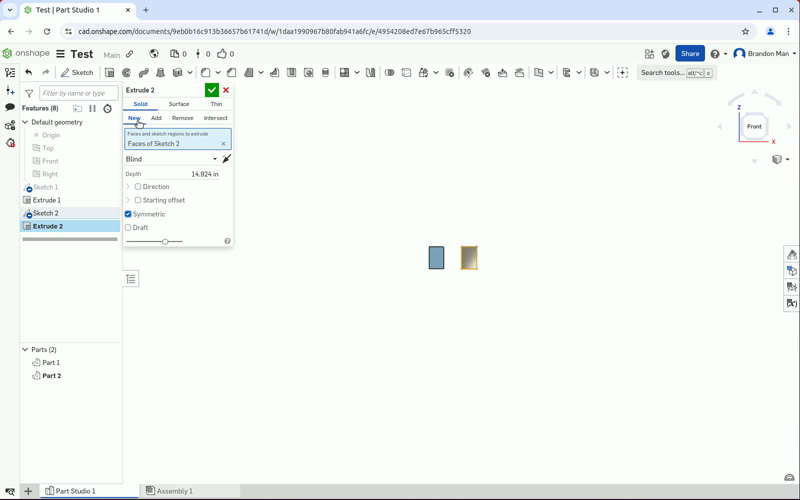
key(enter)
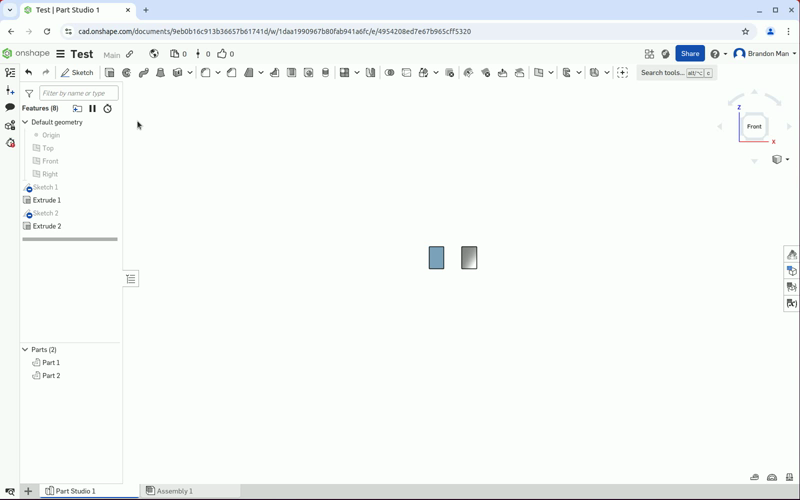
key(shift+h)
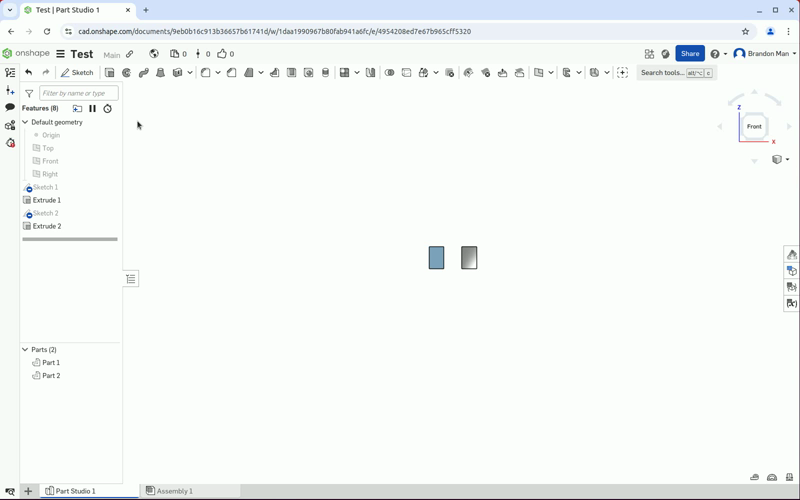
key(shift+h)
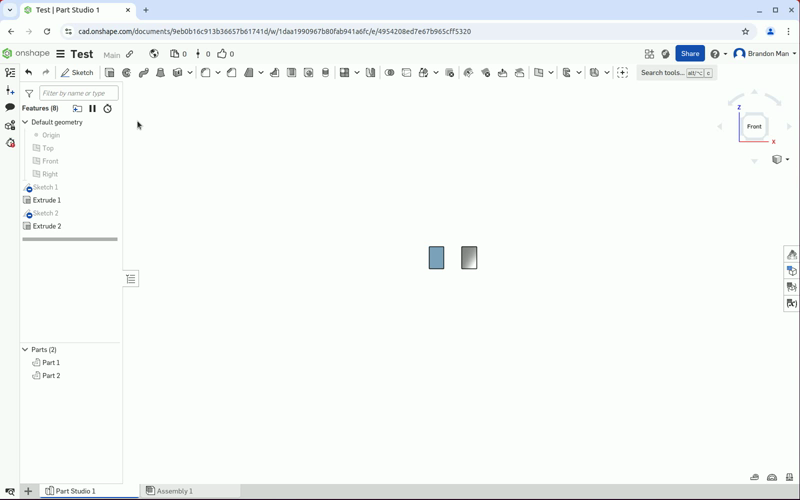
mouse_move(73, 189)
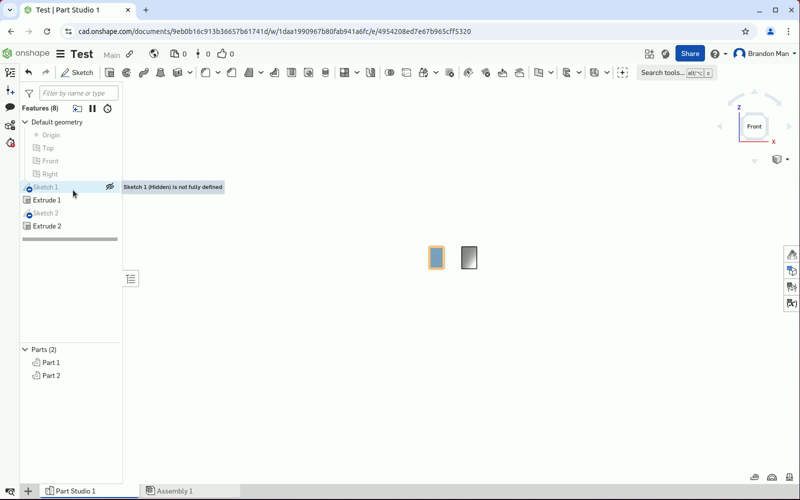
click(73, 189)
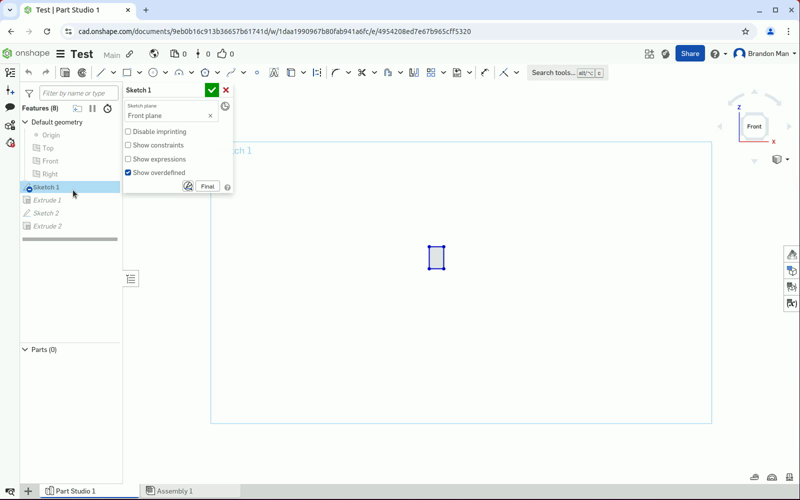
mouse_move(229, 92)
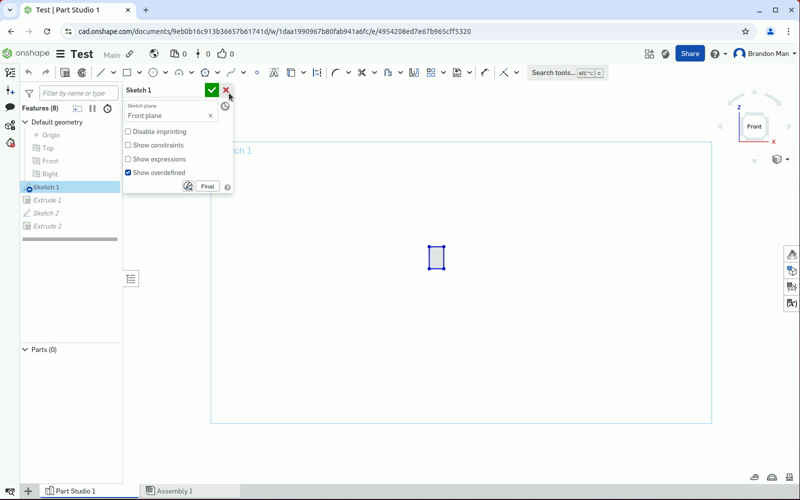
click(229, 92)
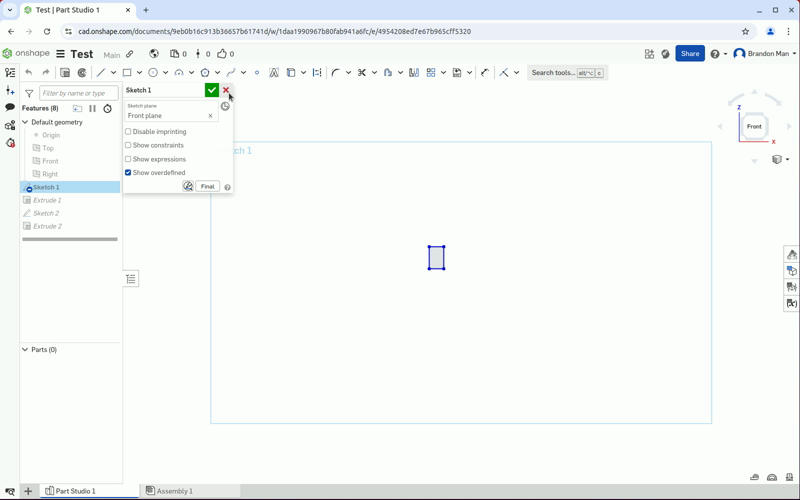
key(shift+s)
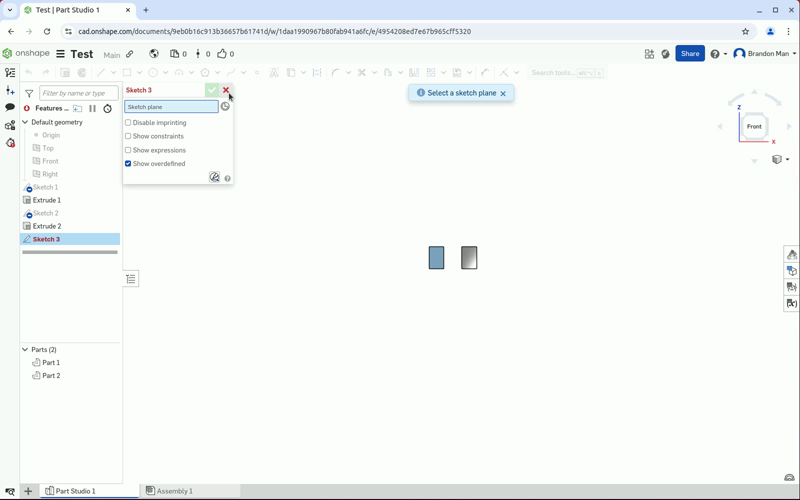
mouse_move(73, 163)
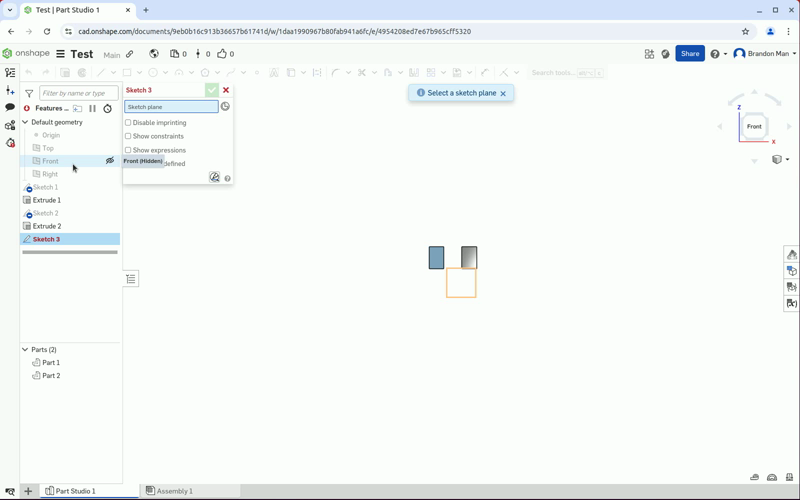
click(73, 163)
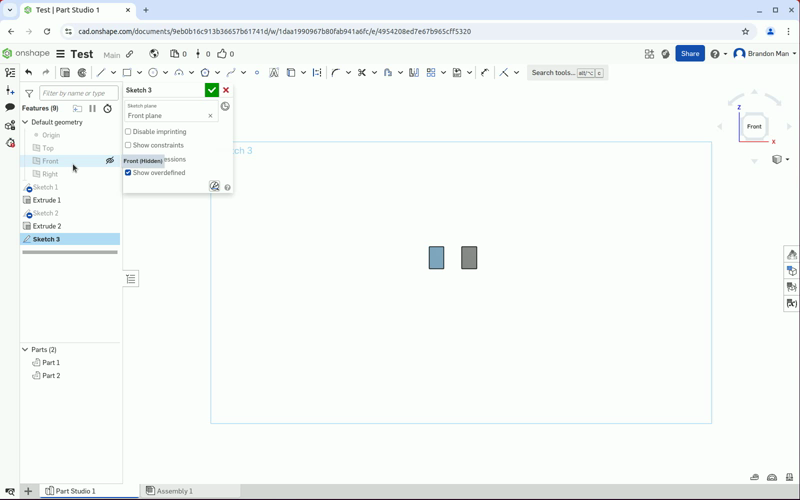
mouse_move(73, 352)
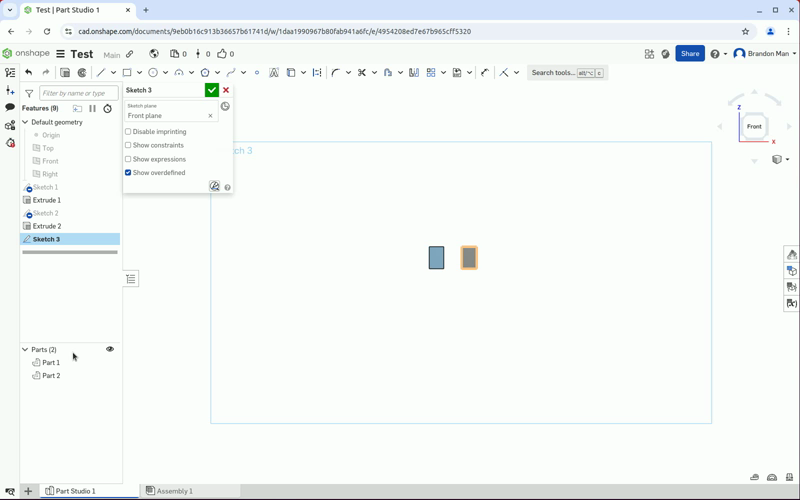
key(y)
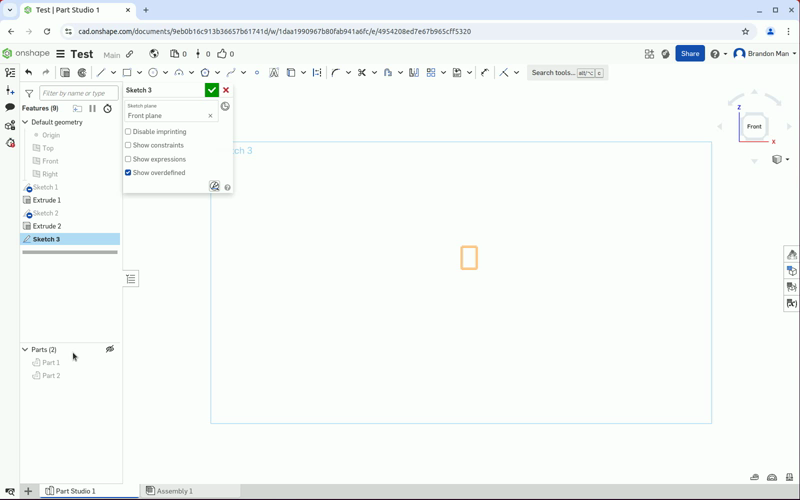
key(l)
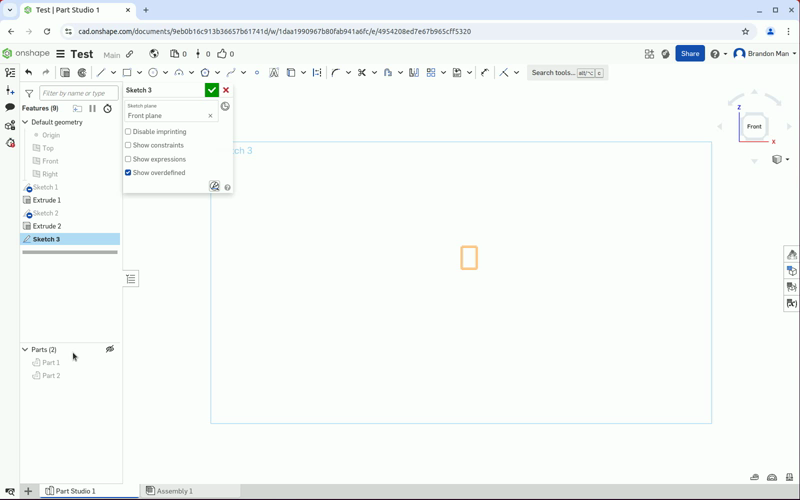
key_down(shift)
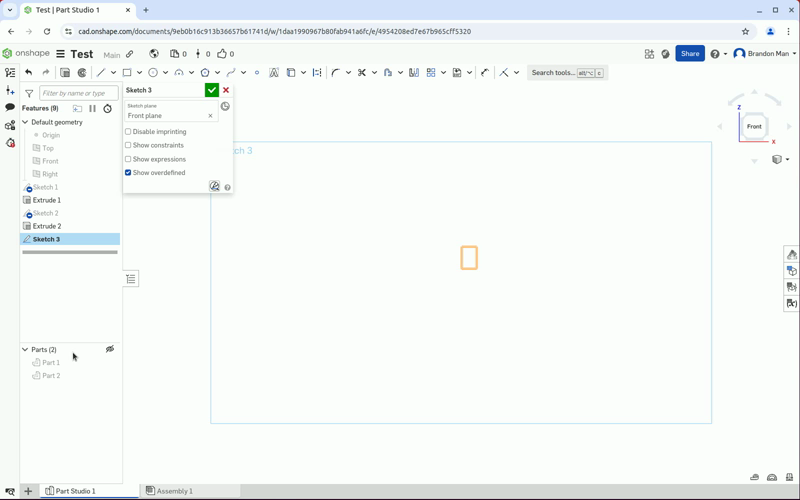
mouse_move(494, 268)
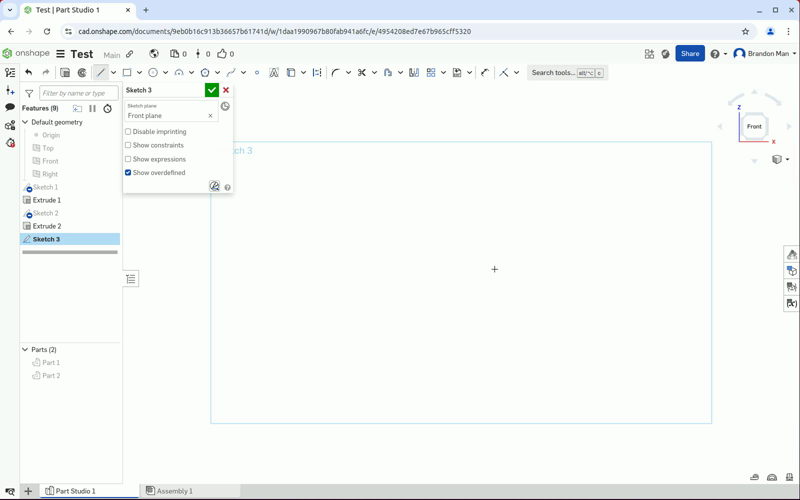
click(494, 268)
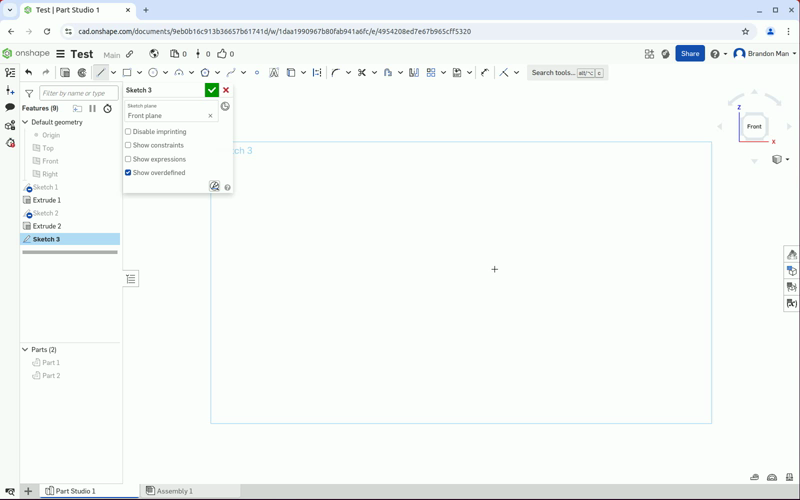
key_up(shift)
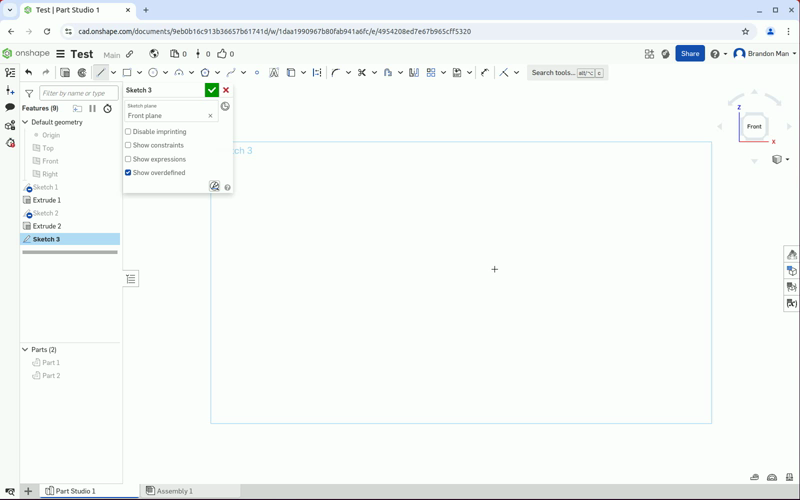
key_down(shift)
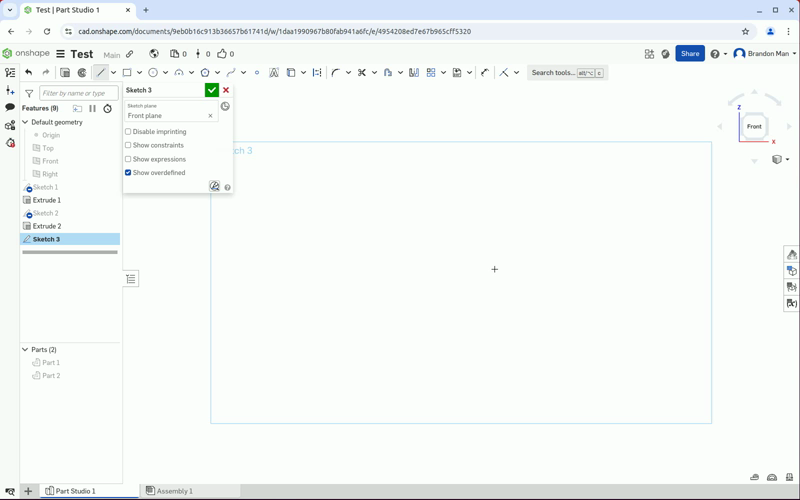
mouse_move(524, 268)
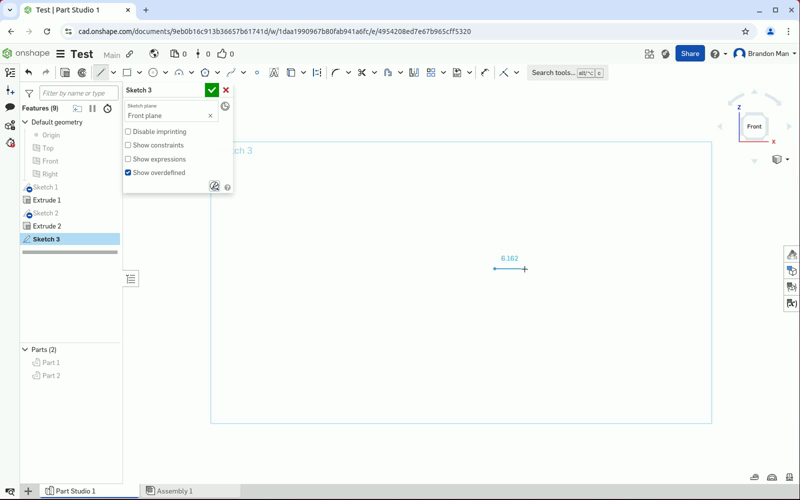
mouse_move(509, 268)
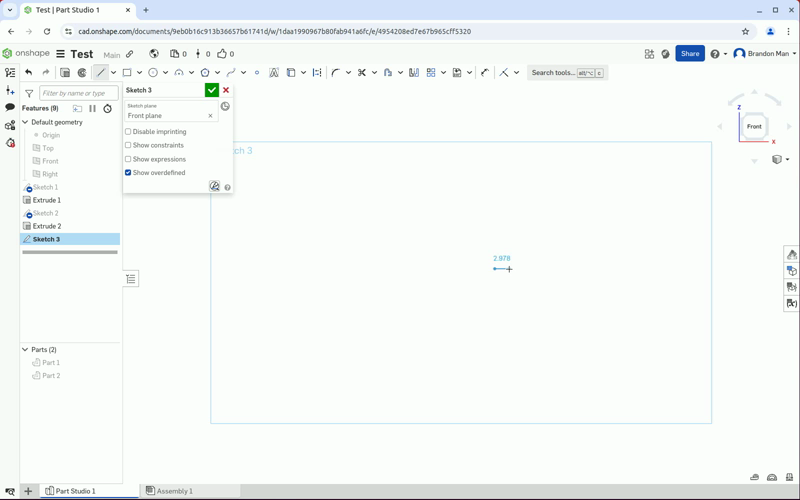
click(509, 268)
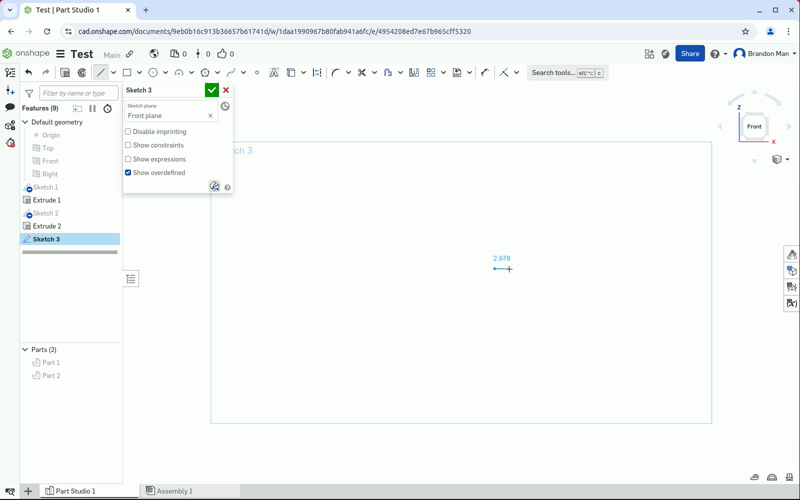
key_up(shift)
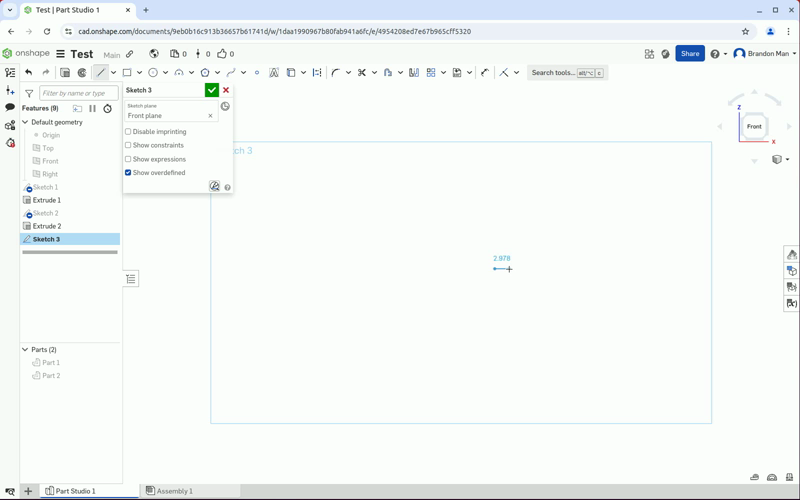
key_down(shift)
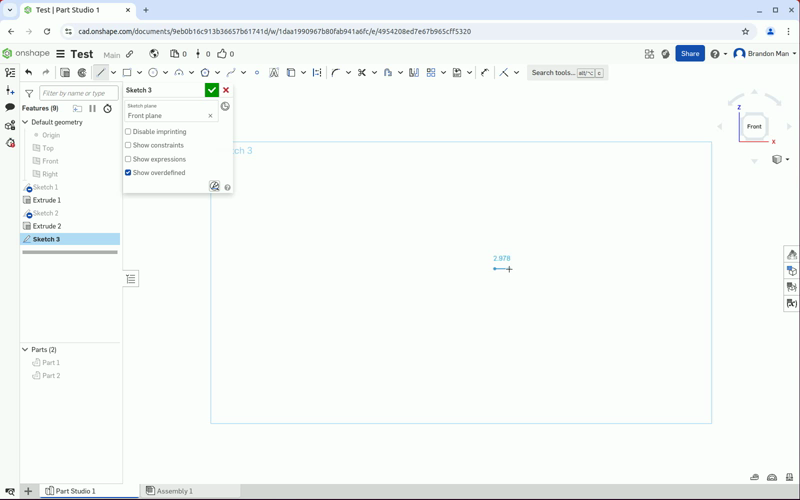
mouse_move(539, 268)
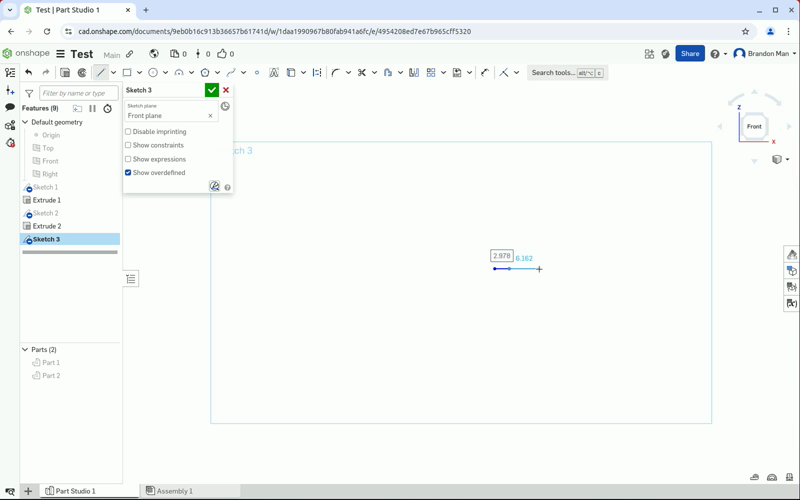
mouse_move(509, 246)
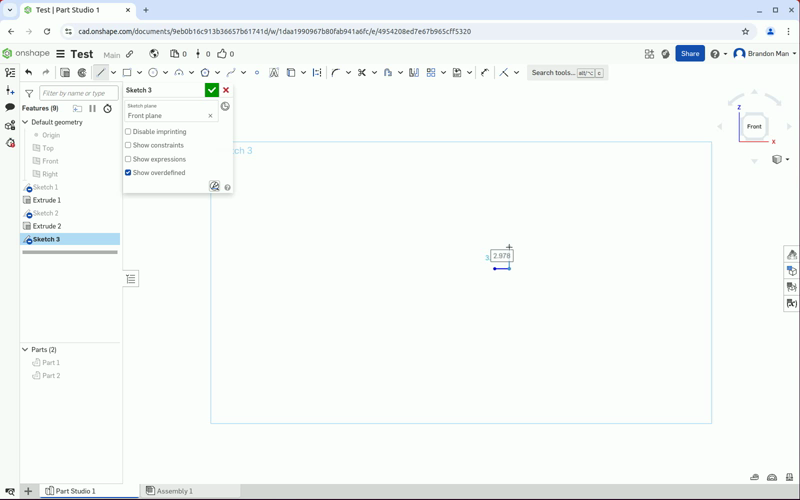
click(509, 246)
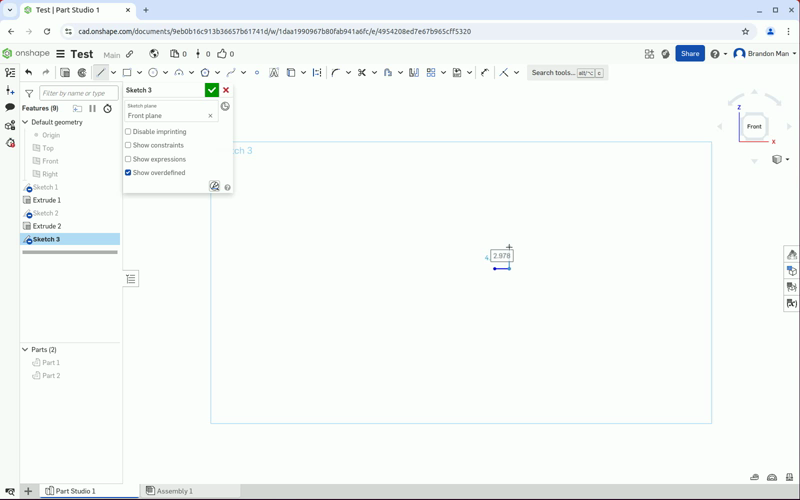
key_up(shift)
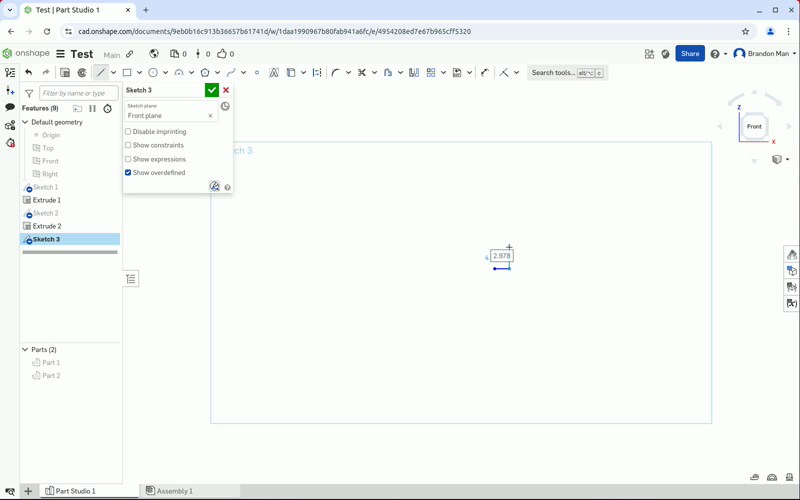
key_down(shift)
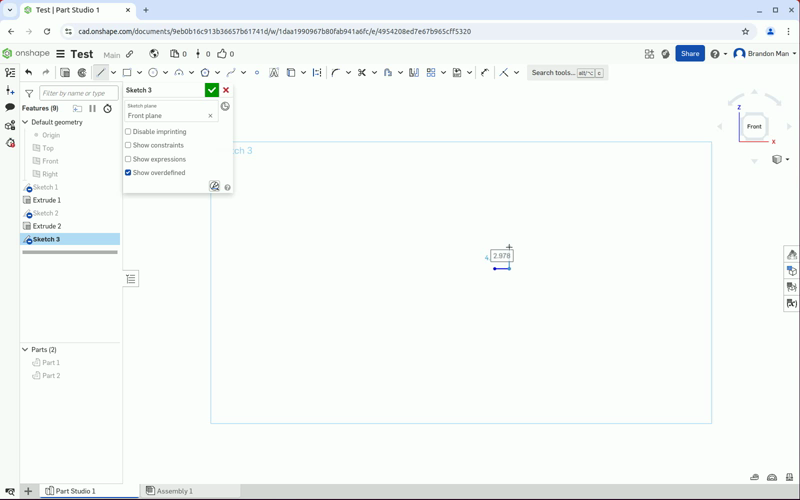
mouse_move(539, 246)
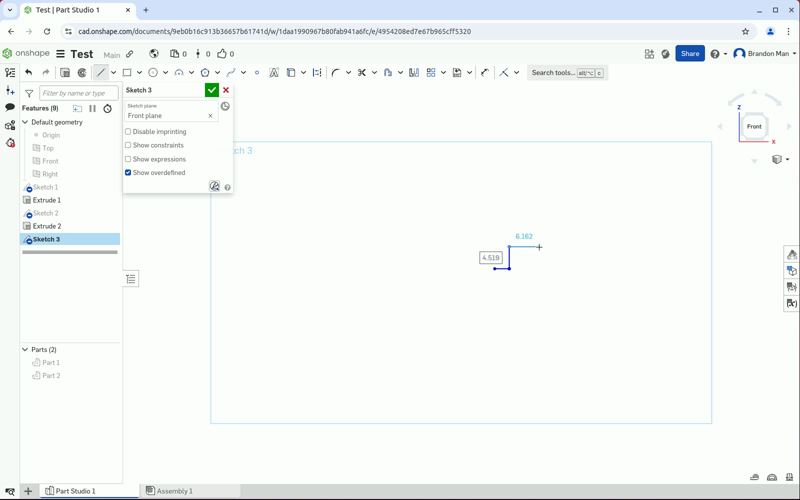
mouse_move(494, 246)
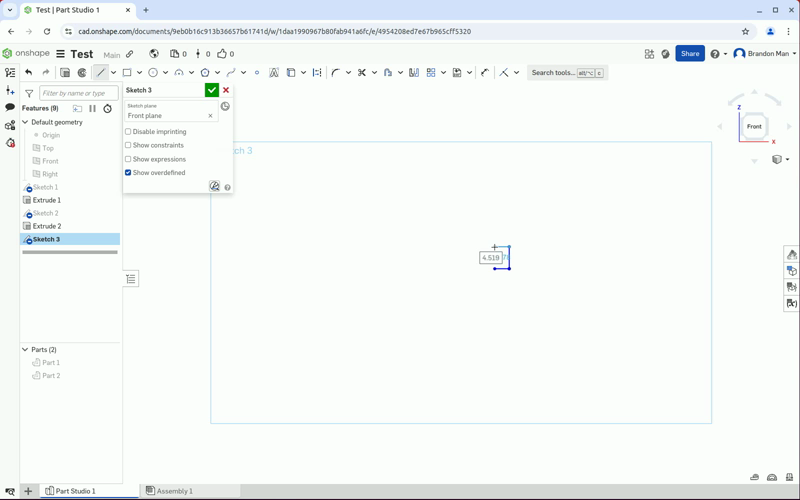
click(494, 246)
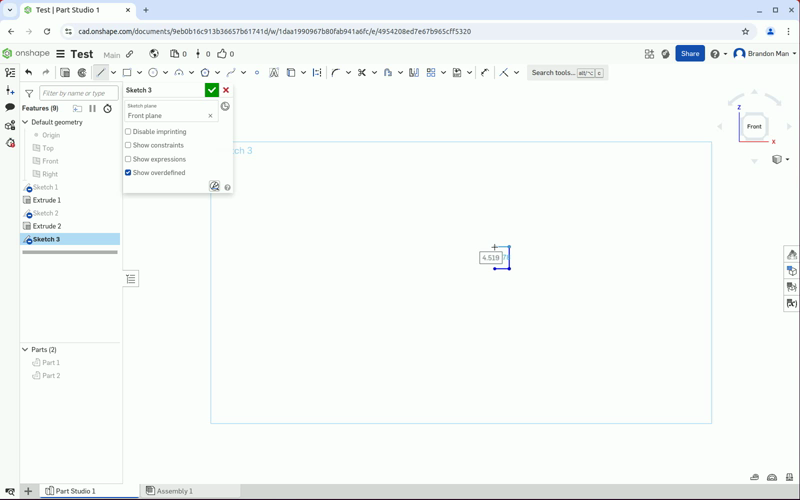
key_up(shift)
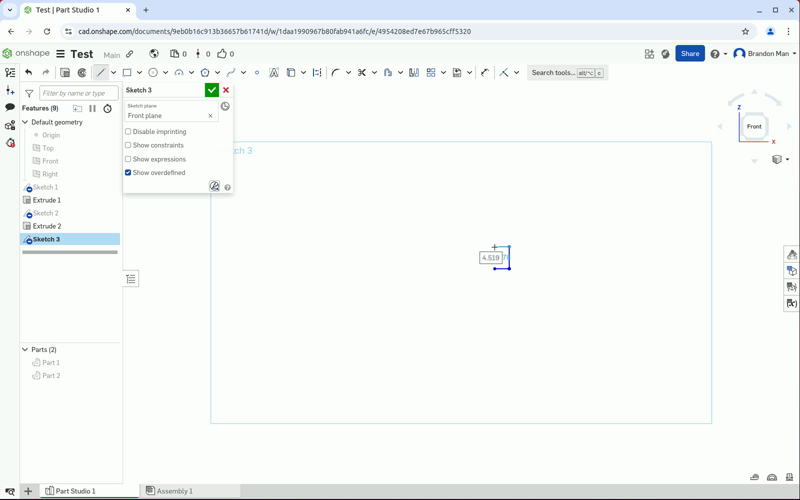
mouse_move(524, 246)
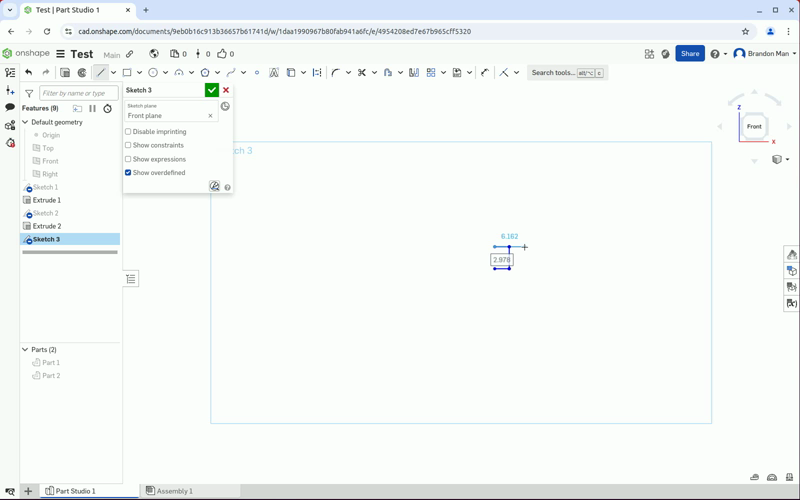
key_down(shift)
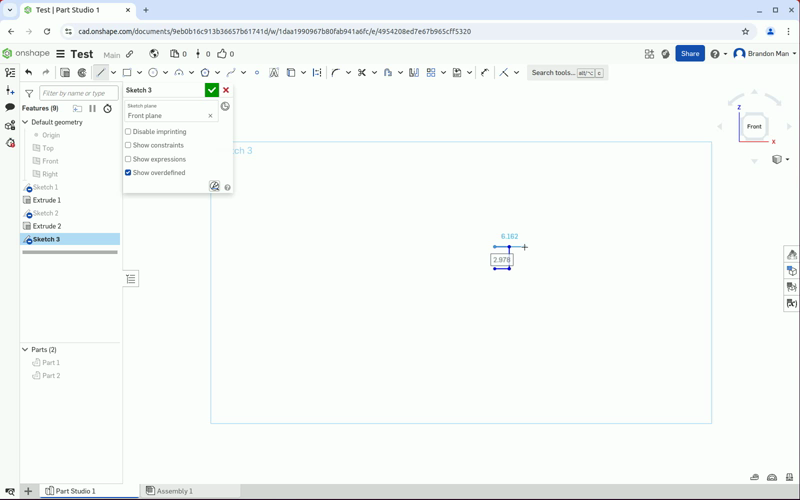
mouse_move(494, 268)
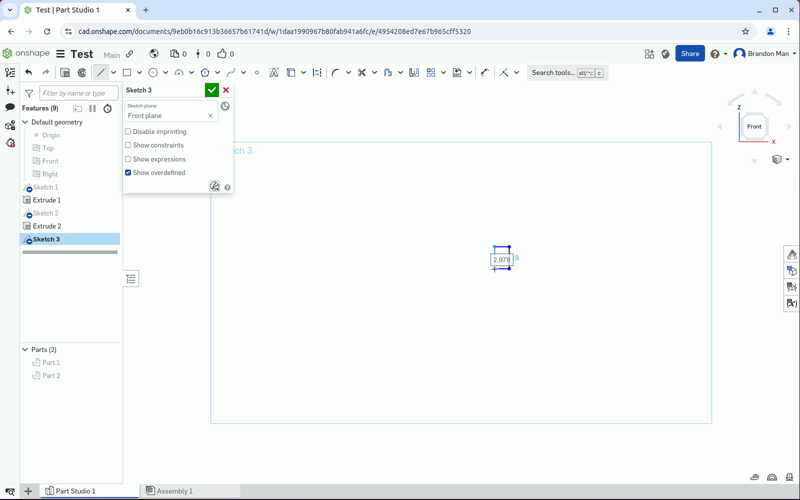
key_up(shift)
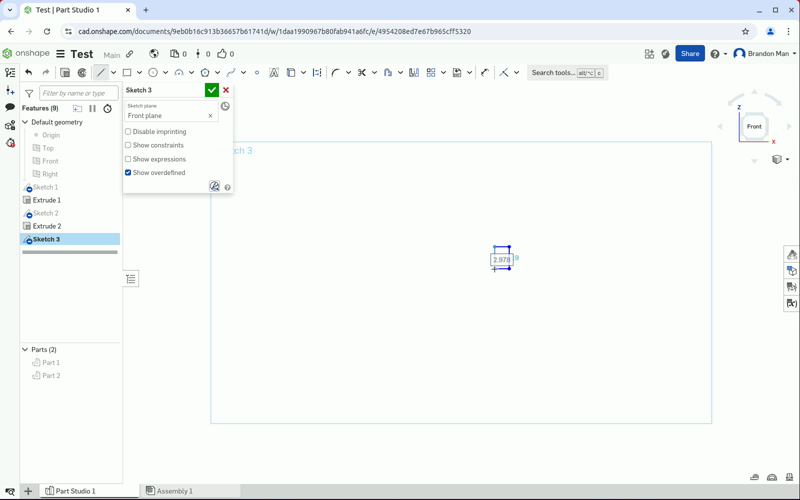
click(494, 268)
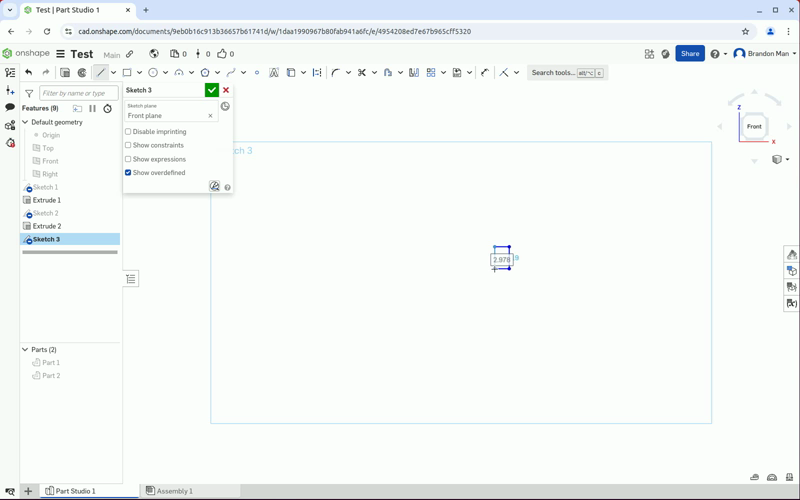
key(esc)
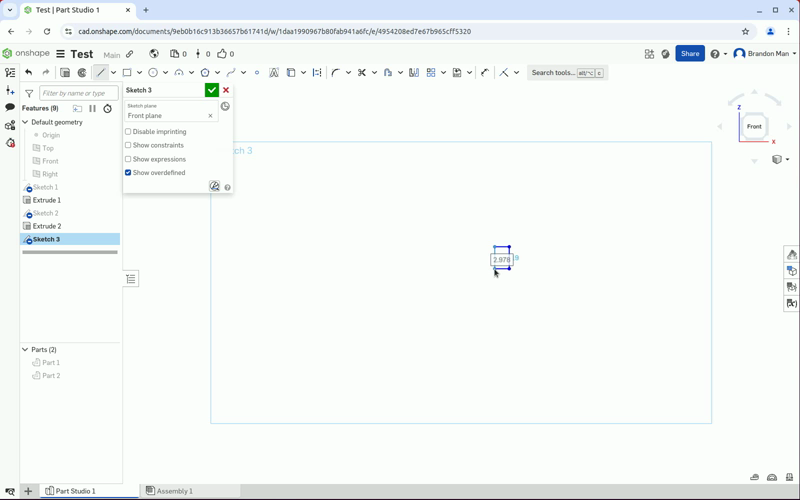
mouse_move(500, 250)
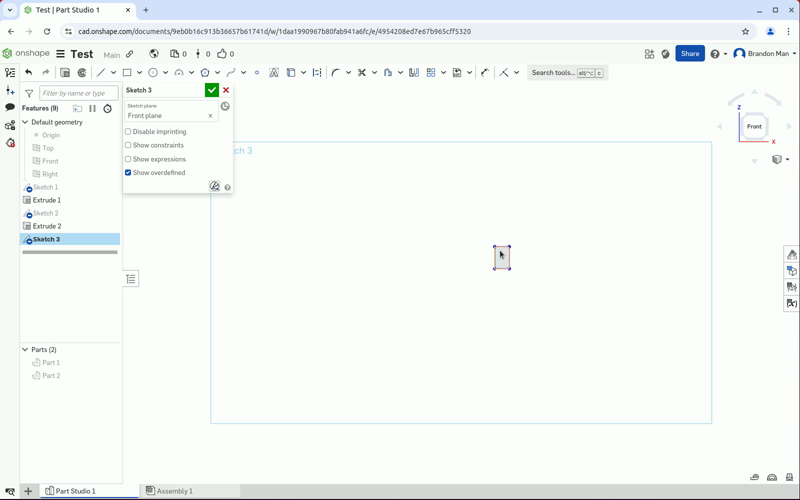
scroll(6)
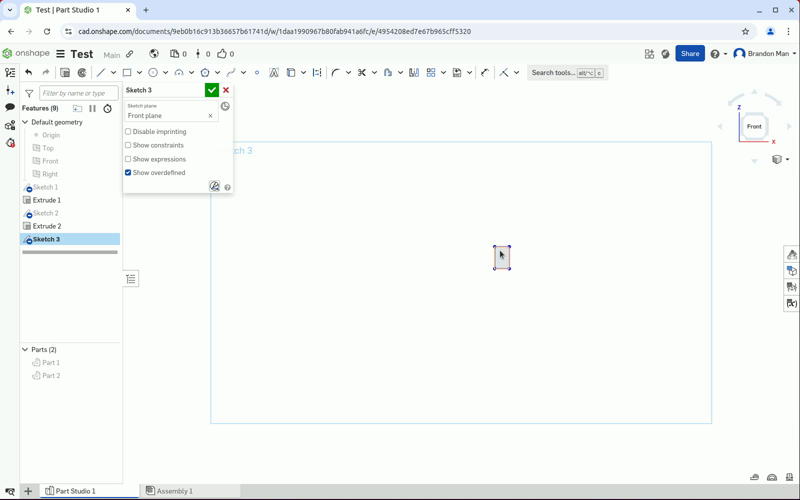
scroll(6)
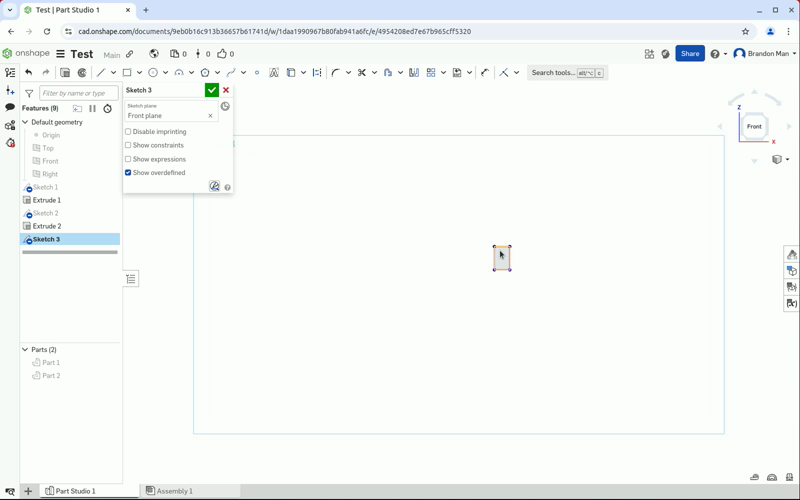
scroll(6)
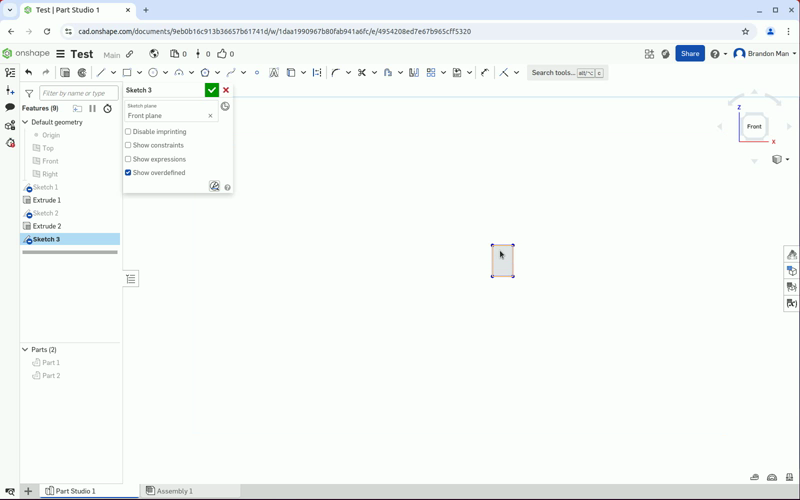
scroll(6)
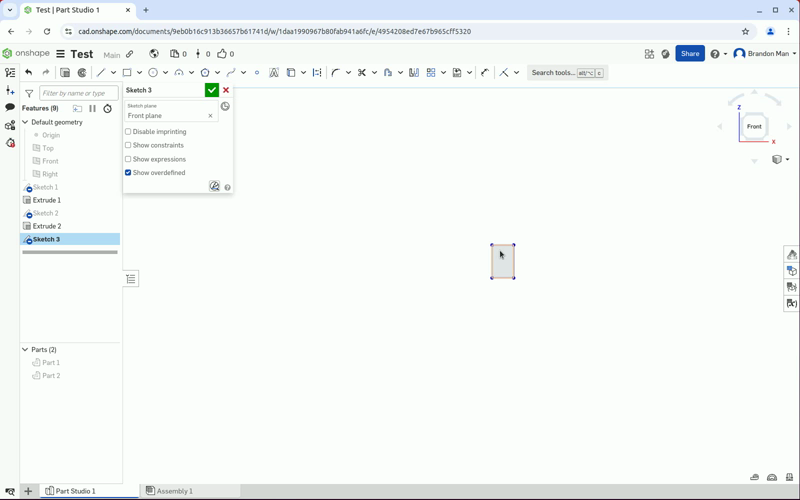
scroll(6)
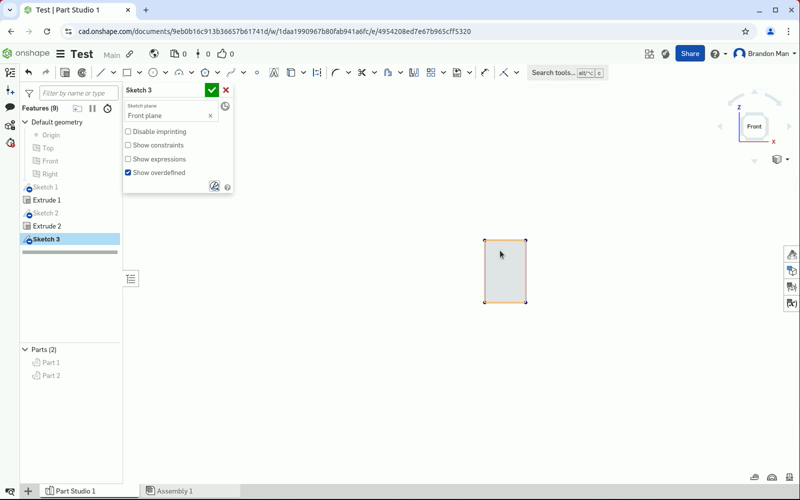
scroll(6)
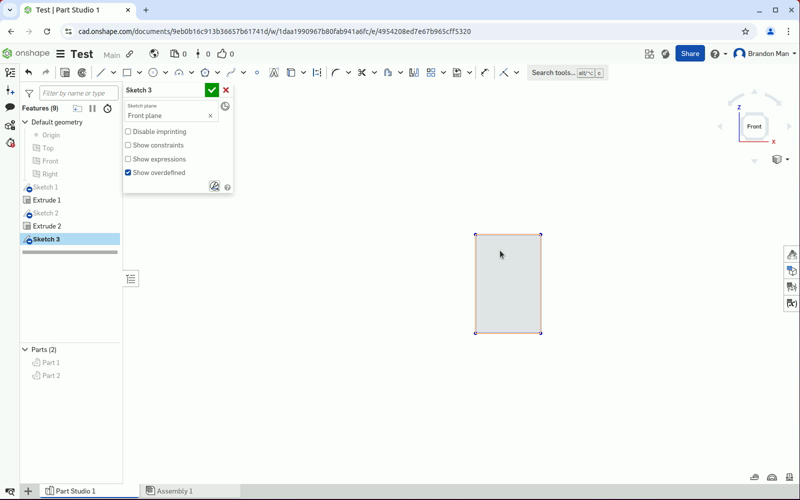
scroll(6)
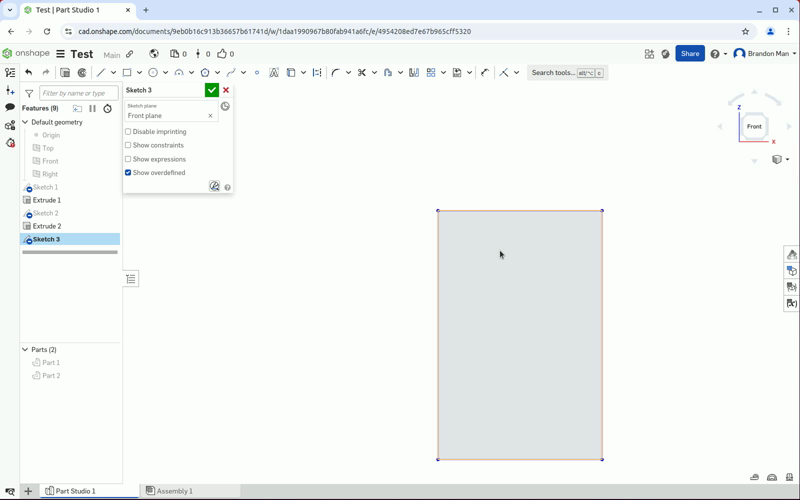
click(500, 250)
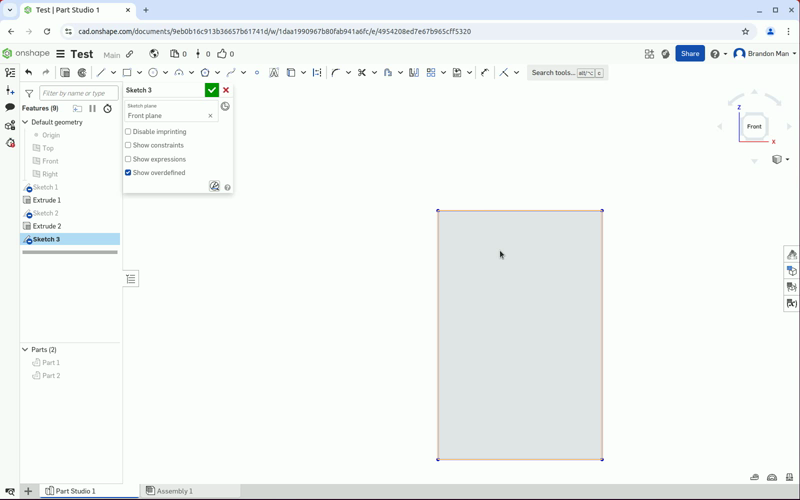
scroll(-6)
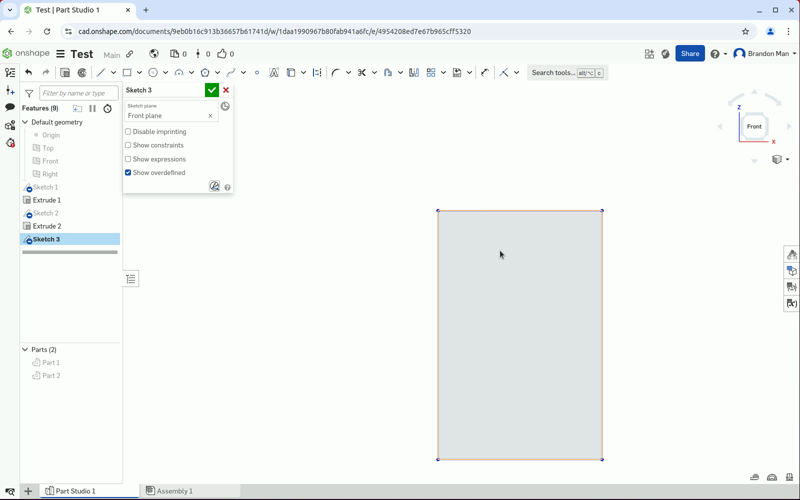
scroll(-6)
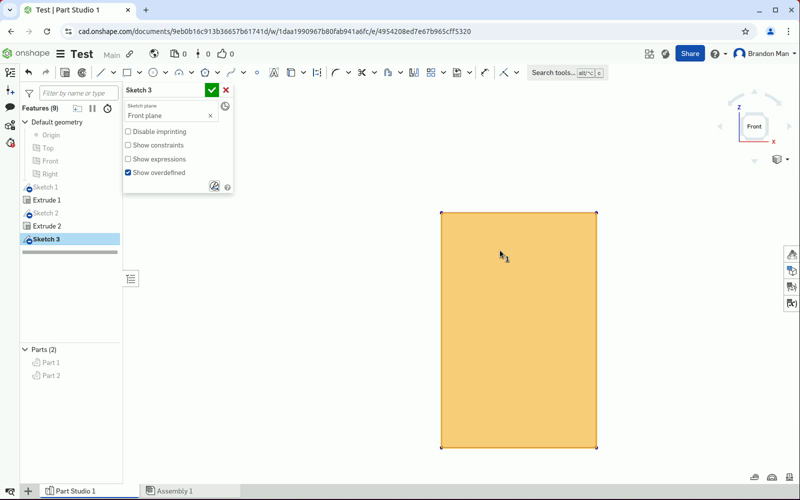
scroll(-6)
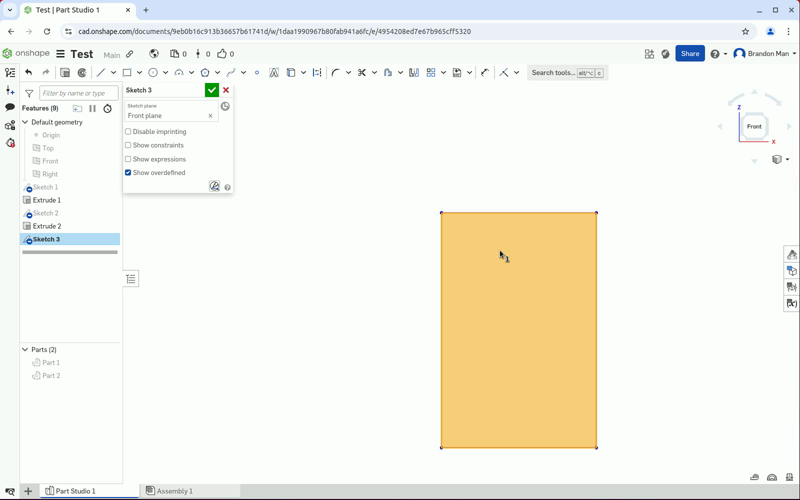
scroll(-6)
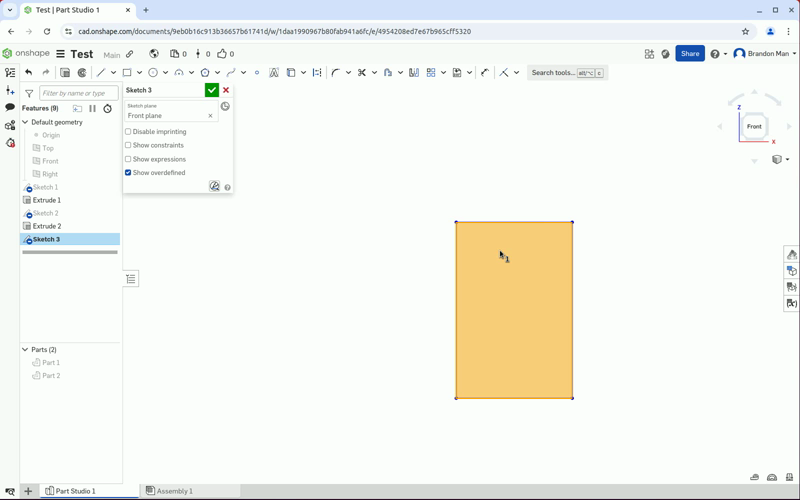
scroll(-6)
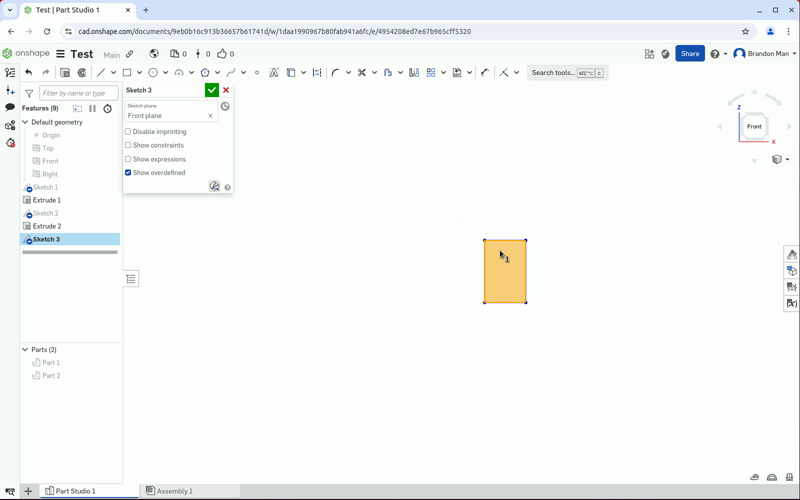
scroll(-6)
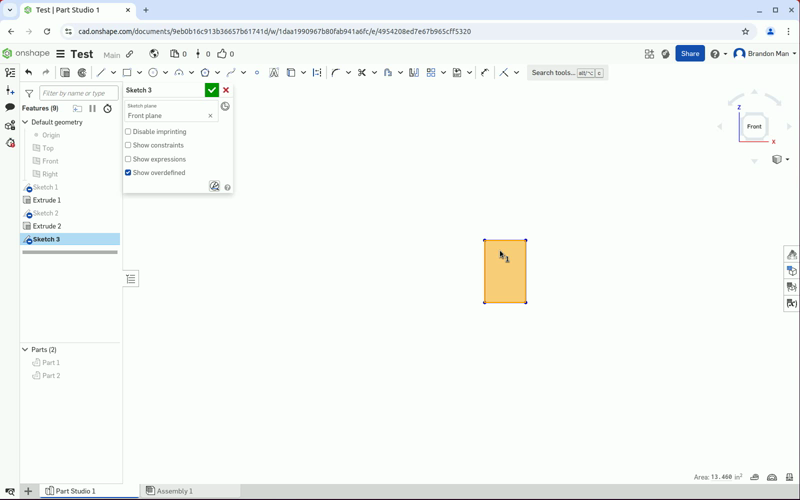
scroll(-6)
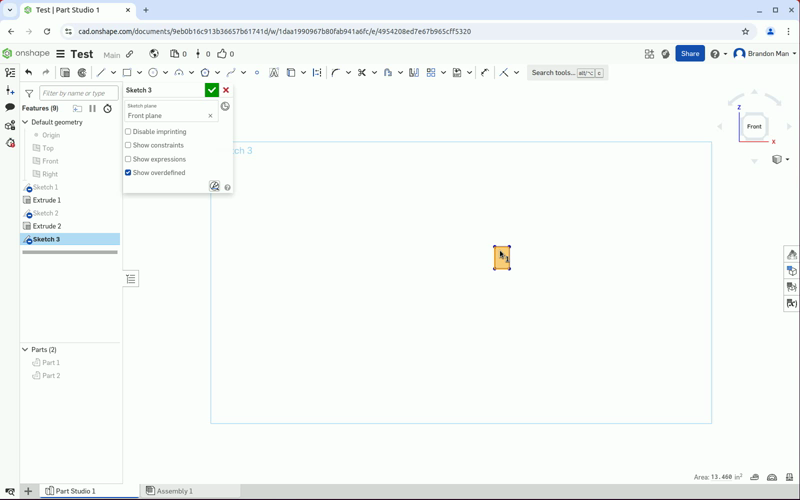
mouse_move(73, 352)
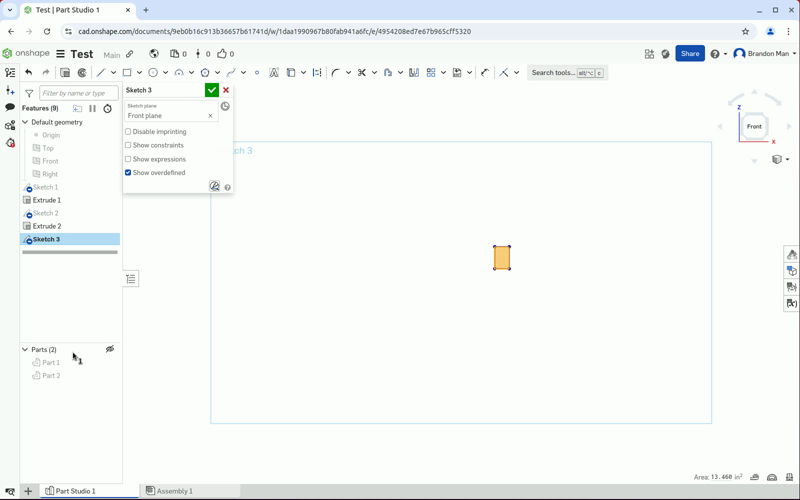
key(shift+y)
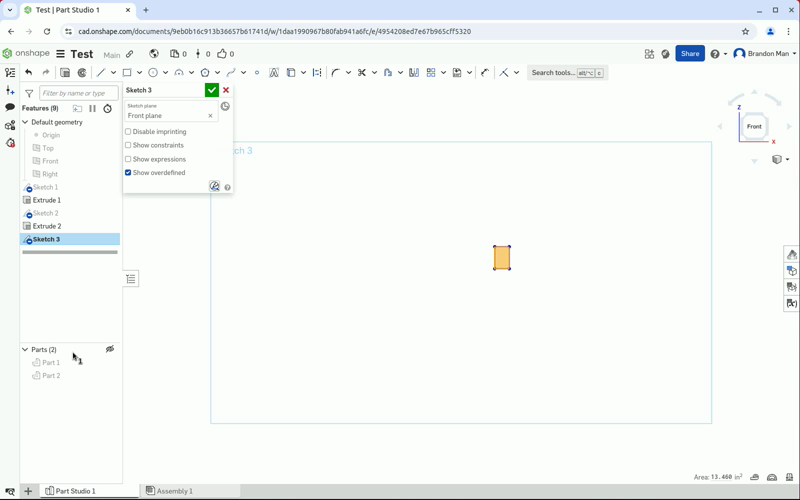
key(shift+e)
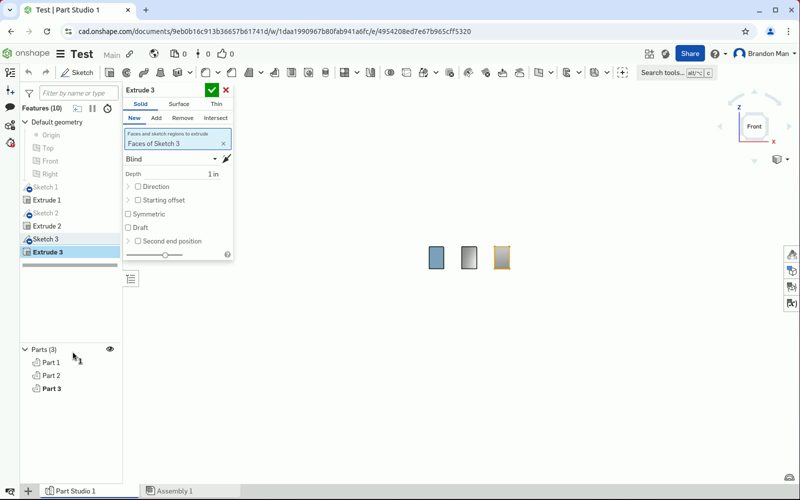
mouse_move(143, 106)
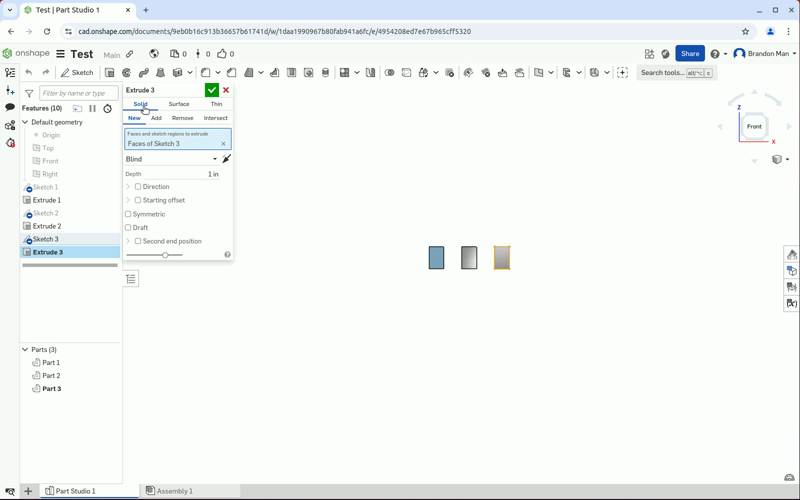
click(143, 106)
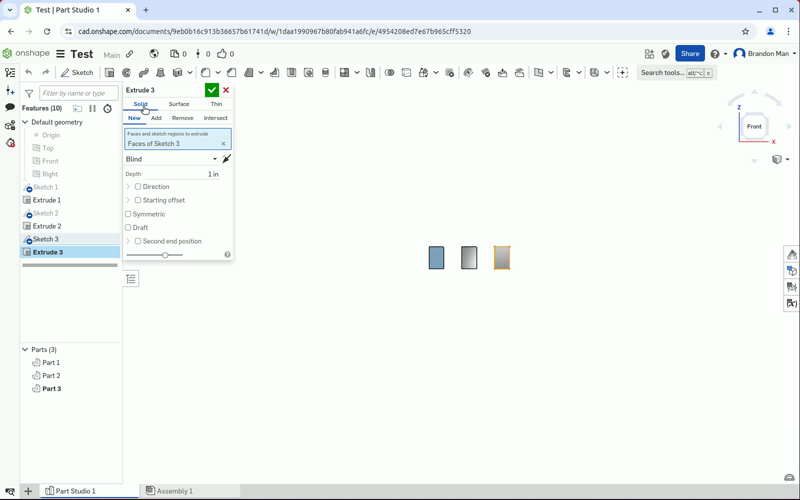
mouse_move(137, 120)
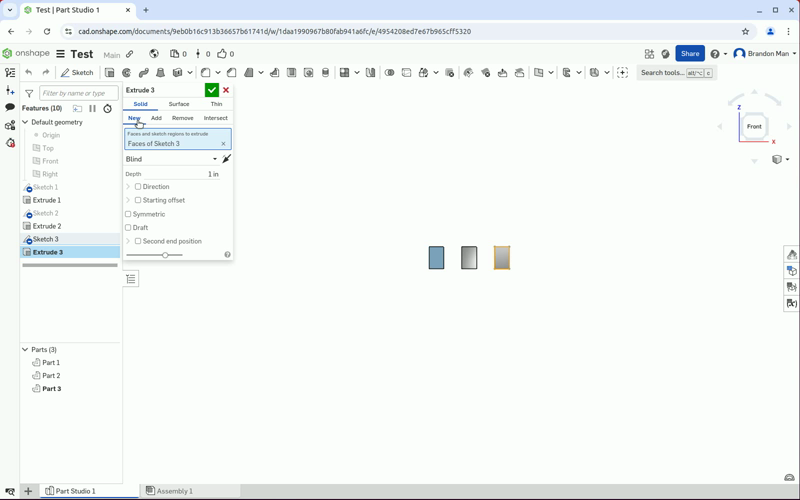
click(137, 120)
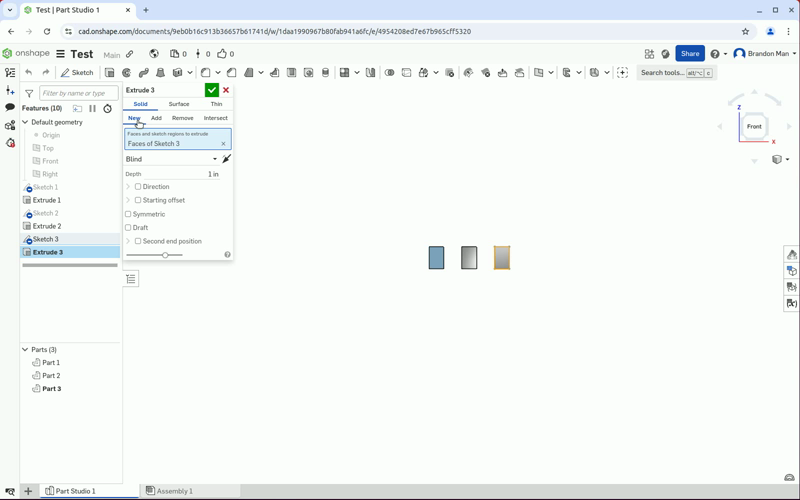
key(tab, 4)
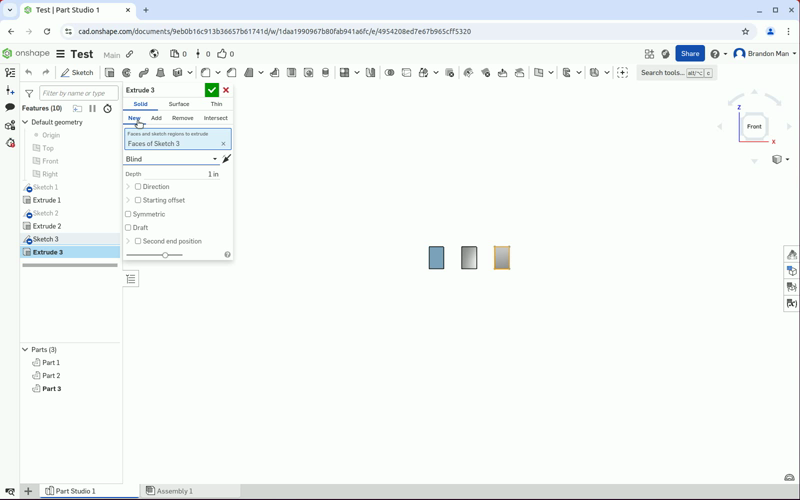
text(14.924)
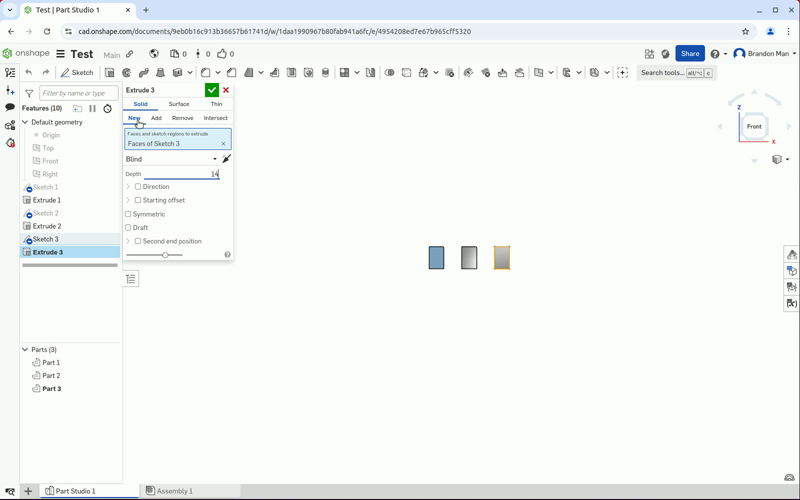
key(tab, 3)
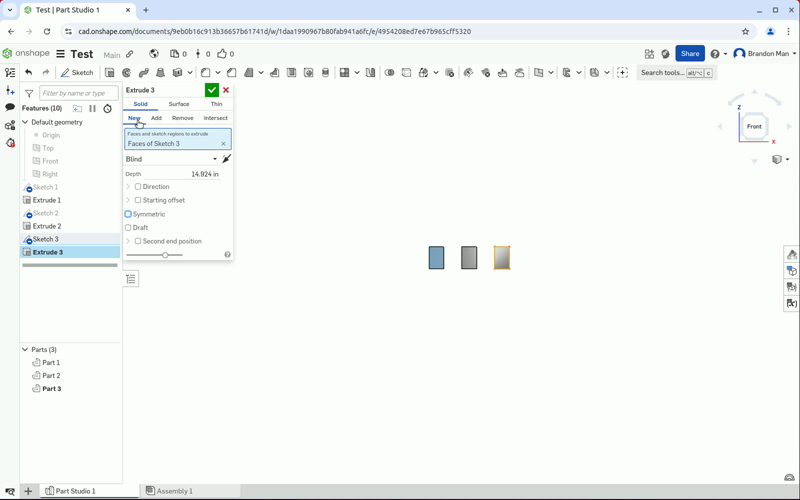
key(space)
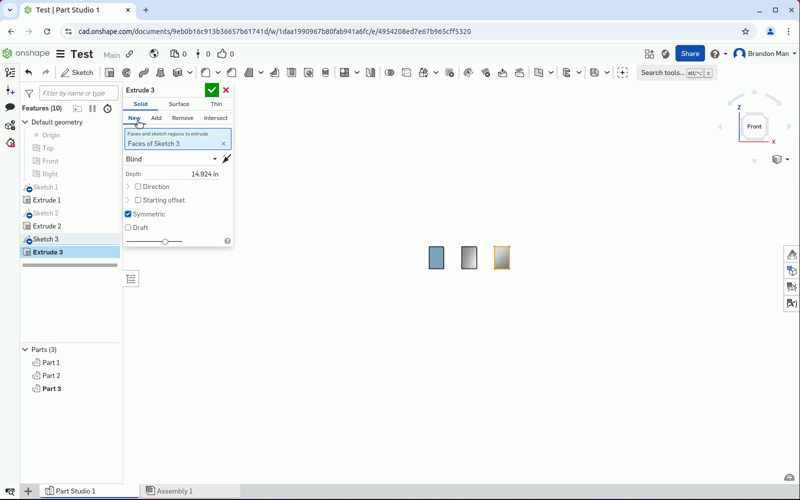
key(enter)
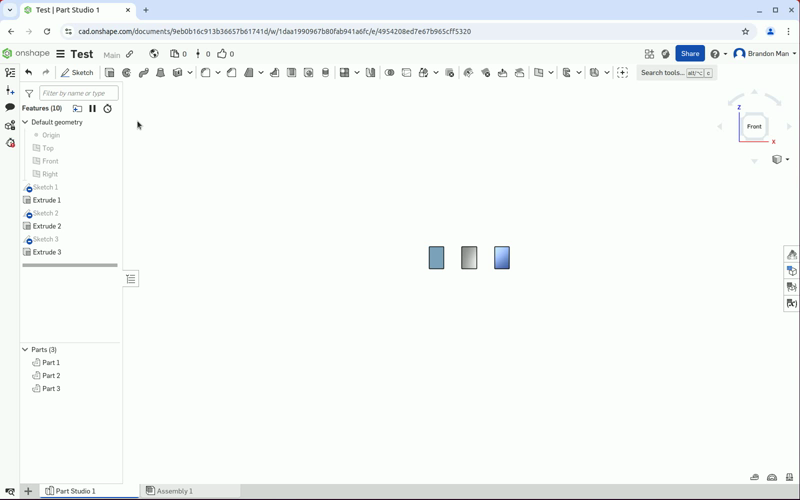
key(shift+h)
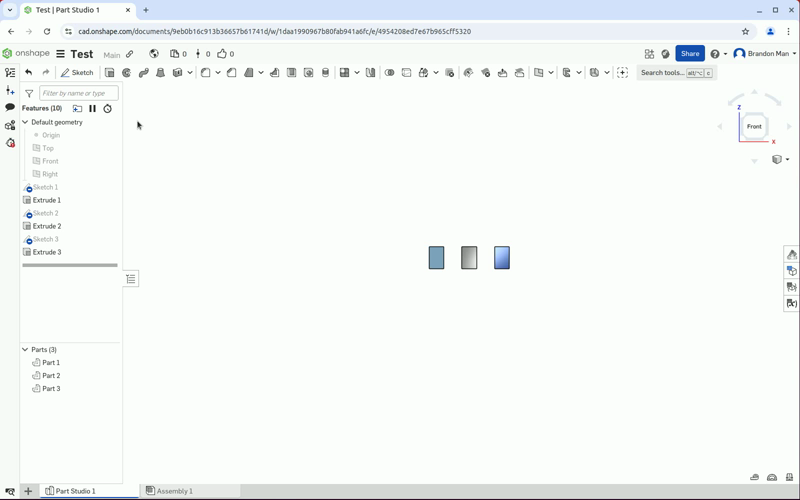
key(shift+h)
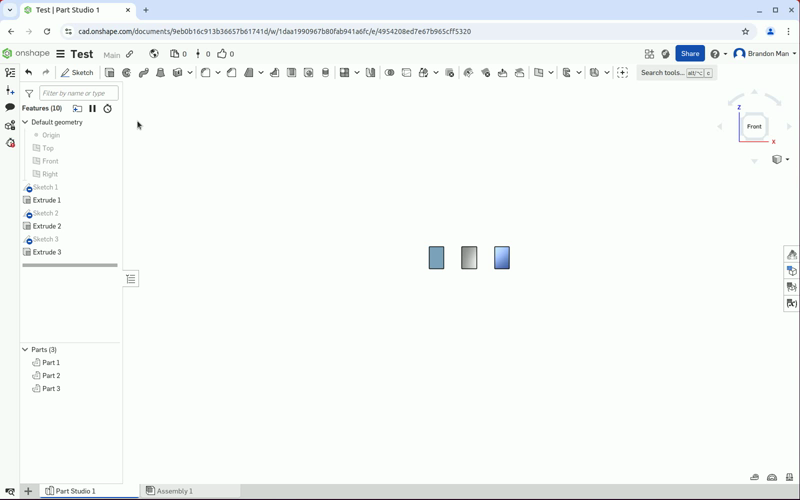
mouse_move(73, 189)
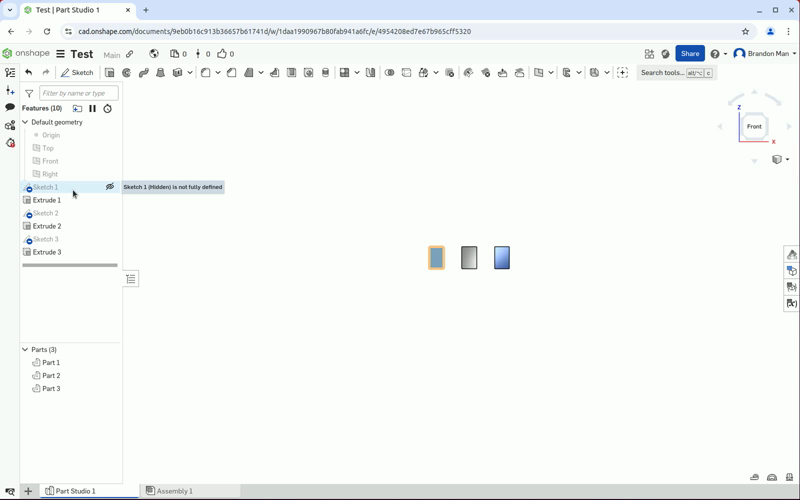
click(73, 189)
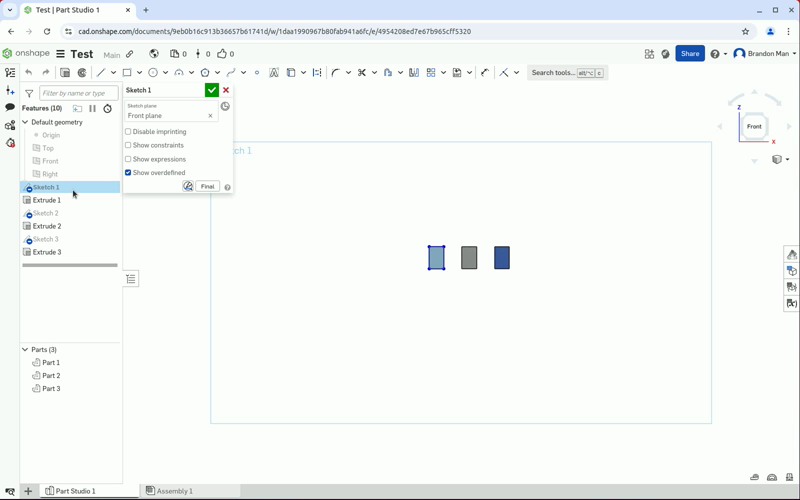
mouse_move(229, 92)
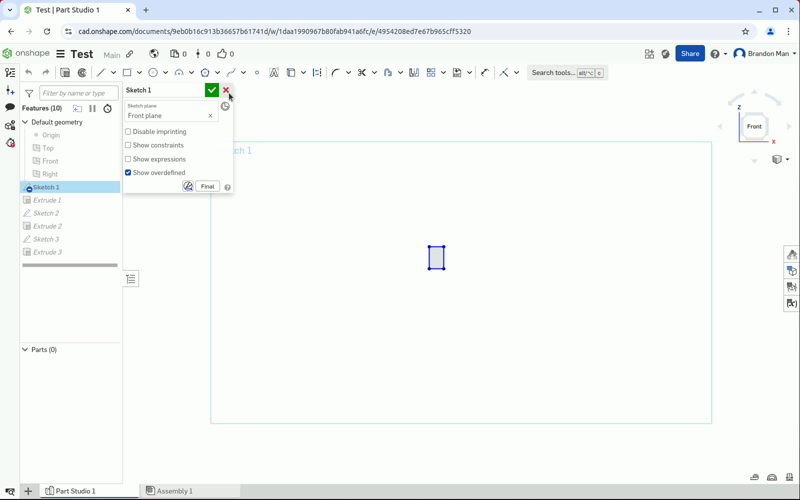
click(229, 92)
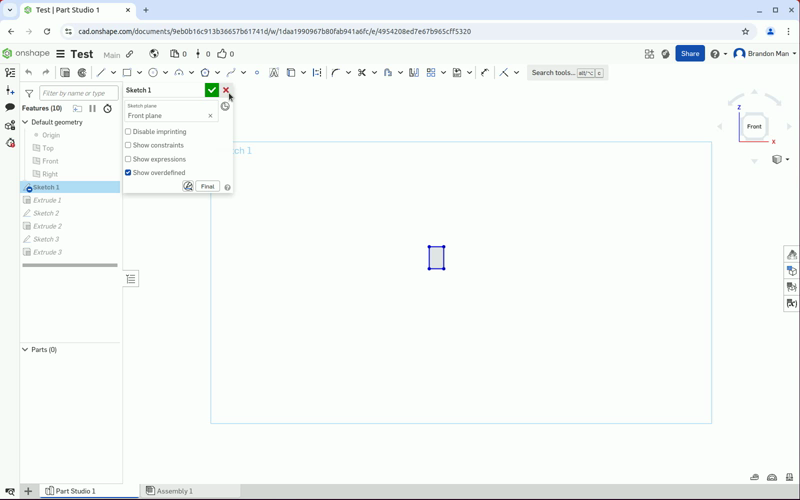
key(shift+s)
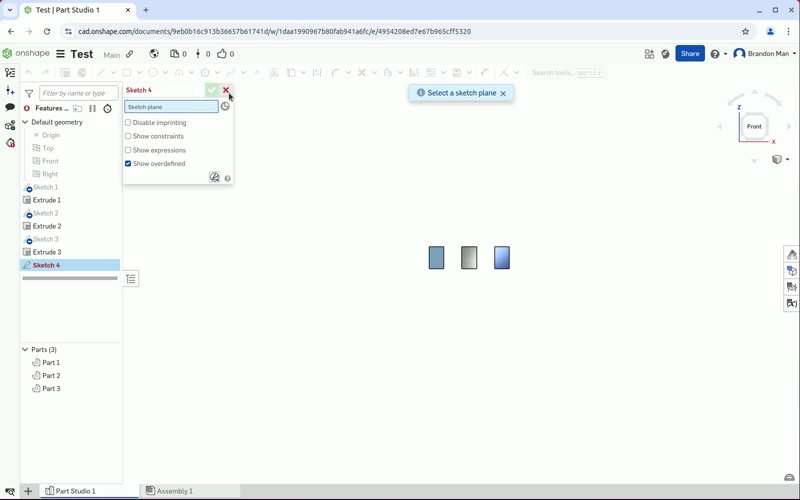
mouse_move(73, 163)
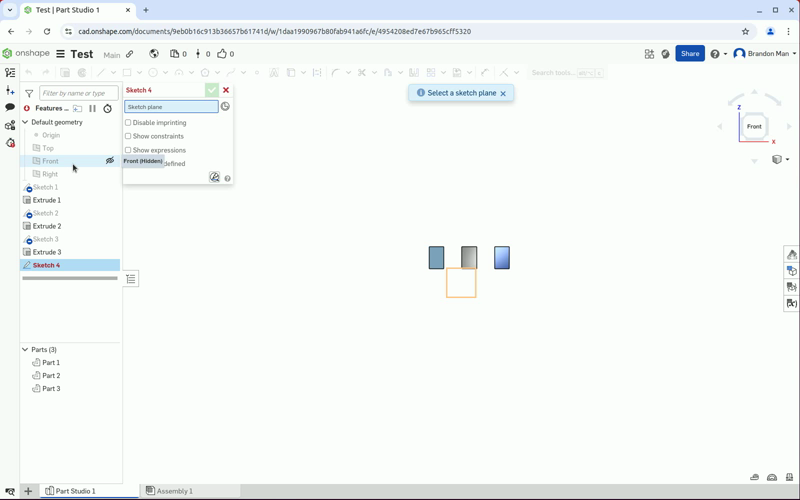
click(73, 163)
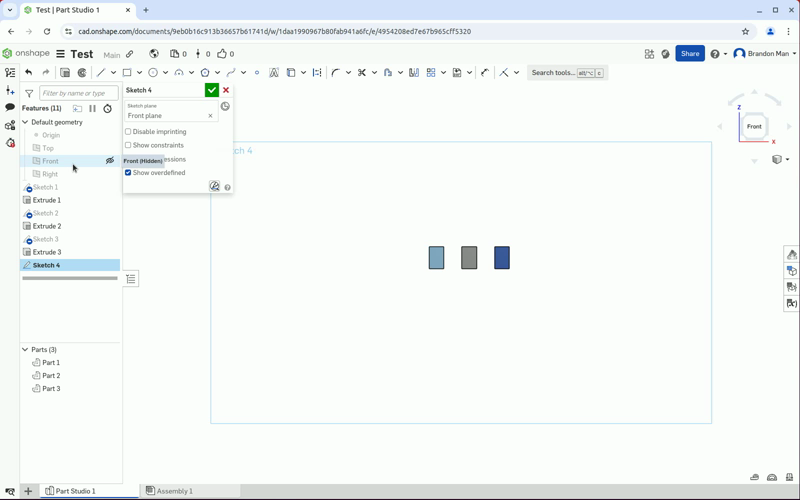
mouse_move(73, 352)
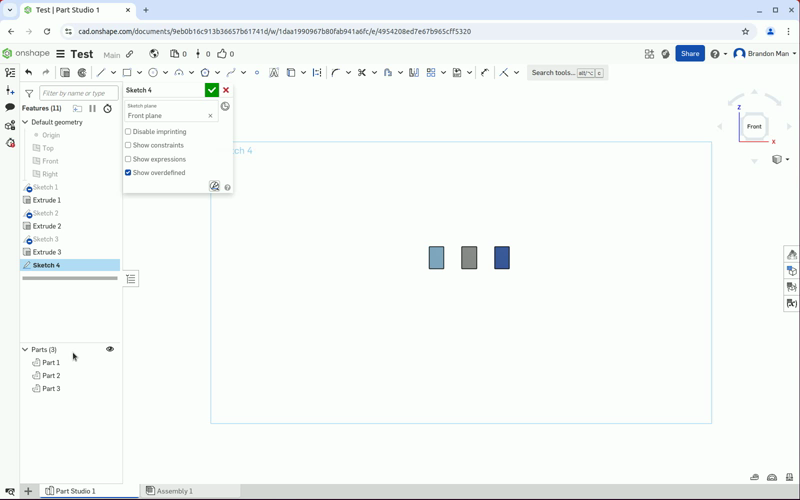
key(y)
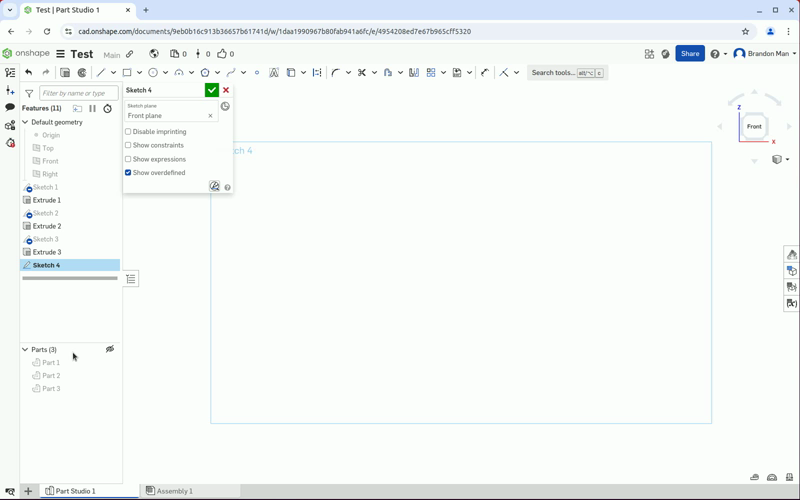
key(l)
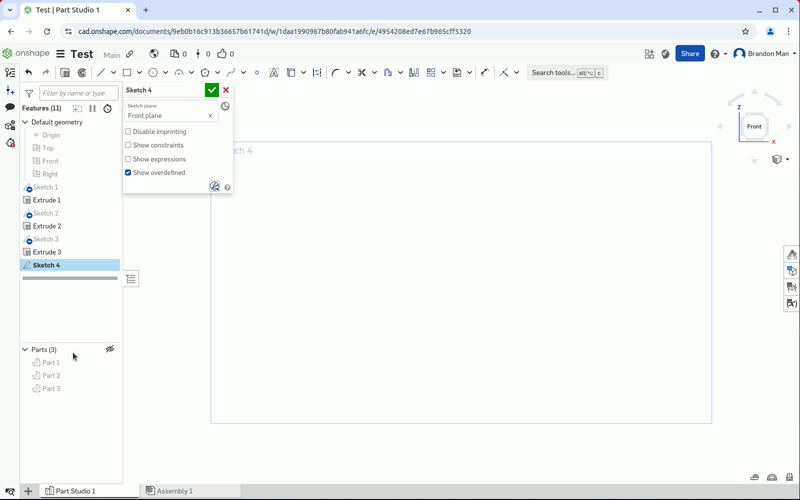
key_down(shift)
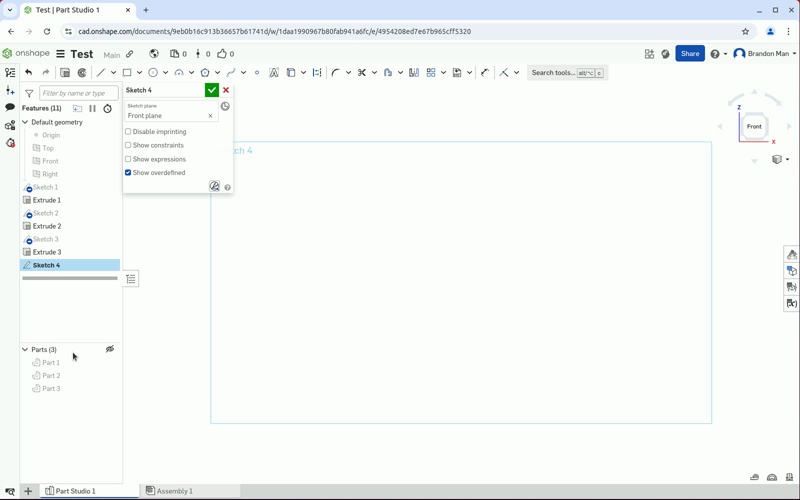
mouse_move(526, 268)
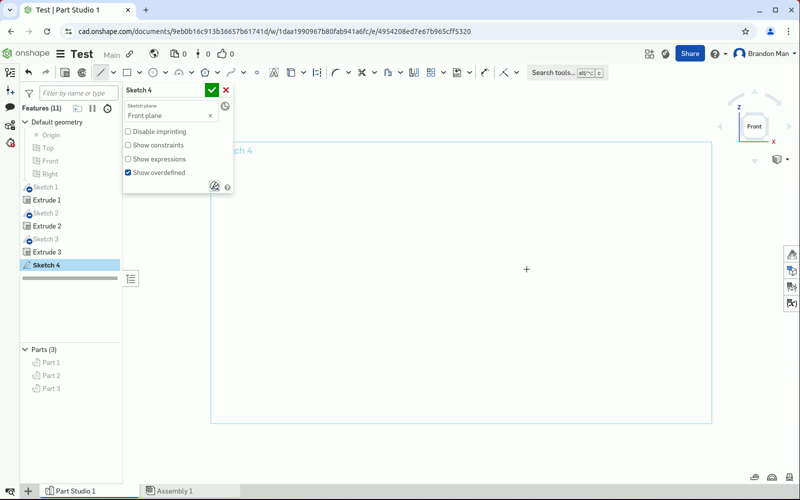
click(526, 268)
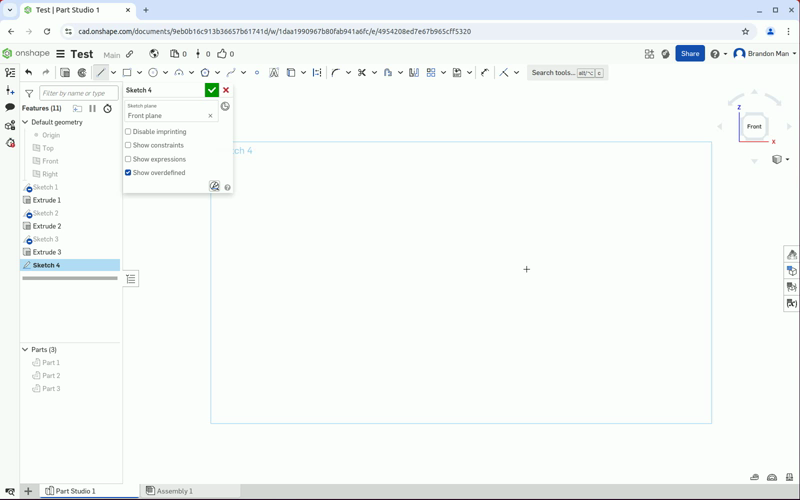
key_up(shift)
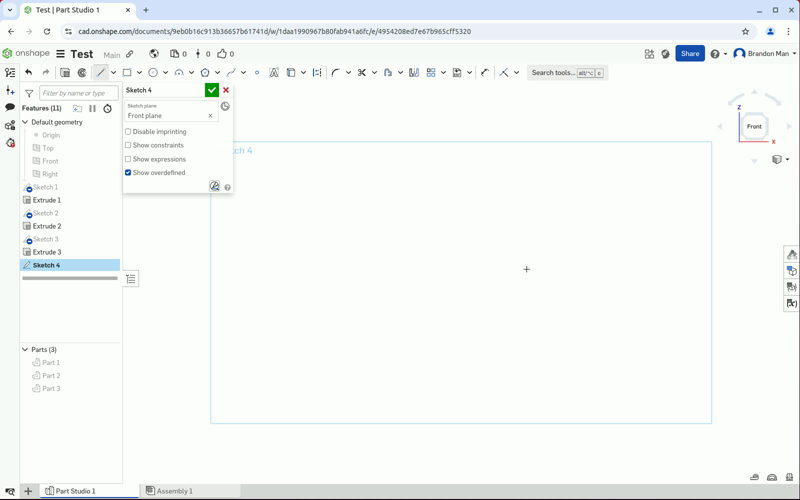
key_down(shift)
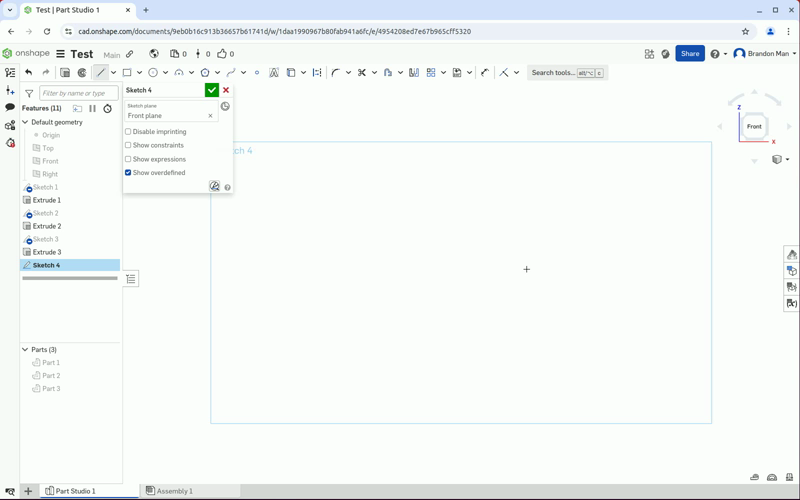
mouse_move(556, 268)
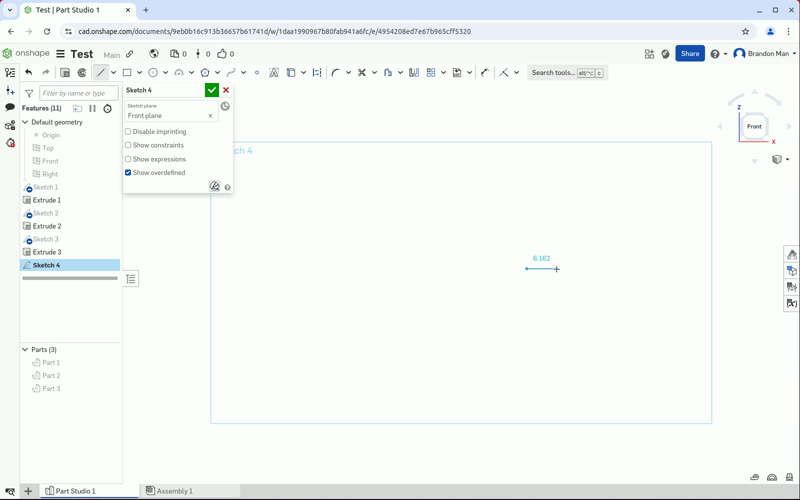
mouse_move(541, 268)
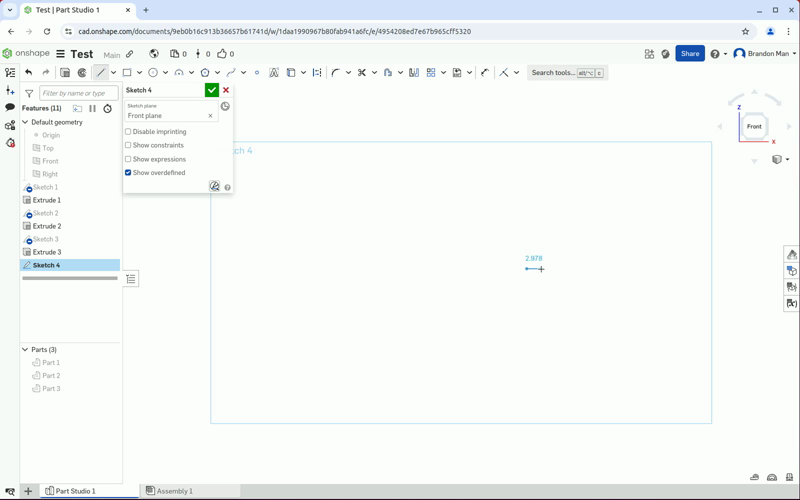
click(541, 268)
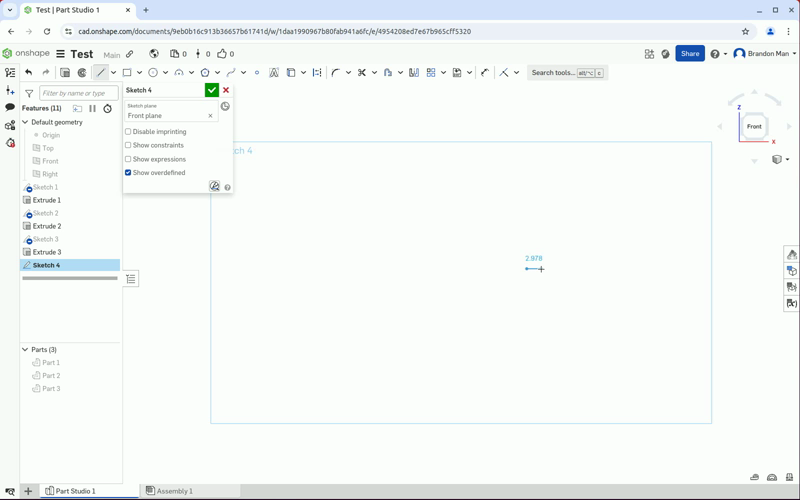
key_up(shift)
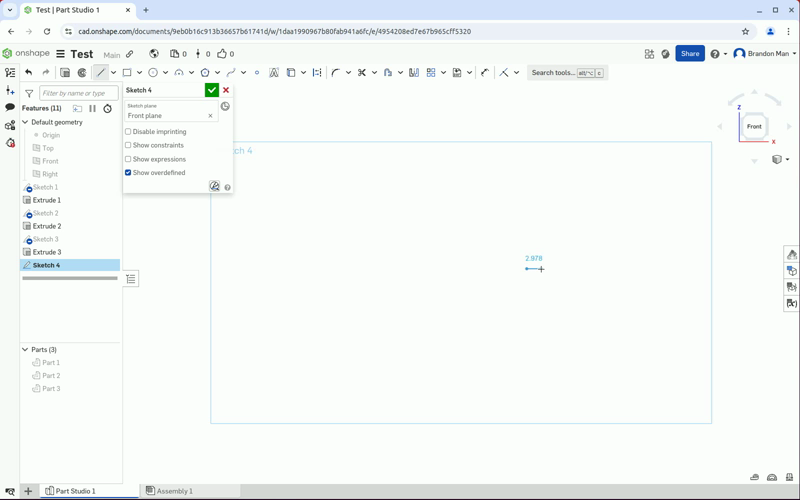
key_down(shift)
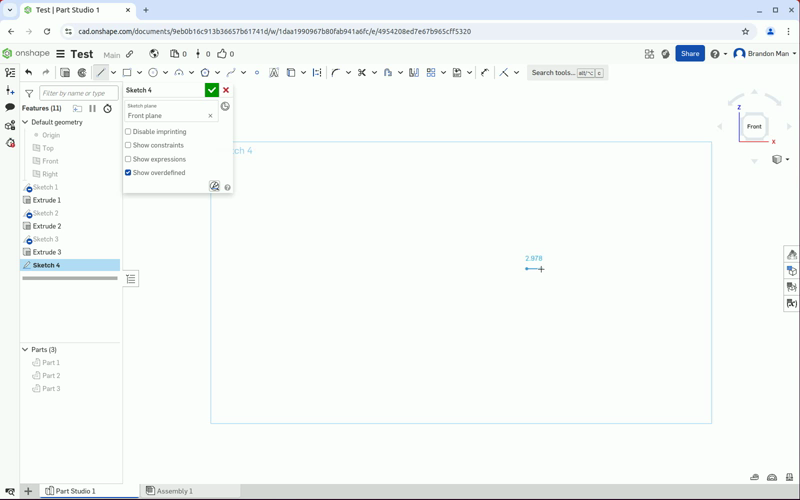
mouse_move(571, 268)
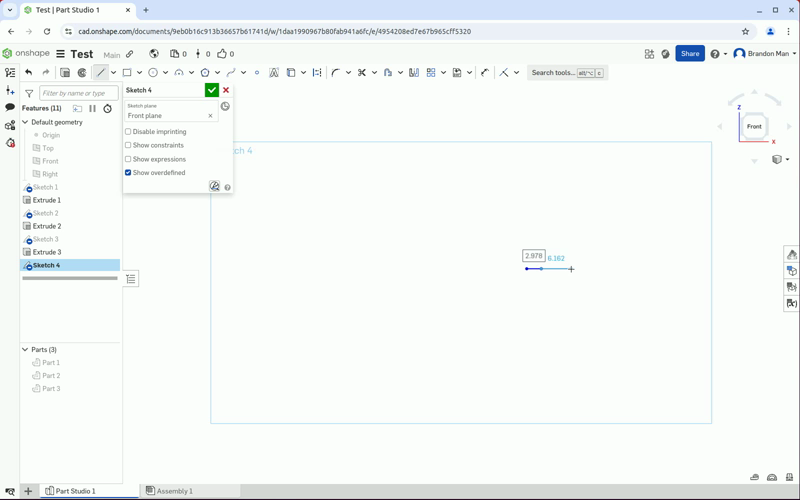
mouse_move(541, 246)
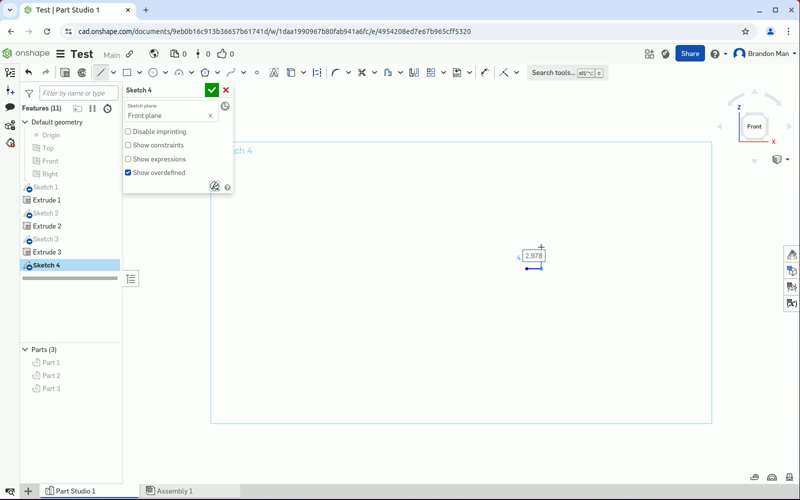
click(541, 246)
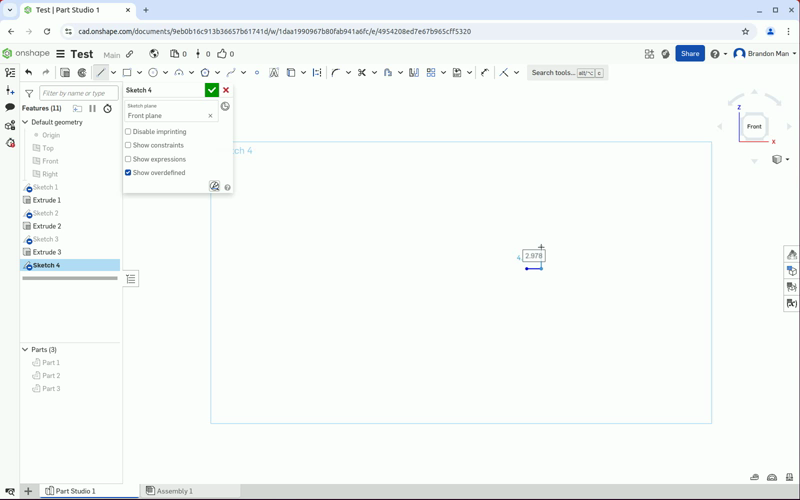
key_up(shift)
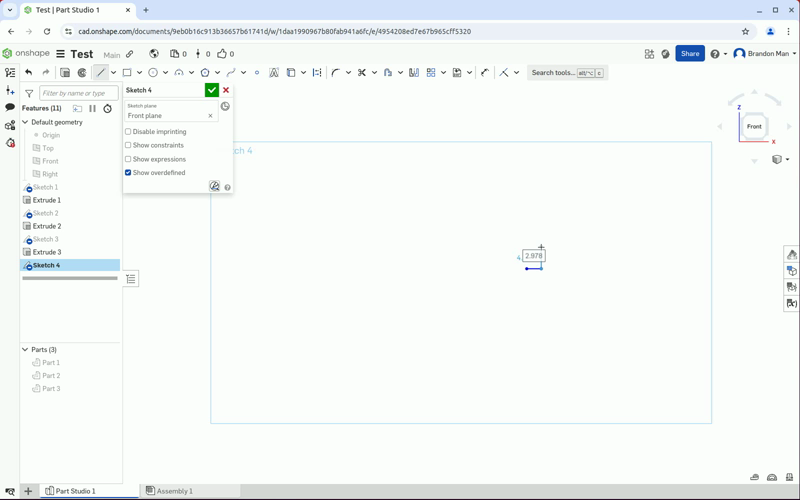
key_down(shift)
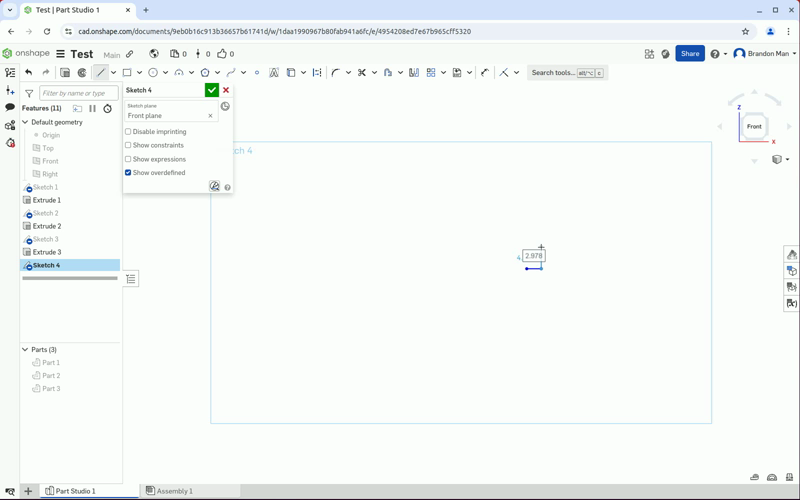
mouse_move(571, 246)
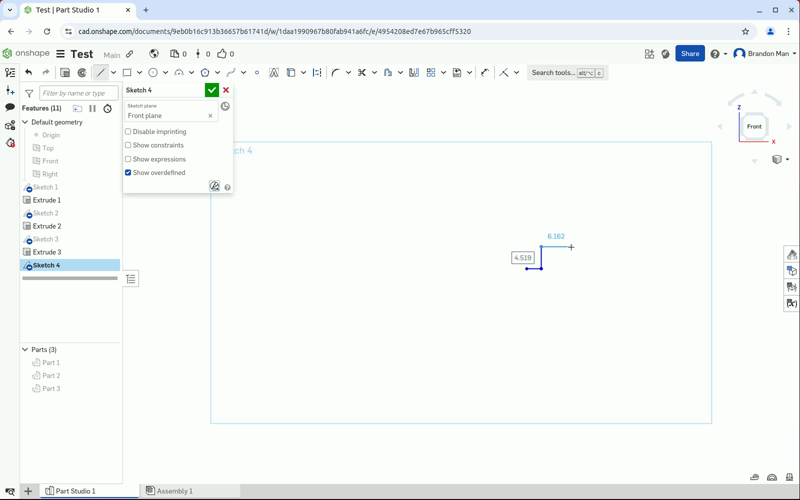
mouse_move(526, 246)
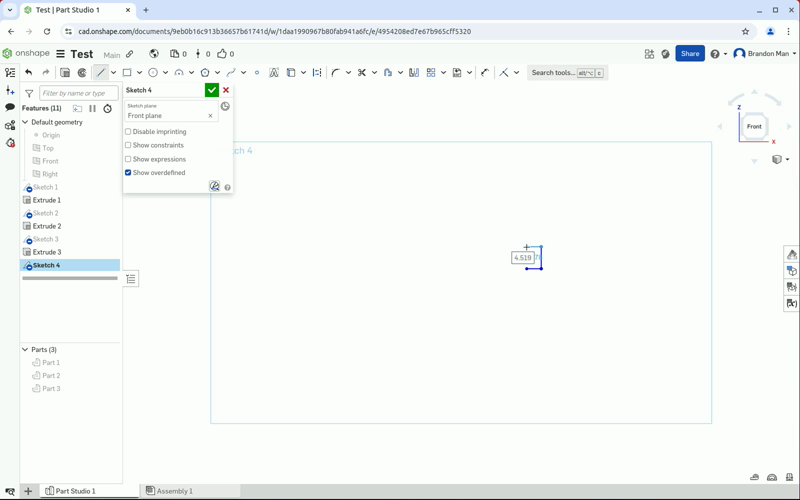
click(526, 246)
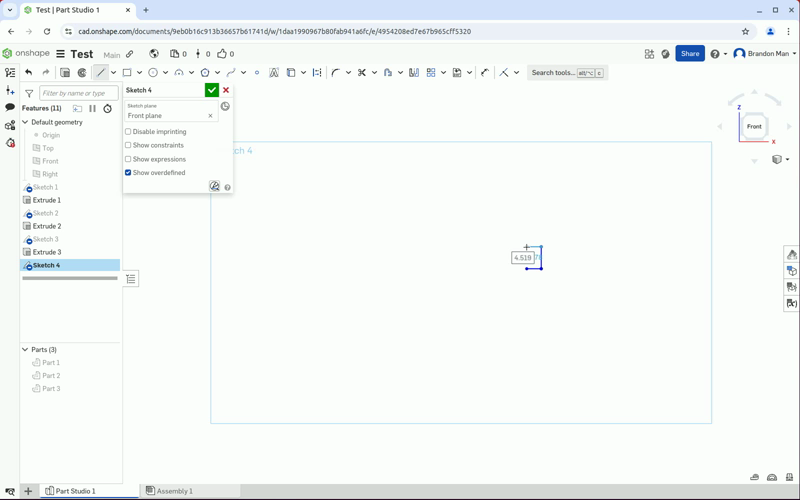
key_up(shift)
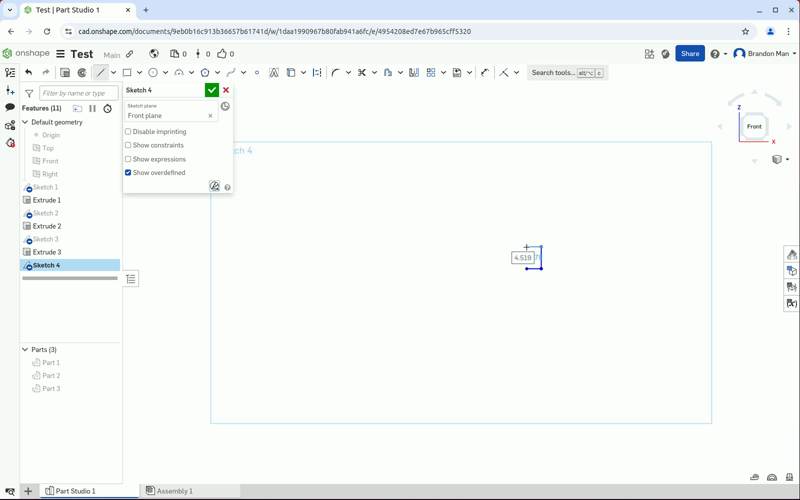
mouse_move(556, 246)
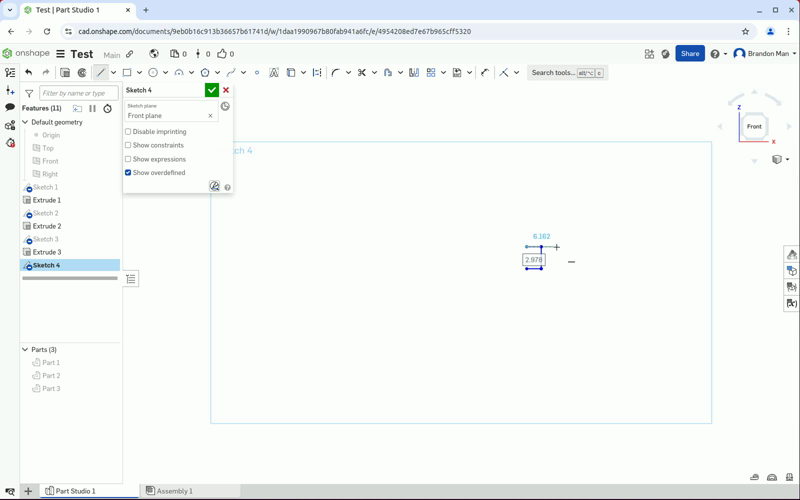
key_down(shift)
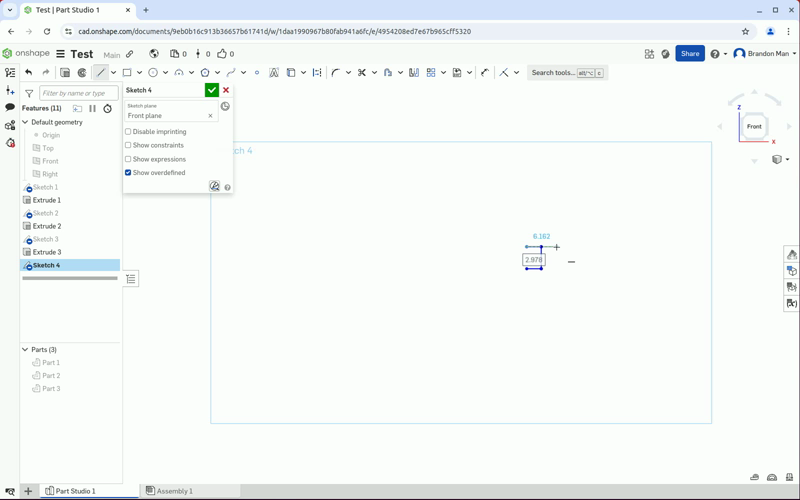
mouse_move(526, 268)
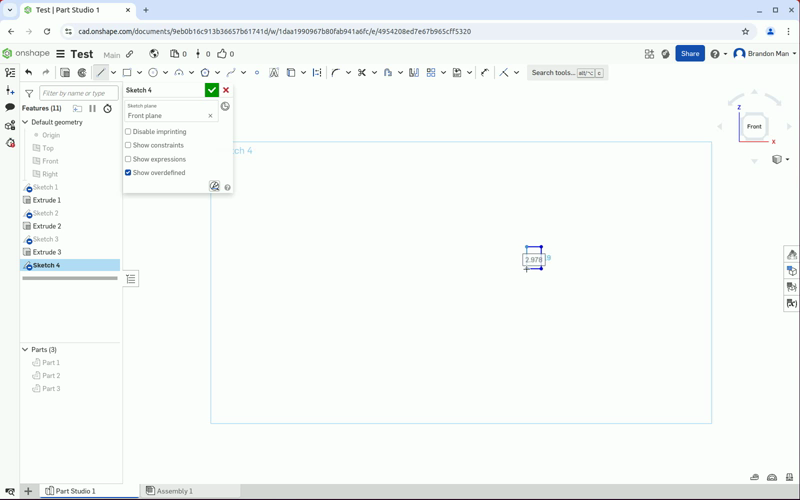
key_up(shift)
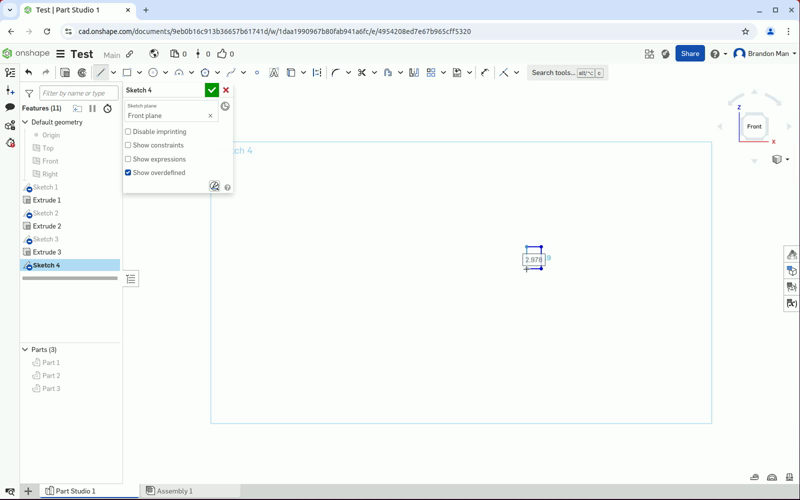
click(526, 268)
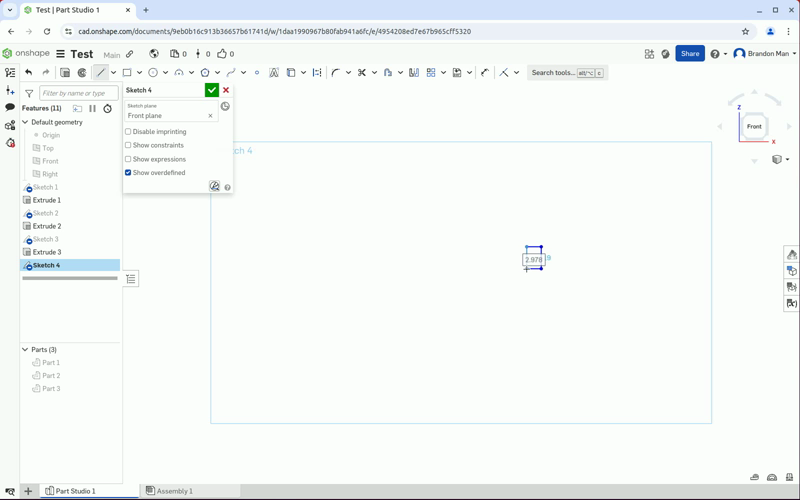
key(esc)
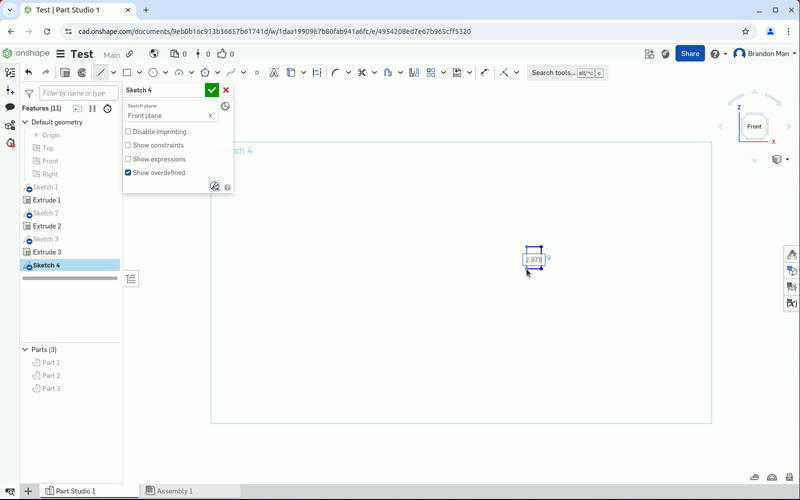
mouse_move(539, 251)
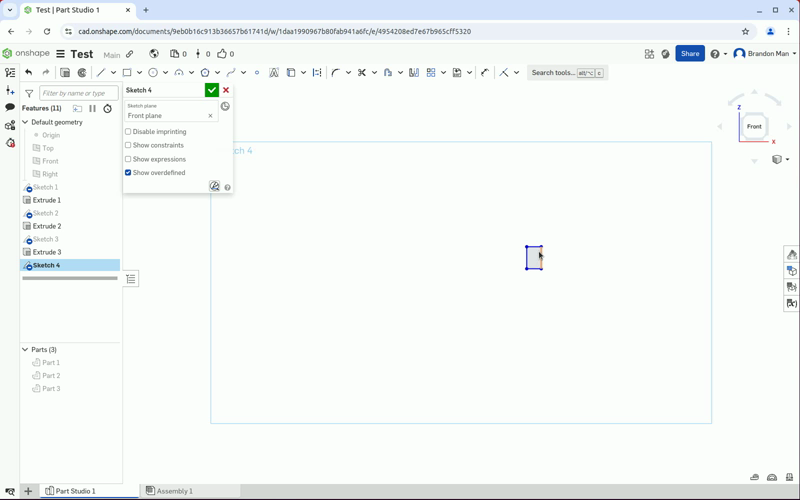
scroll(6)
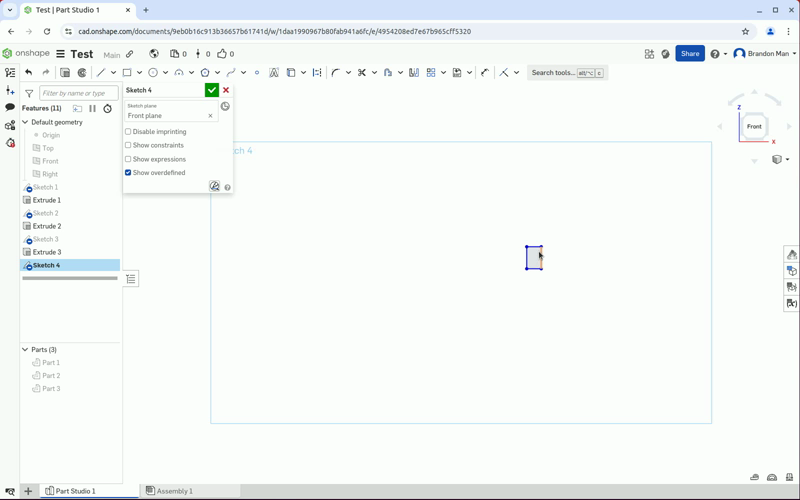
scroll(6)
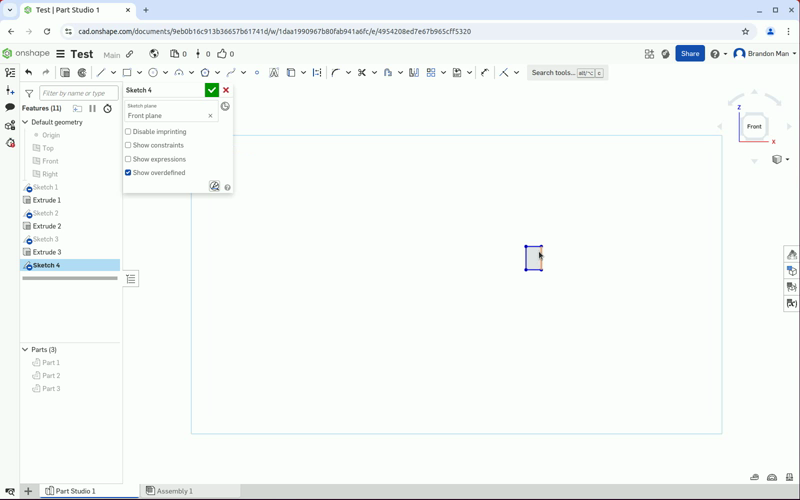
scroll(6)
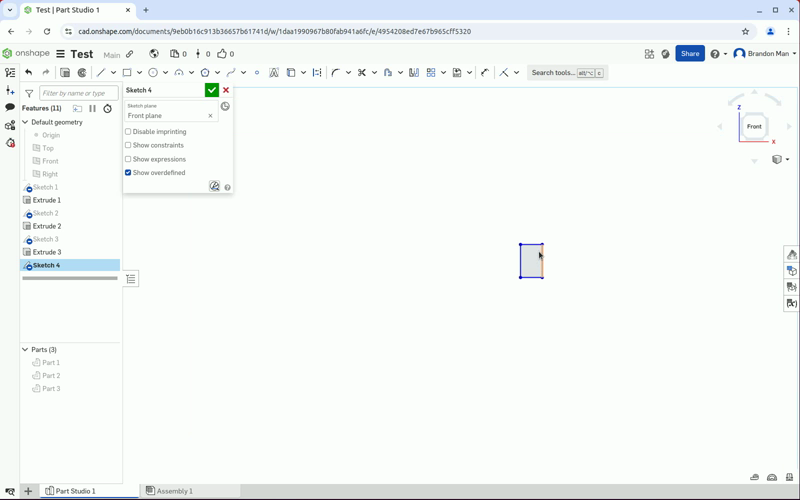
scroll(6)
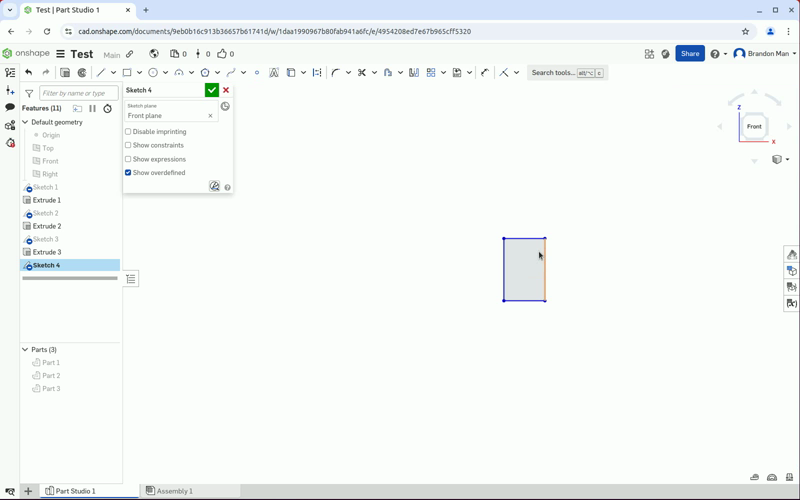
scroll(6)
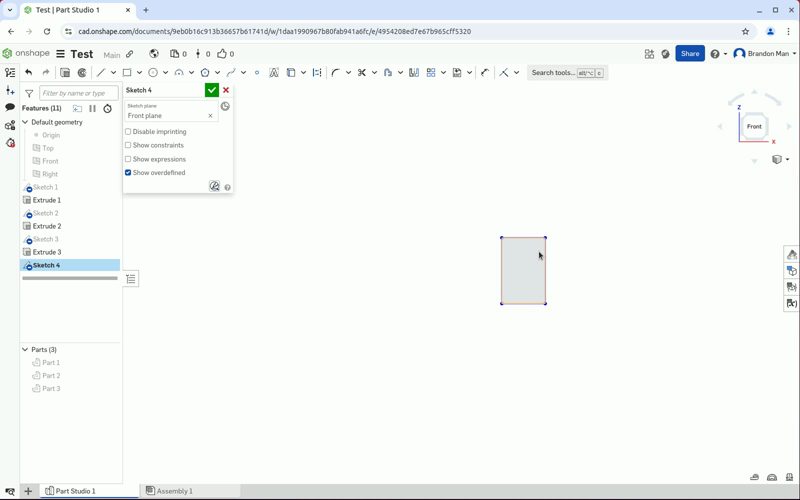
scroll(6)
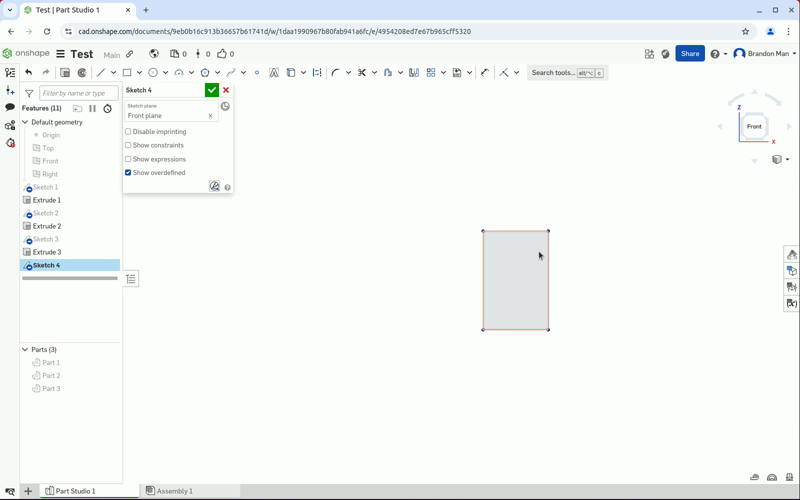
scroll(6)
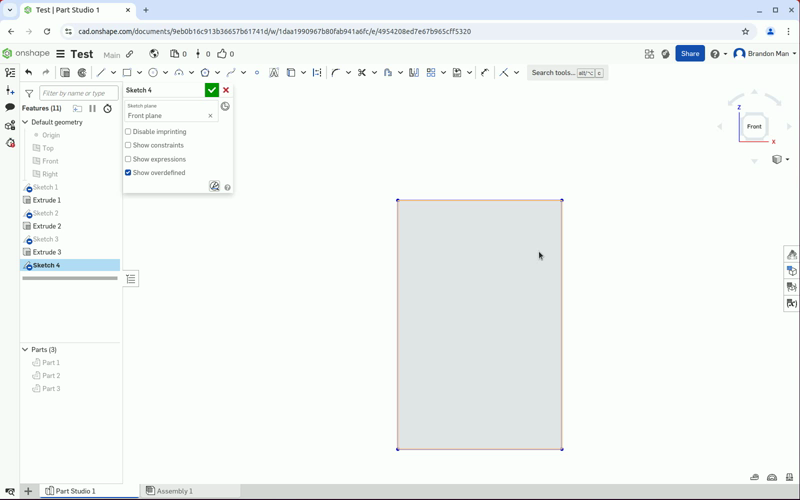
click(539, 251)
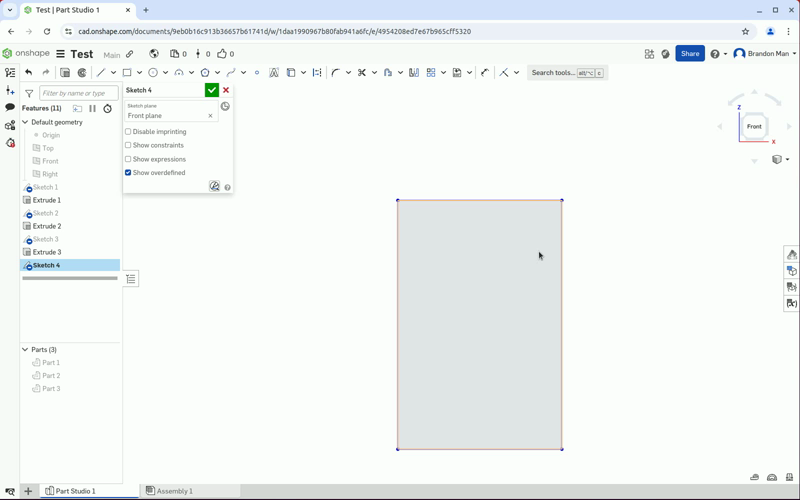
scroll(-6)
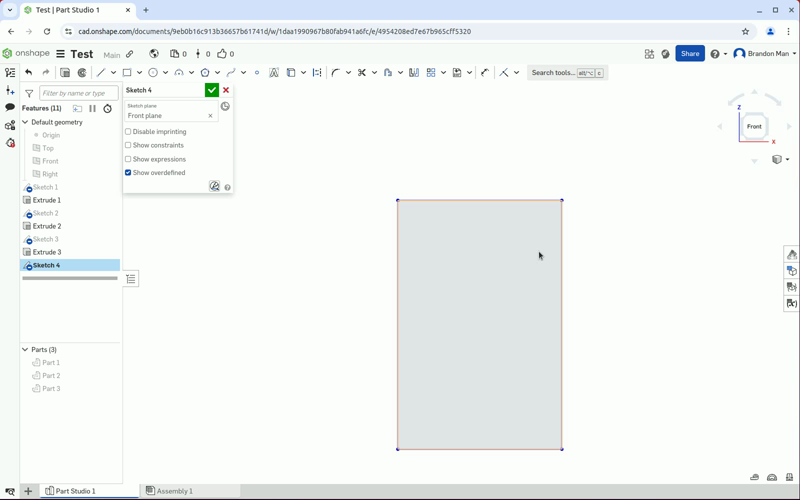
scroll(-6)
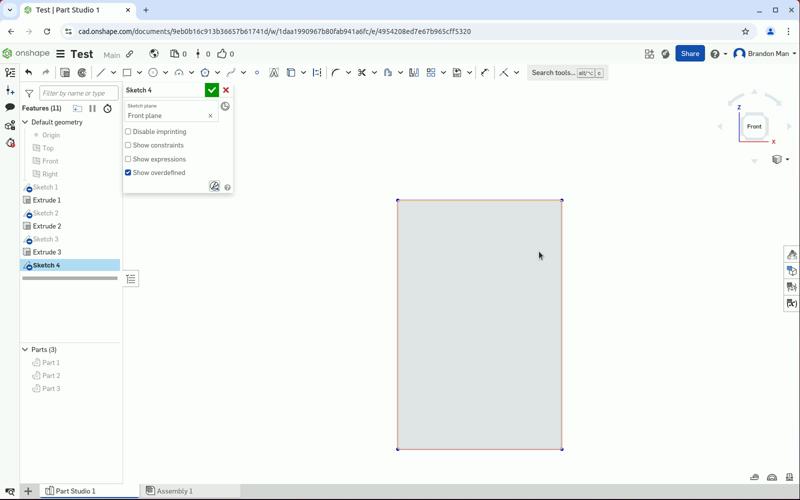
scroll(-6)
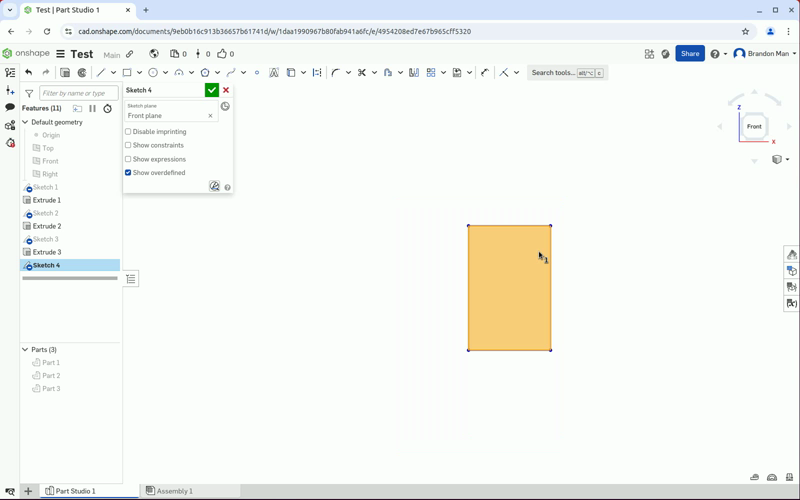
scroll(-6)
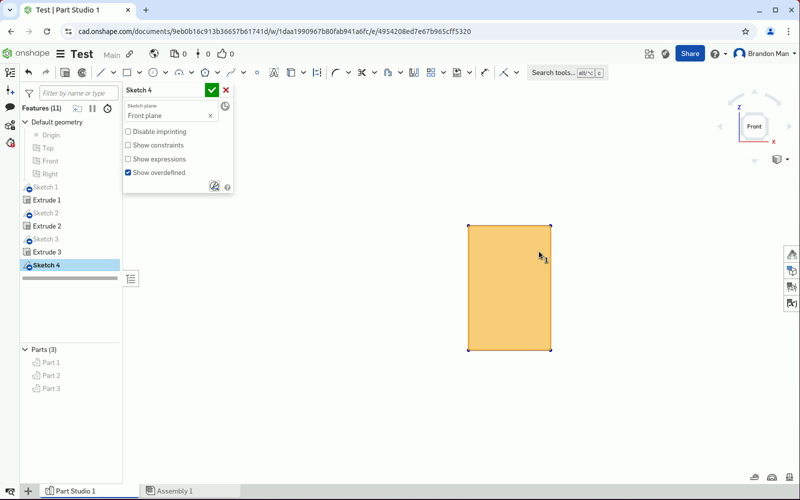
scroll(-6)
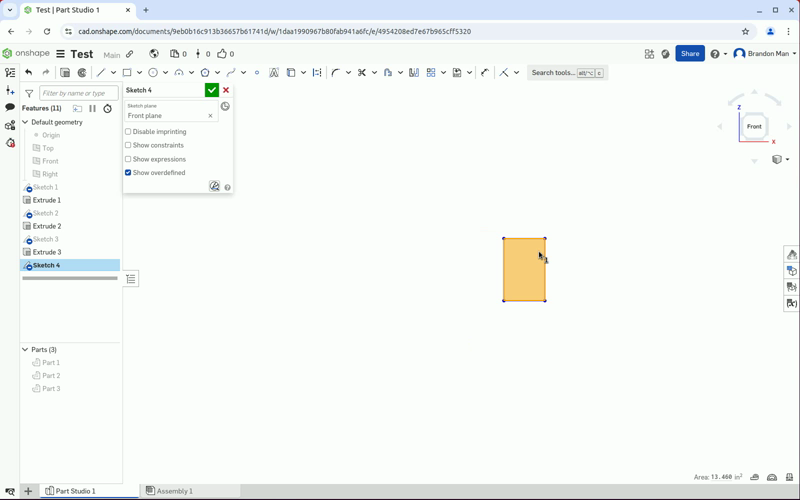
scroll(-6)
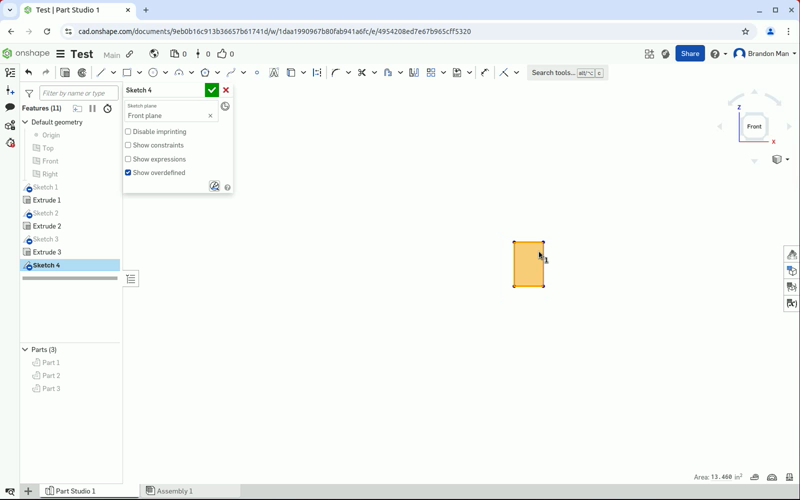
scroll(-6)
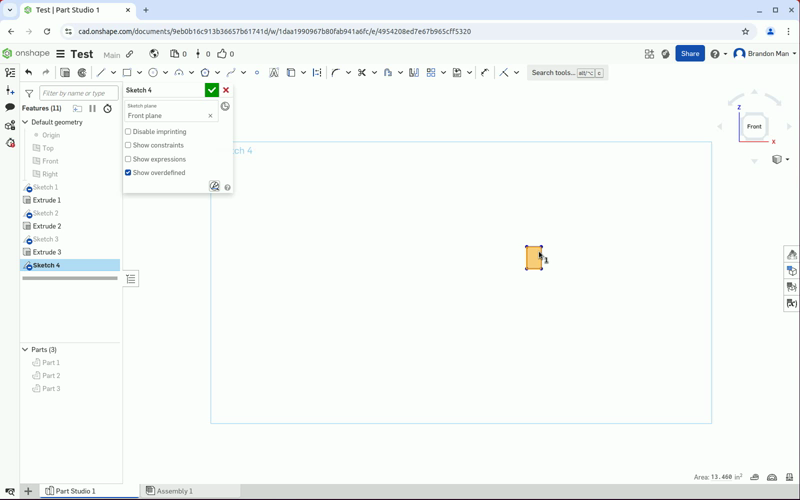
mouse_move(73, 352)
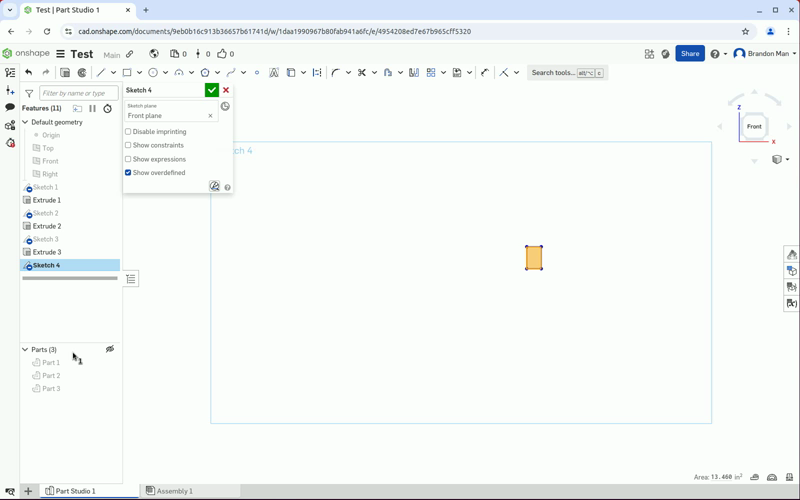
key(shift+y)
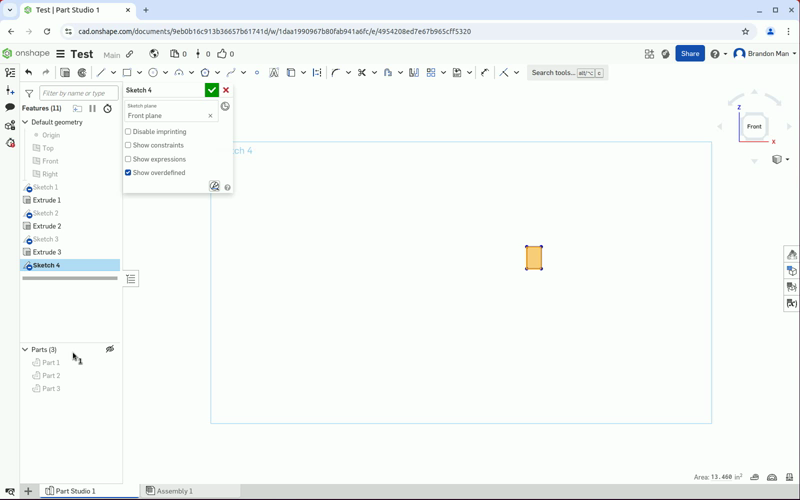
key(shift+e)
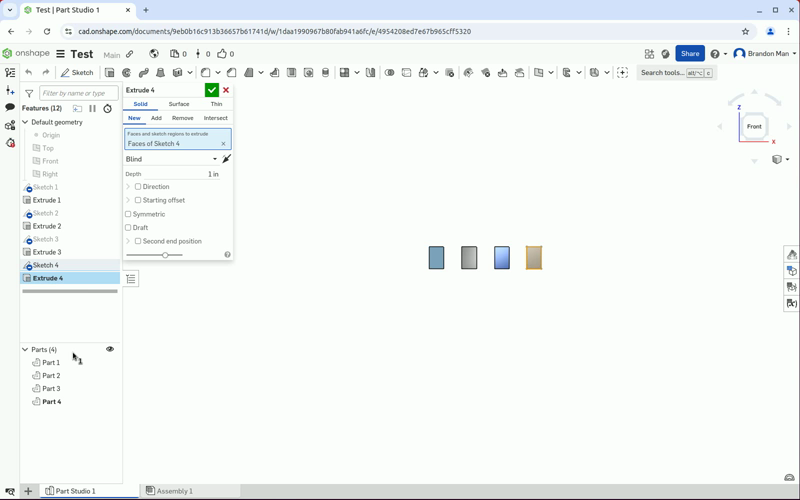
mouse_move(143, 106)
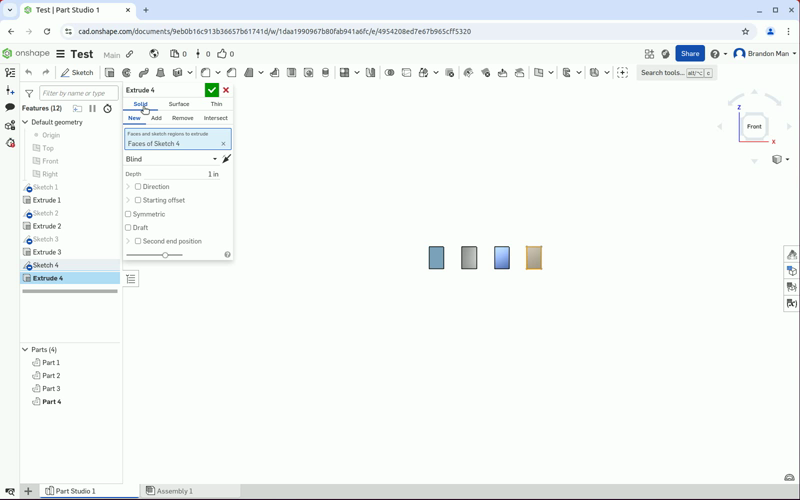
click(143, 106)
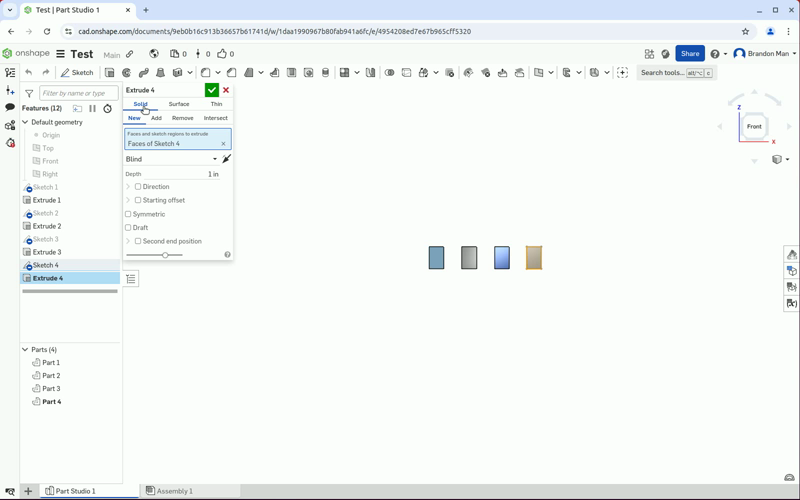
mouse_move(137, 120)
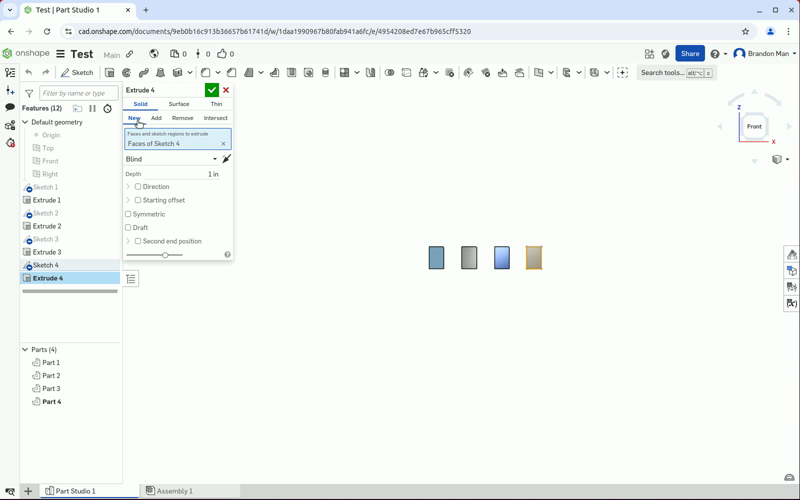
click(137, 120)
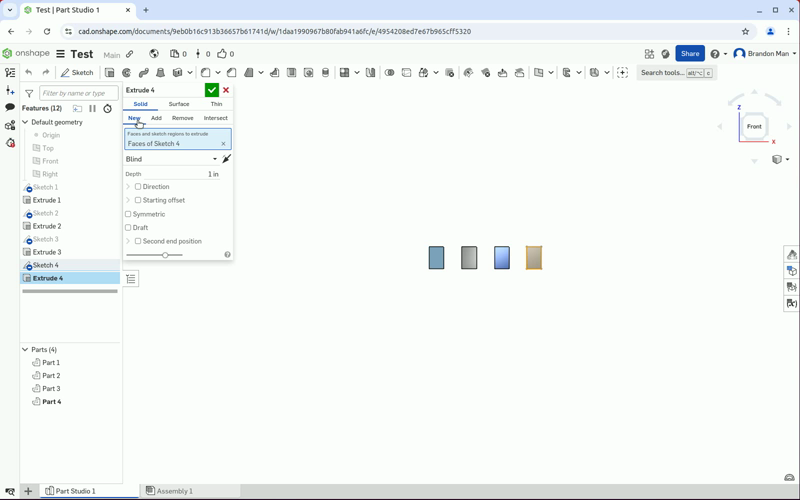
key(tab, 4)
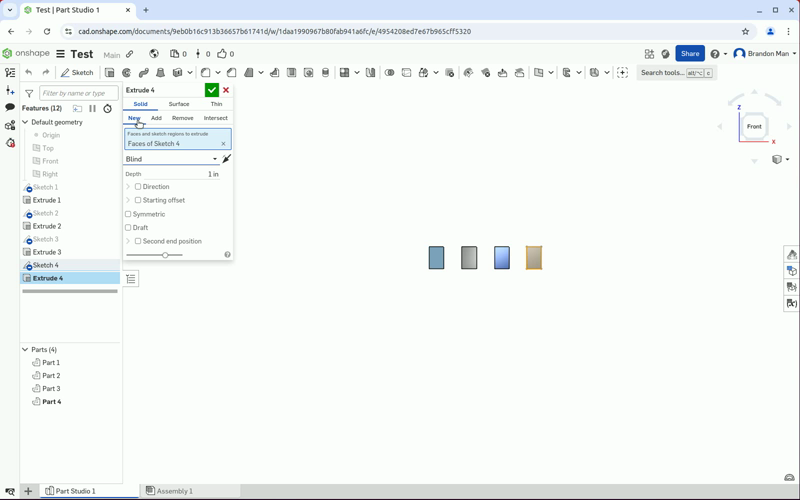
text(14.924)
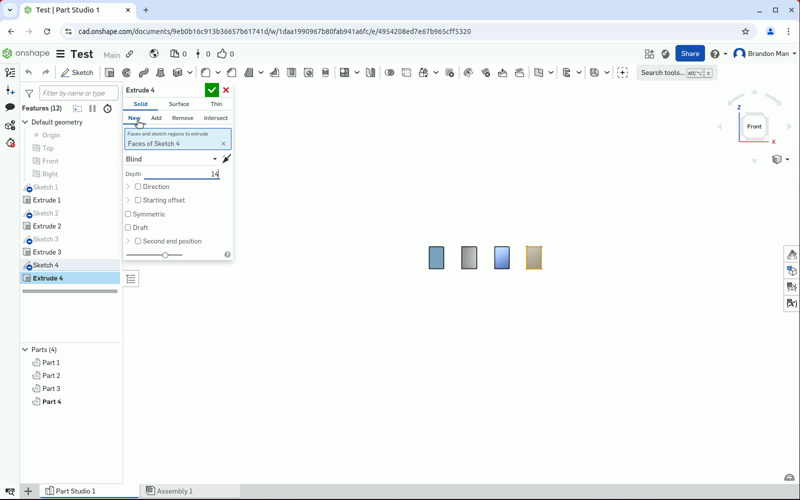
key(tab, 3)
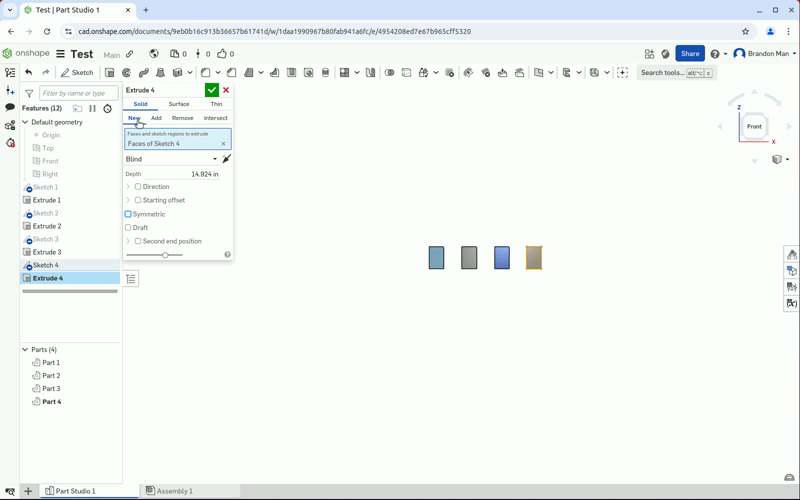
key(space)
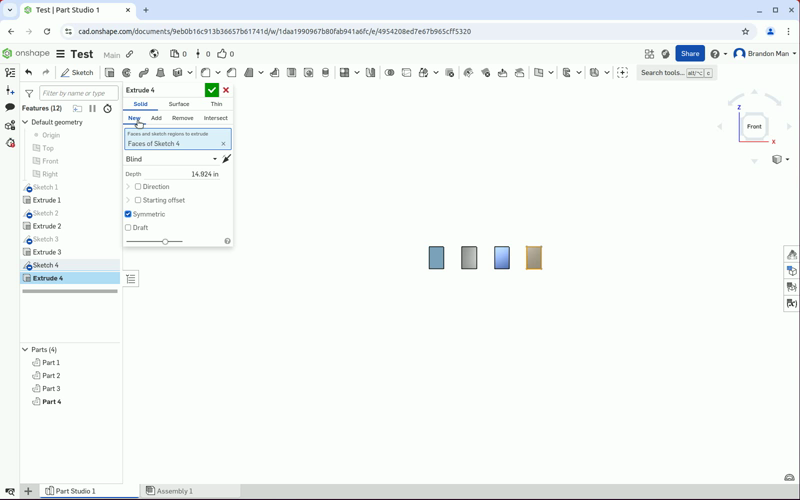
key(enter)
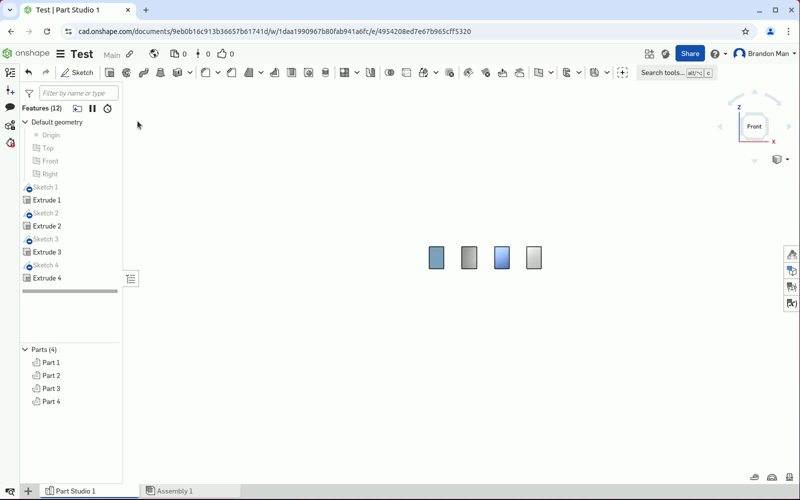
key(shift+h)
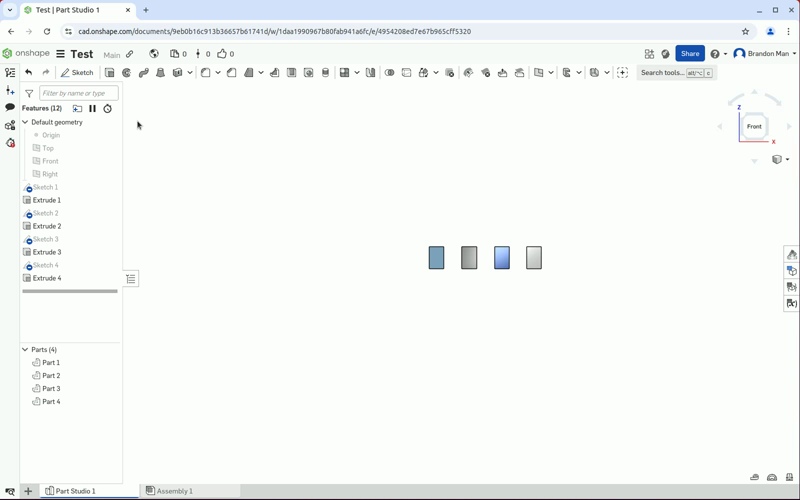
key(shift+h)
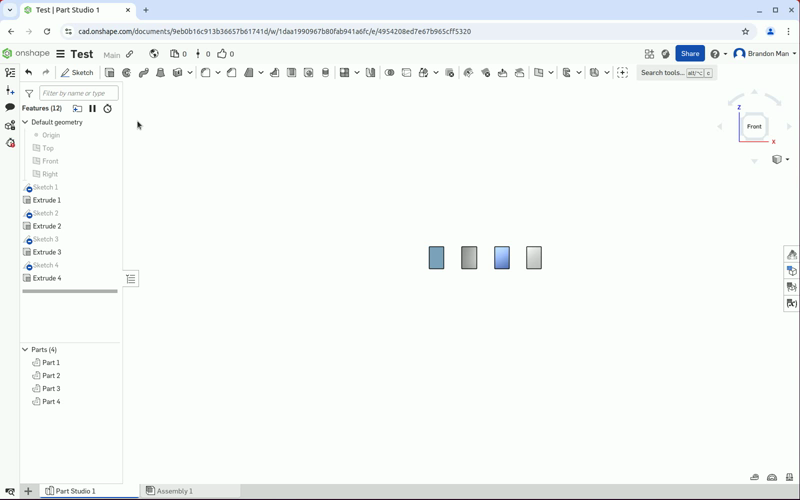
mouse_move(73, 189)
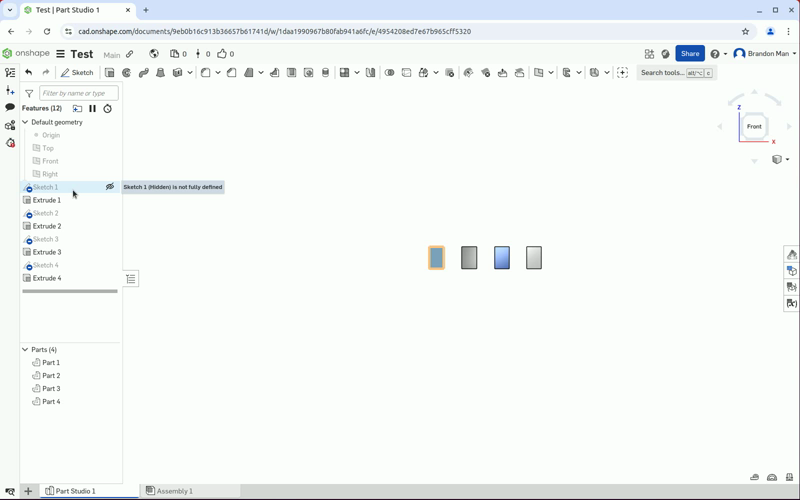
click(73, 189)
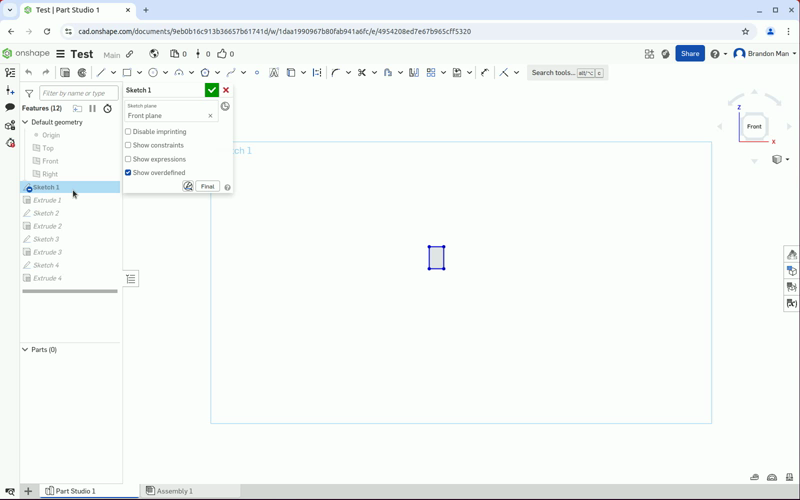
mouse_move(229, 92)
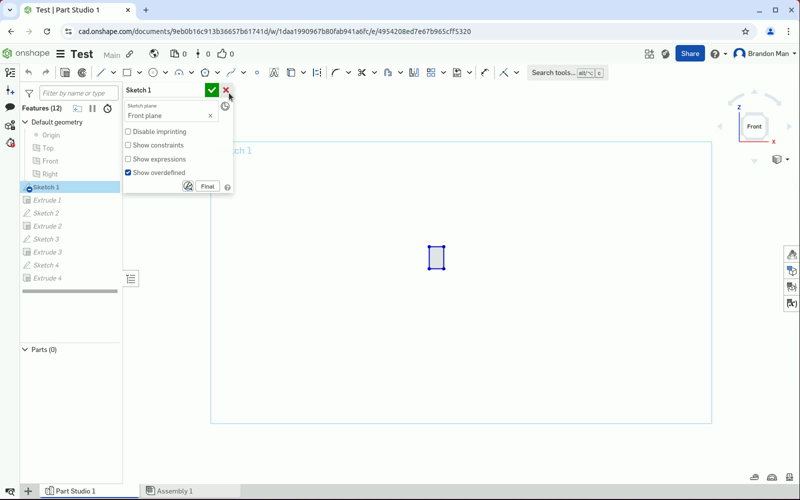
click(229, 92)
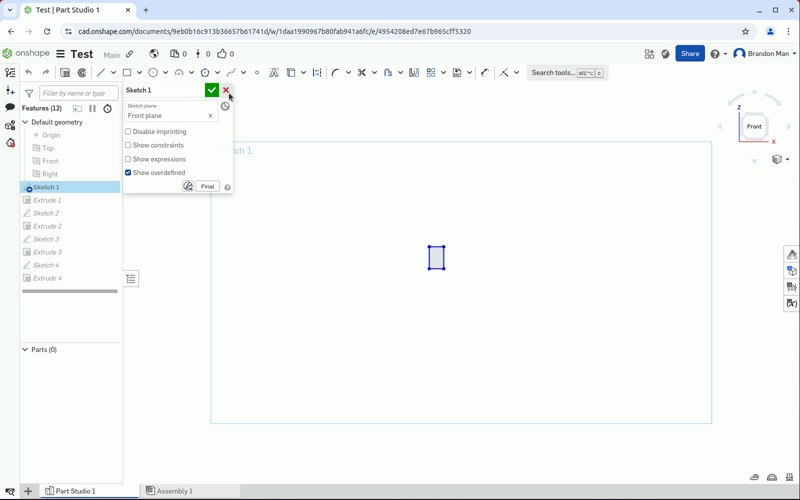
key(shift+s)
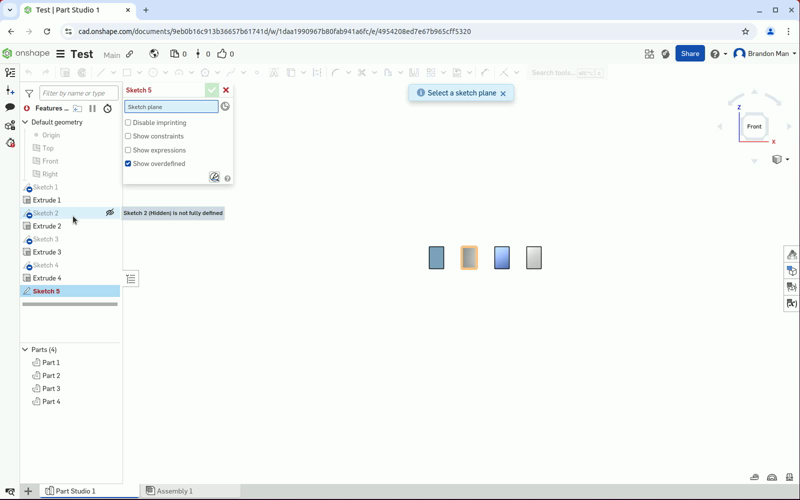
scroll(3)
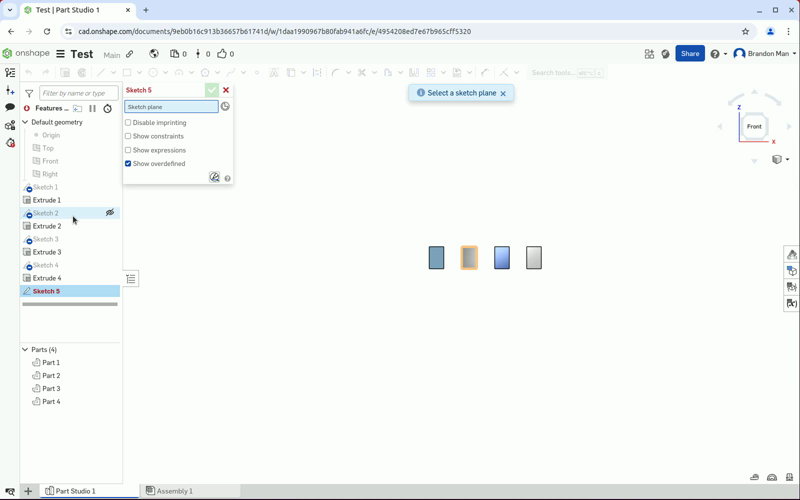
mouse_move(73, 163)
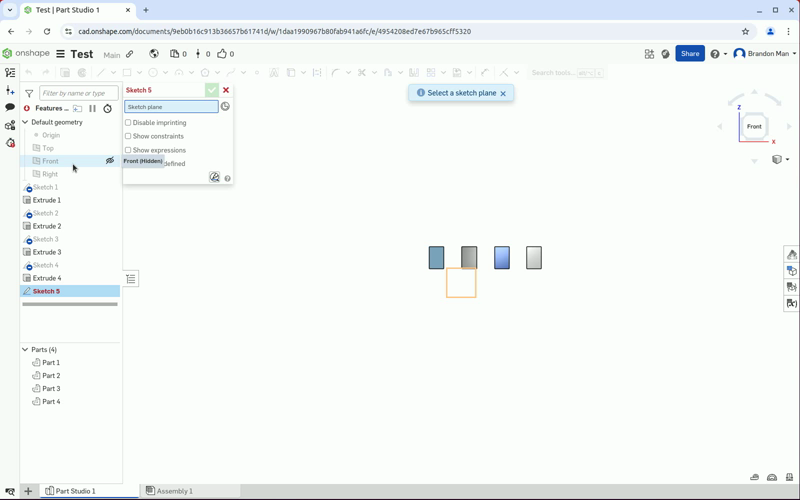
click(73, 163)
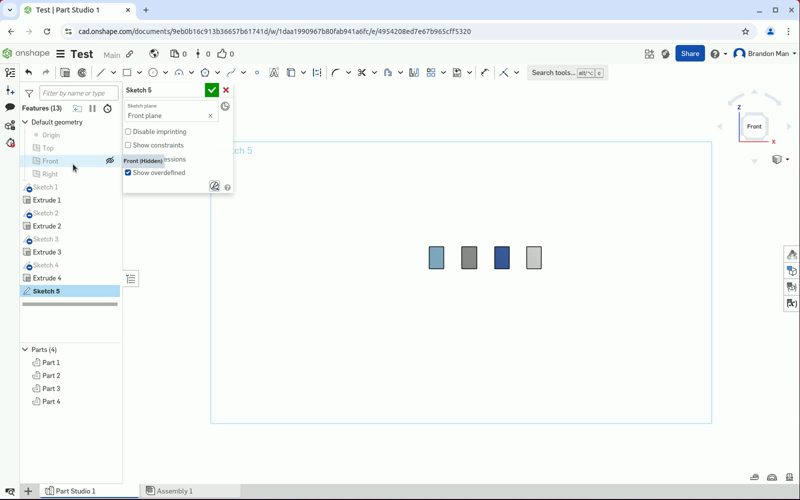
mouse_move(73, 352)
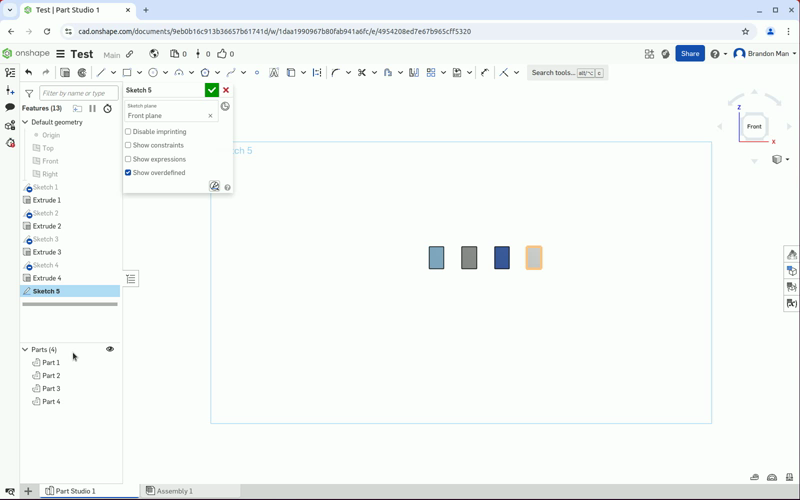
key(y)
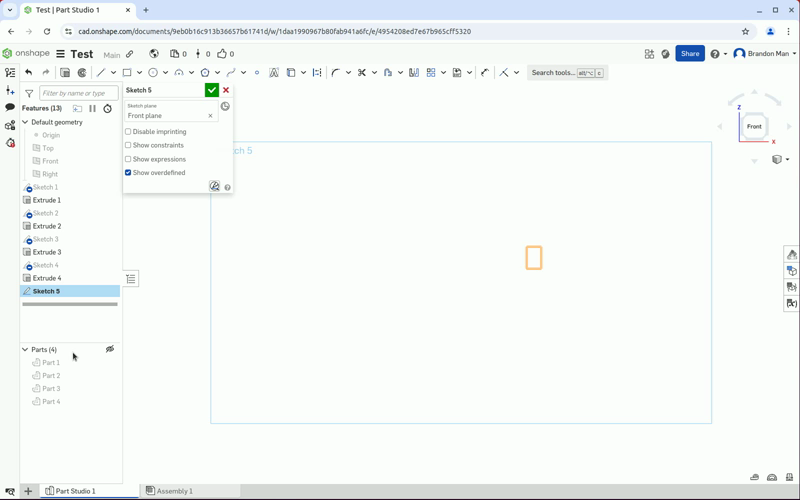
key(l)
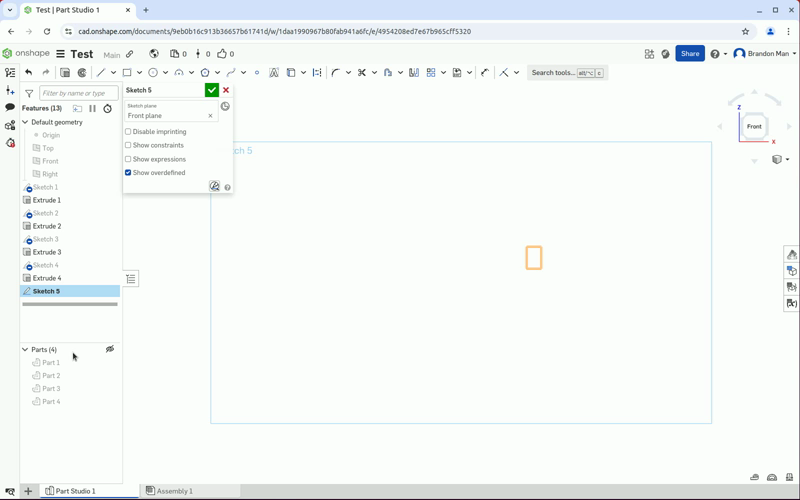
key_down(shift)
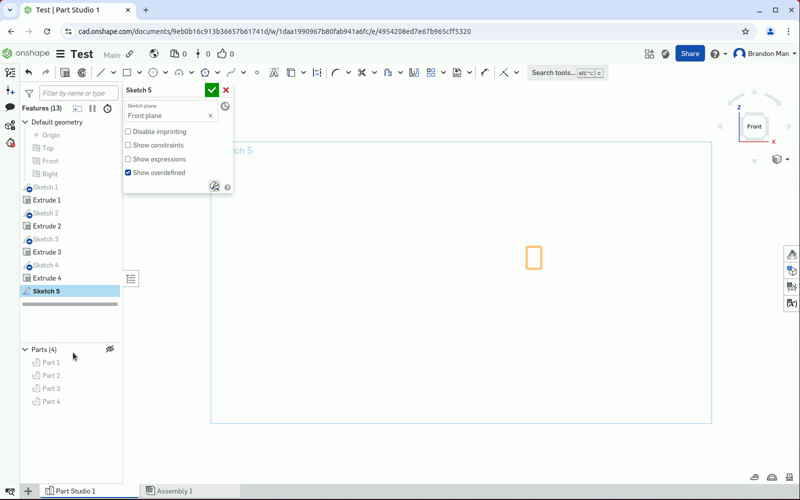
mouse_move(396, 268)
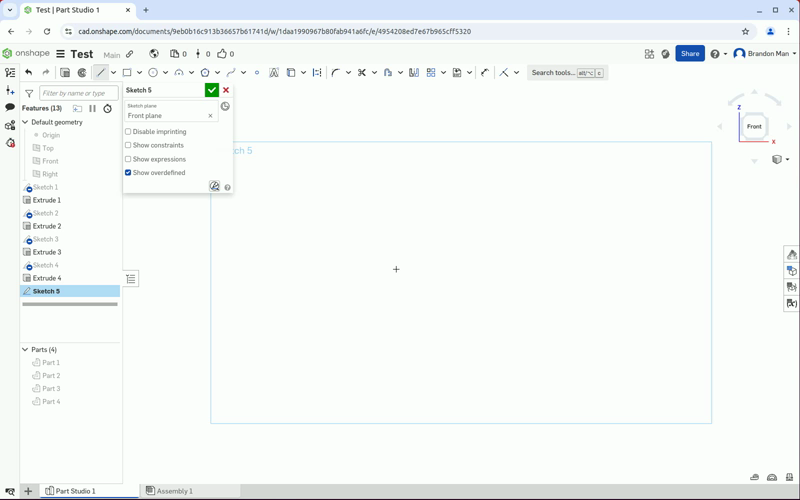
click(396, 268)
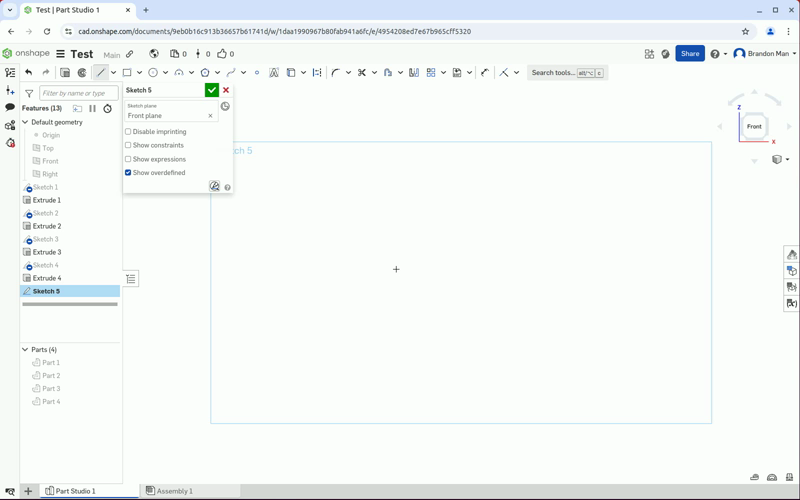
key_up(shift)
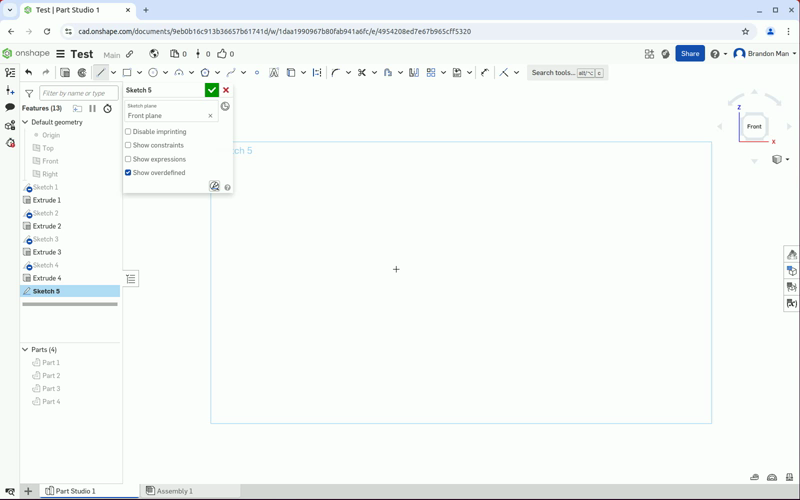
key_down(shift)
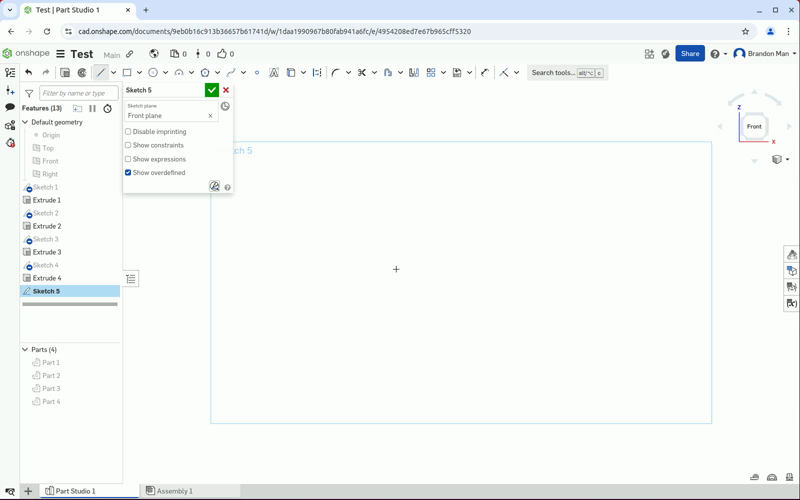
mouse_move(426, 268)
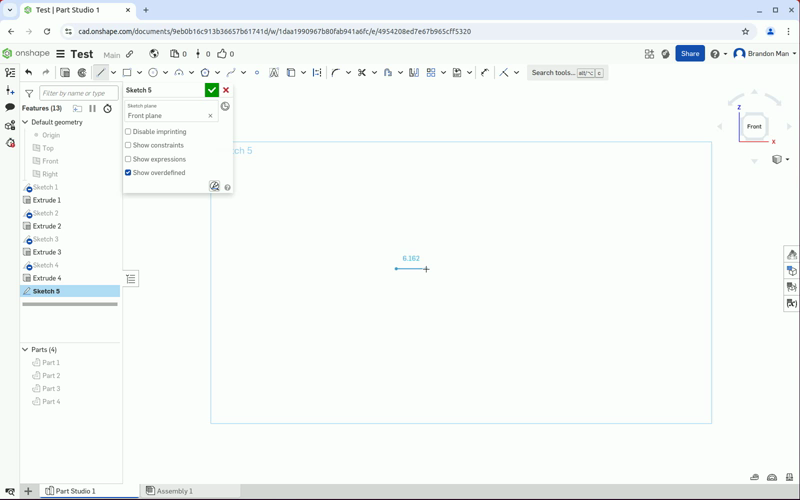
mouse_move(410, 268)
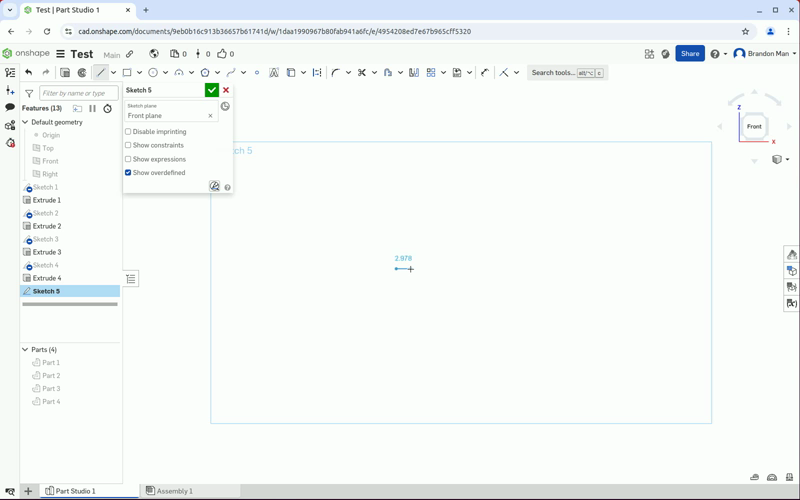
click(410, 268)
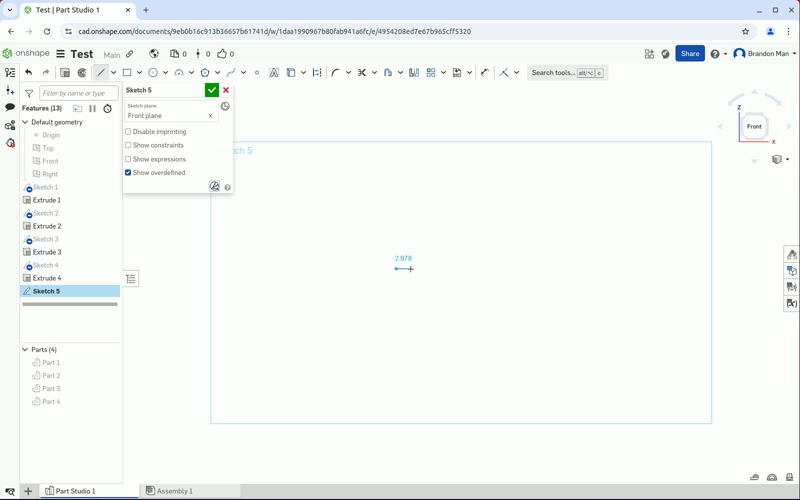
key_up(shift)
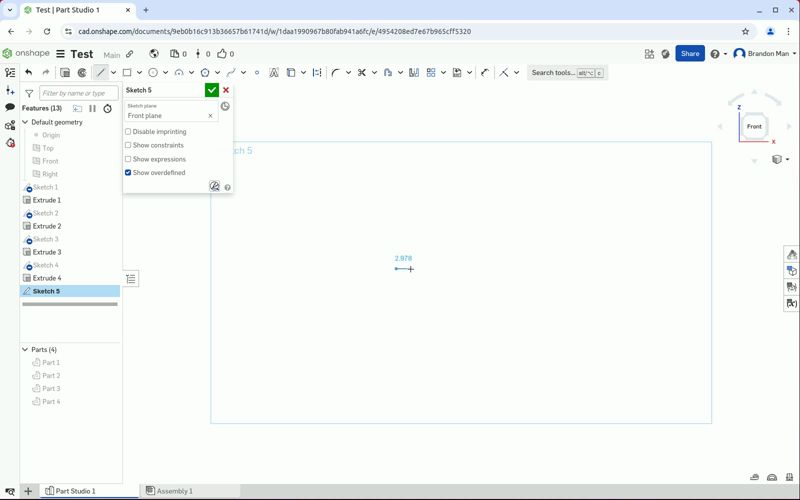
key_down(shift)
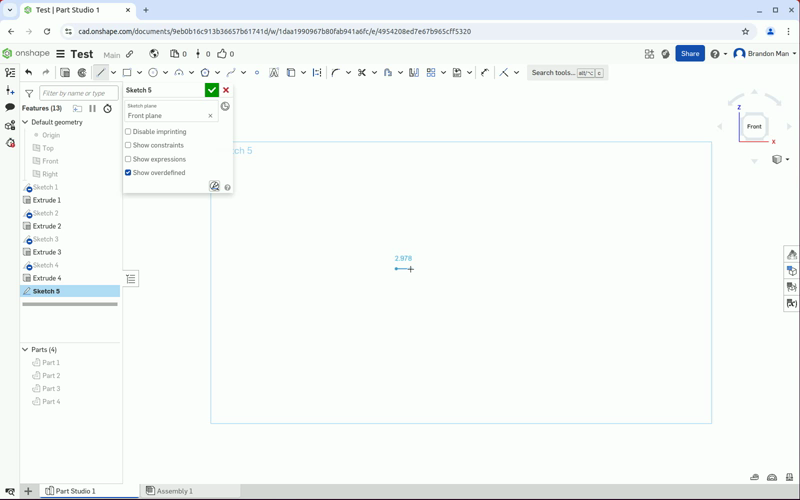
mouse_move(440, 268)
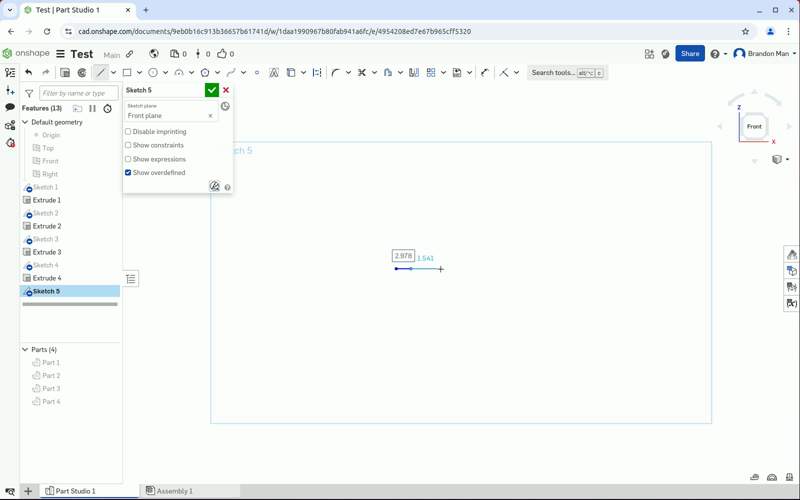
mouse_move(410, 246)
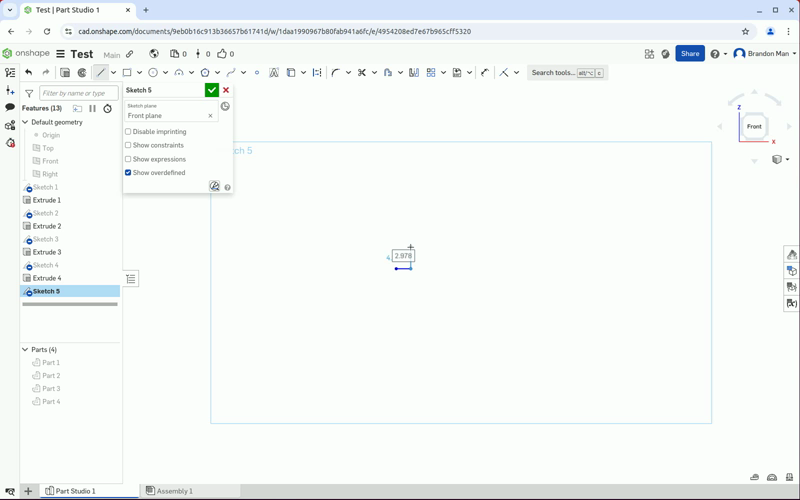
click(410, 246)
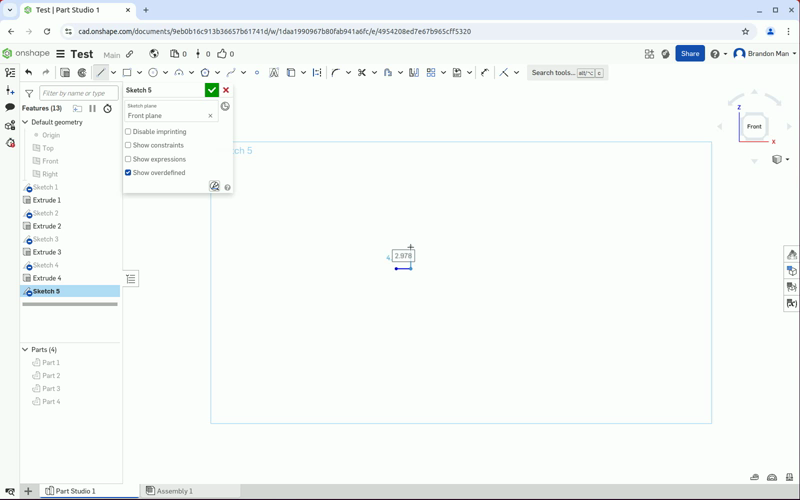
key_up(shift)
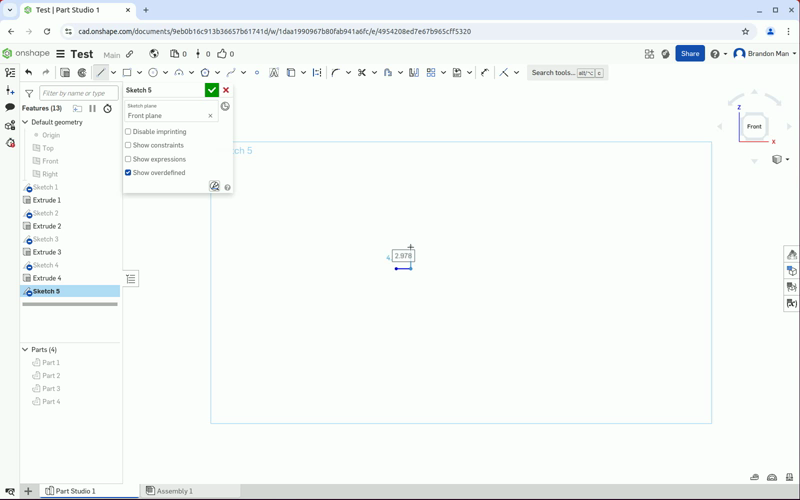
key_down(shift)
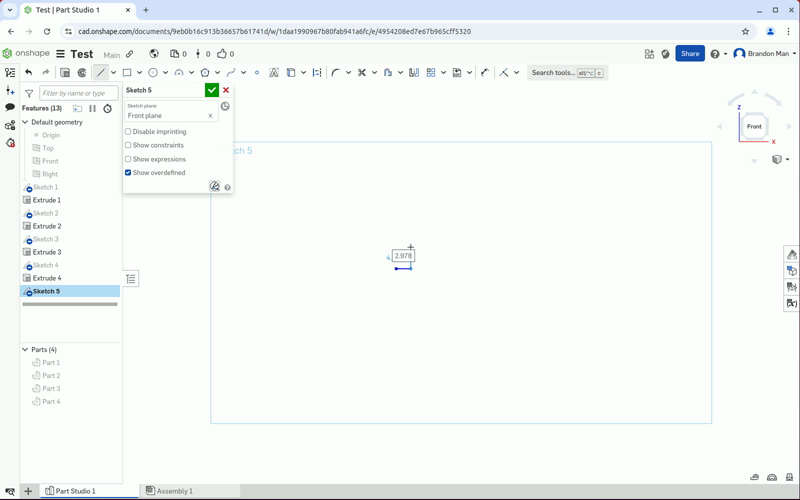
mouse_move(440, 246)
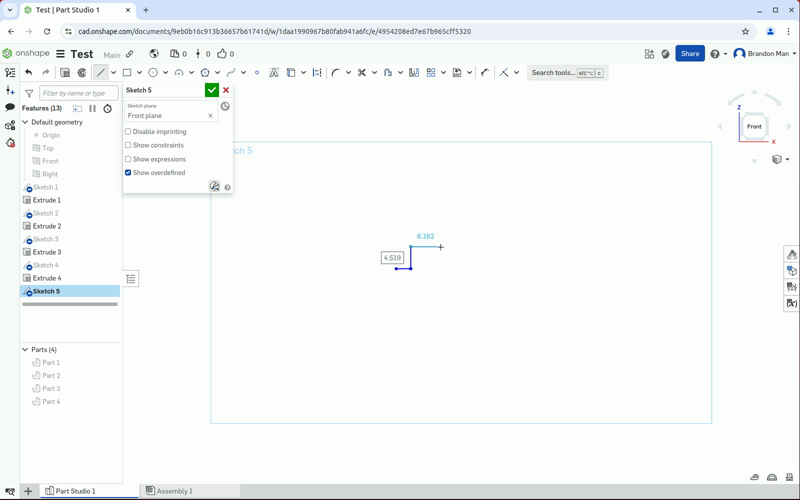
mouse_move(396, 246)
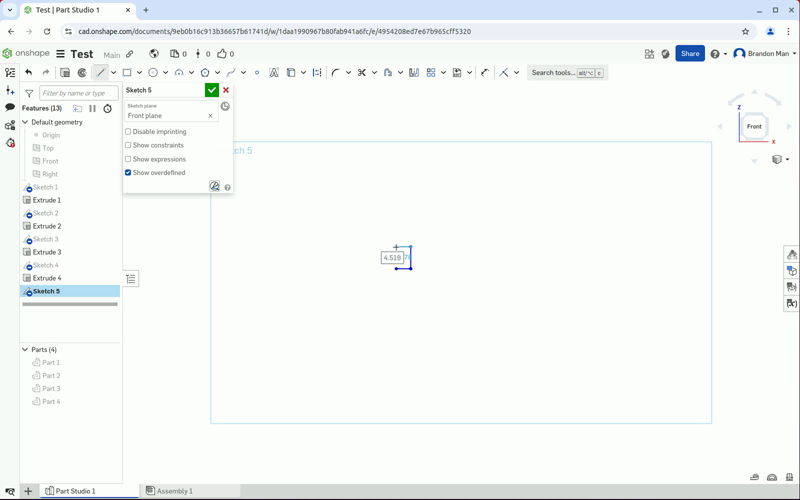
click(396, 246)
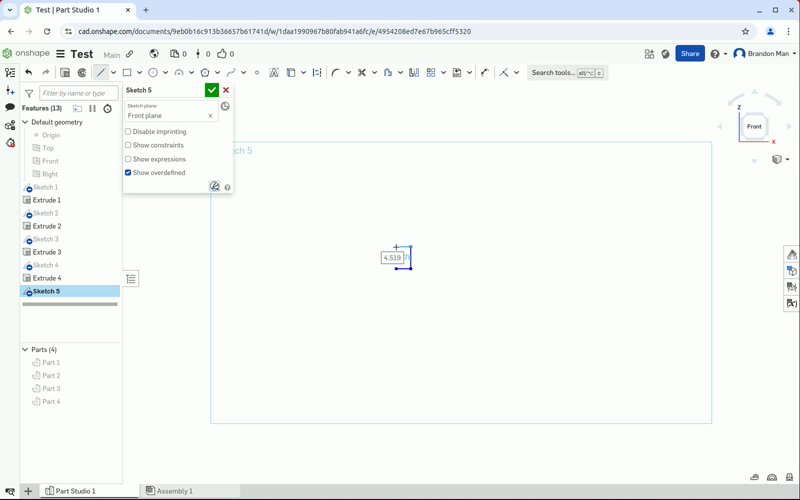
key_up(shift)
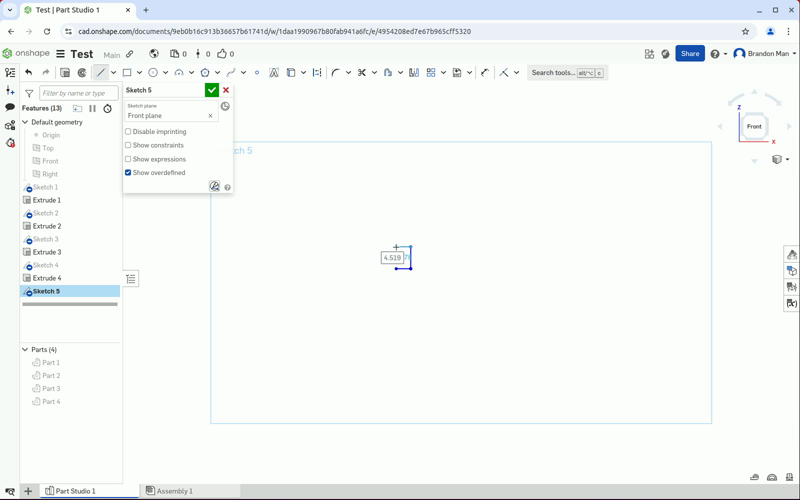
mouse_move(426, 246)
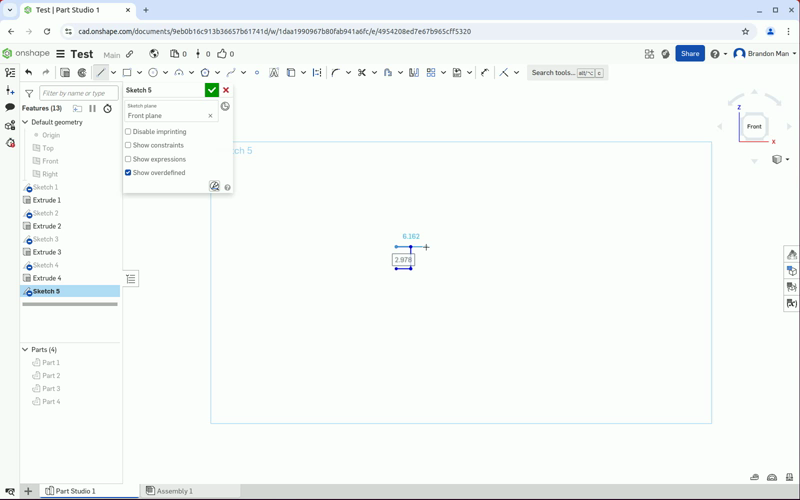
key_down(shift)
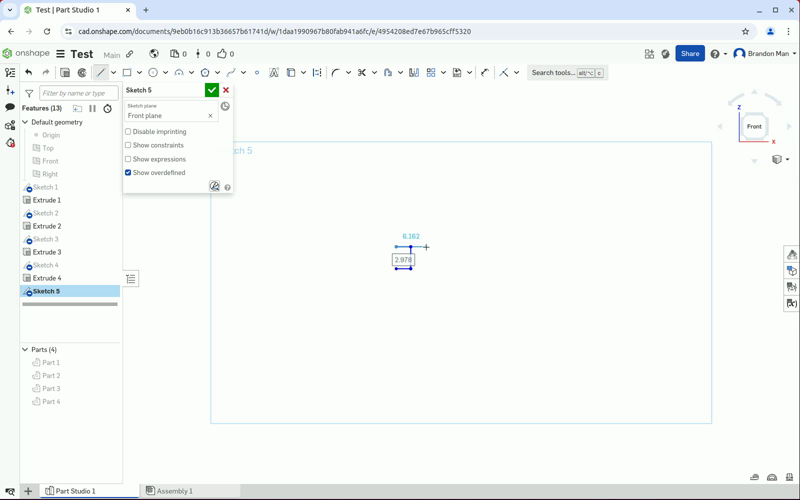
mouse_move(396, 268)
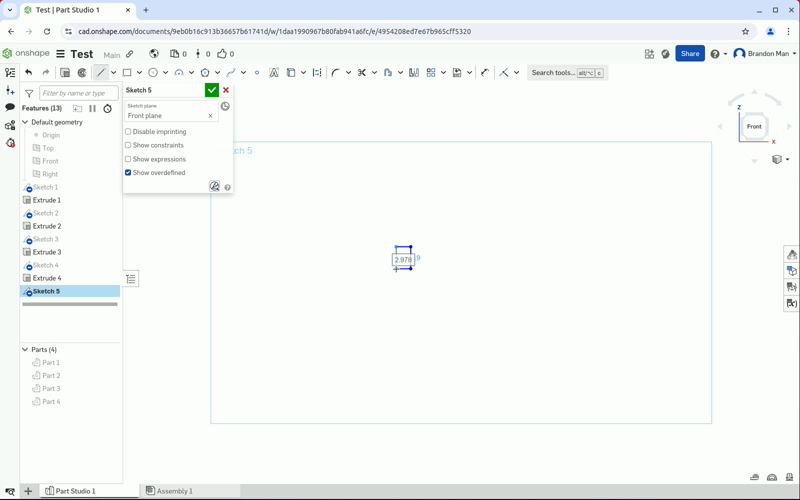
key_up(shift)
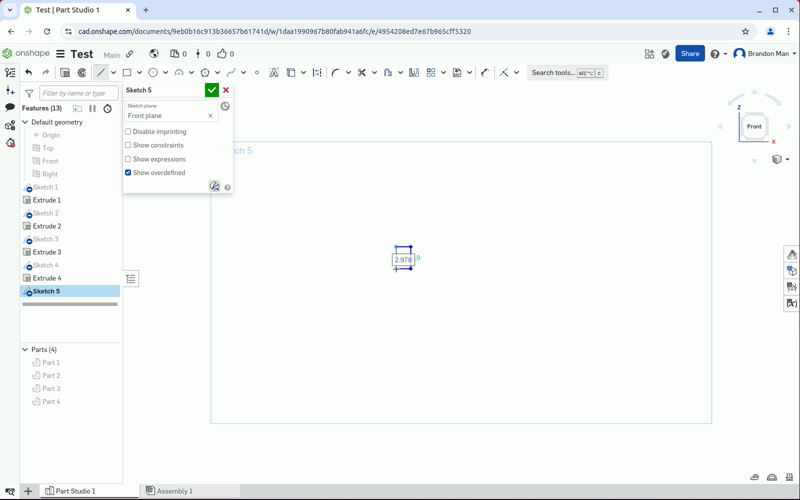
click(396, 268)
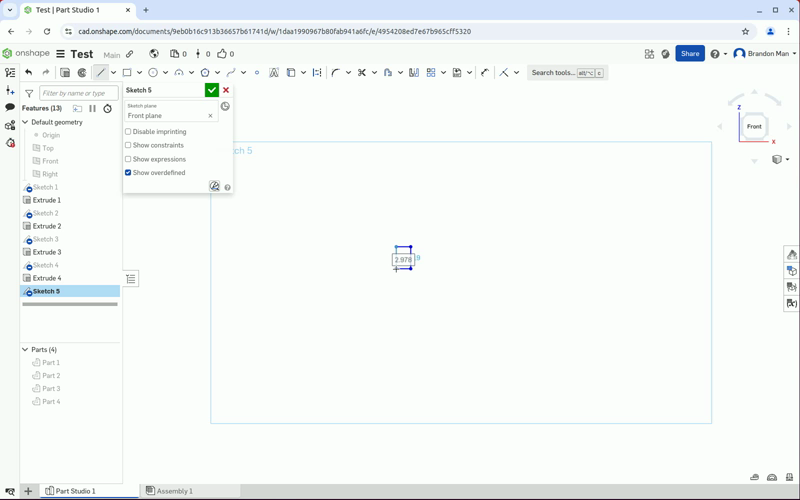
key(esc)
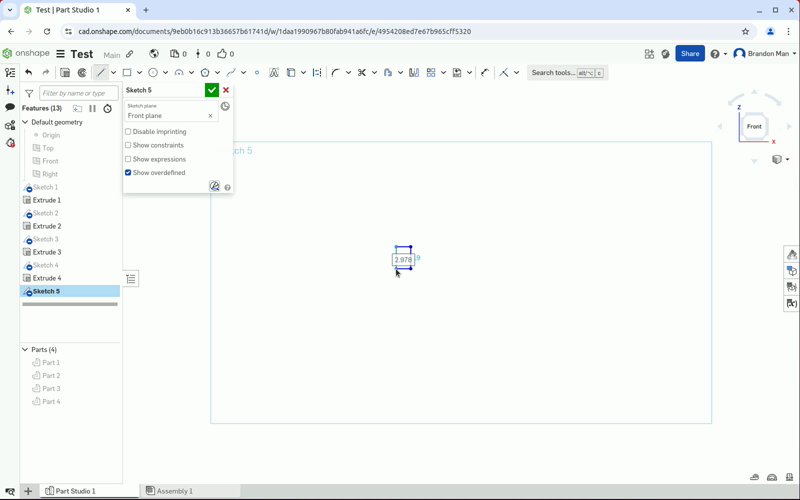
mouse_move(396, 252)
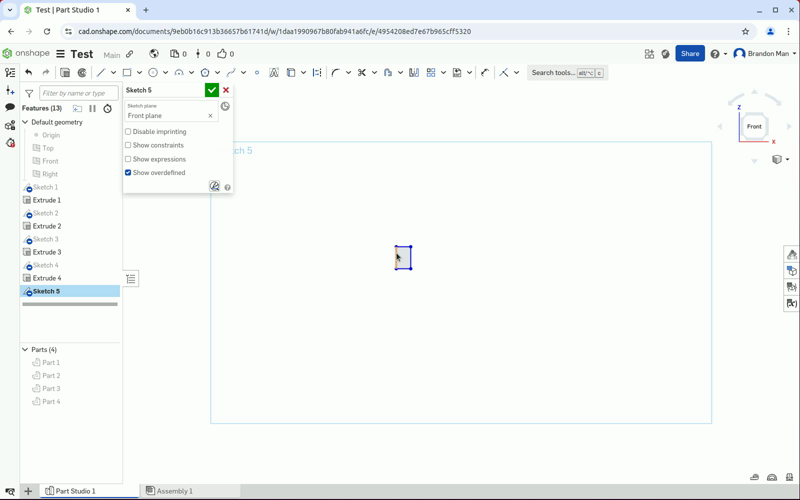
scroll(6)
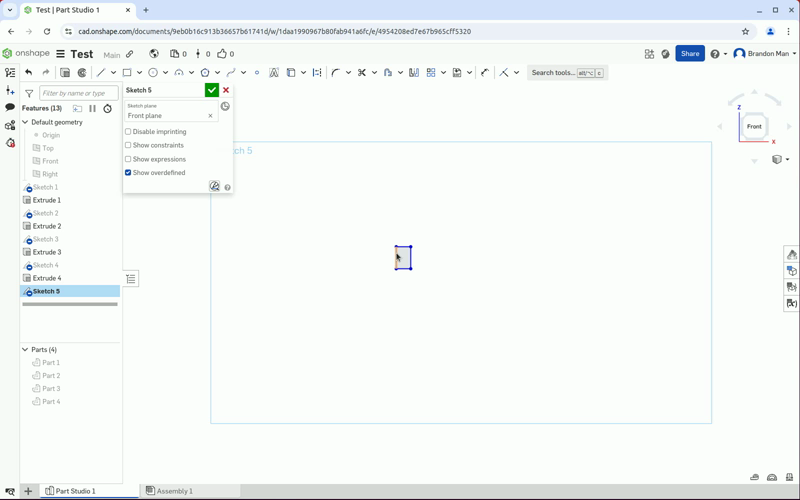
scroll(6)
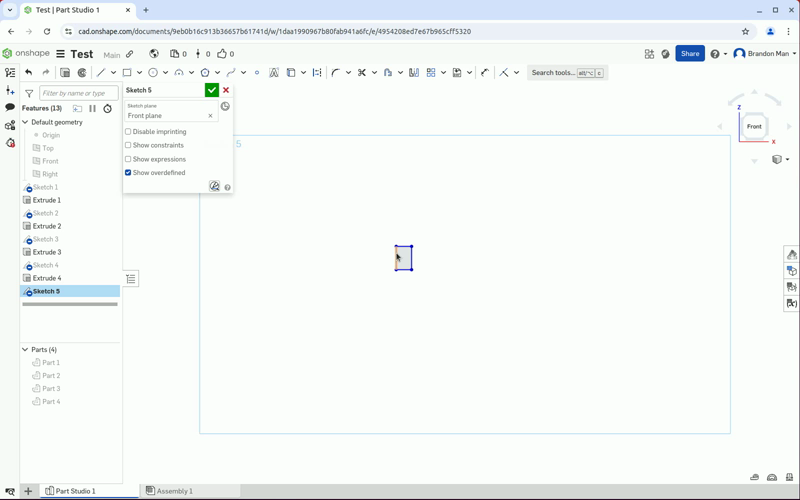
scroll(6)
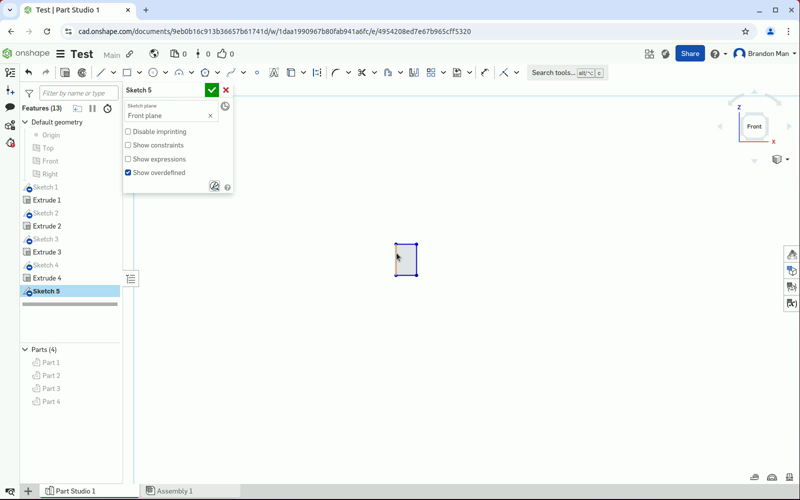
scroll(6)
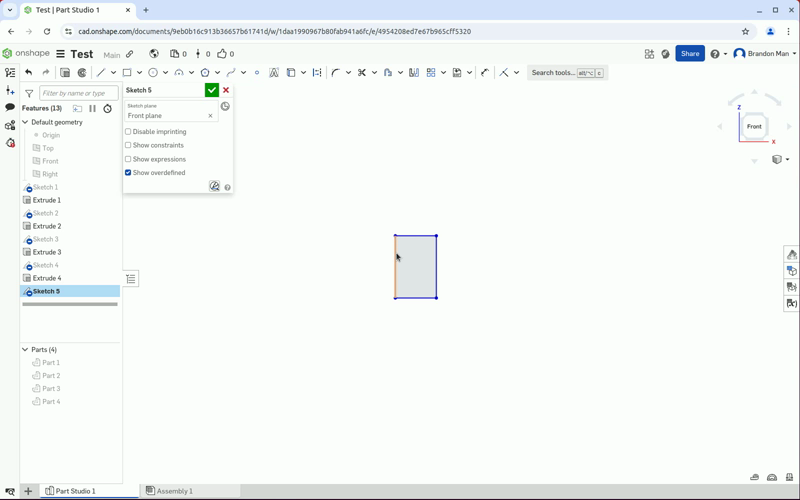
scroll(6)
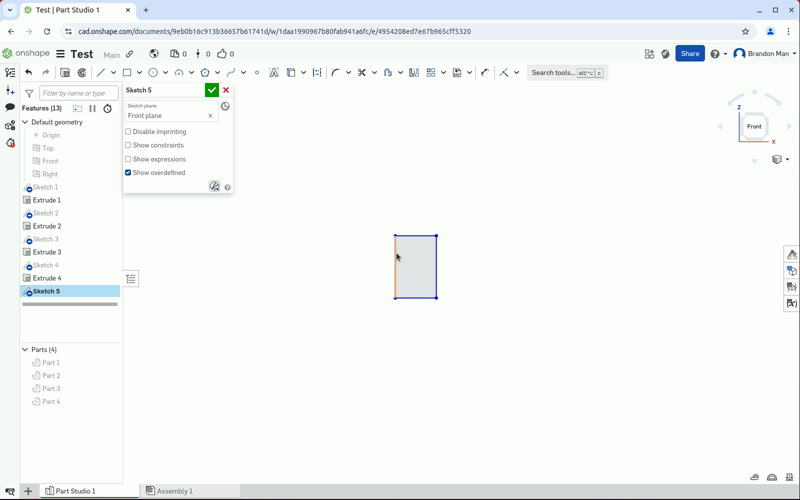
scroll(6)
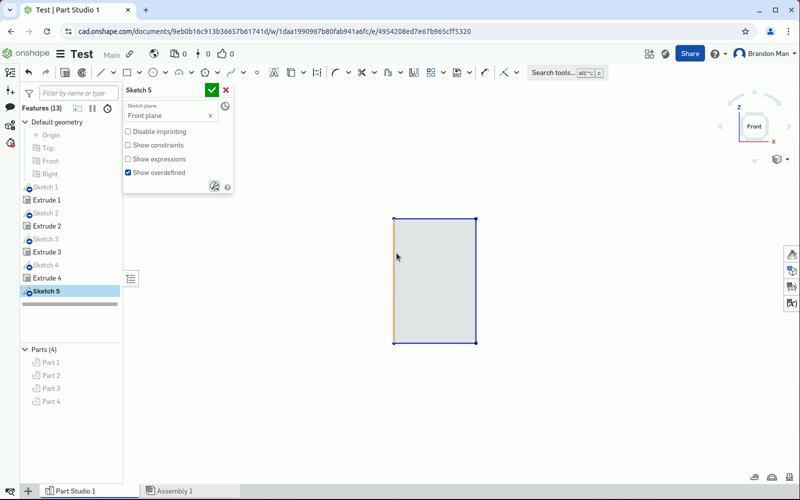
scroll(6)
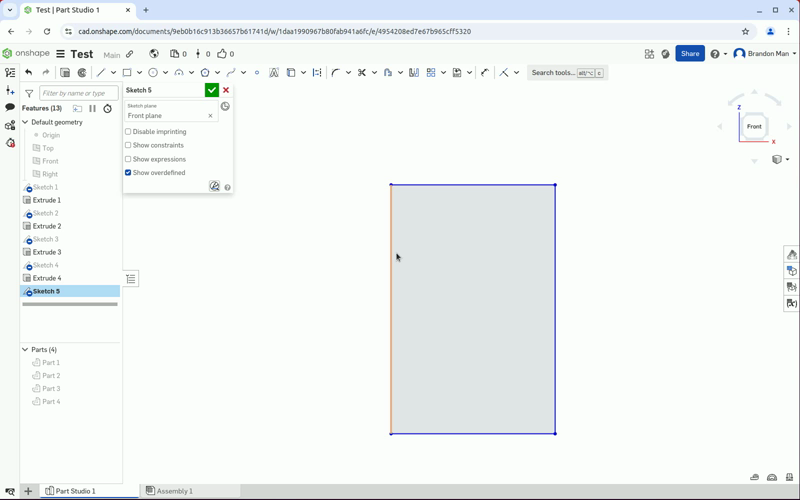
click(396, 252)
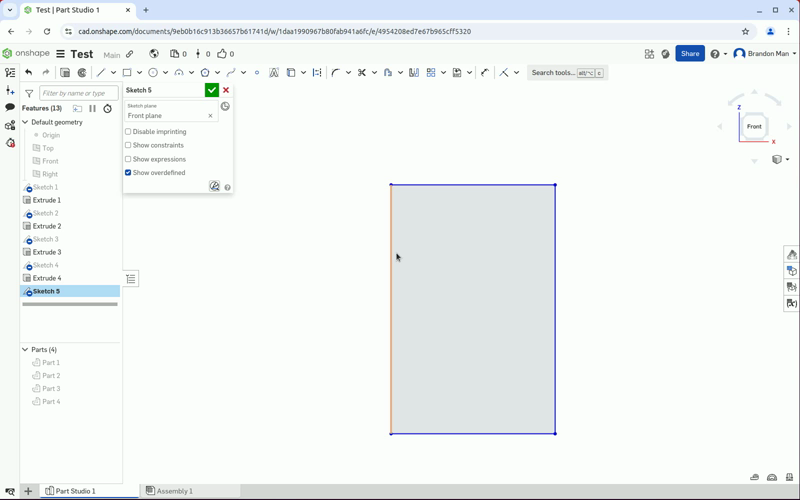
scroll(-6)
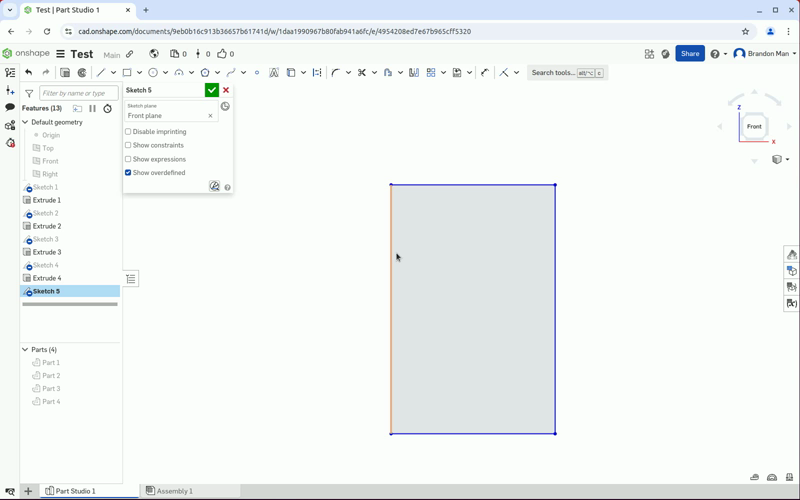
scroll(-6)
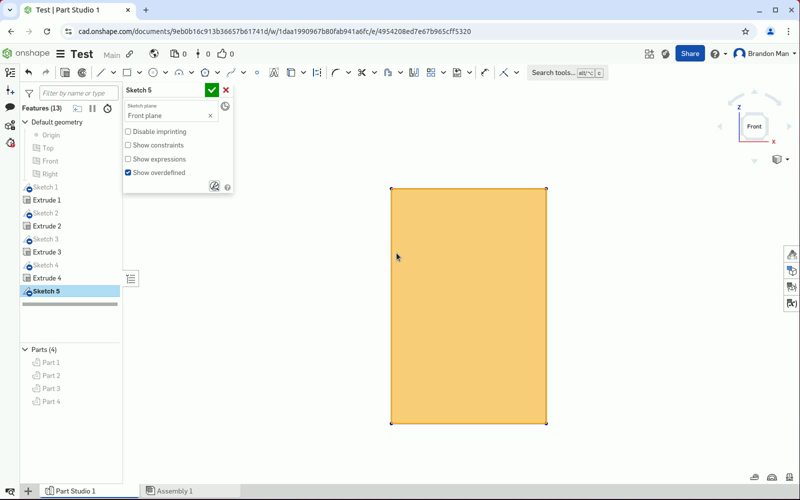
scroll(-6)
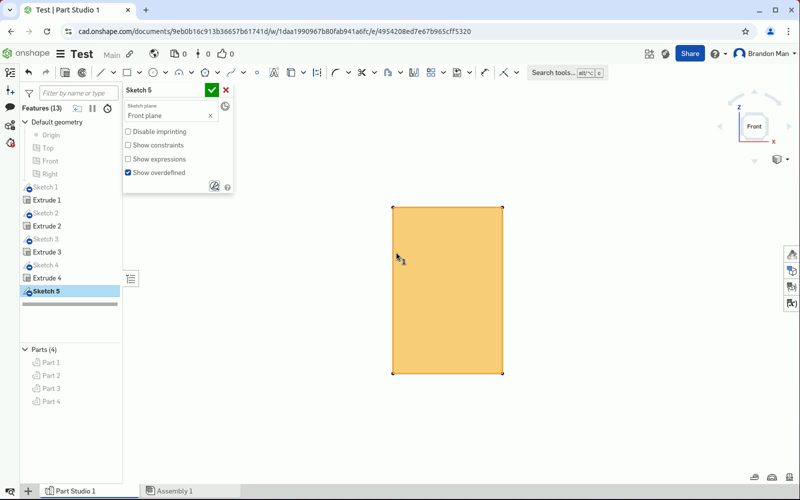
scroll(-6)
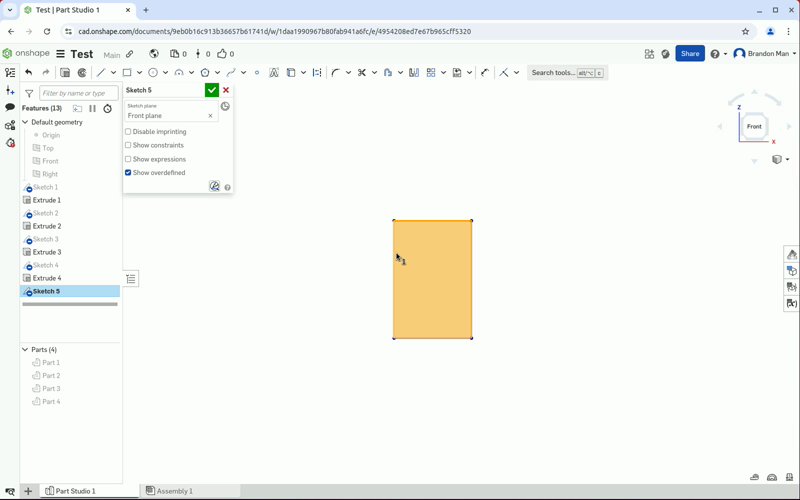
scroll(-6)
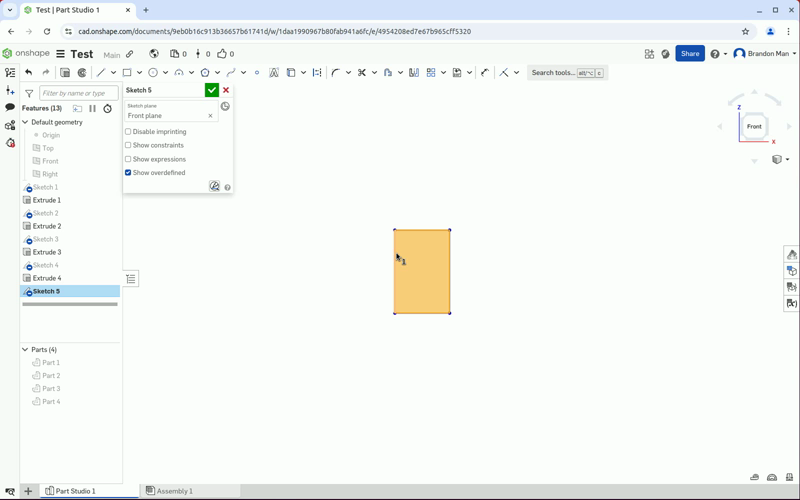
scroll(-6)
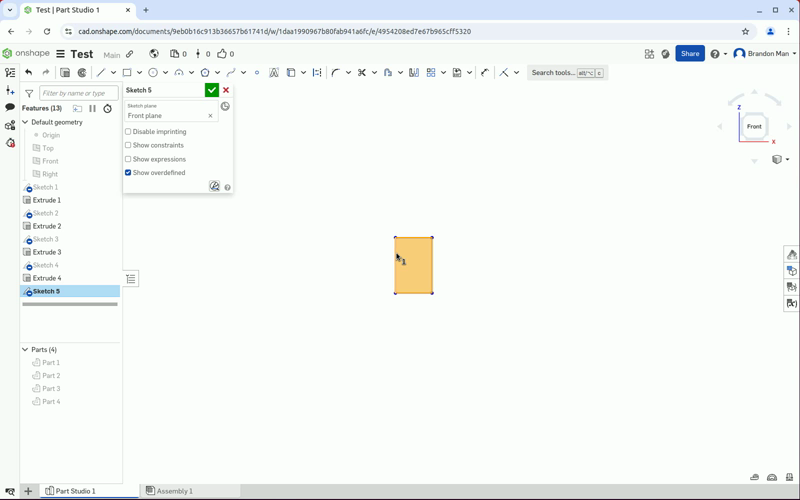
scroll(-6)
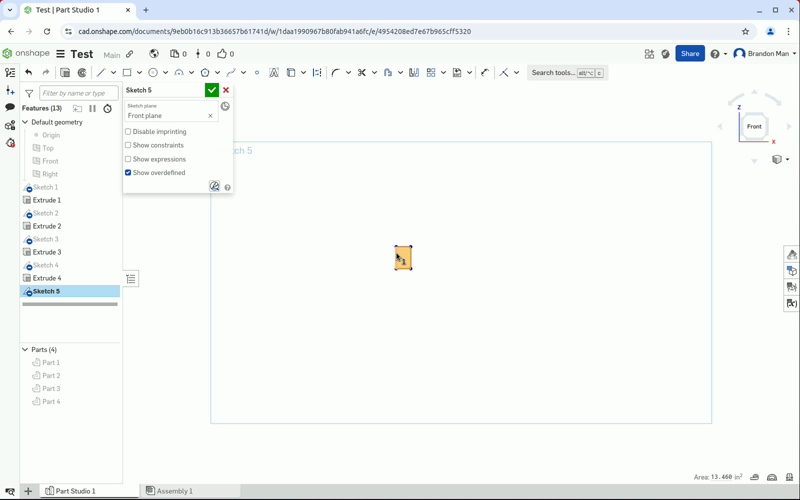
mouse_move(73, 352)
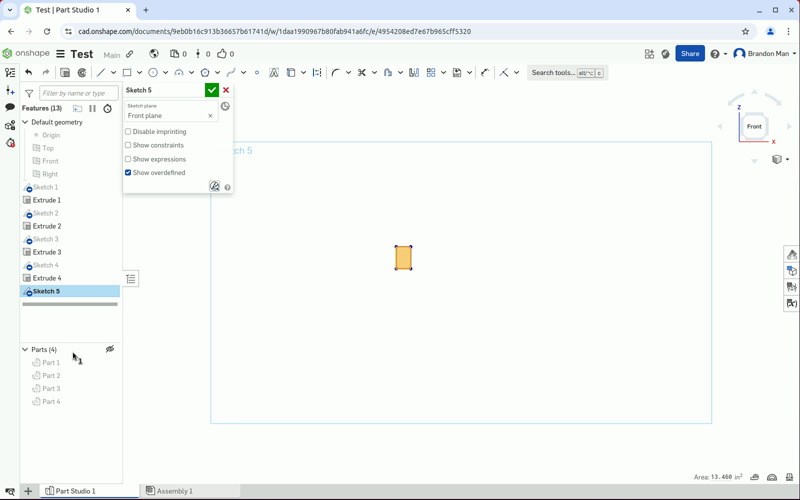
key(shift+y)
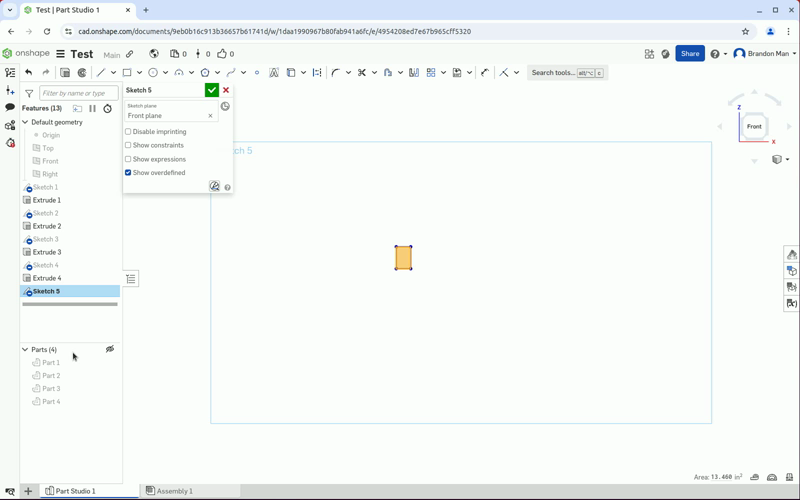
key(shift+e)
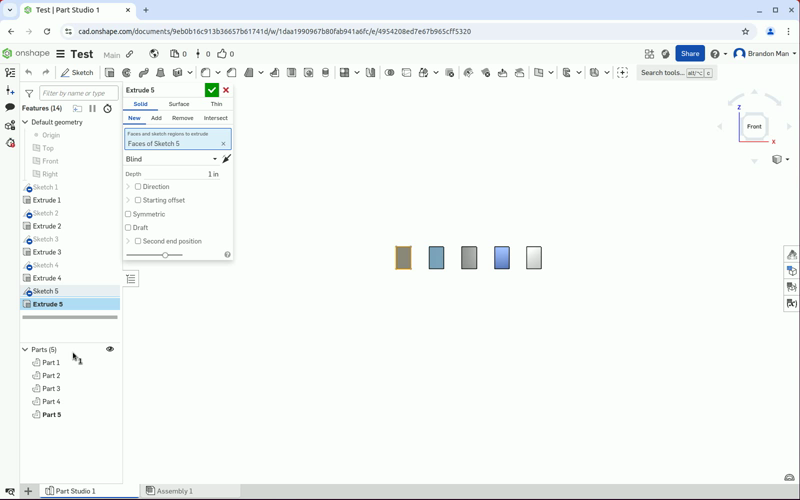
mouse_move(143, 106)
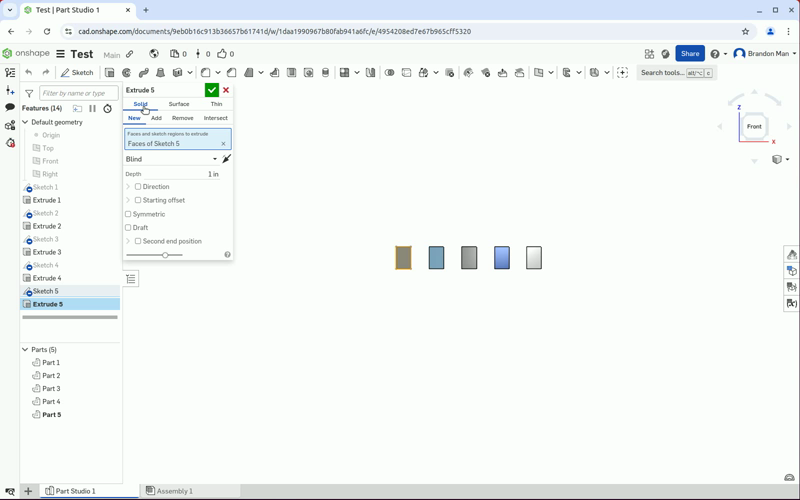
click(143, 106)
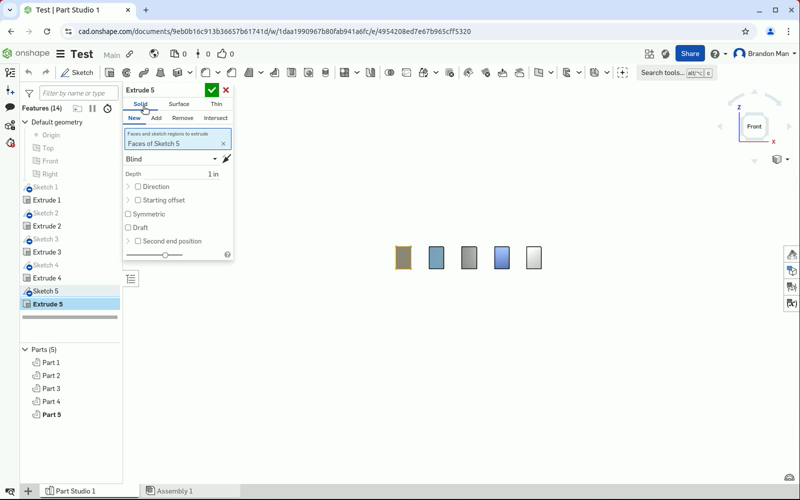
mouse_move(137, 120)
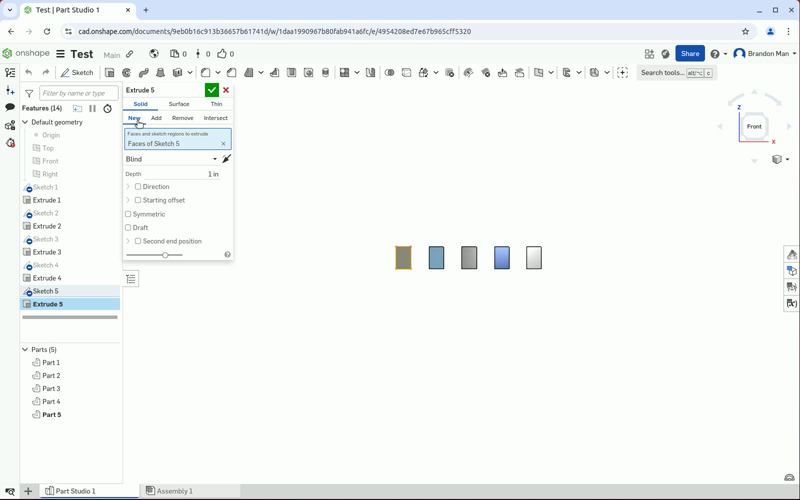
click(137, 120)
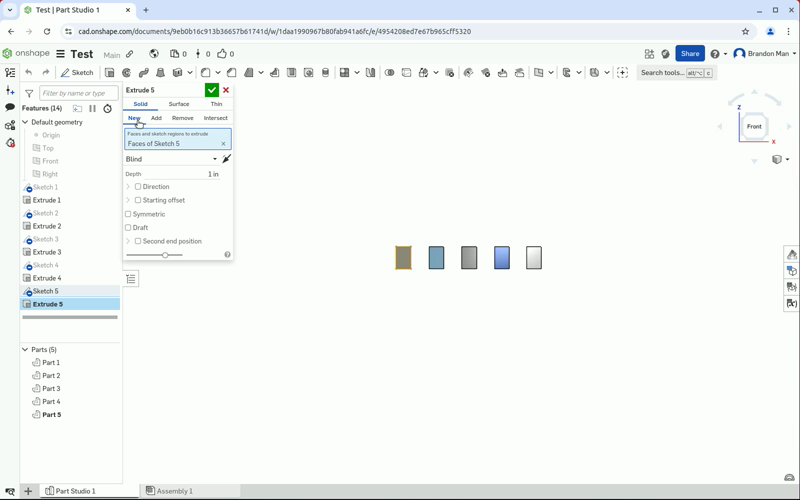
key(tab, 4)
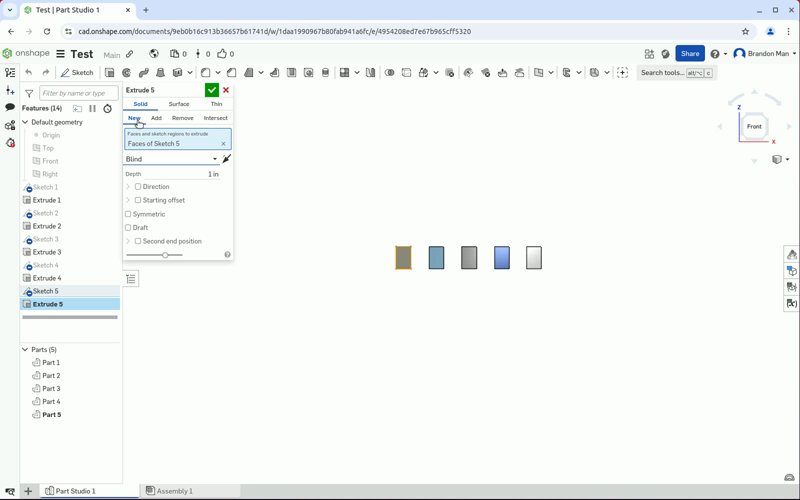
text(14.924)
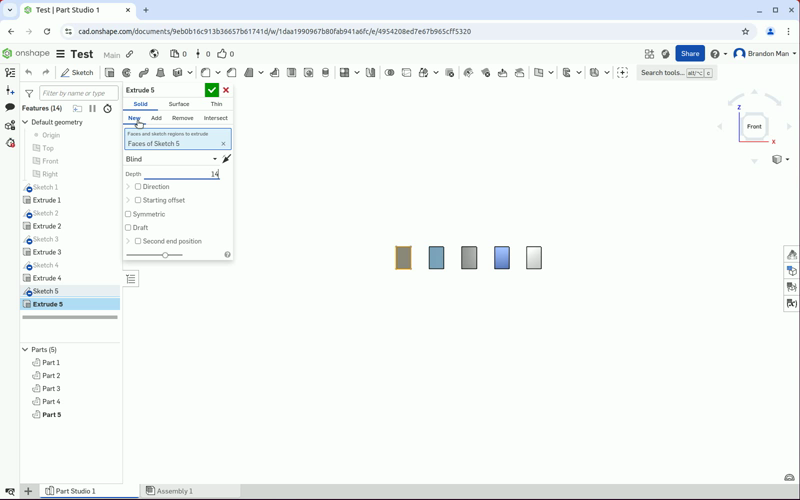
key(tab, 3)
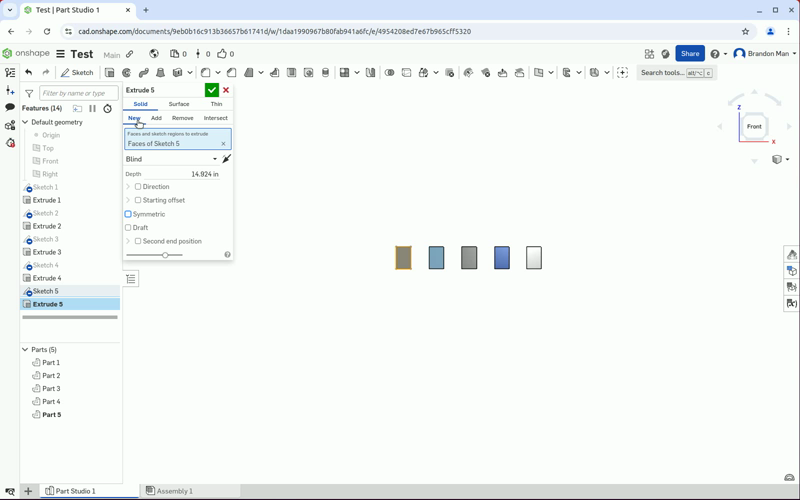
key(space)
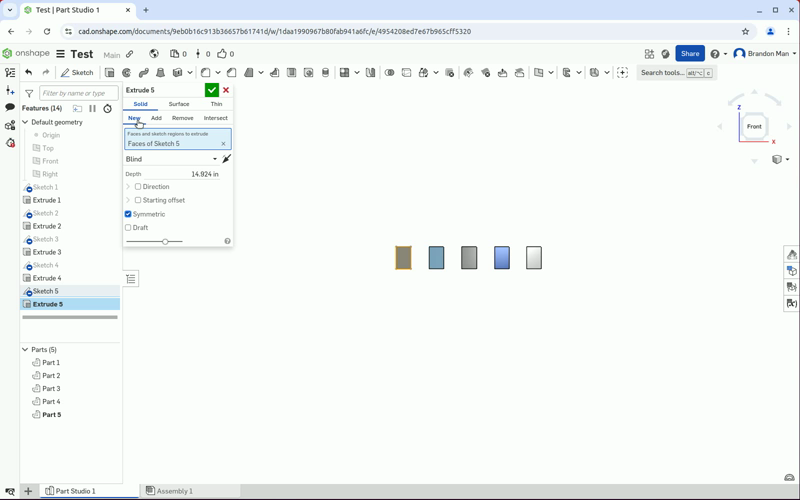
key(enter)
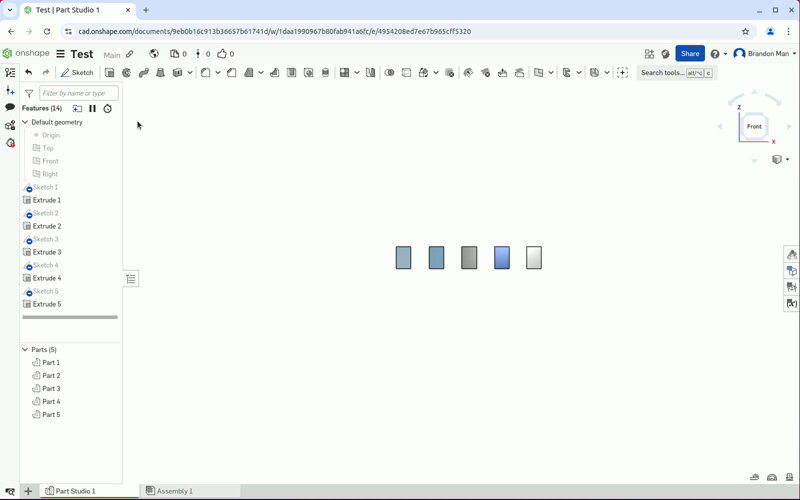
key(shift+h)
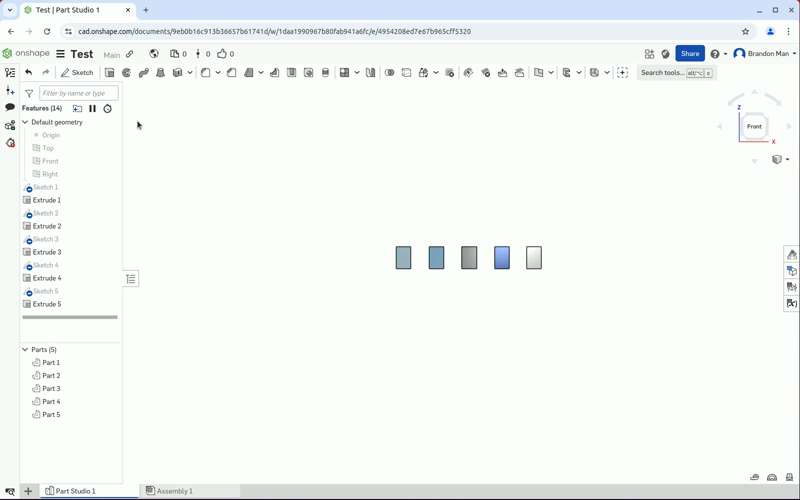
key(shift+h)
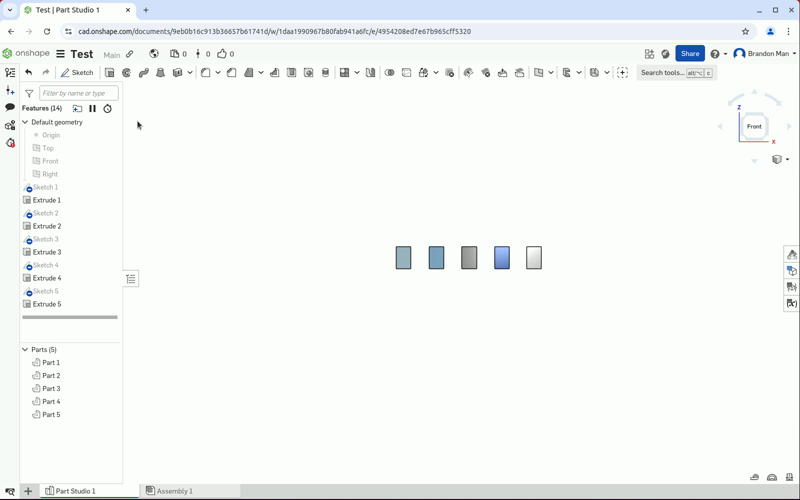
mouse_move(73, 189)
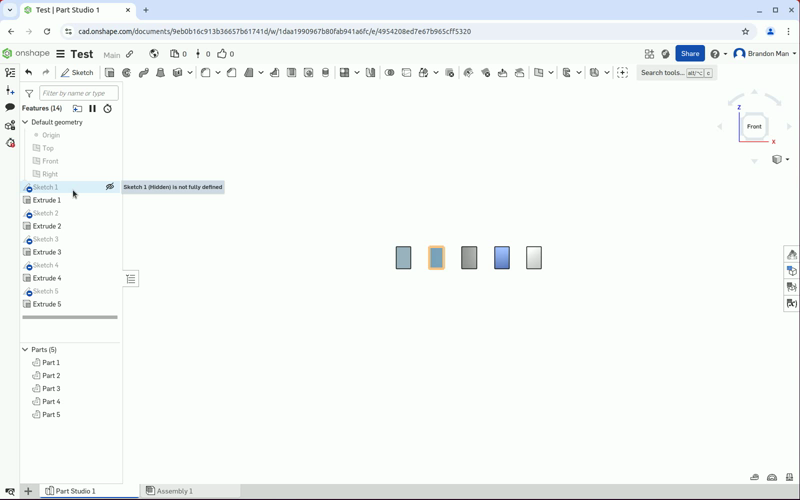
click(73, 189)
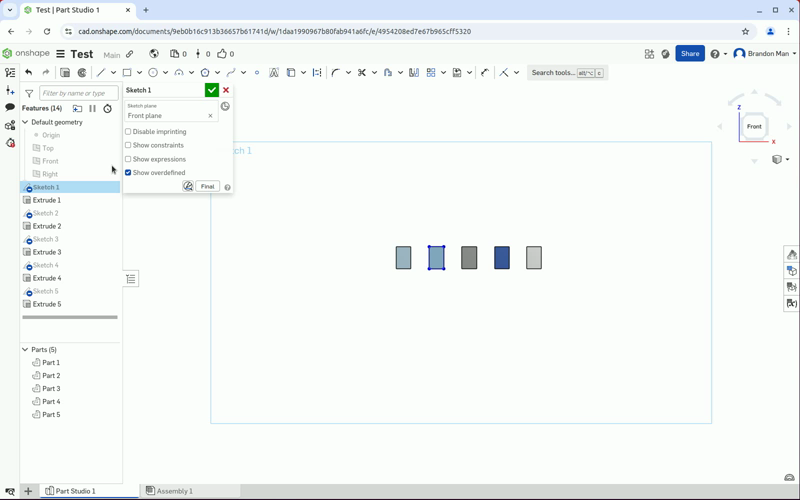
mouse_move(229, 92)
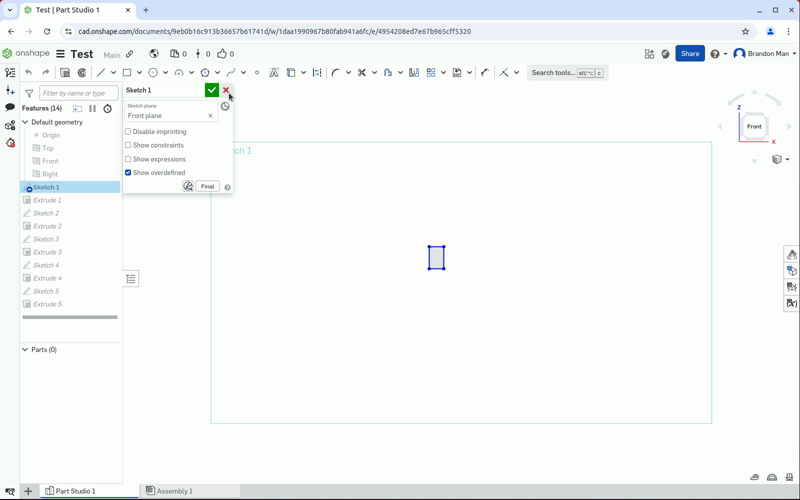
click(229, 92)
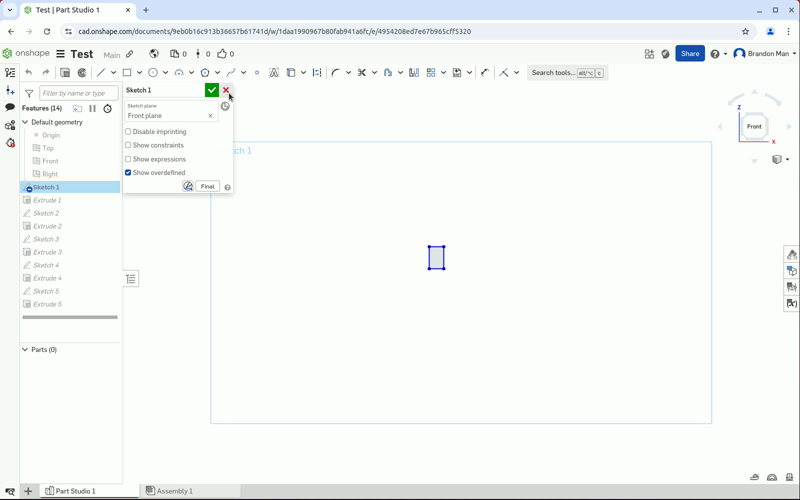
key(shift+s)
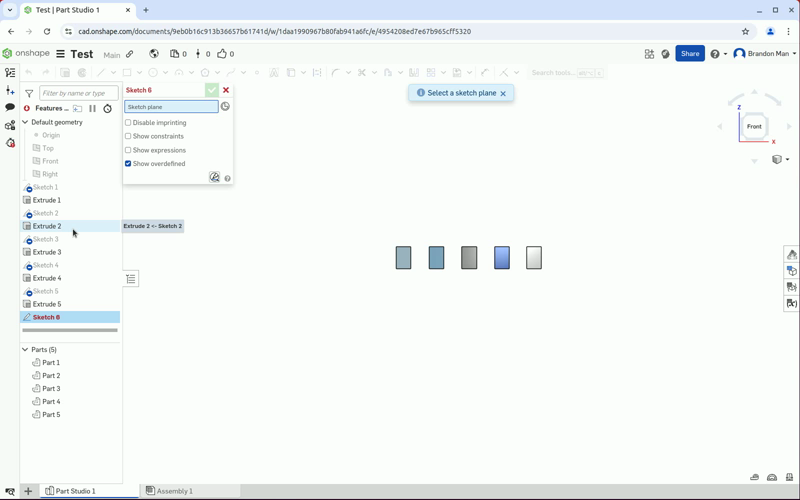
scroll(3)
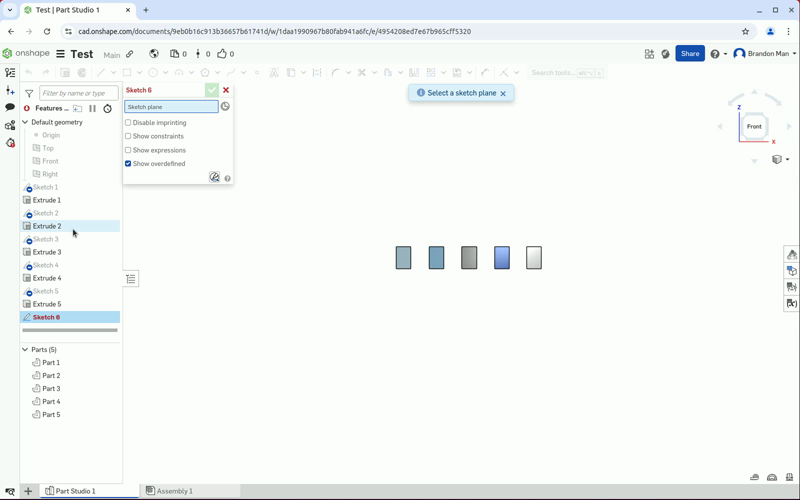
mouse_move(73, 163)
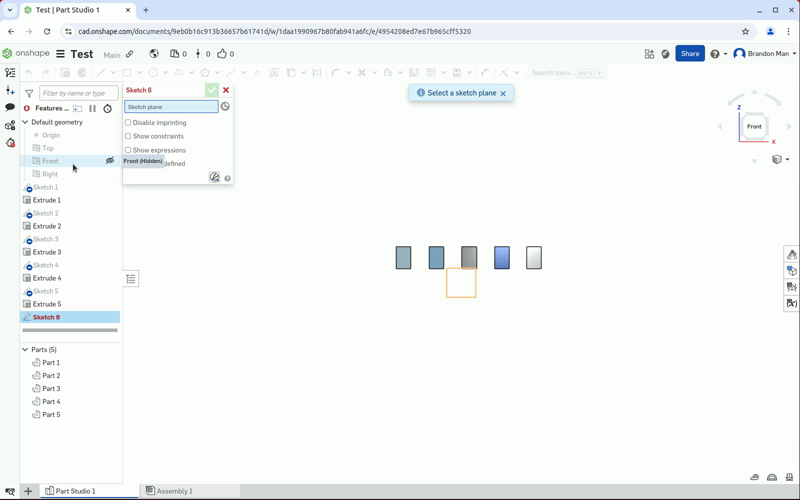
click(73, 163)
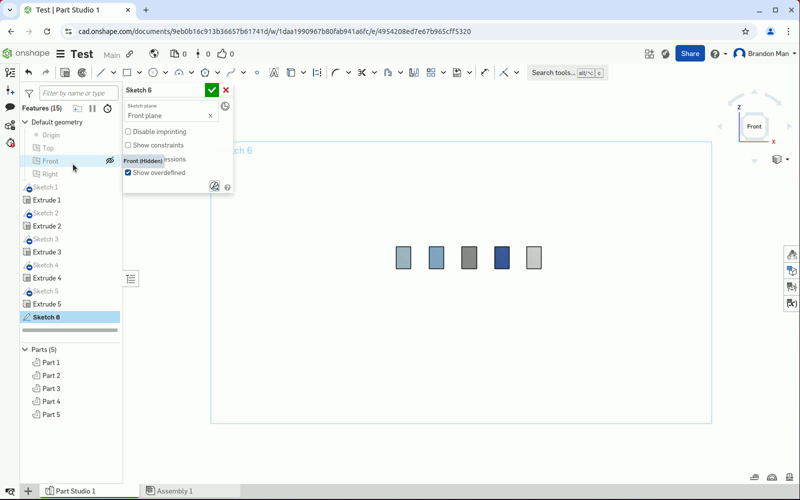
mouse_move(73, 352)
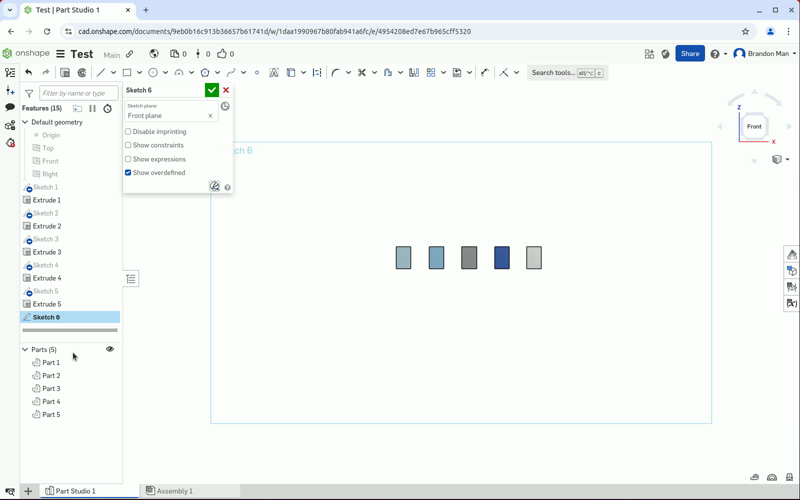
key(y)
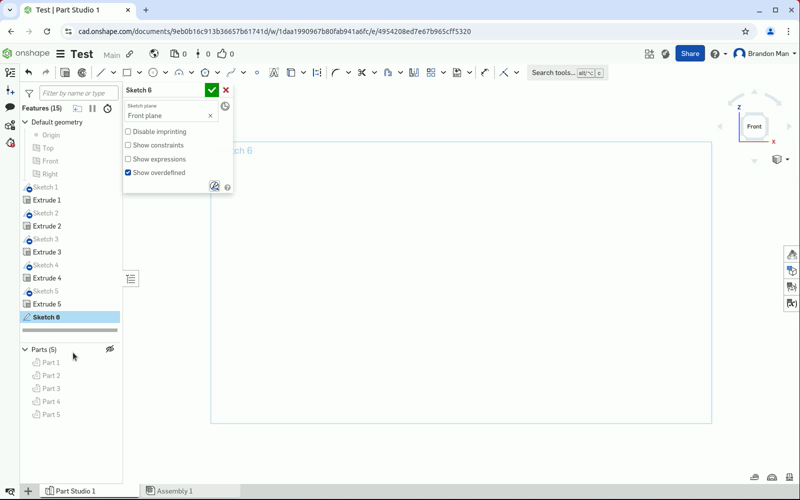
key(l)
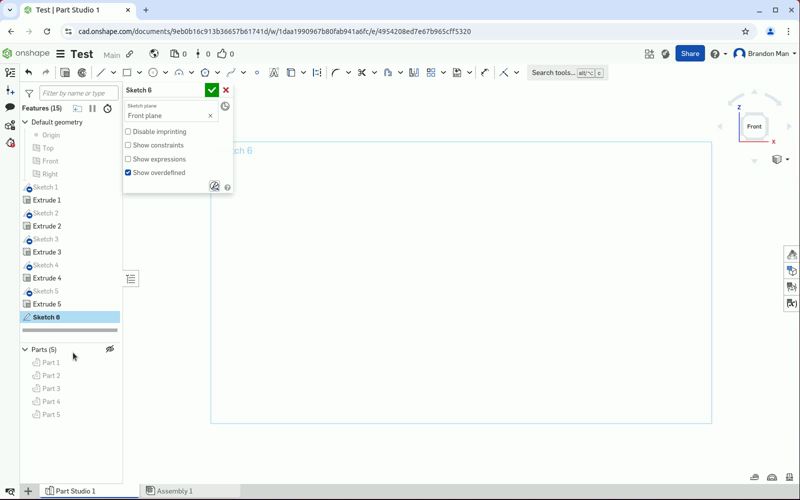
key_down(shift)
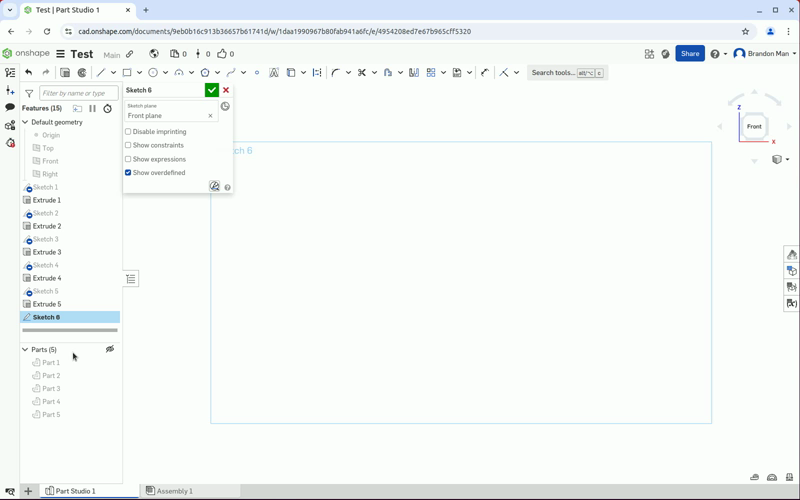
mouse_move(364, 268)
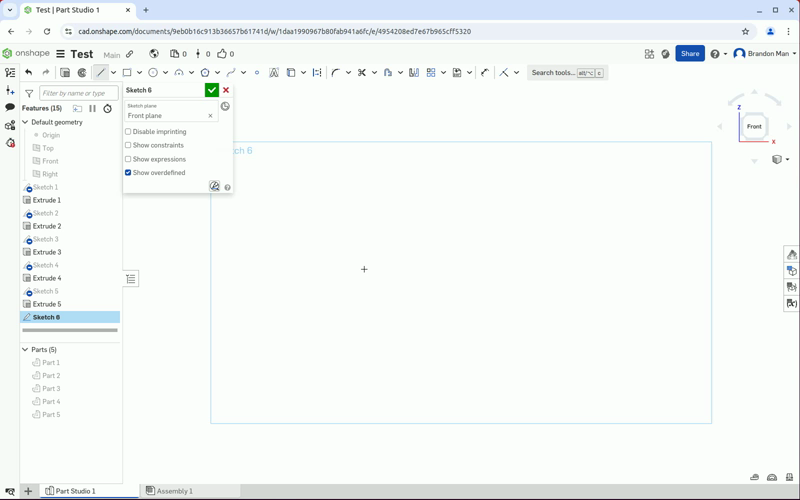
click(364, 268)
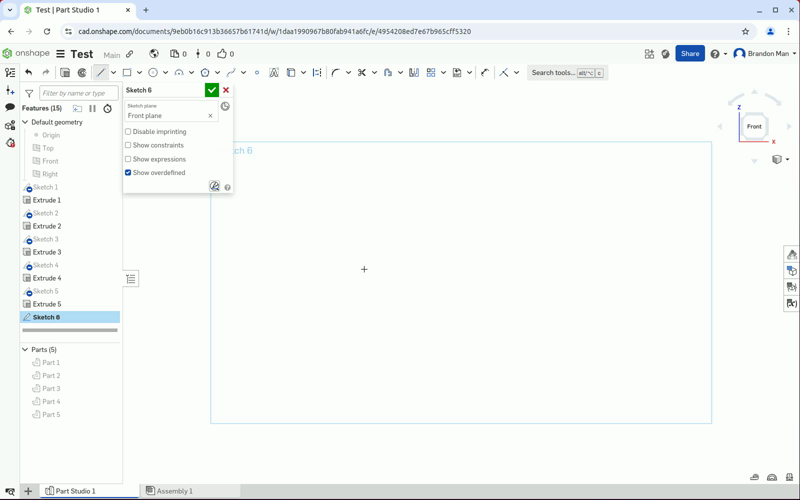
key_up(shift)
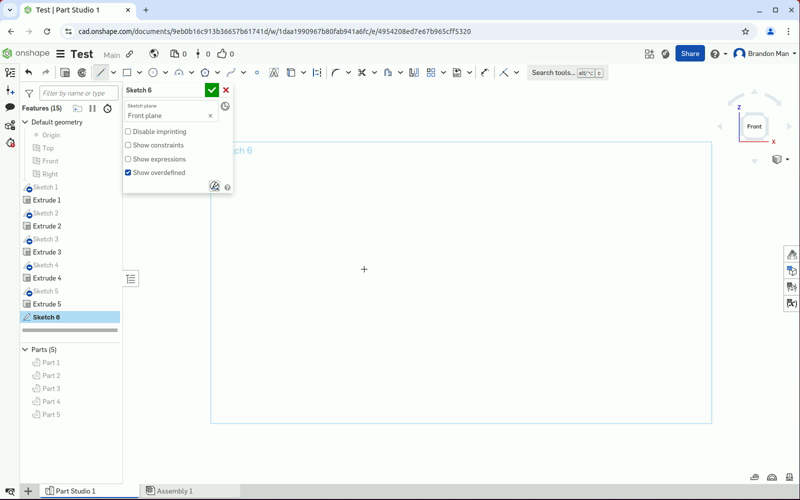
key_down(shift)
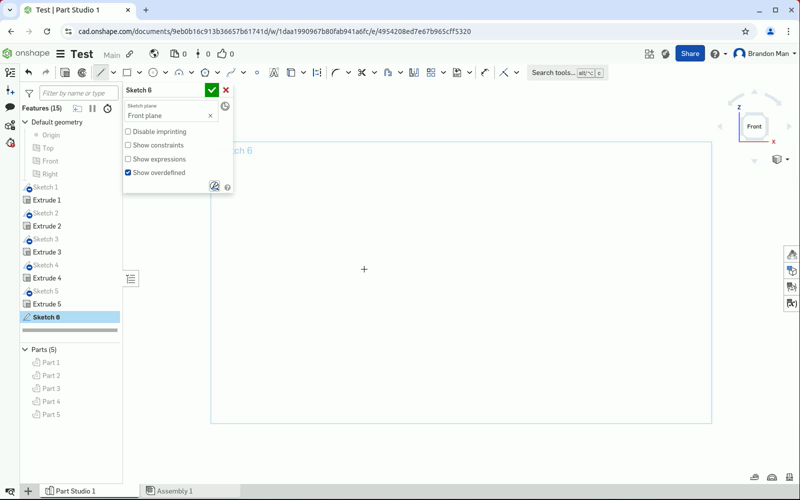
mouse_move(394, 268)
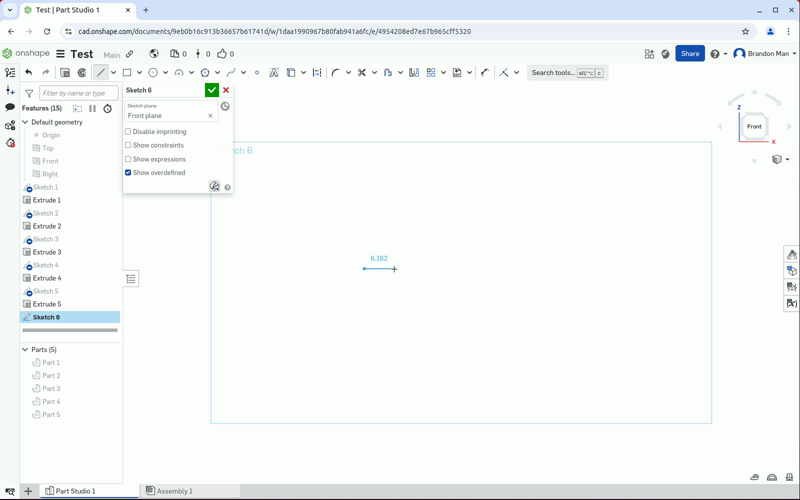
mouse_move(379, 268)
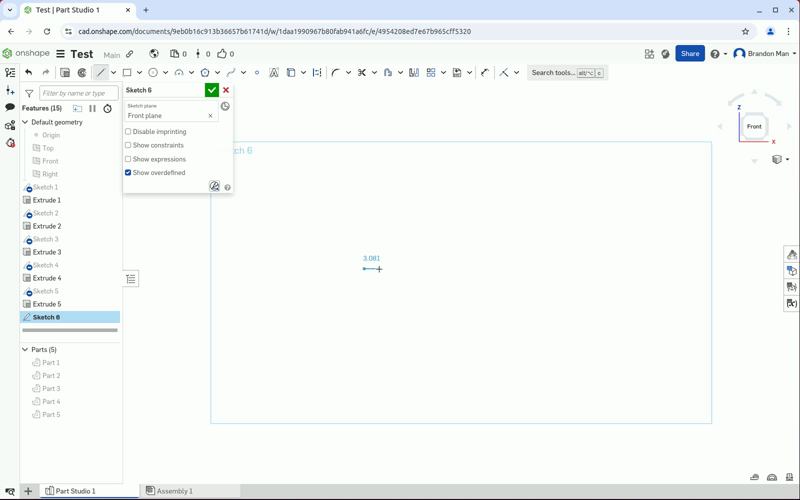
click(379, 268)
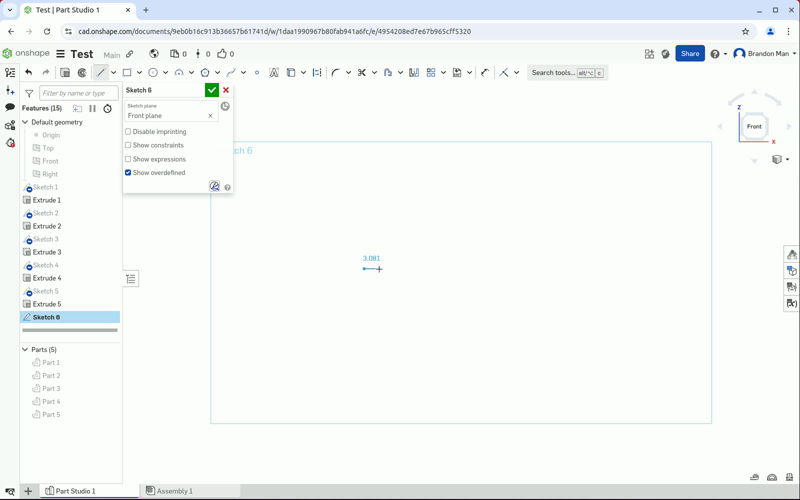
key_up(shift)
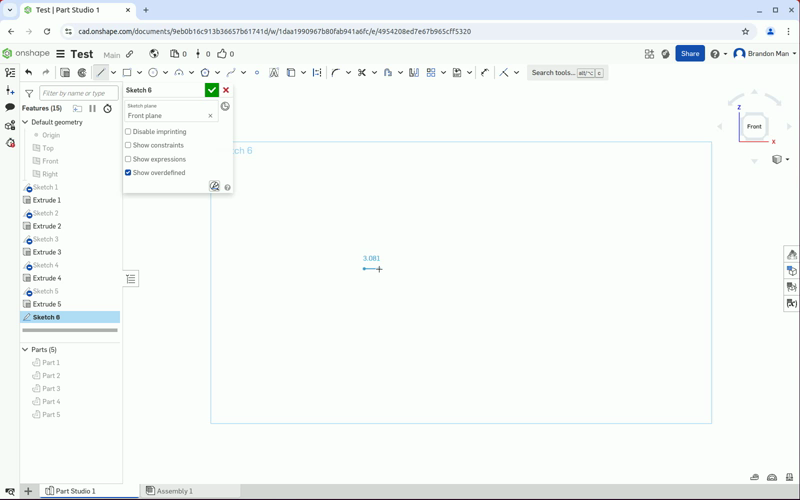
key_down(shift)
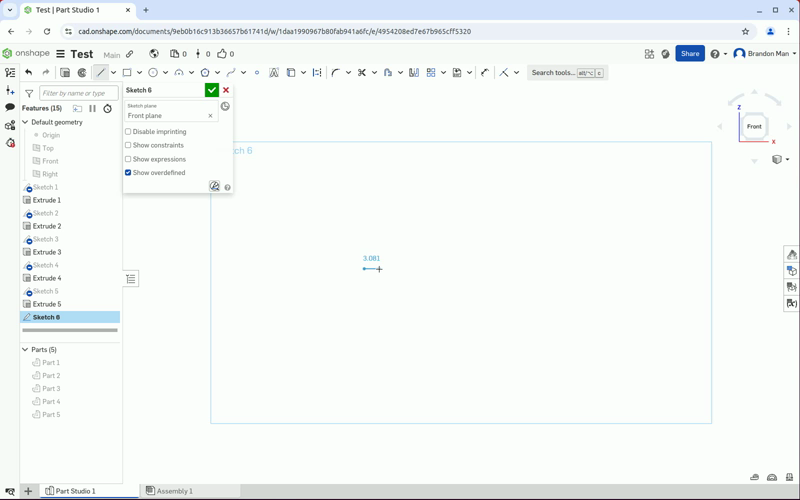
mouse_move(409, 268)
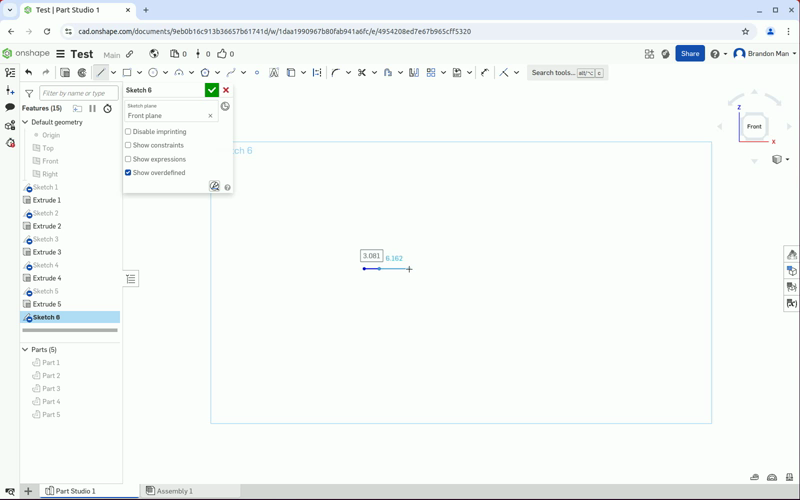
mouse_move(379, 246)
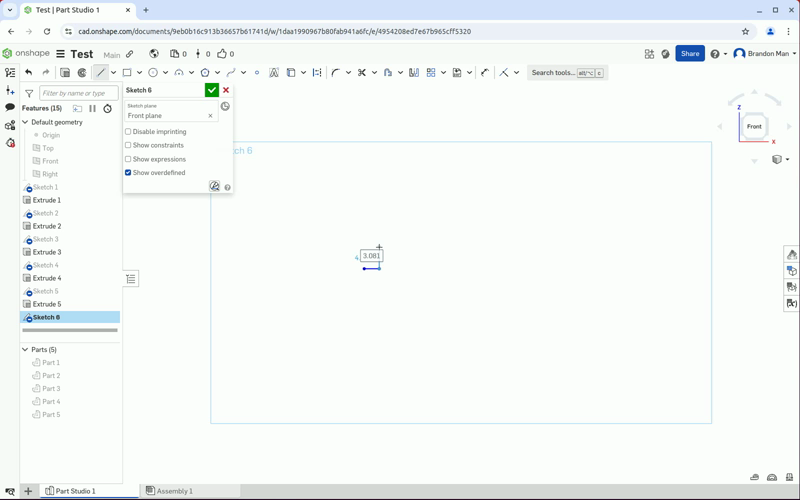
click(379, 246)
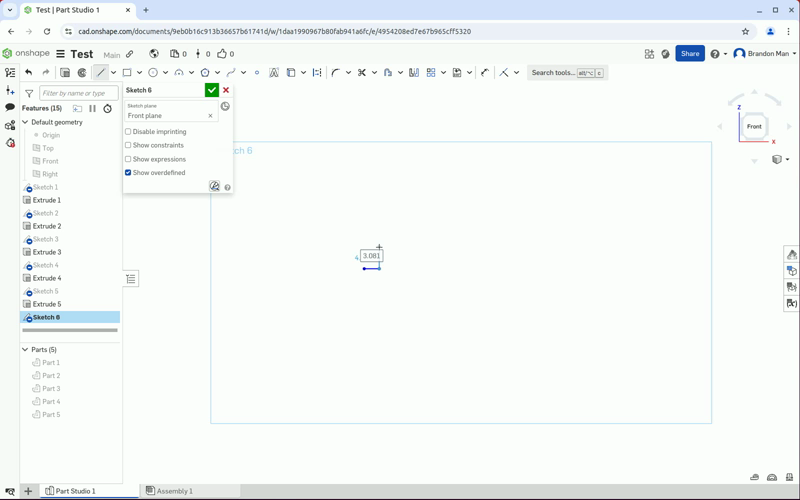
key_up(shift)
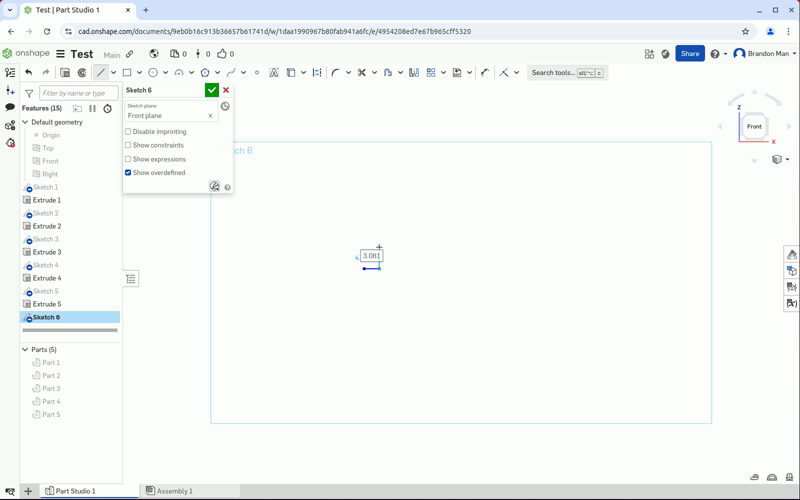
key_down(shift)
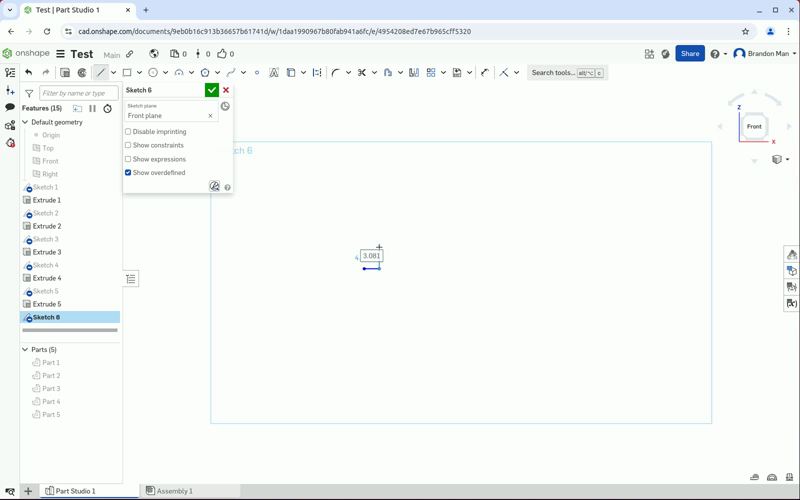
mouse_move(409, 246)
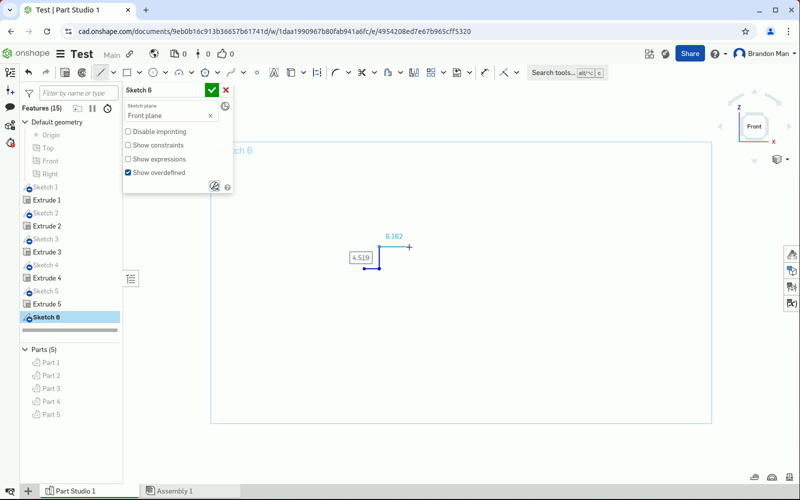
mouse_move(364, 246)
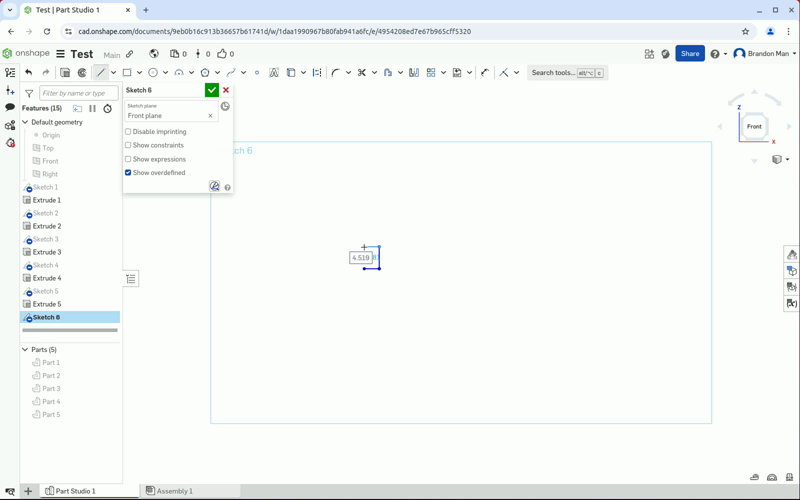
click(364, 246)
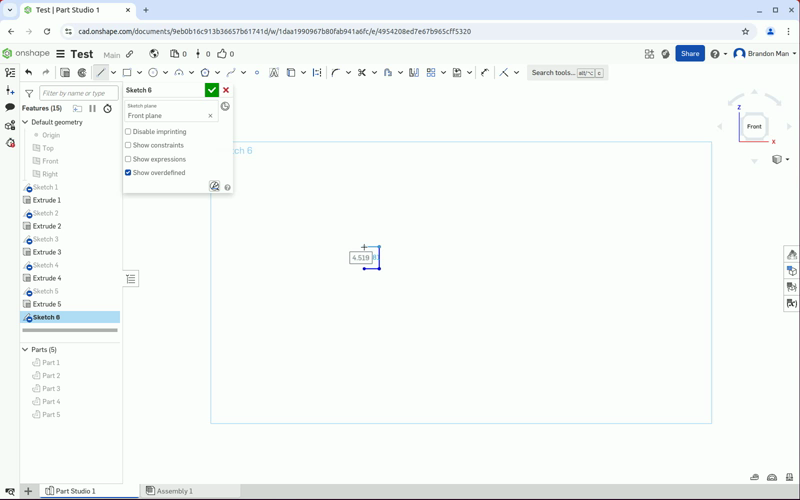
key_up(shift)
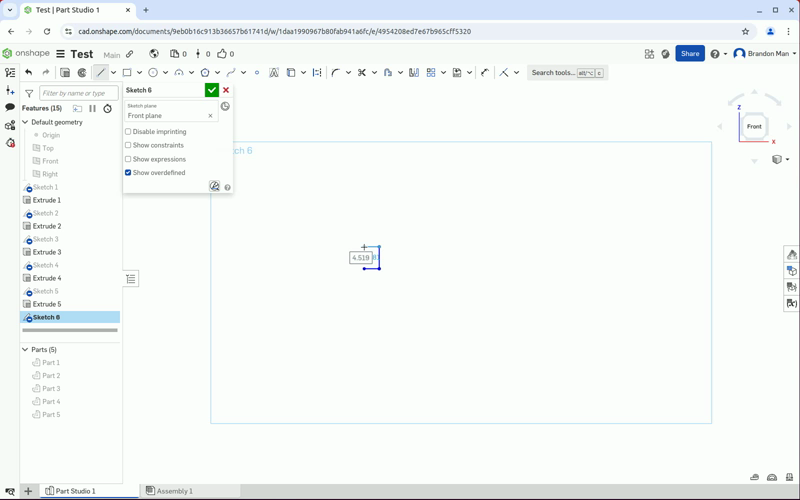
mouse_move(394, 246)
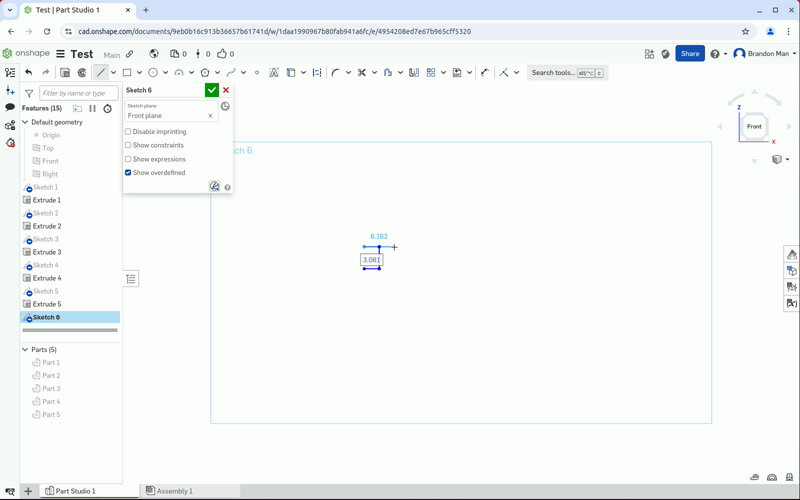
key_down(shift)
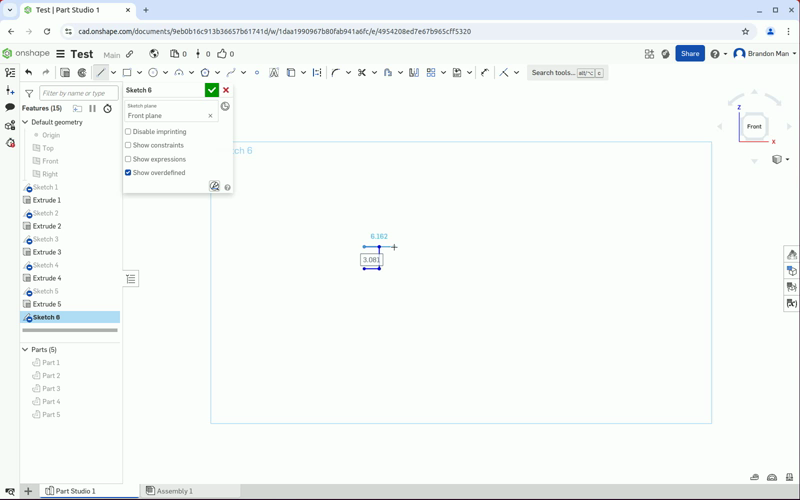
mouse_move(364, 268)
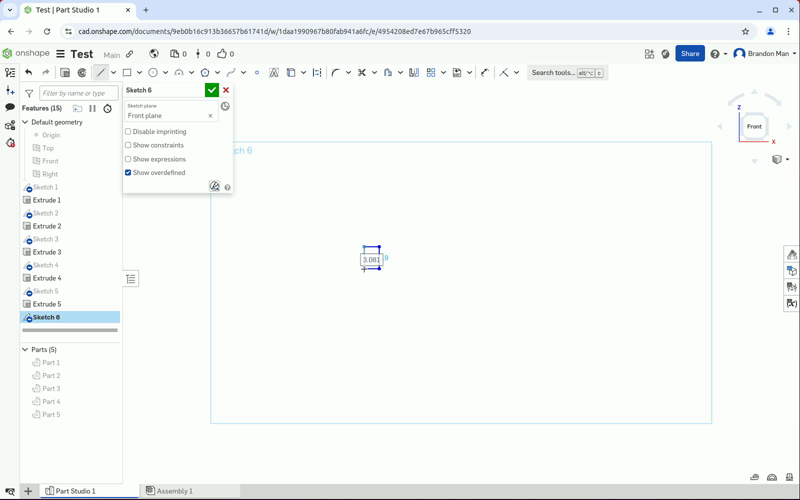
key_up(shift)
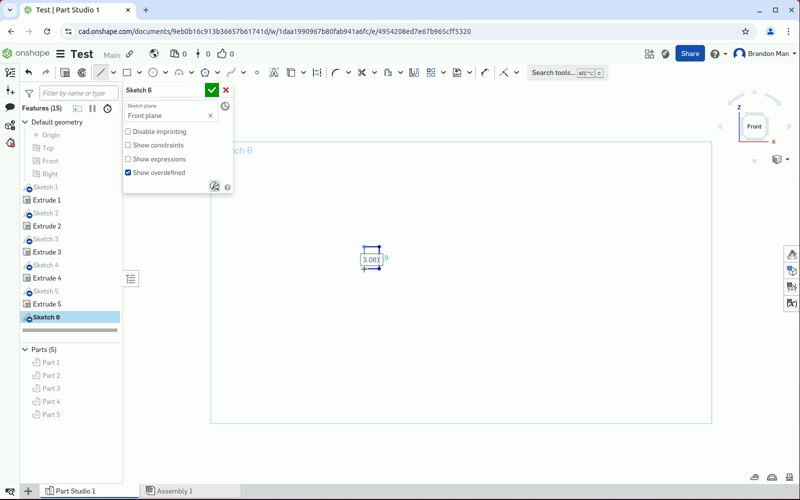
click(364, 268)
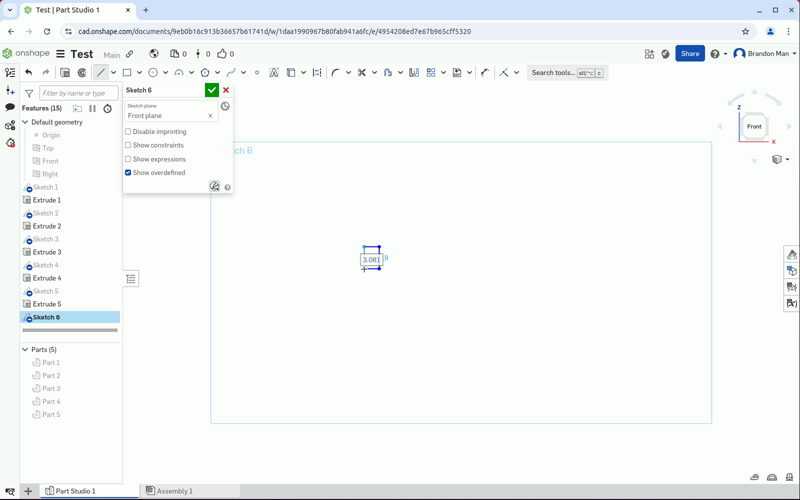
key(esc)
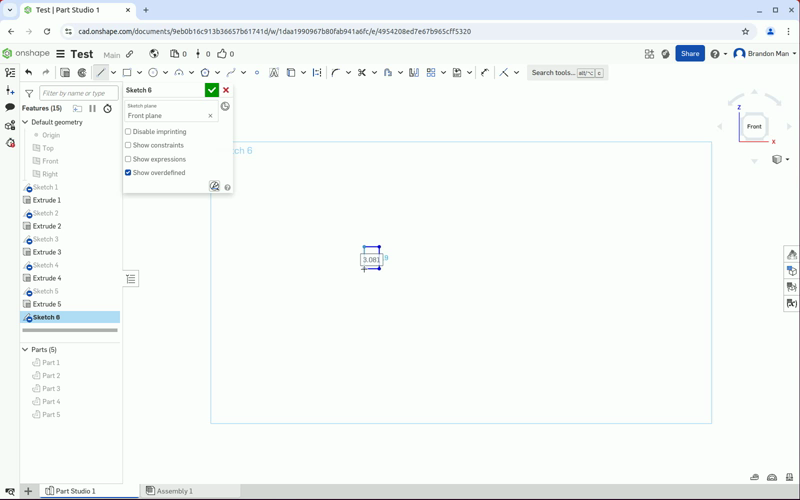
mouse_move(375, 265)
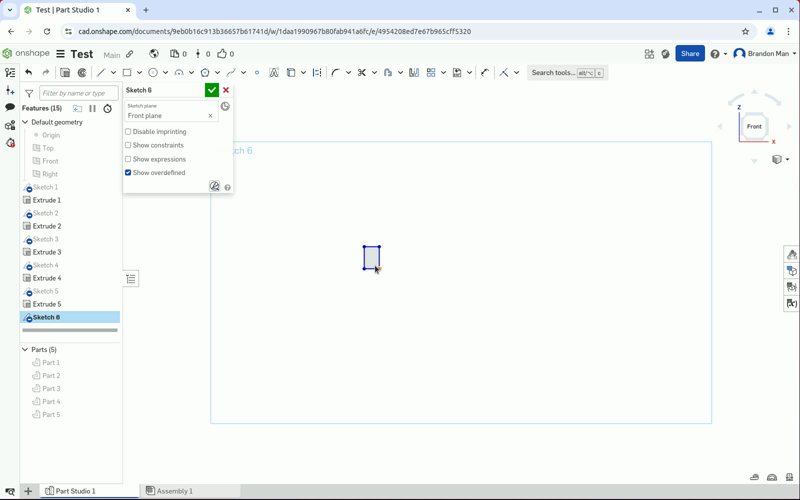
scroll(6)
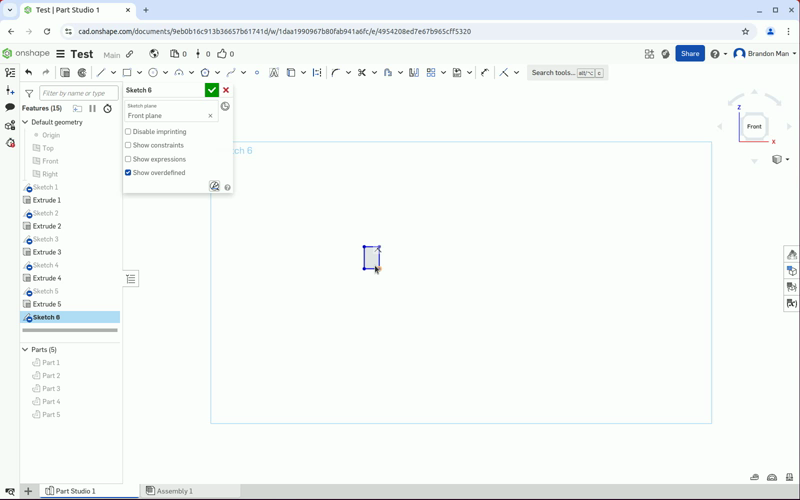
scroll(6)
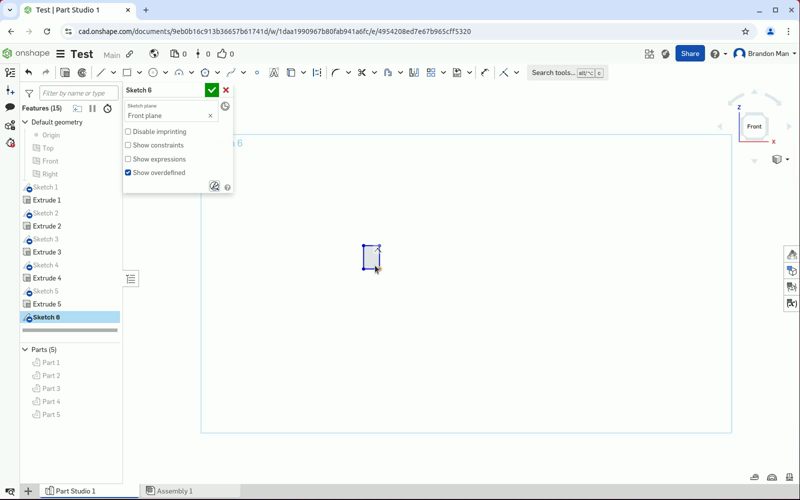
scroll(6)
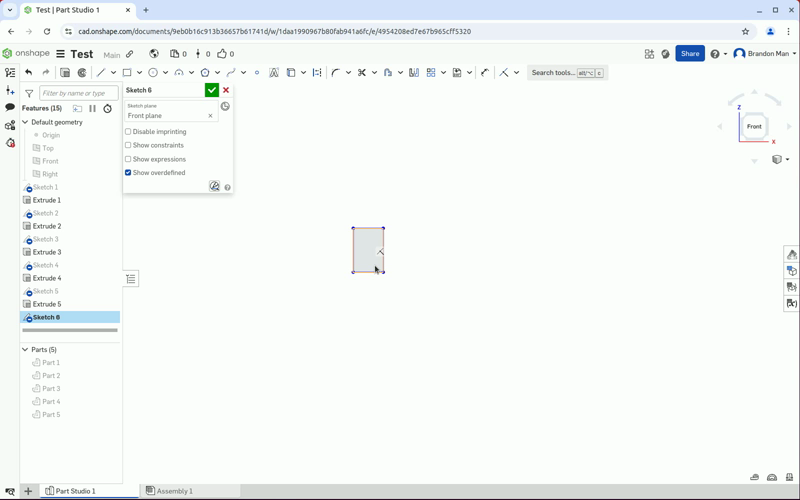
scroll(6)
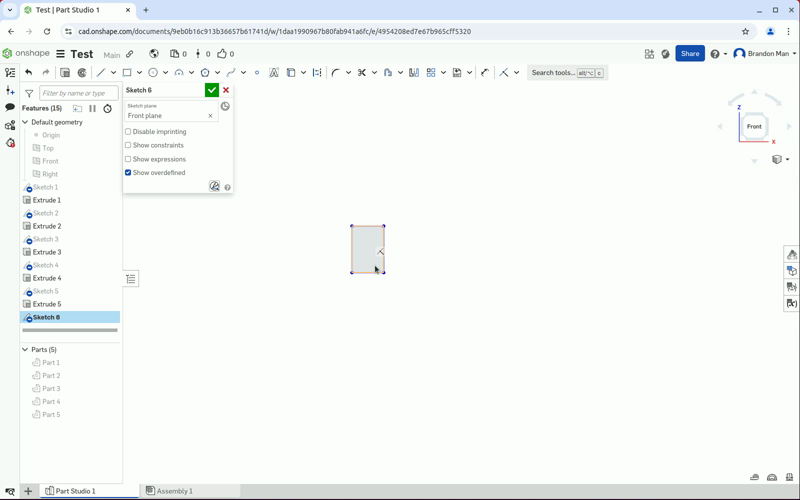
scroll(6)
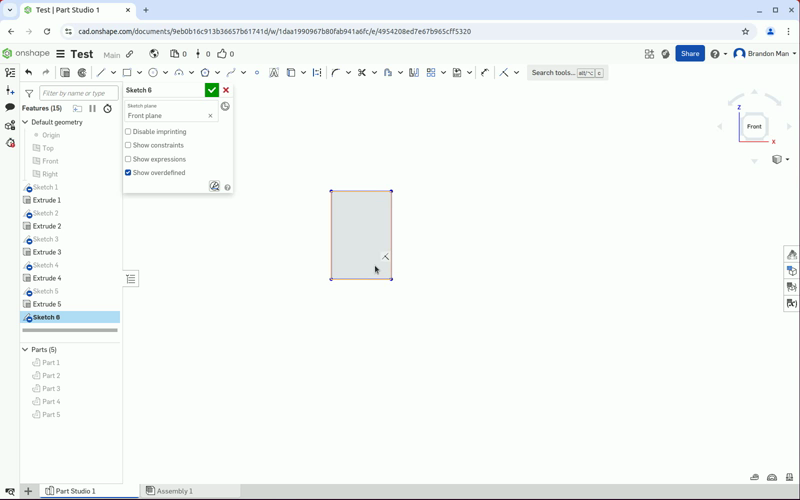
scroll(6)
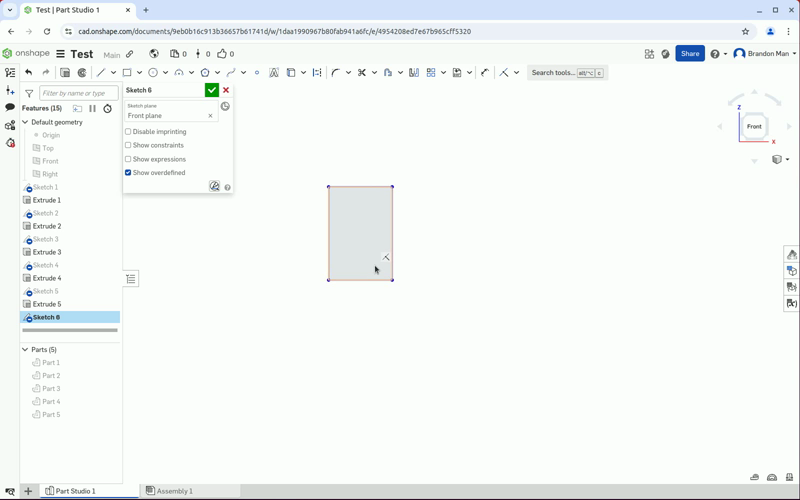
scroll(6)
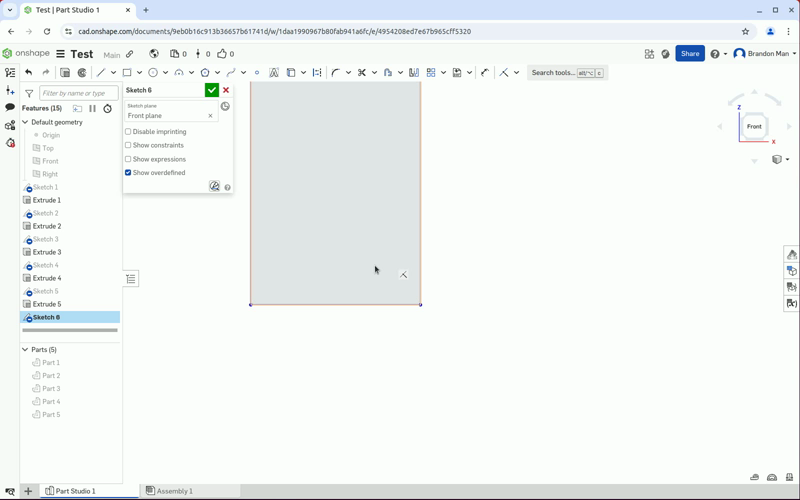
click(375, 265)
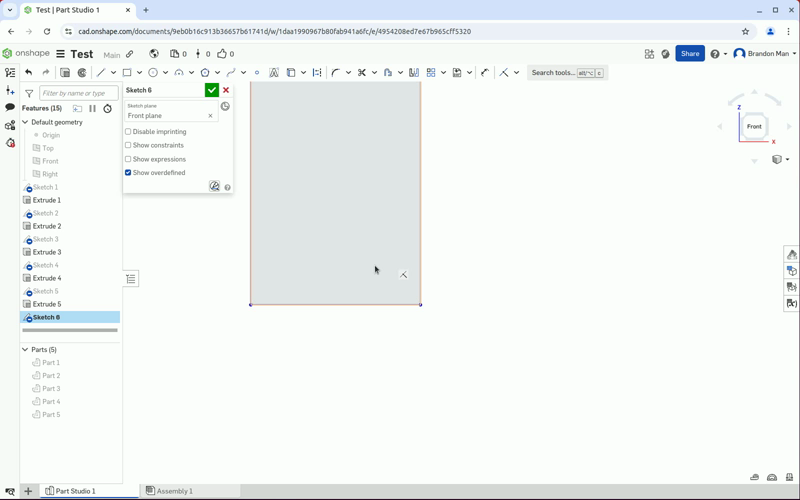
scroll(-6)
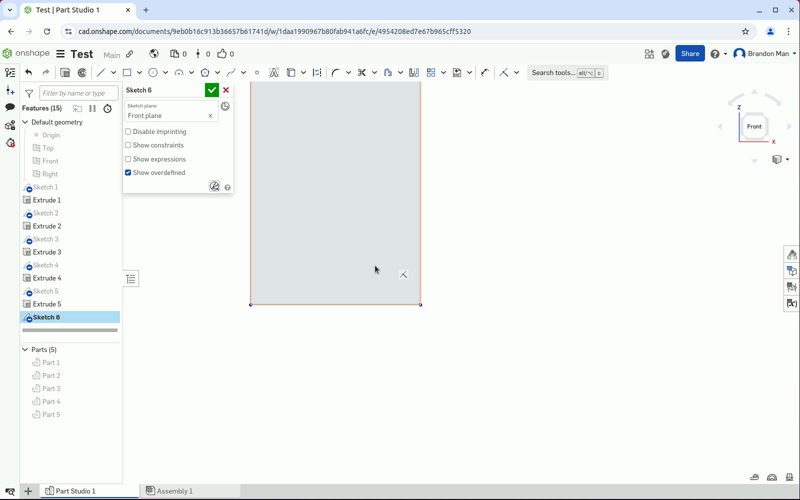
scroll(-6)
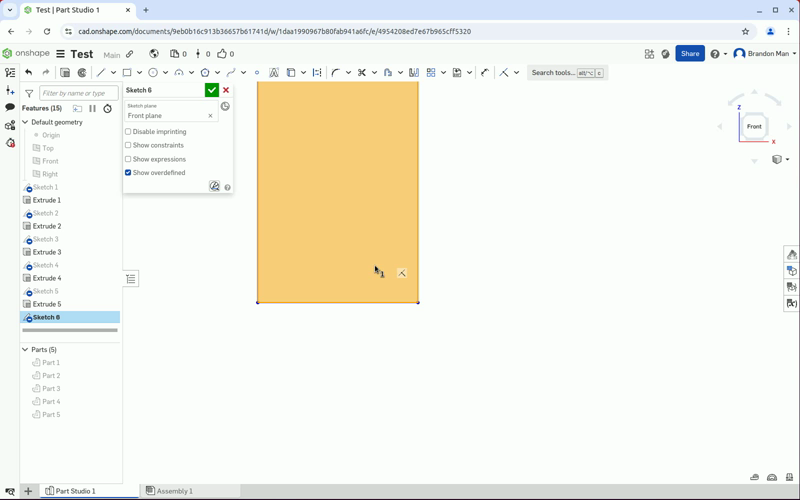
scroll(-6)
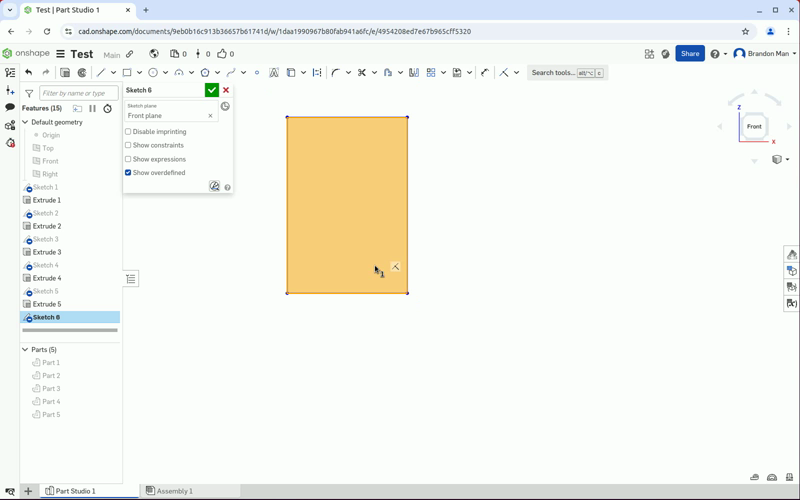
scroll(-6)
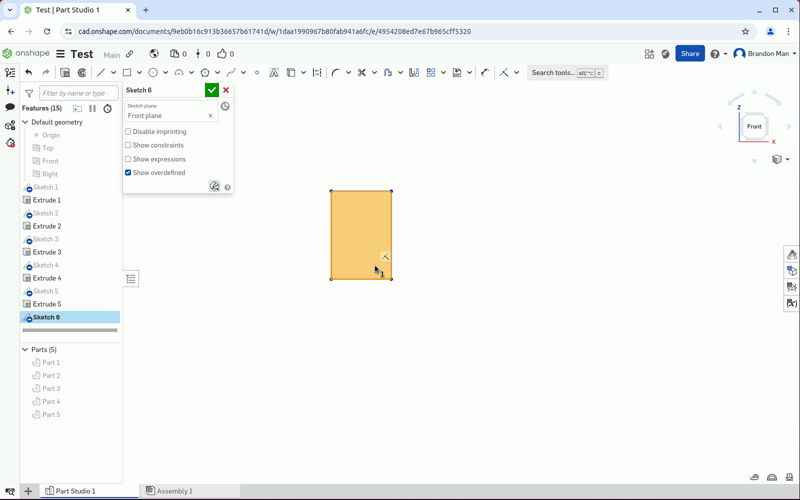
scroll(-6)
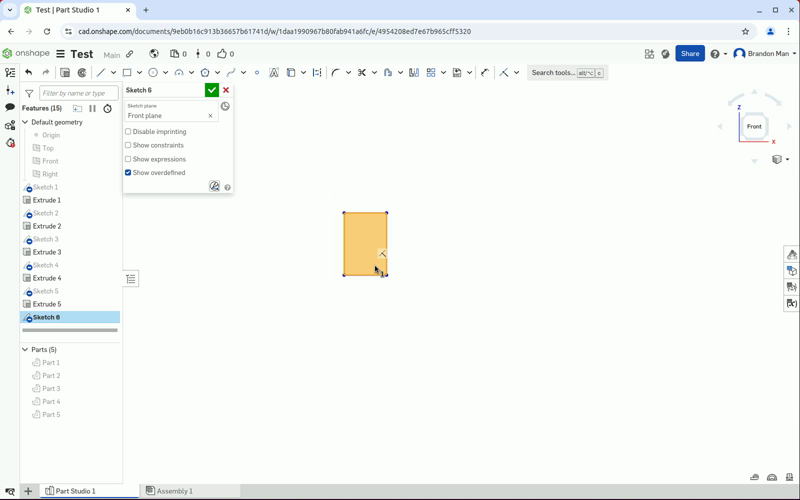
scroll(-6)
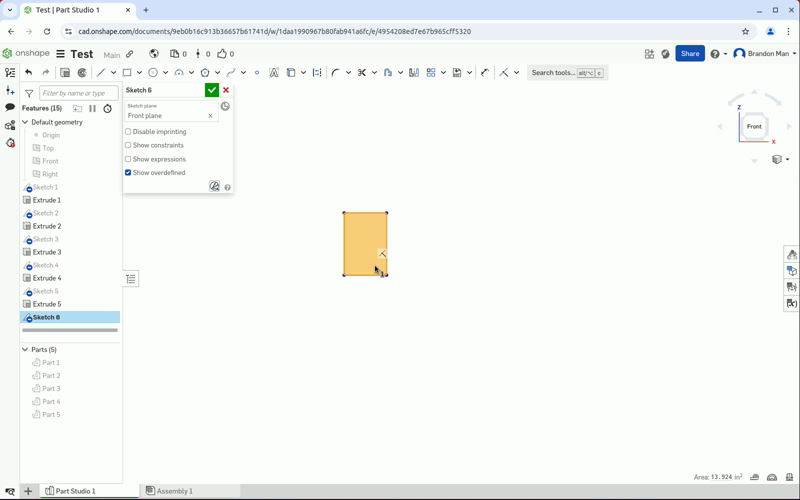
scroll(-6)
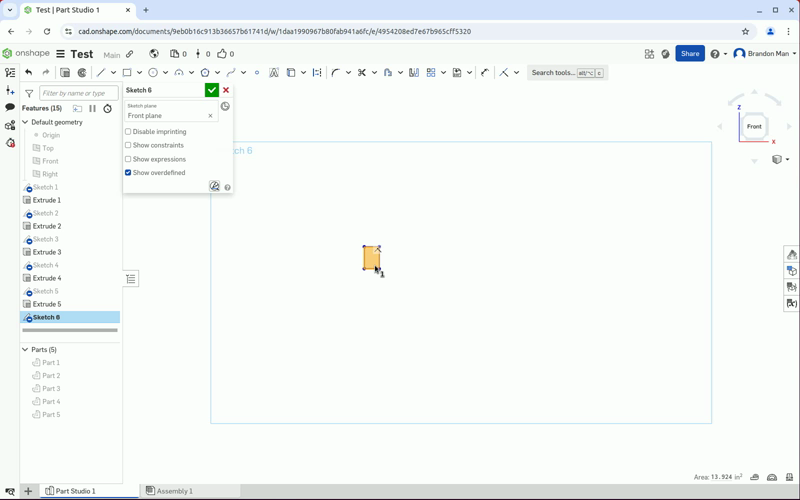
mouse_move(73, 352)
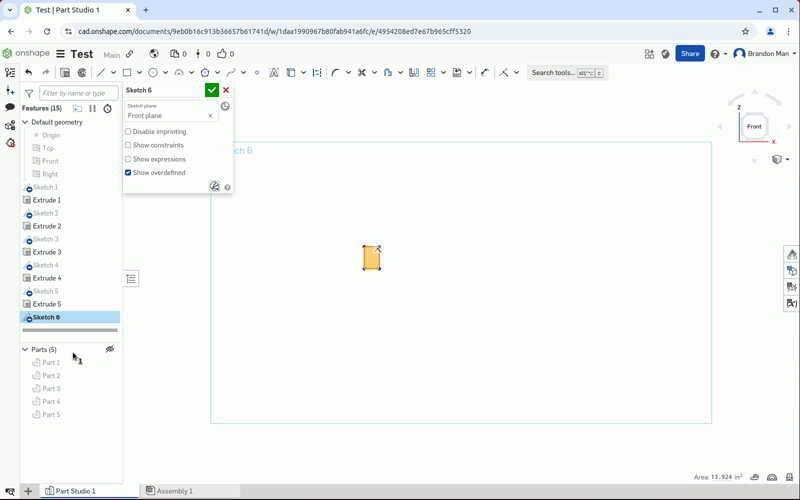
key(shift+y)
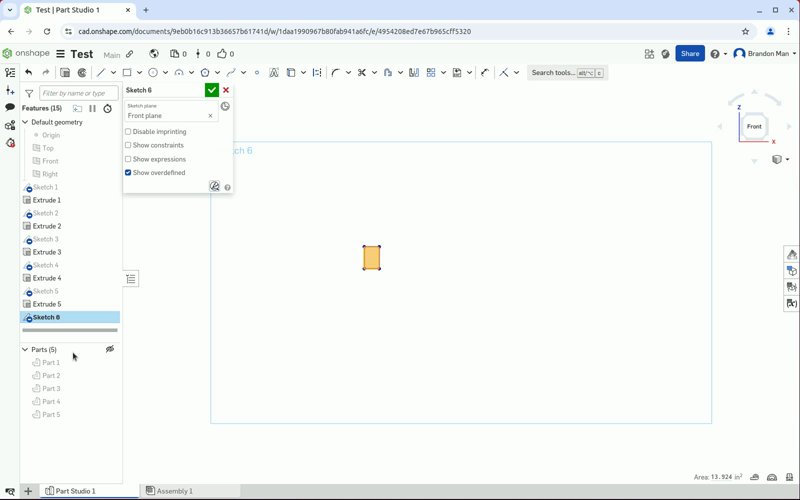
key(shift+e)
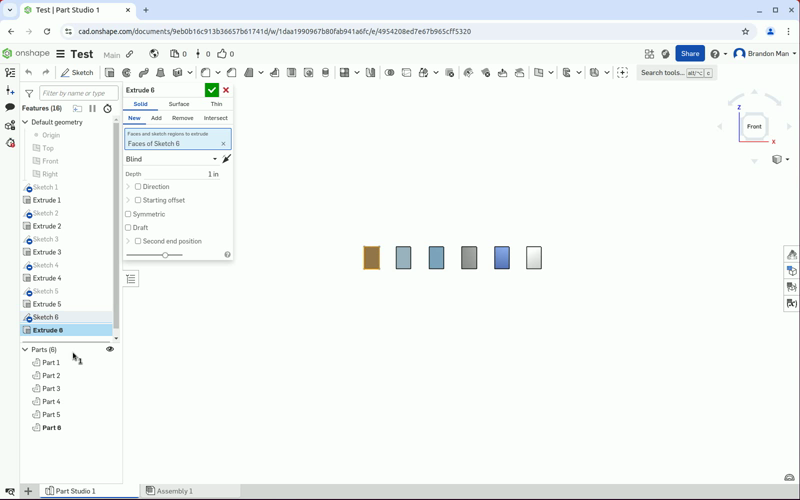
mouse_move(143, 106)
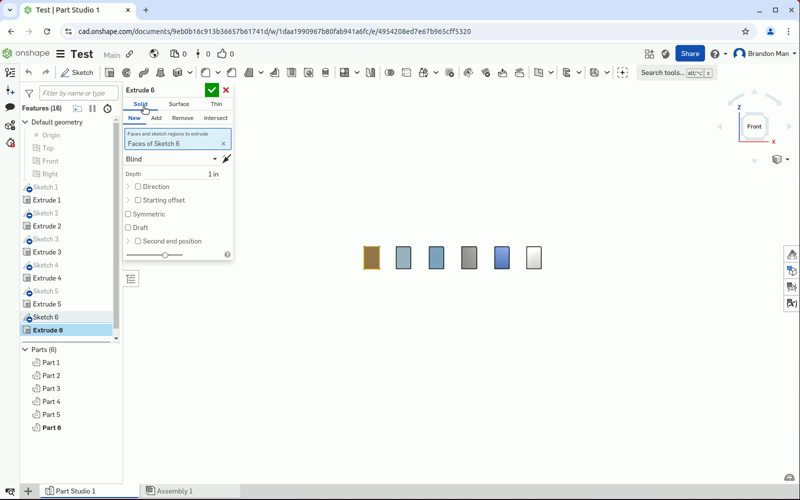
click(143, 106)
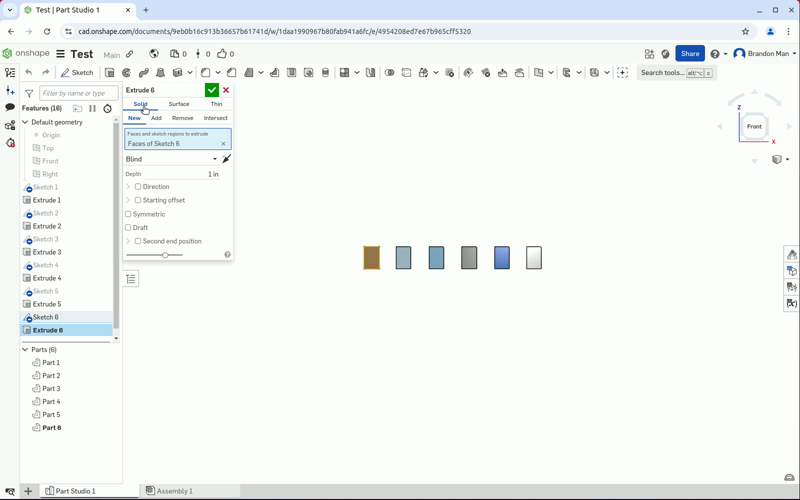
mouse_move(137, 120)
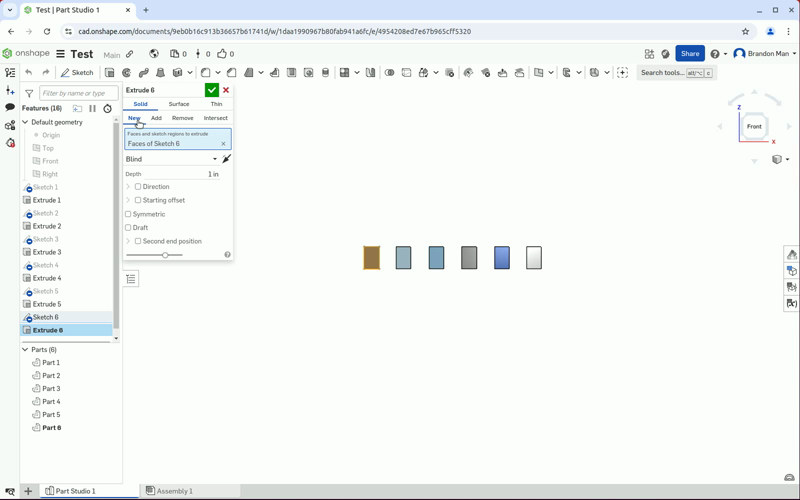
click(137, 120)
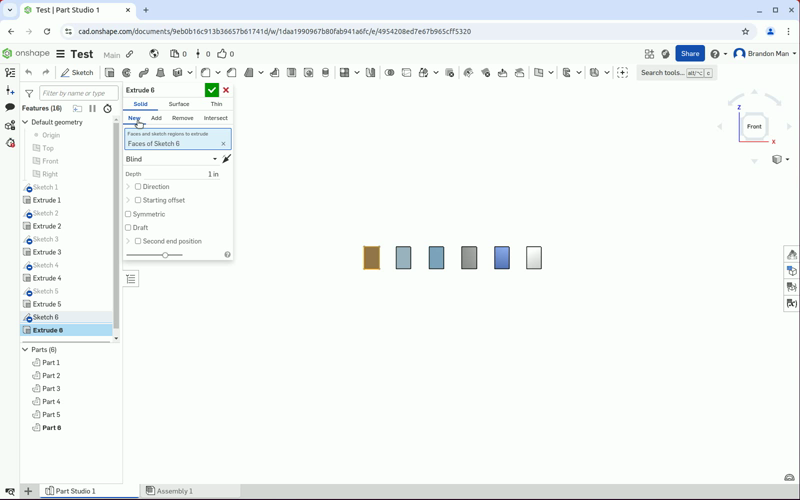
key(tab, 4)
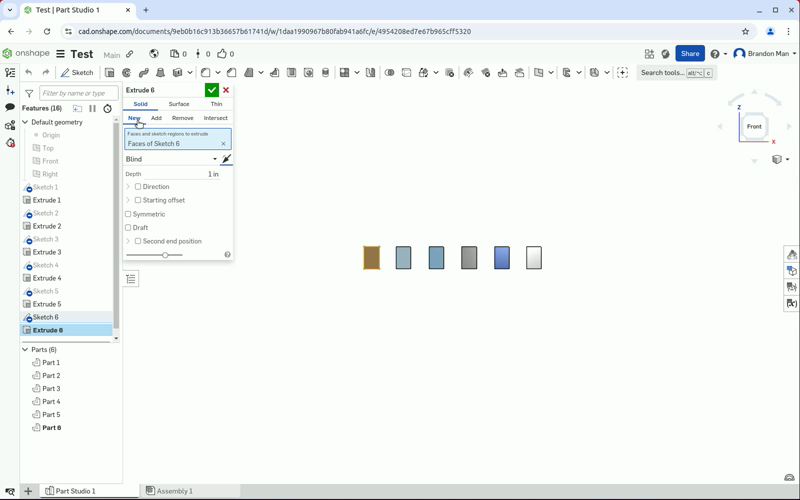
text(14.924)
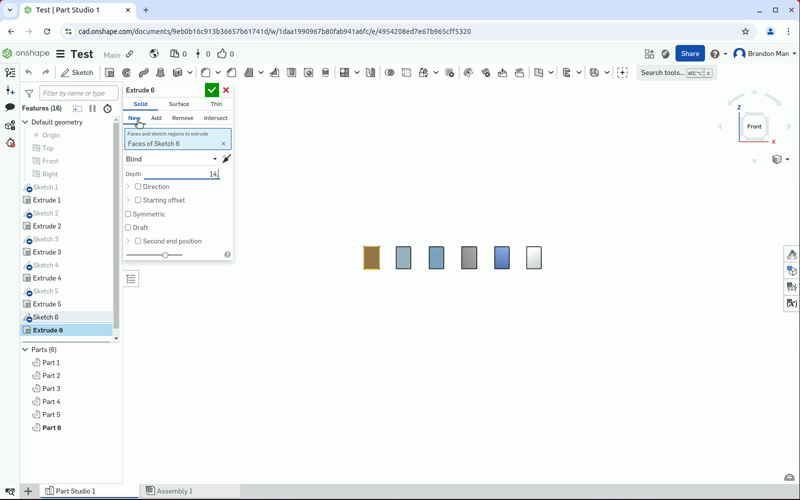
key(tab, 3)
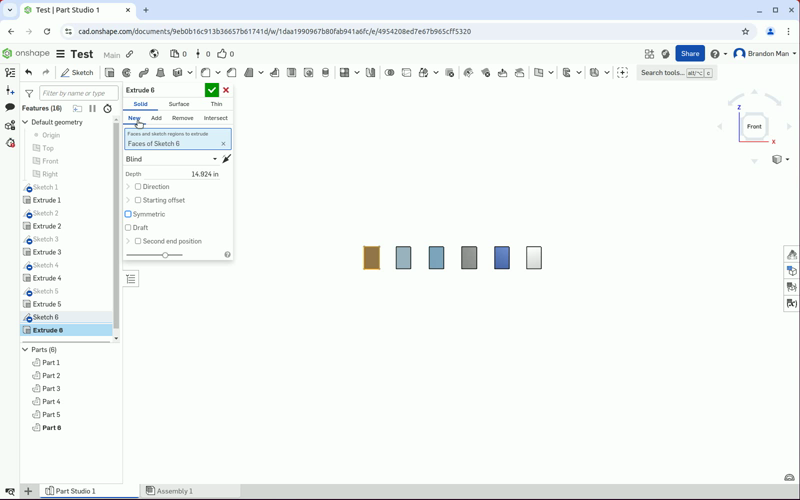
key(space)
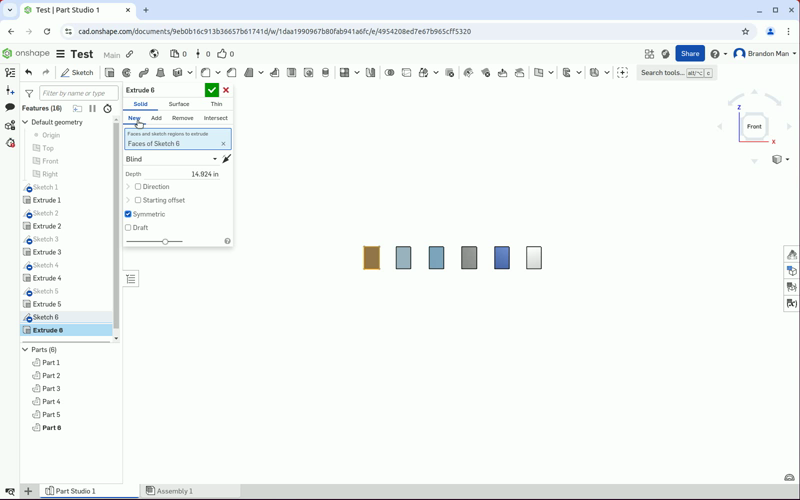
key(enter)
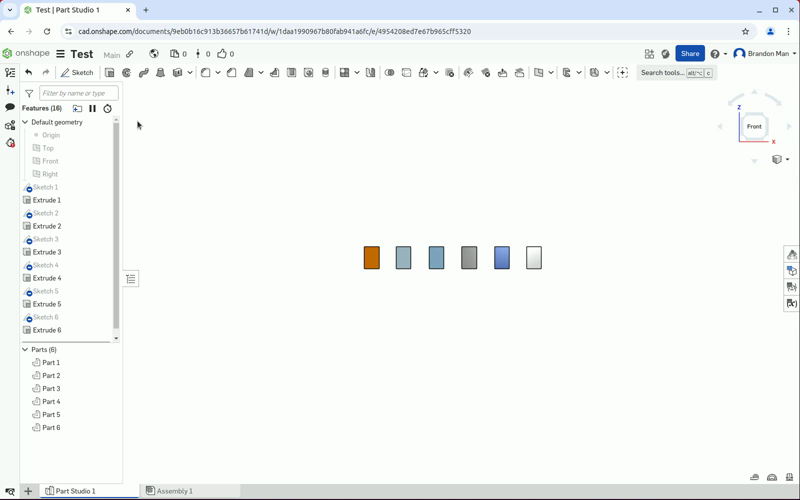
key(shift+h)
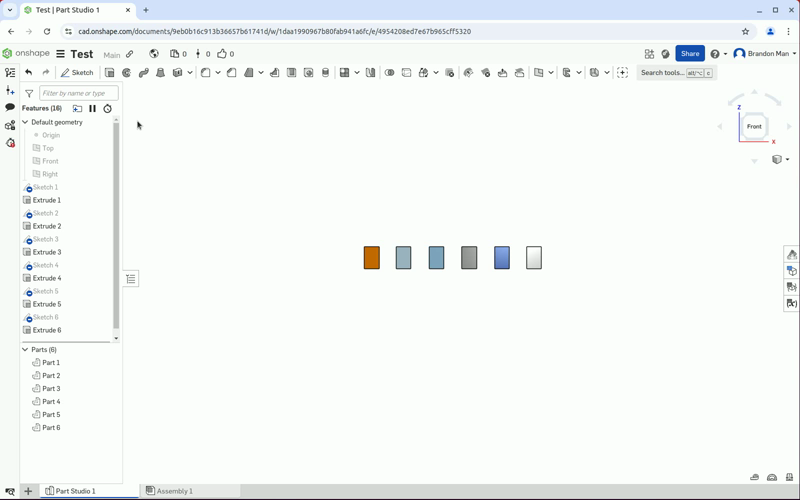
key(shift+h)
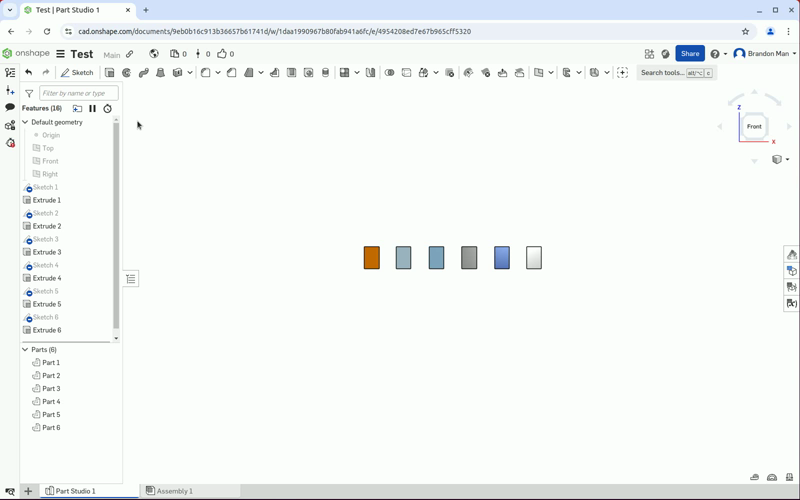
mouse_move(69, 189)
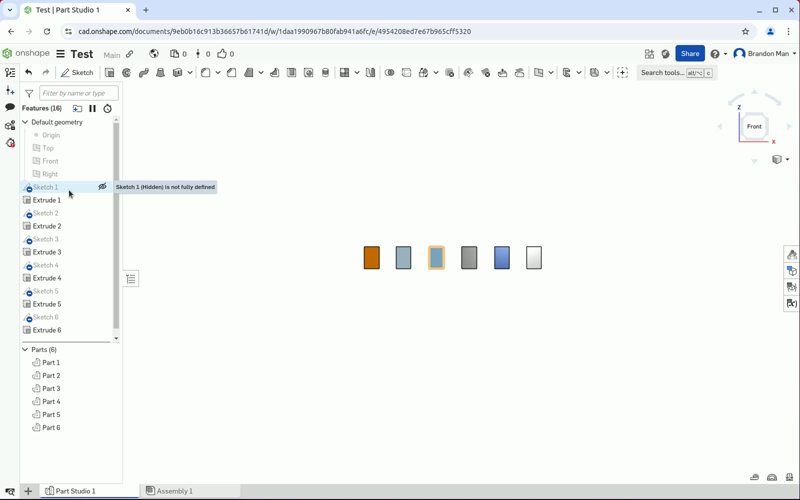
click(69, 189)
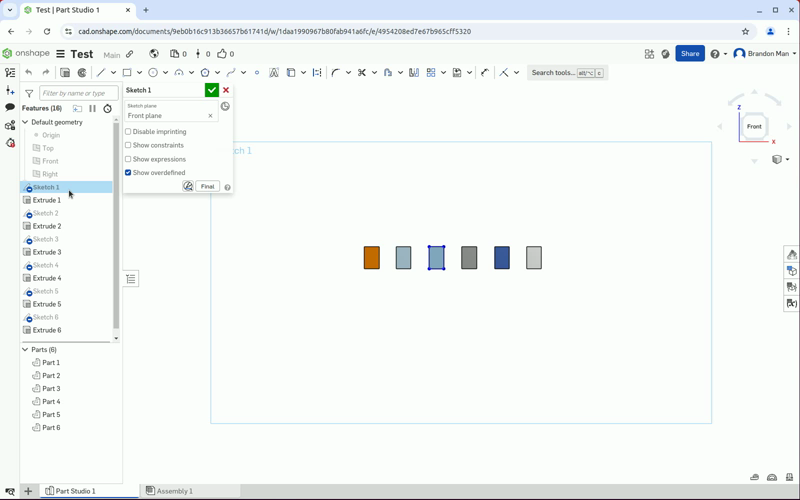
mouse_move(229, 92)
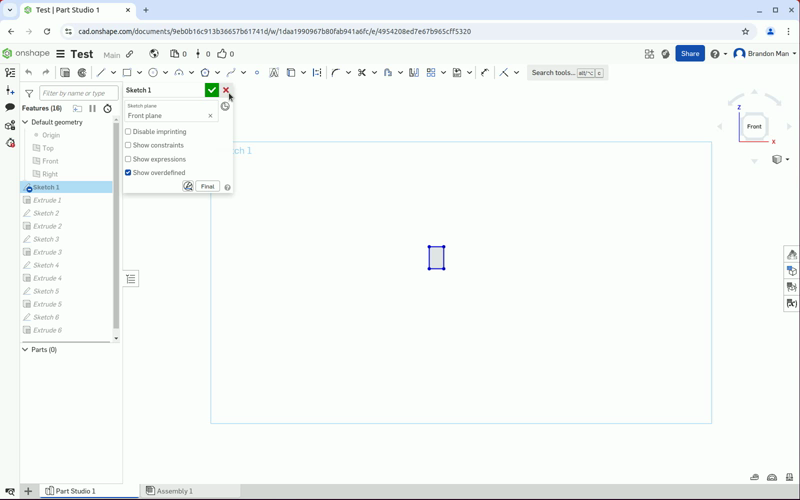
click(229, 92)
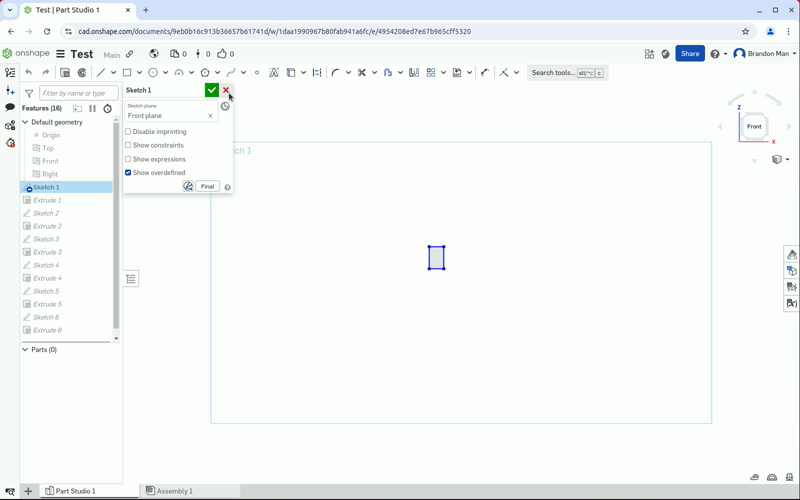
key(shift+s)
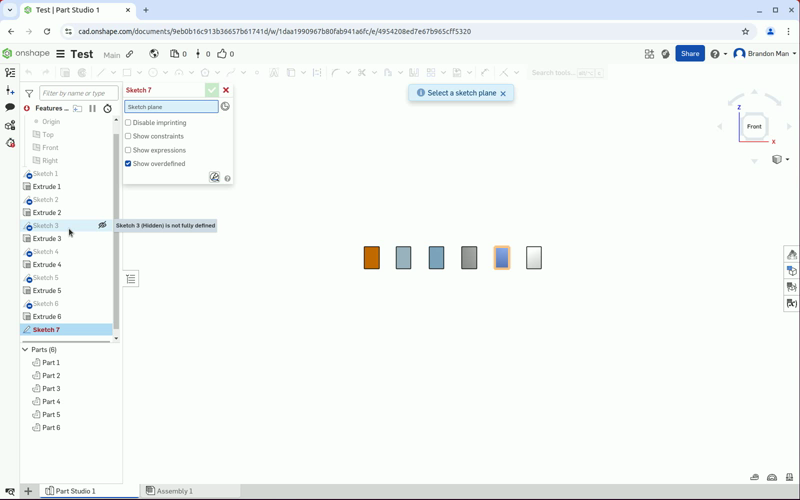
scroll(3)
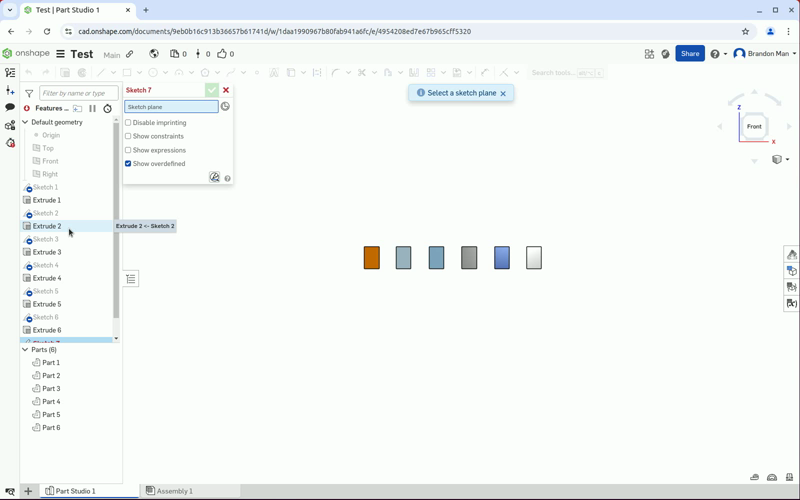
mouse_move(69, 163)
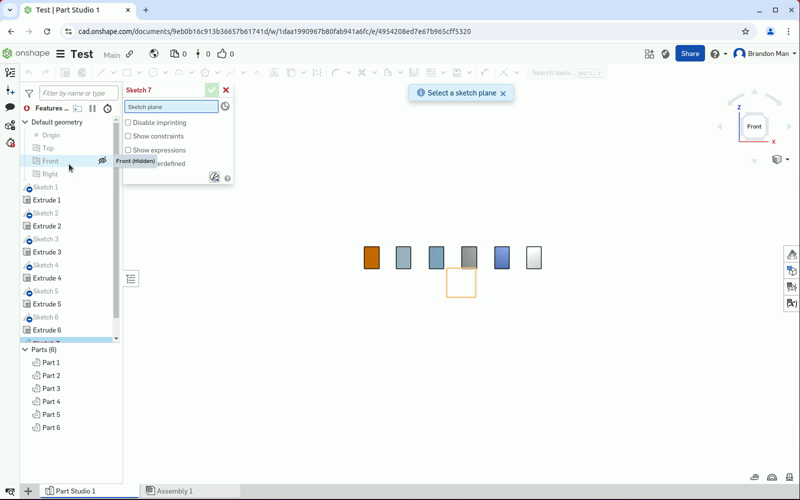
click(69, 163)
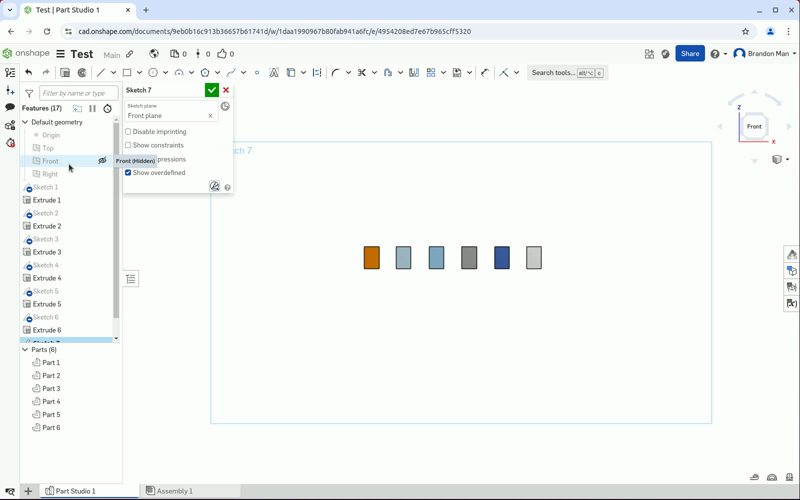
mouse_move(73, 352)
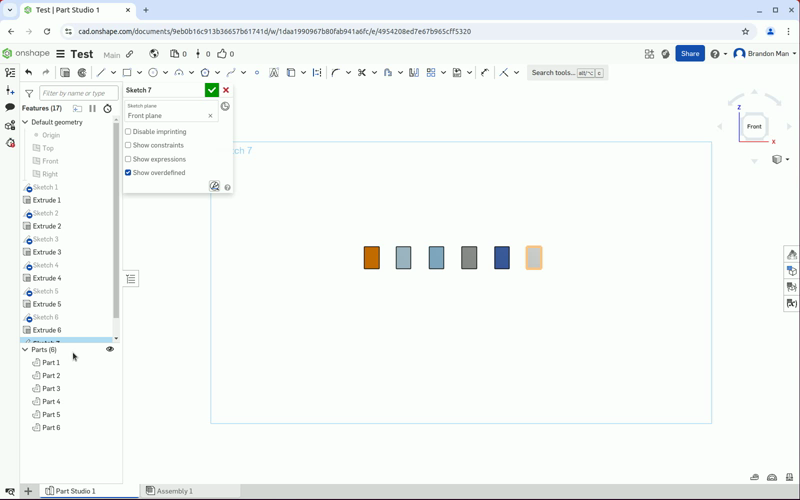
key(y)
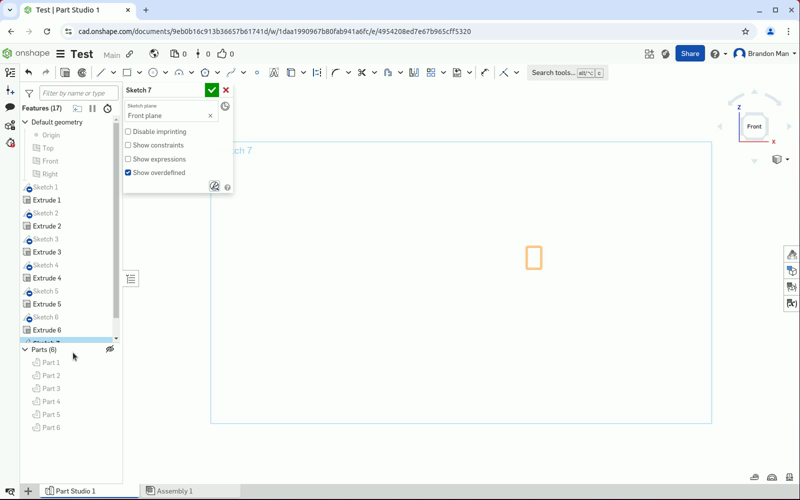
key(l)
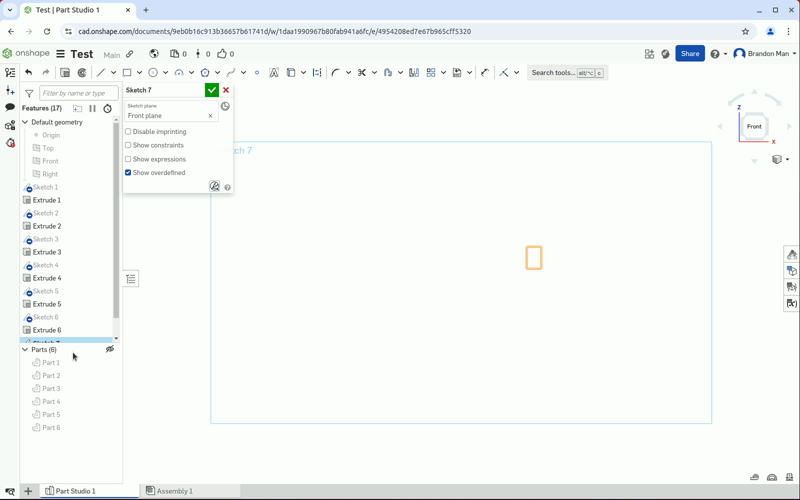
key_down(shift)
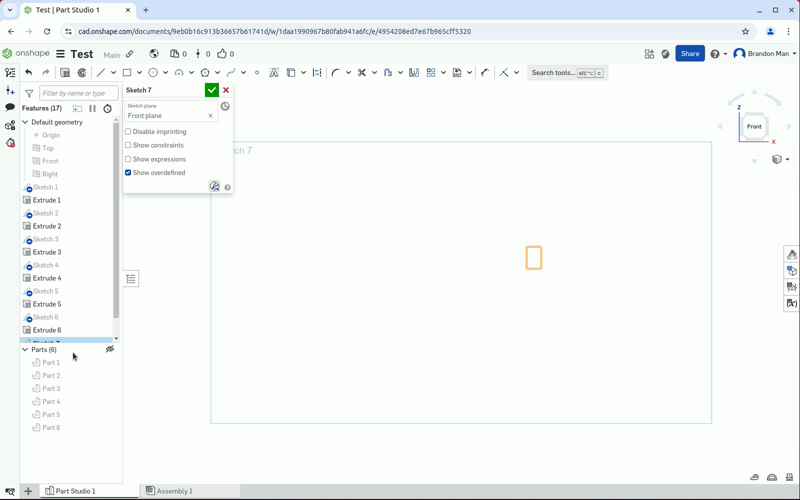
mouse_move(559, 268)
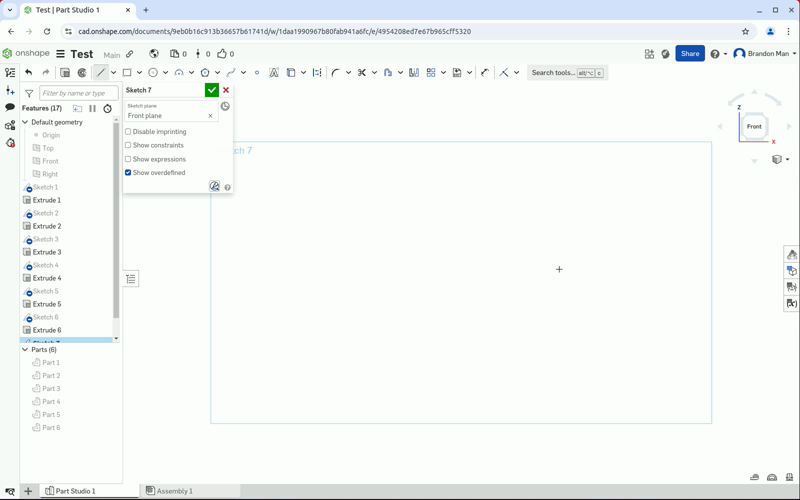
click(559, 268)
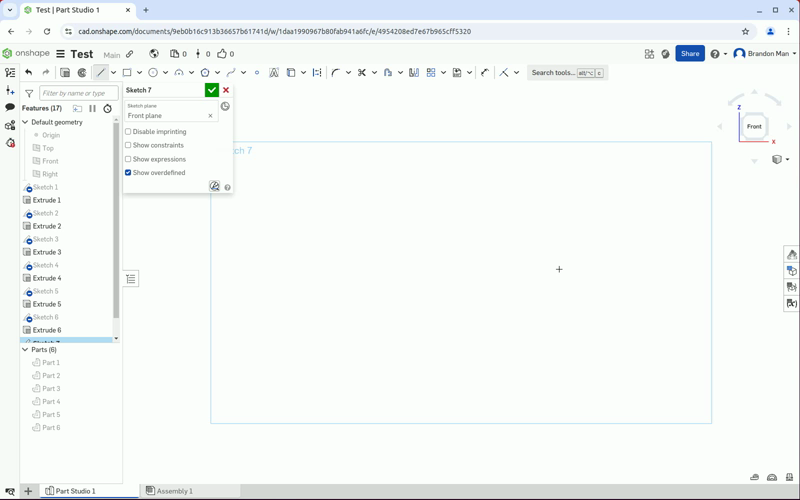
key_up(shift)
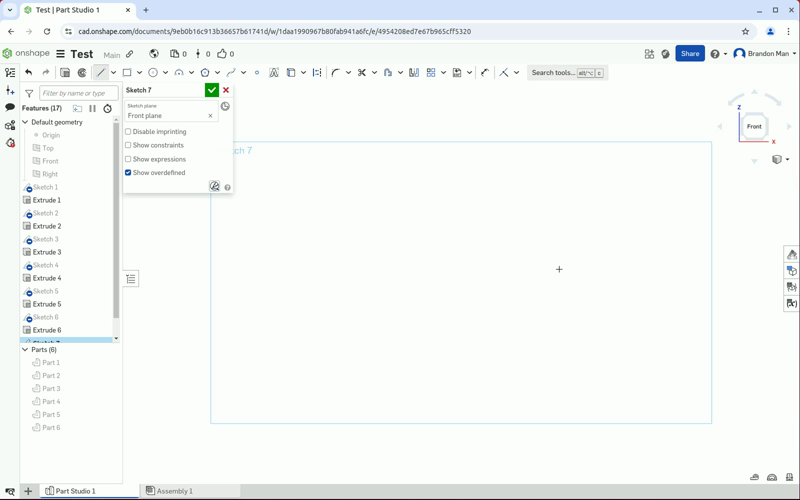
key_down(shift)
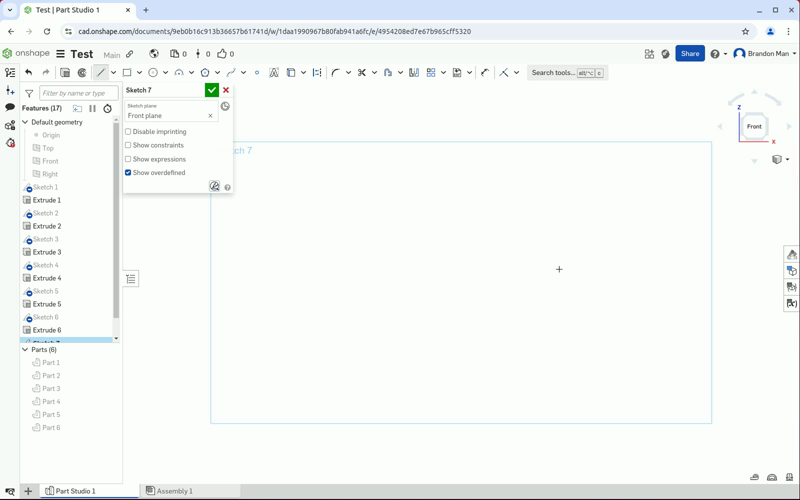
mouse_move(589, 268)
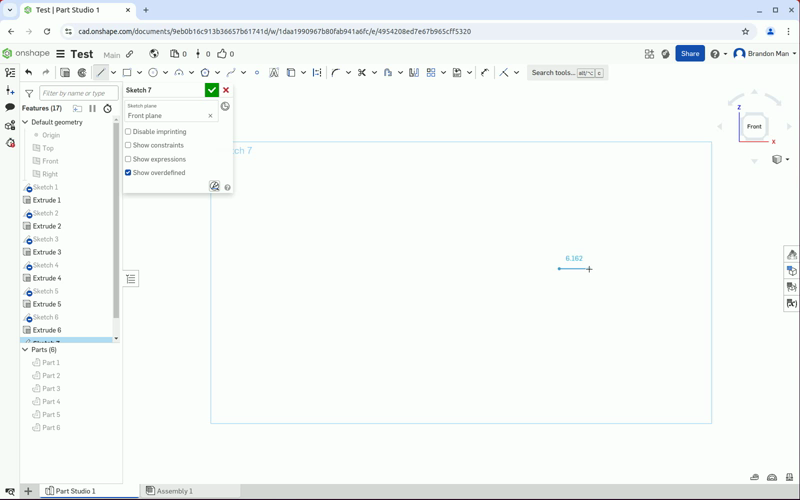
mouse_move(573, 268)
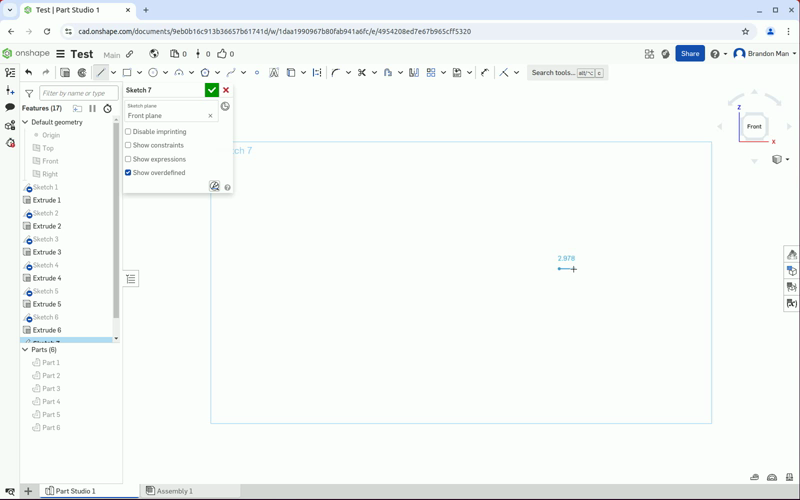
click(573, 268)
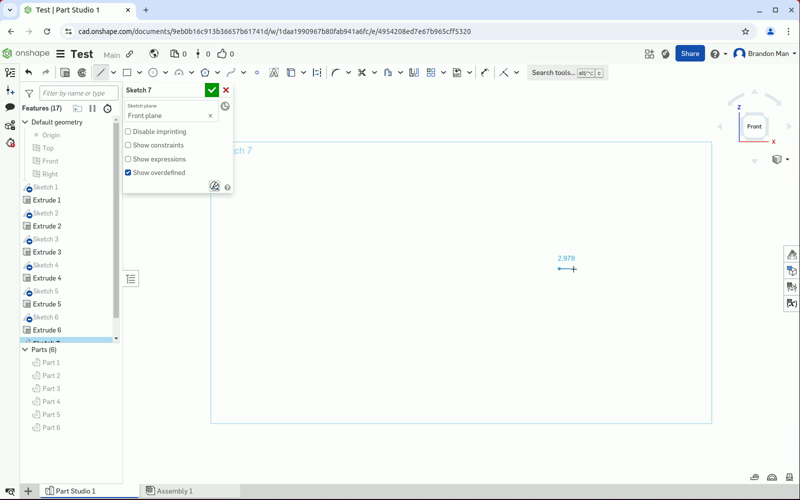
key_up(shift)
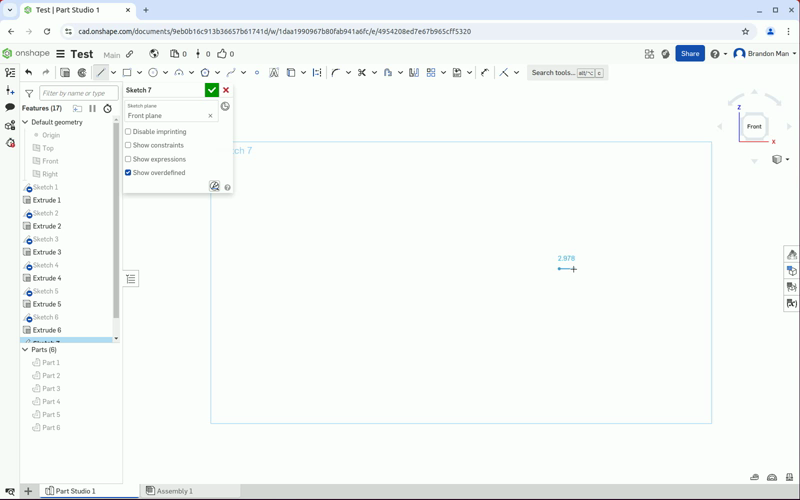
key_down(shift)
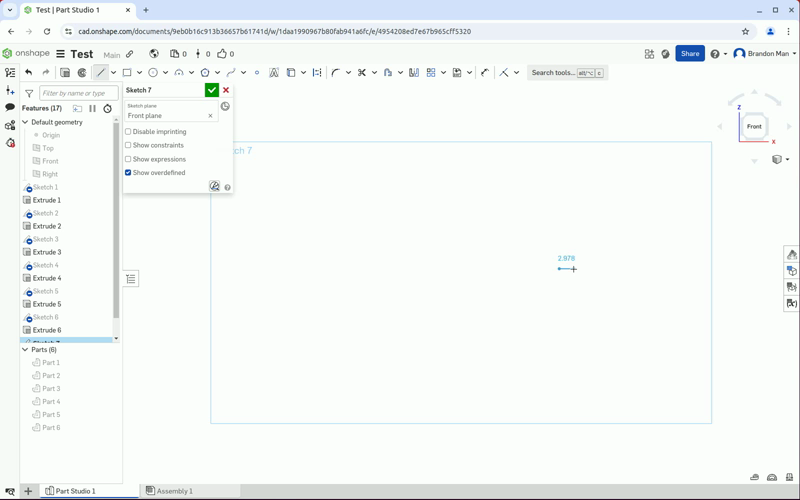
mouse_move(589, 268)
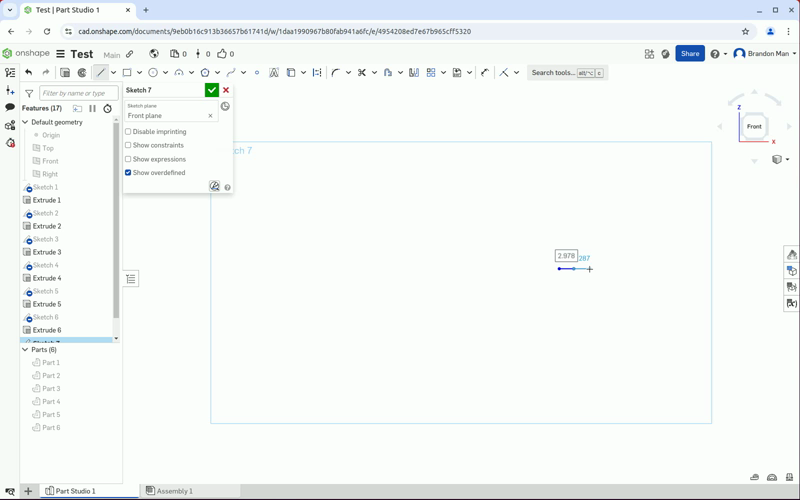
mouse_move(573, 246)
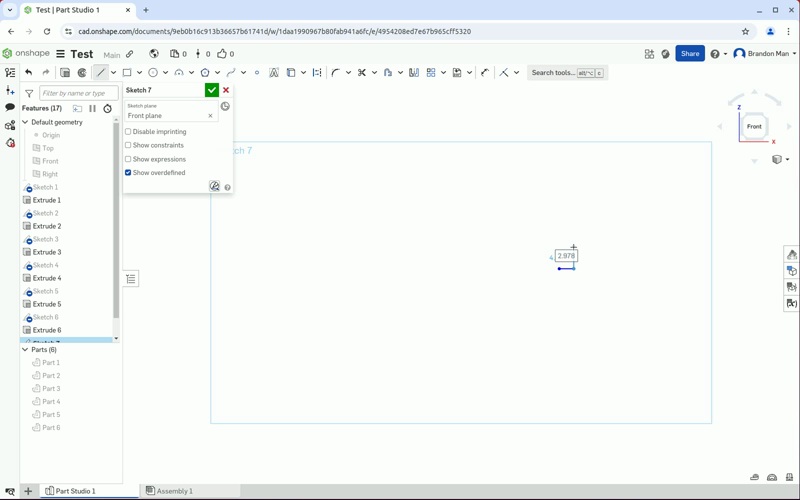
click(573, 246)
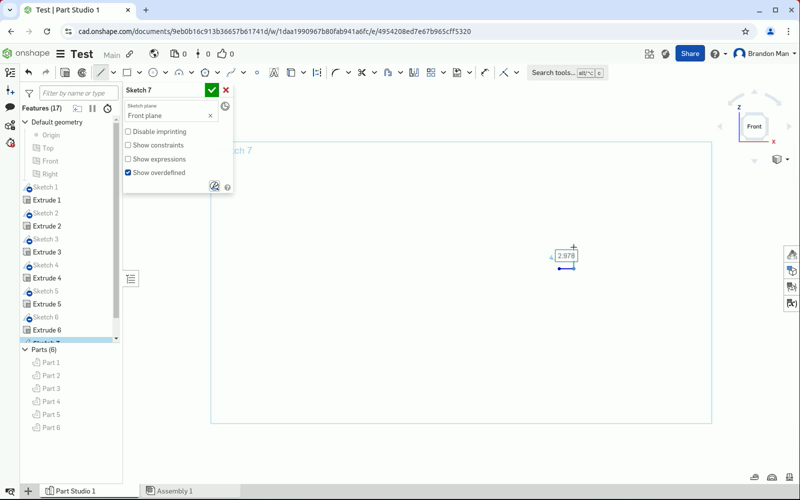
key_up(shift)
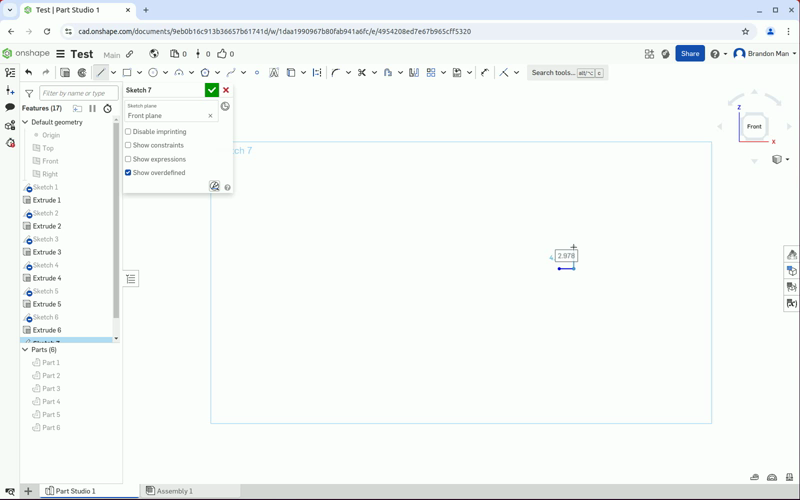
key_down(shift)
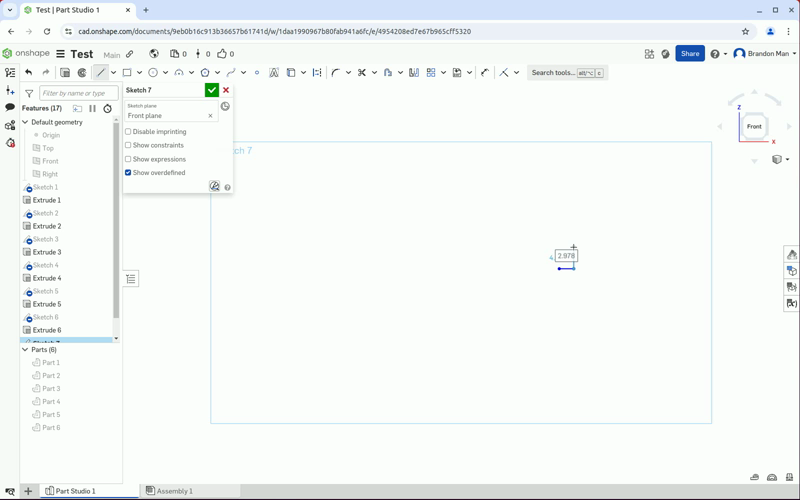
mouse_move(589, 246)
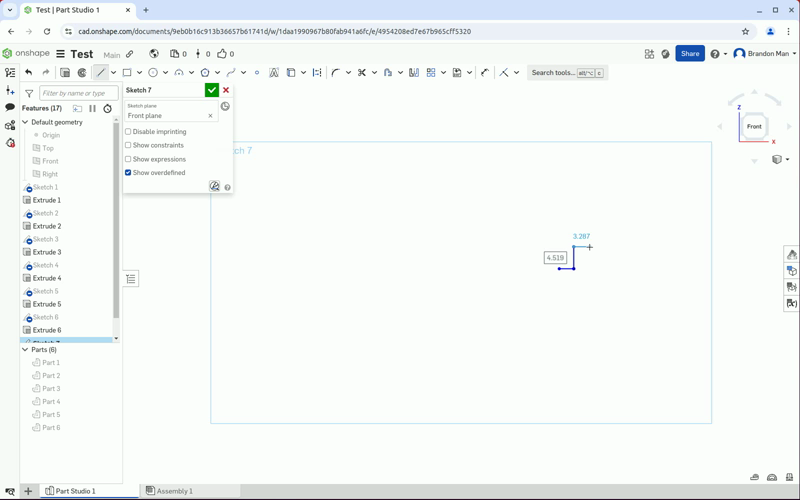
mouse_move(559, 246)
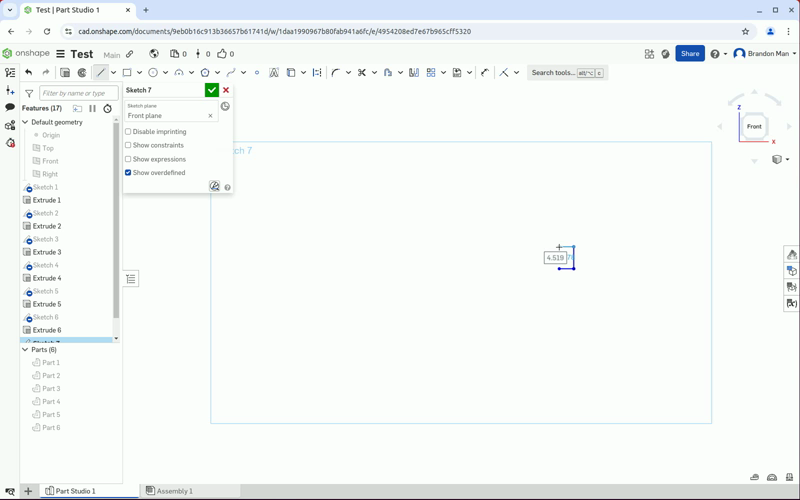
click(559, 246)
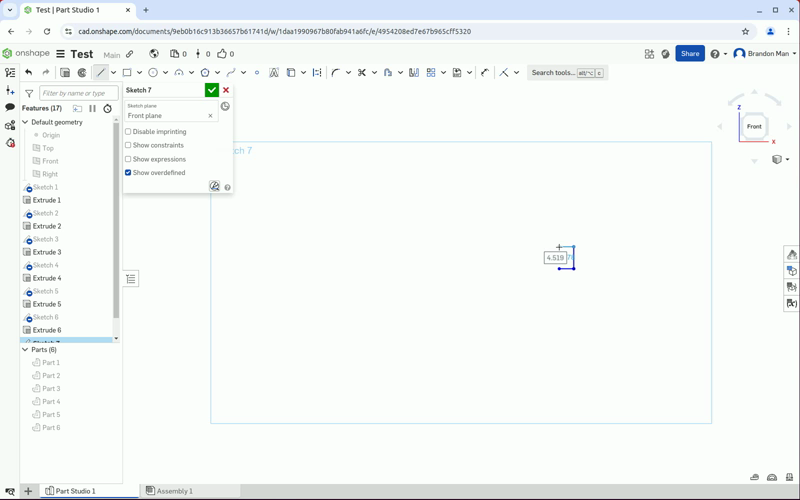
key_up(shift)
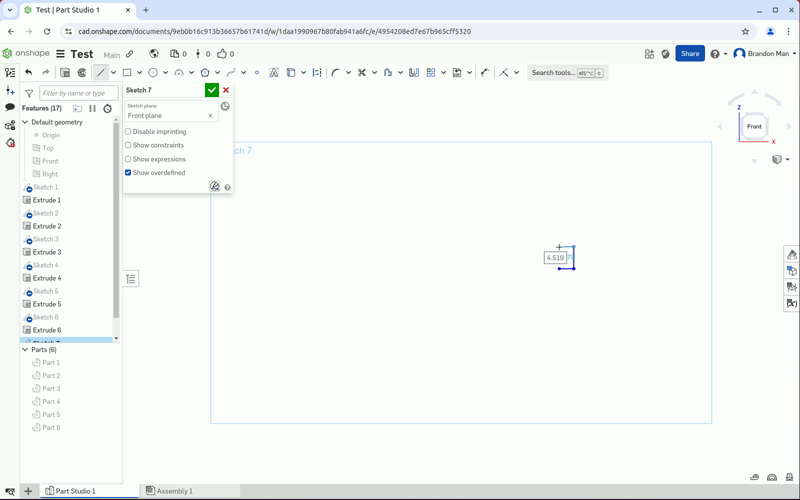
mouse_move(589, 246)
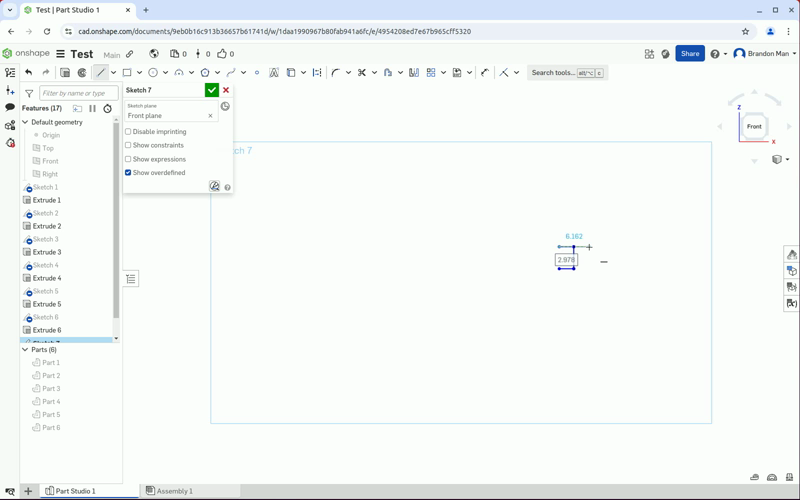
key_down(shift)
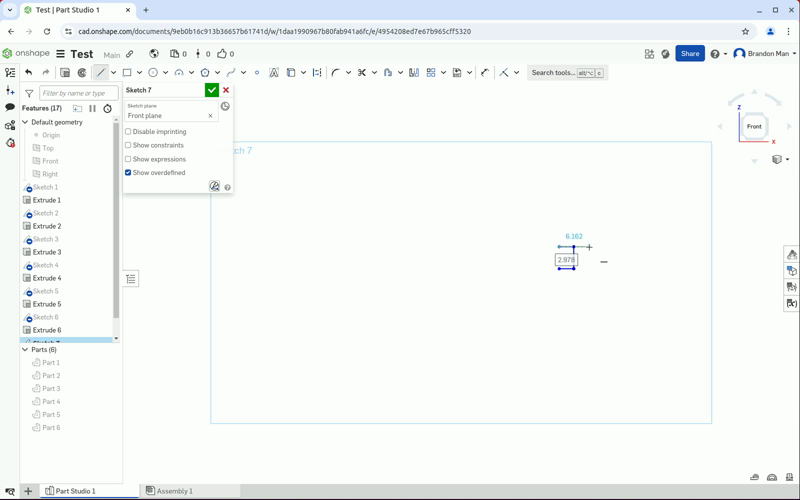
mouse_move(559, 268)
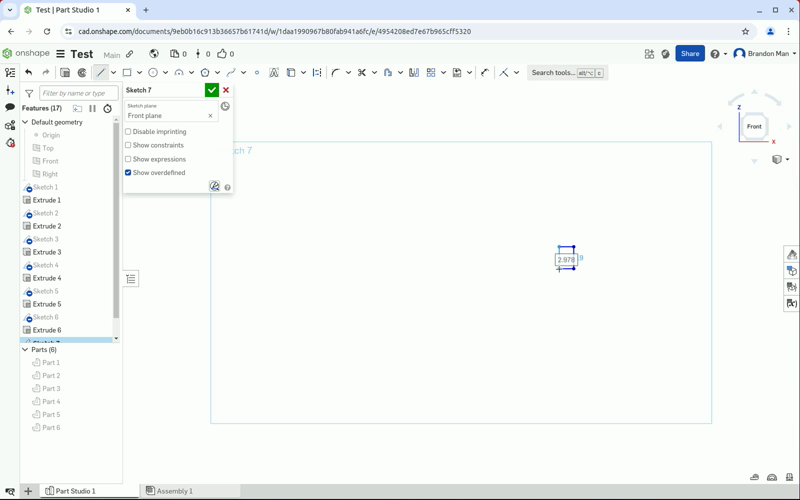
key_up(shift)
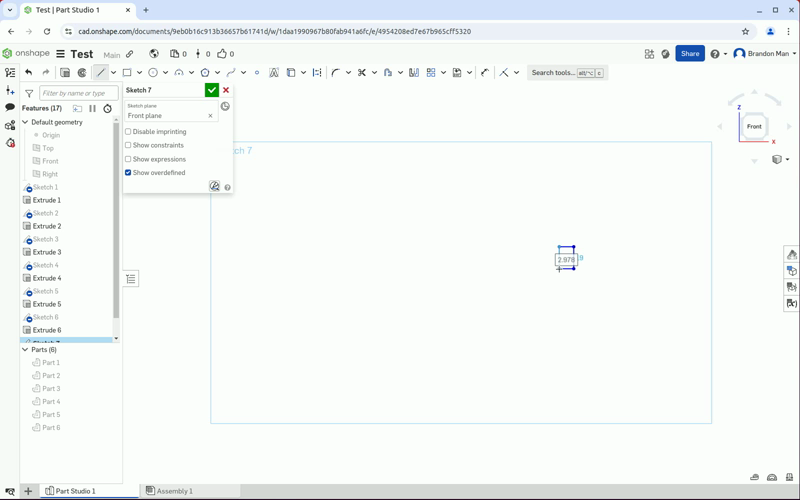
click(559, 268)
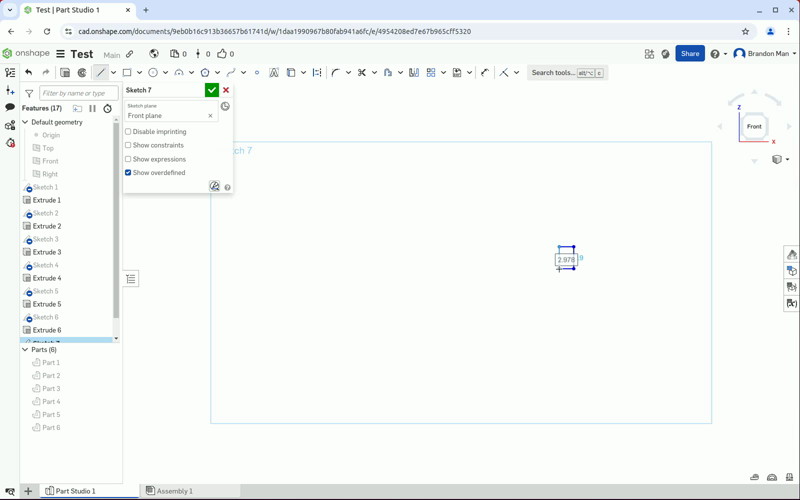
key(esc)
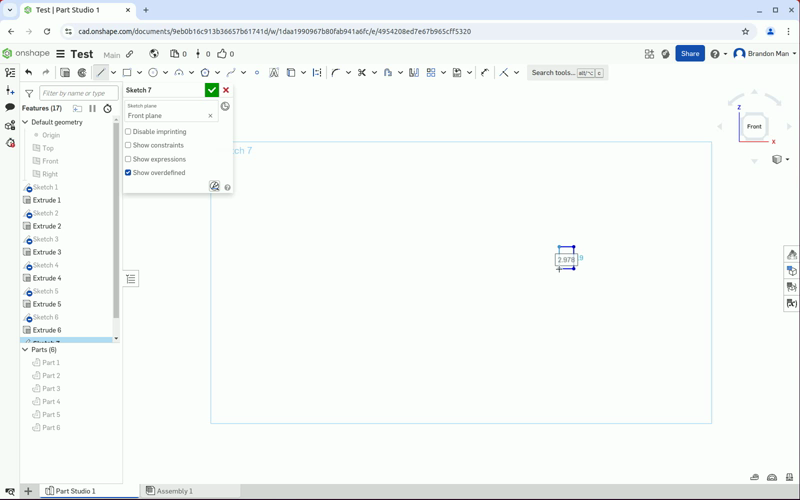
mouse_move(569, 256)
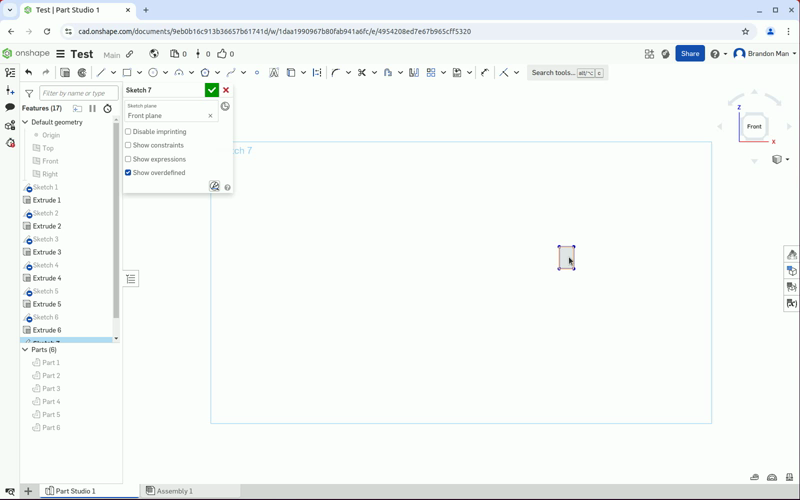
scroll(6)
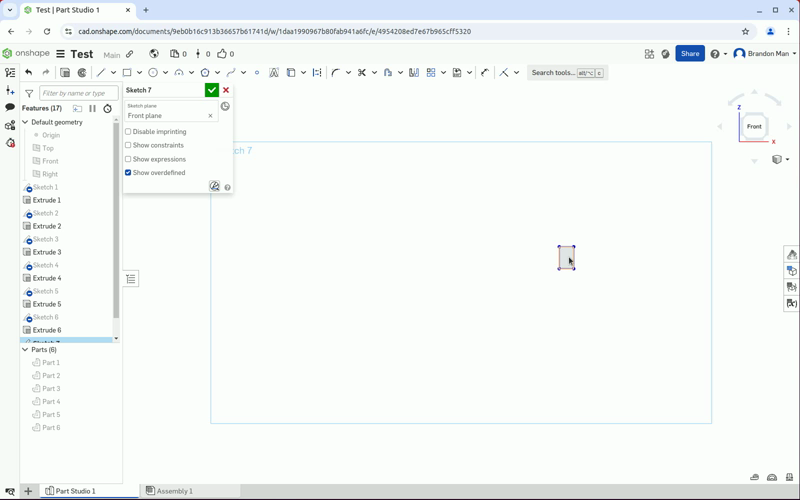
scroll(6)
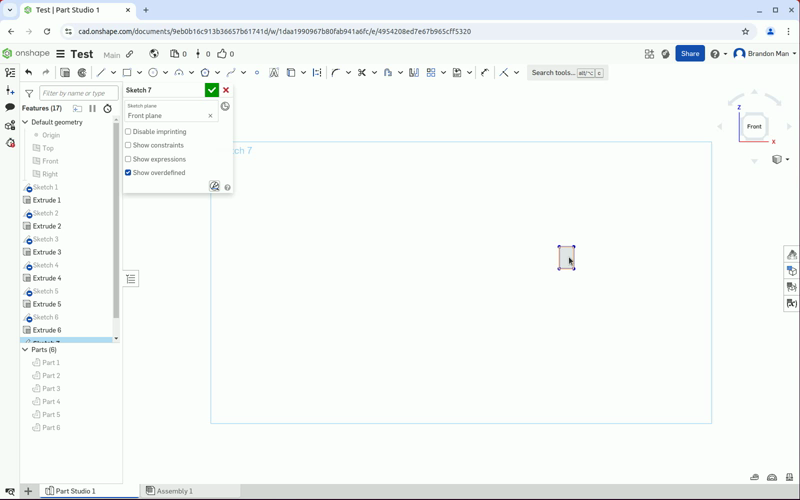
scroll(6)
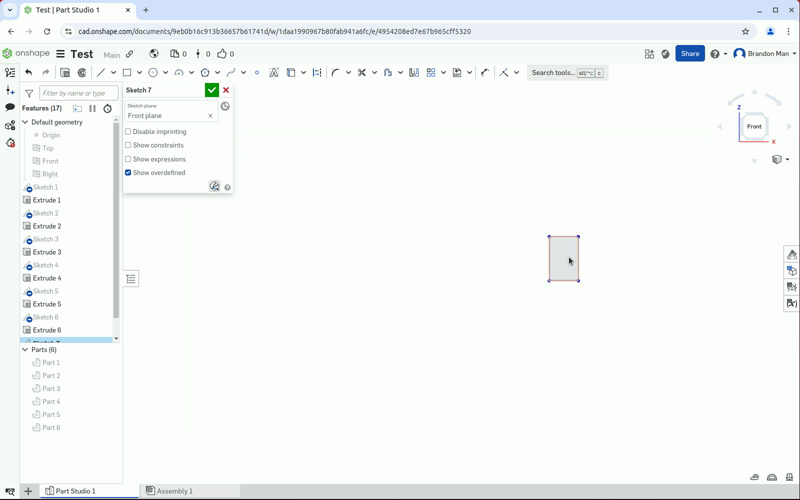
scroll(6)
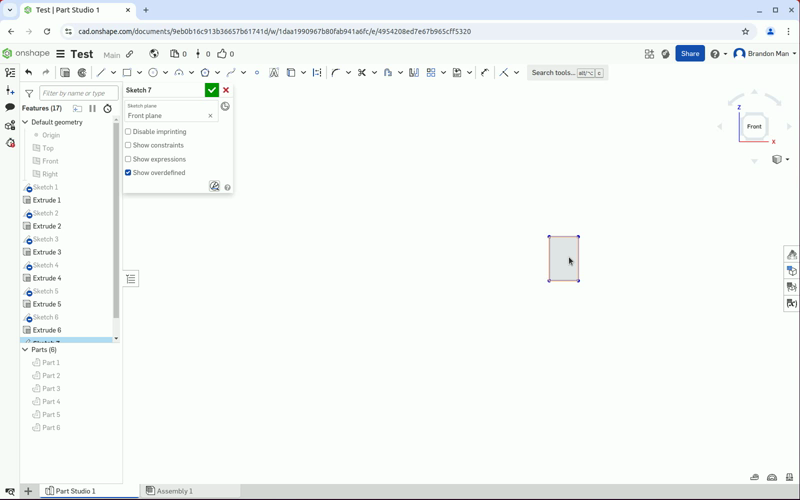
scroll(6)
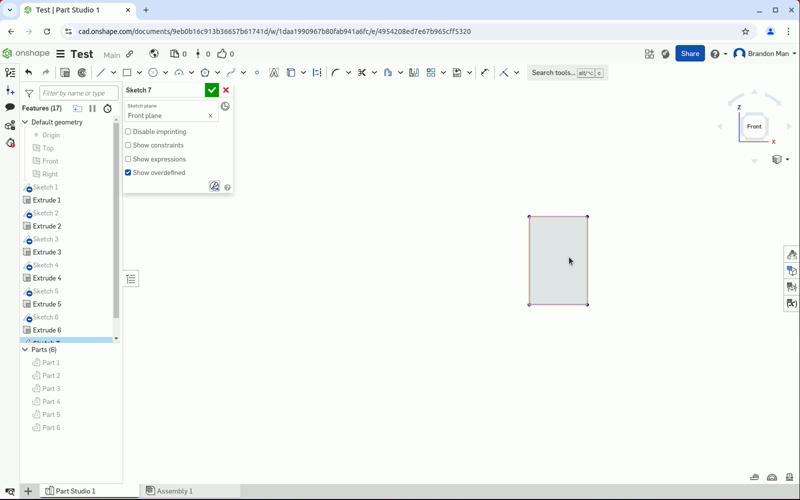
scroll(6)
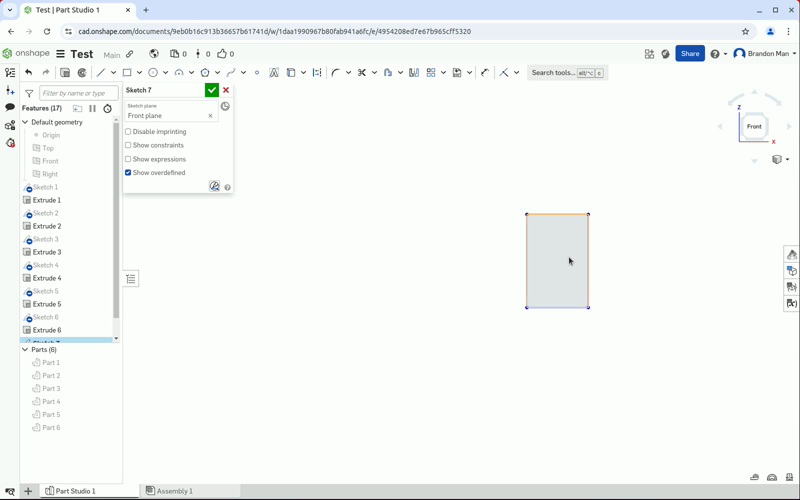
scroll(6)
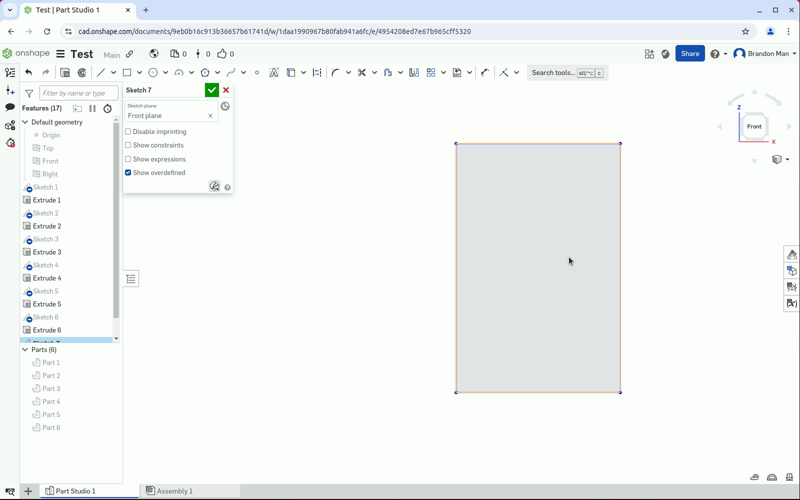
click(569, 256)
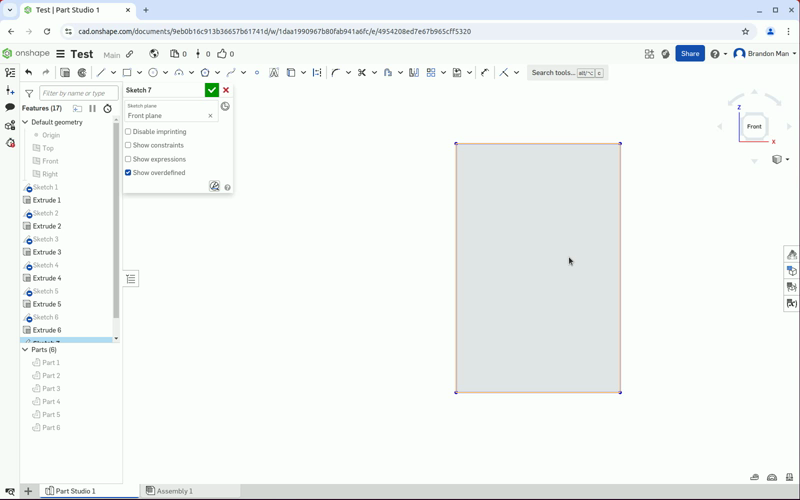
scroll(-6)
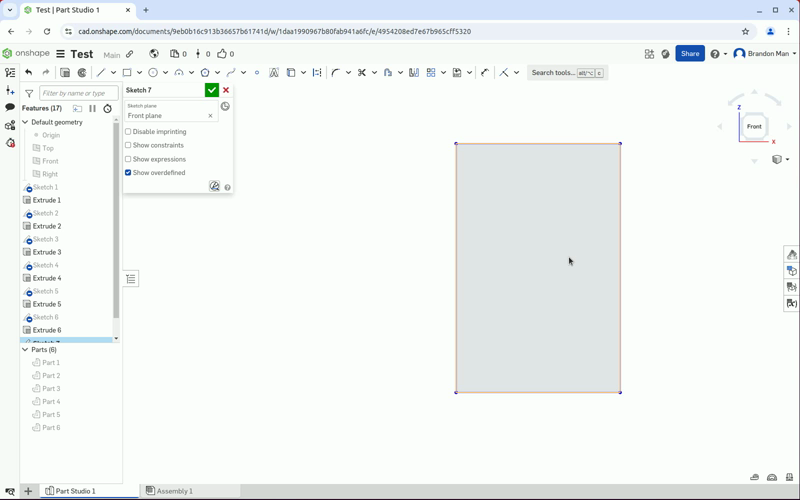
scroll(-6)
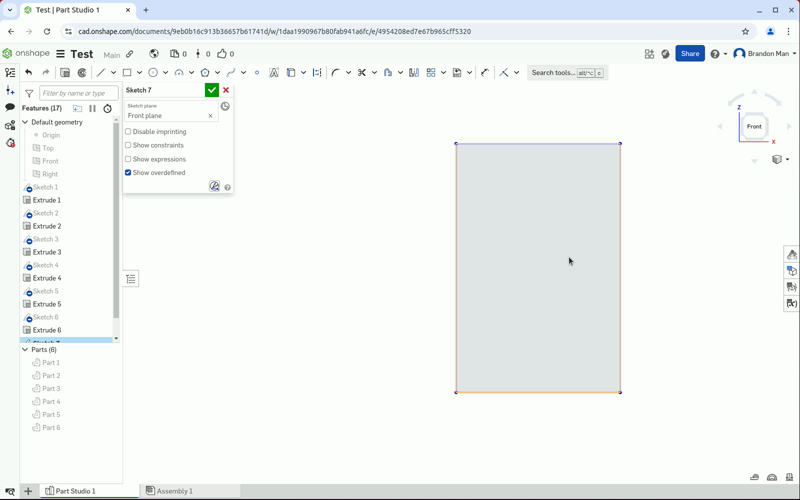
scroll(-6)
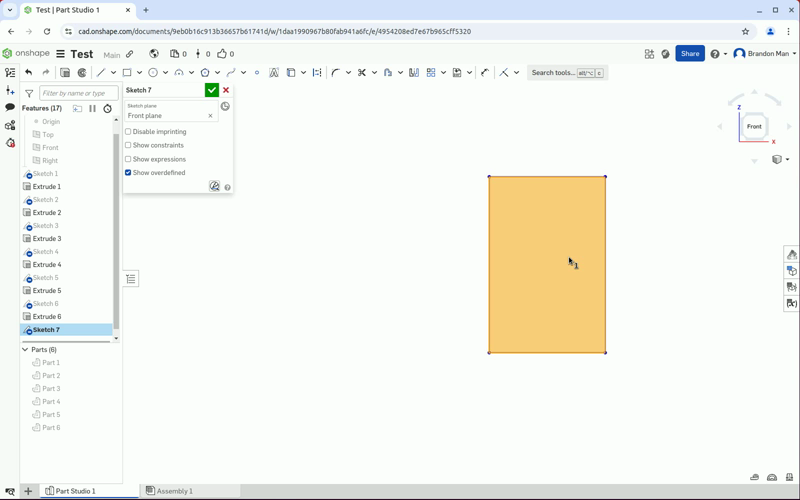
scroll(-6)
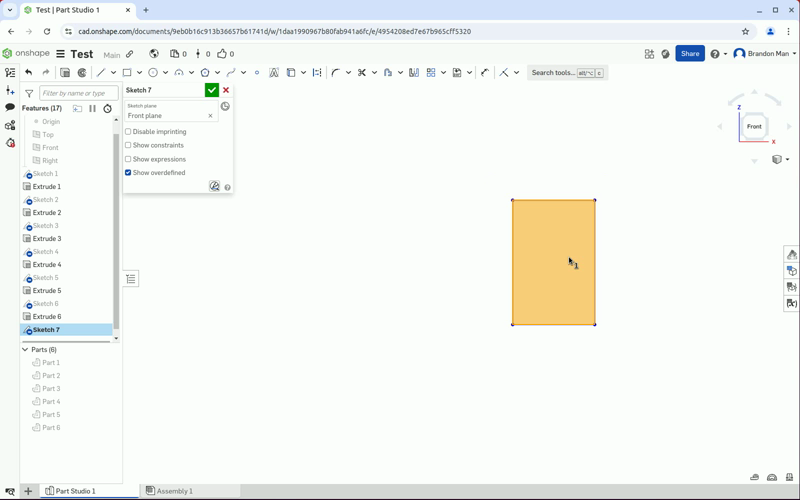
scroll(-6)
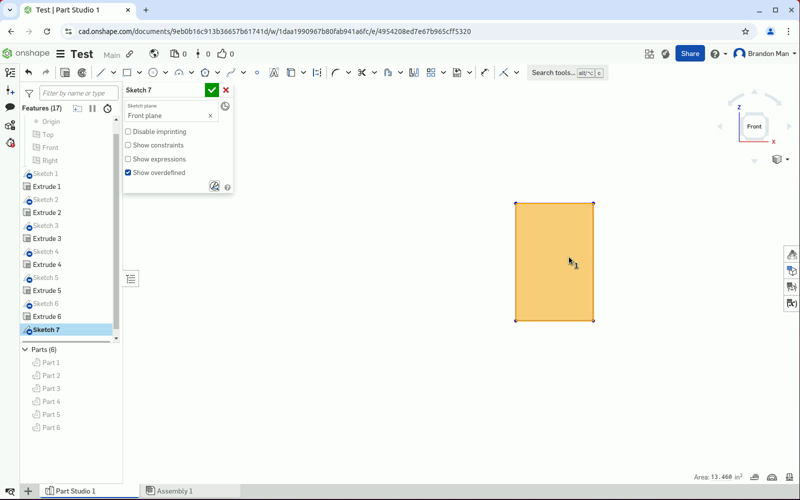
scroll(-6)
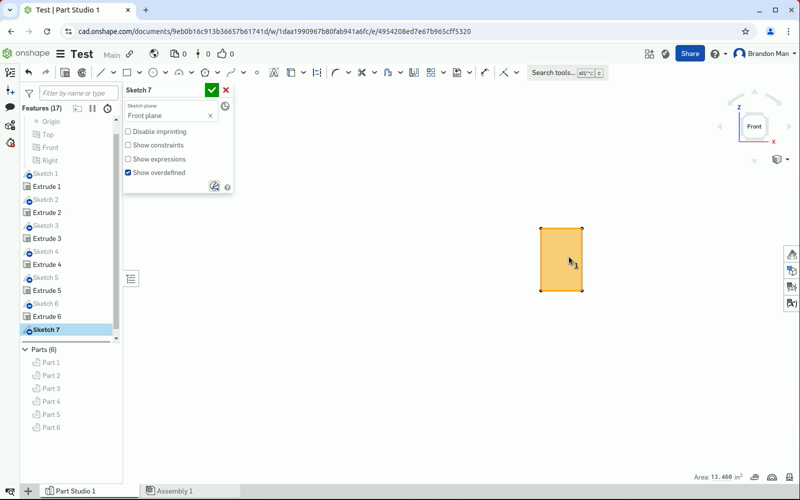
scroll(-6)
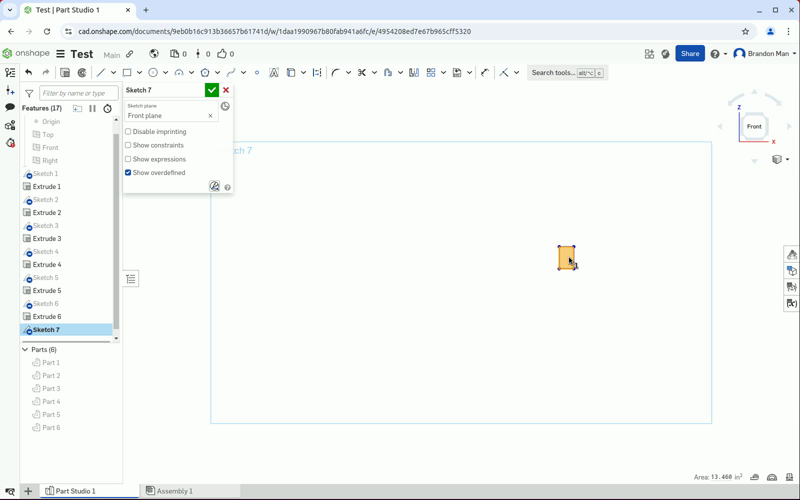
mouse_move(73, 352)
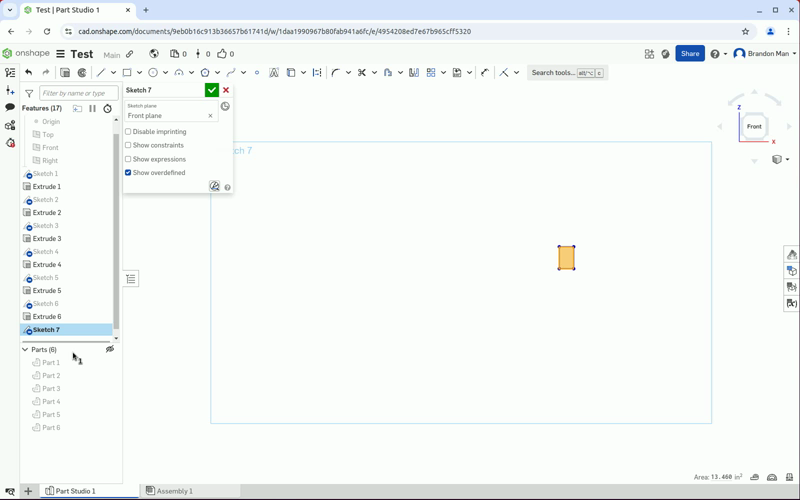
key(shift+y)
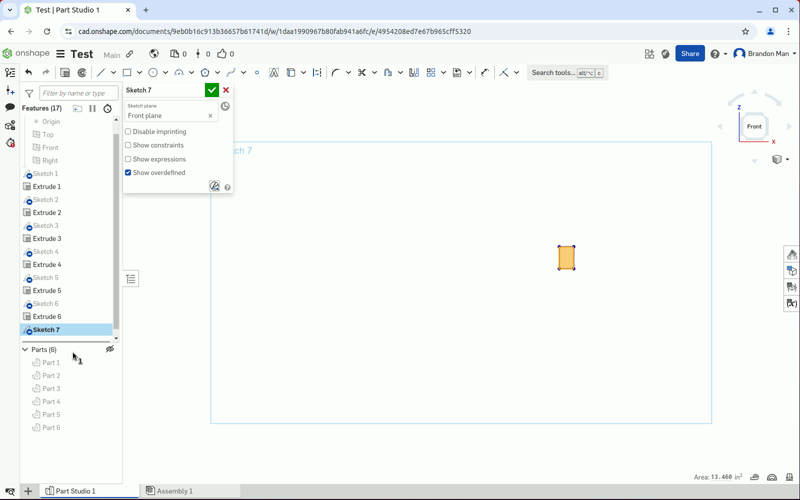
key(shift+e)
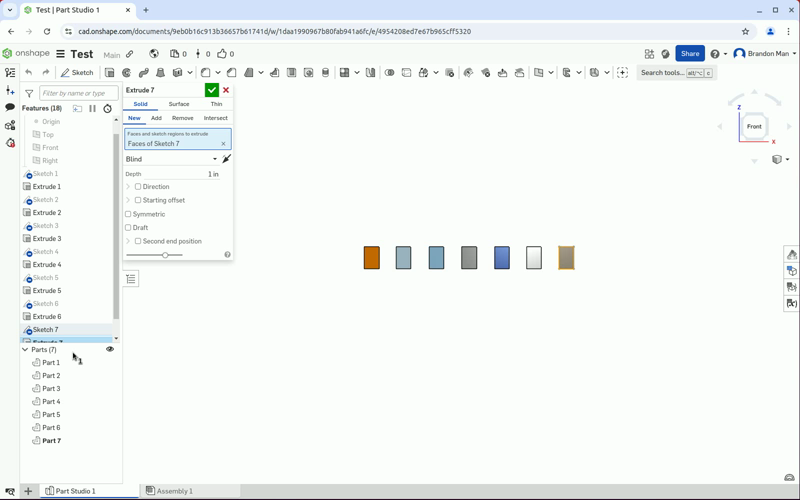
mouse_move(143, 106)
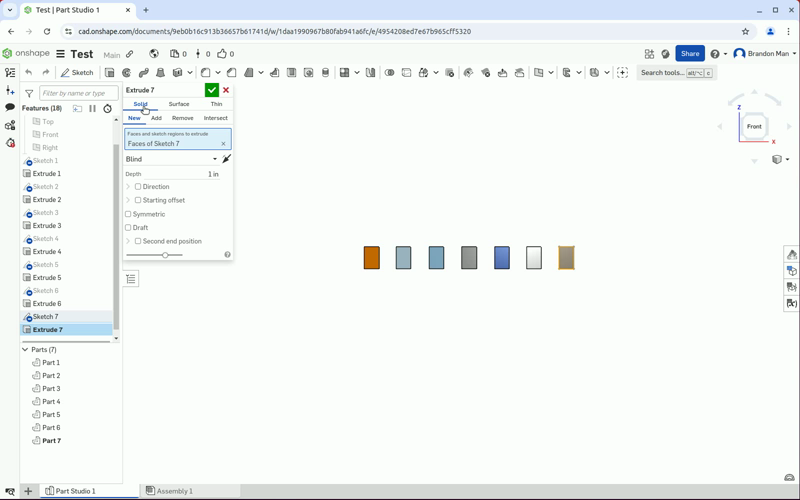
click(143, 106)
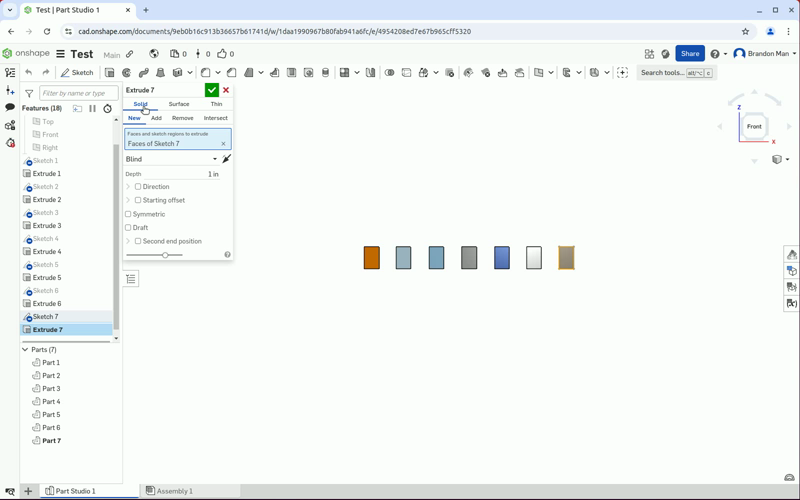
mouse_move(137, 120)
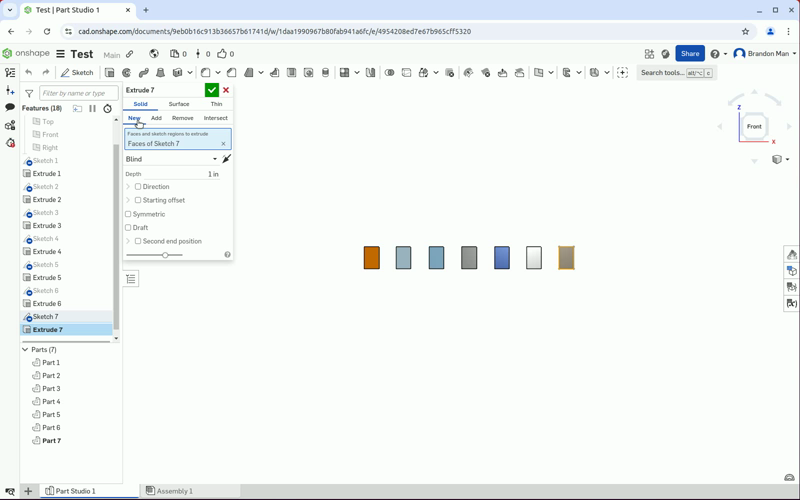
click(137, 120)
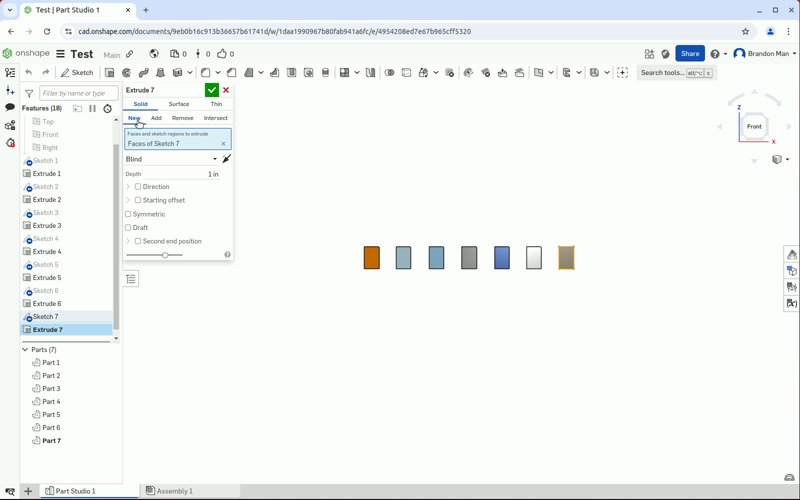
key(tab, 4)
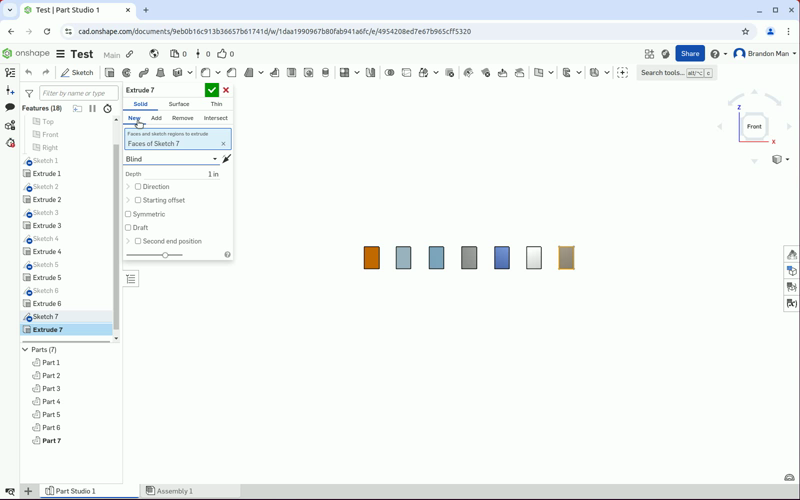
text(14.924)
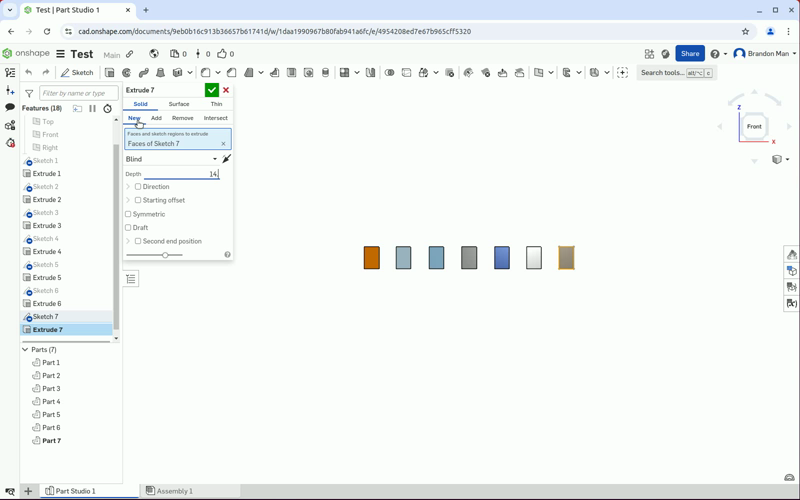
key(tab, 3)
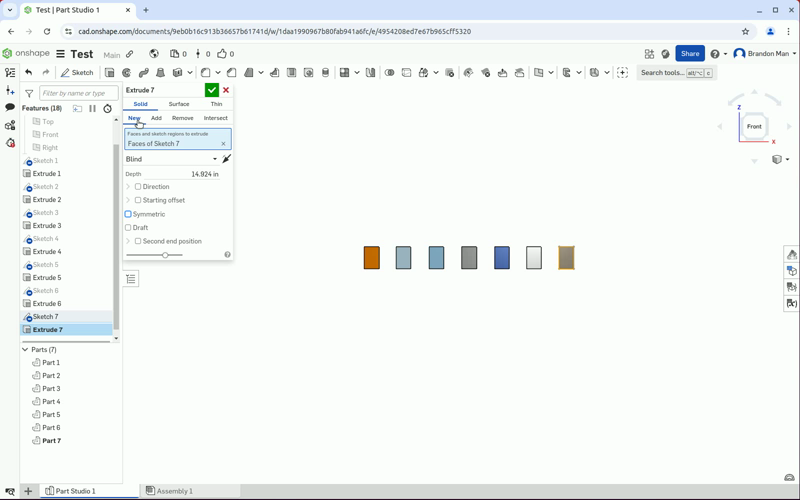
key(space)
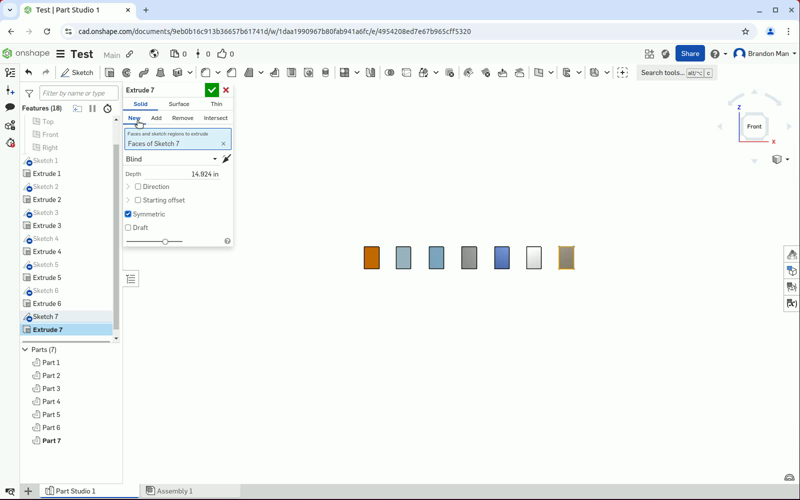
key(enter)
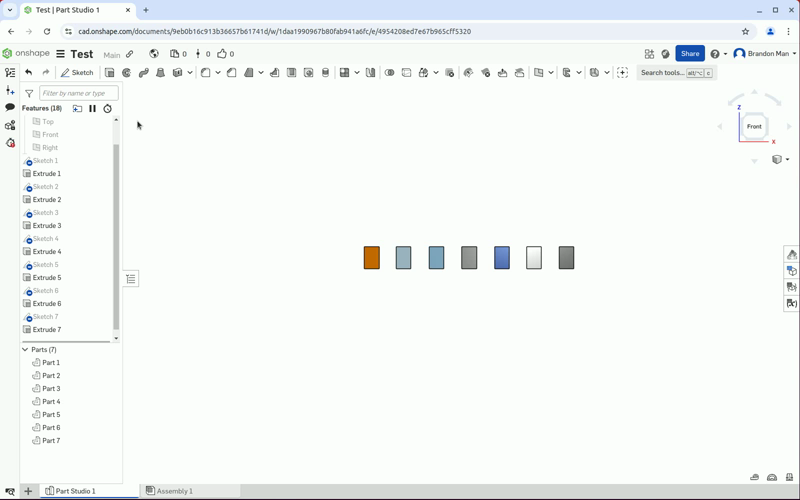
key(shift+h)
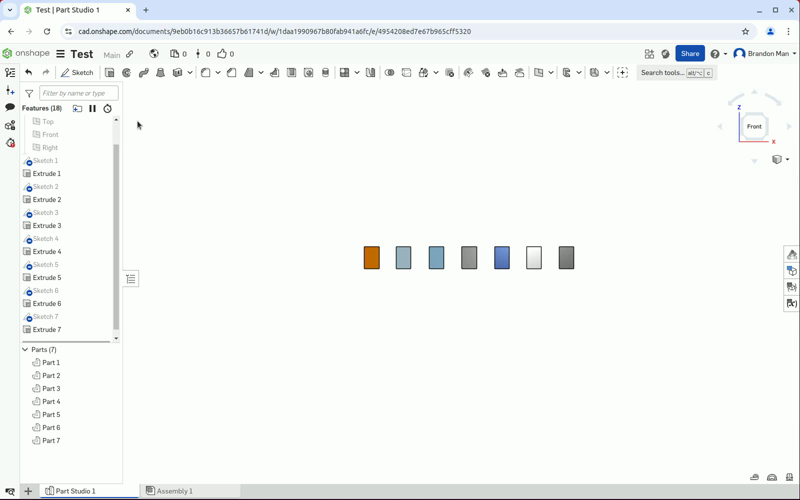
key(shift+h)
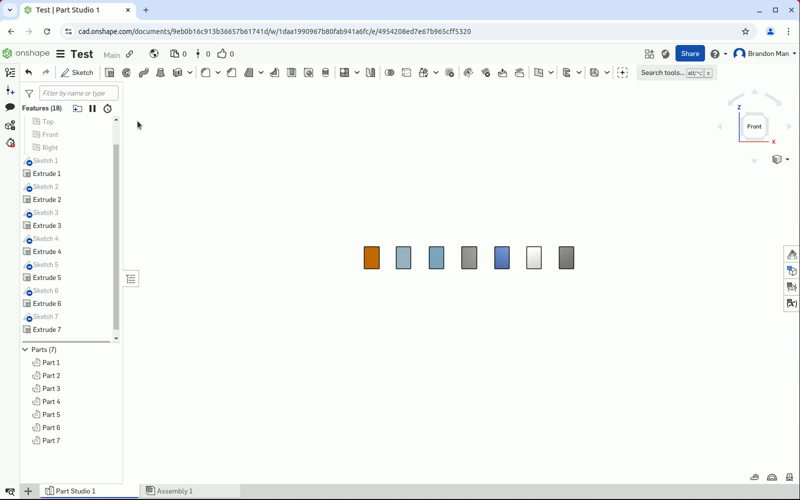
mouse_move(69, 163)
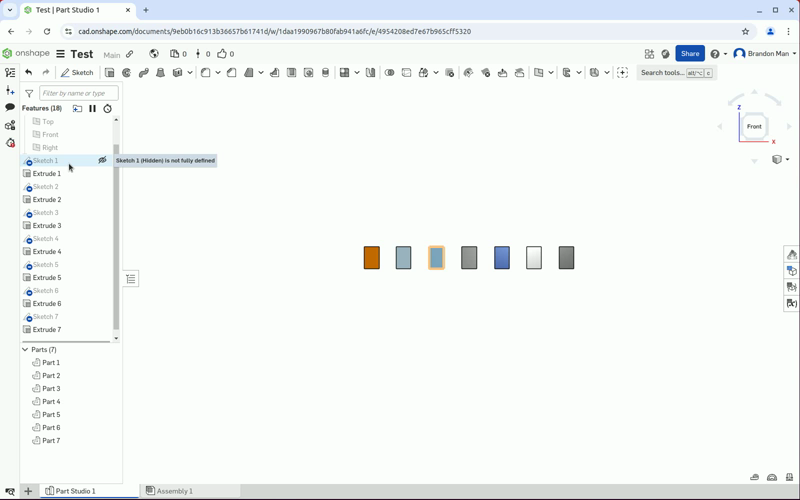
click(69, 163)
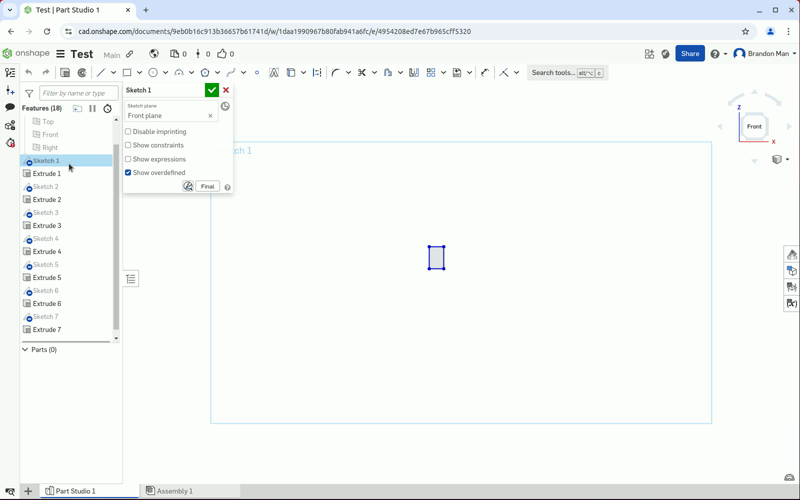
mouse_move(229, 92)
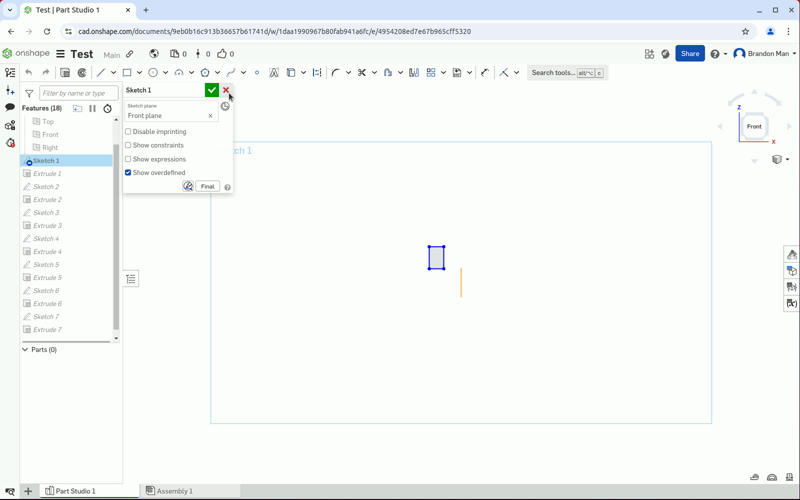
click(229, 92)
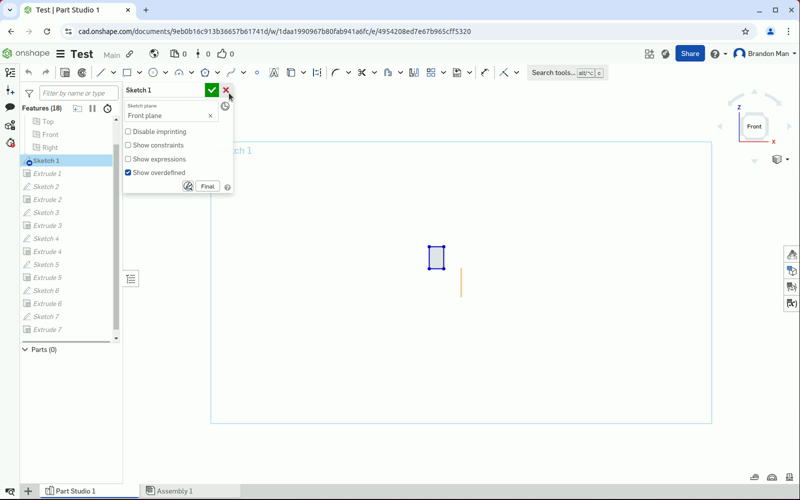
key(shift+s)
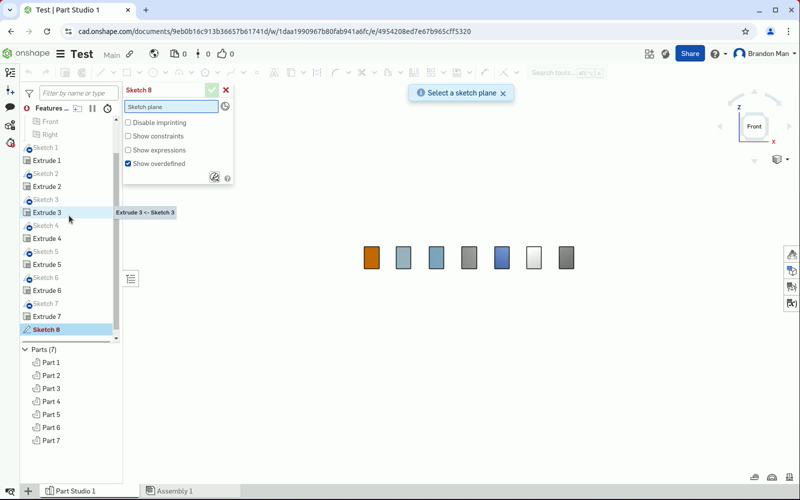
scroll(3)
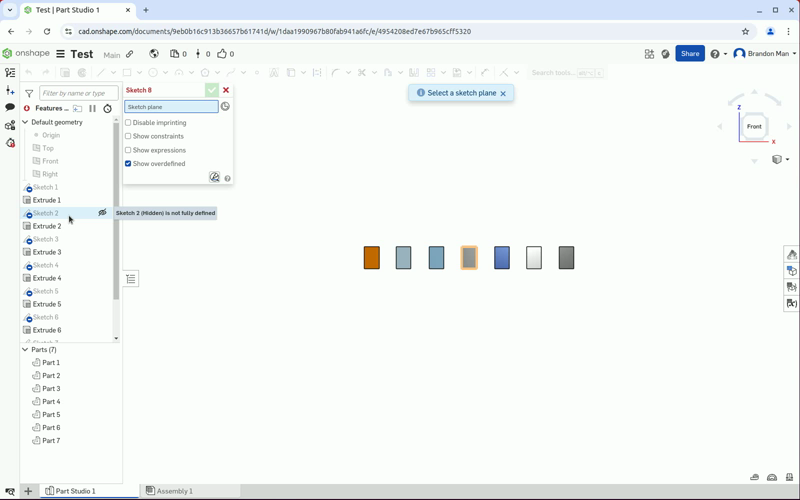
mouse_move(69, 163)
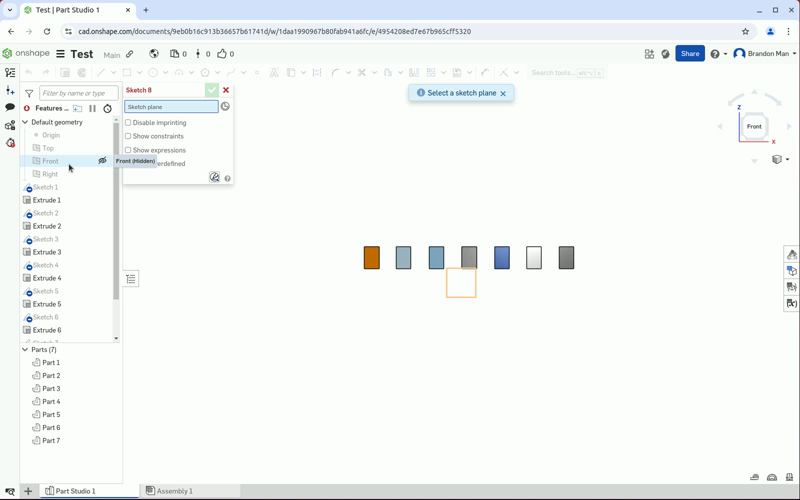
click(69, 163)
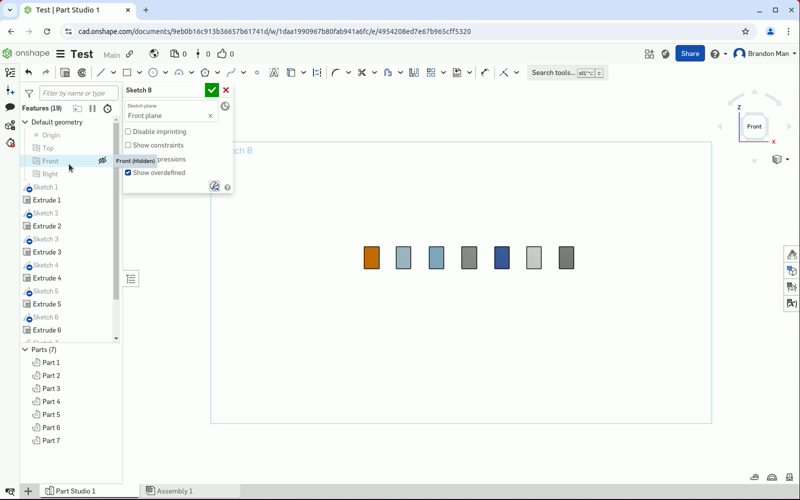
mouse_move(73, 352)
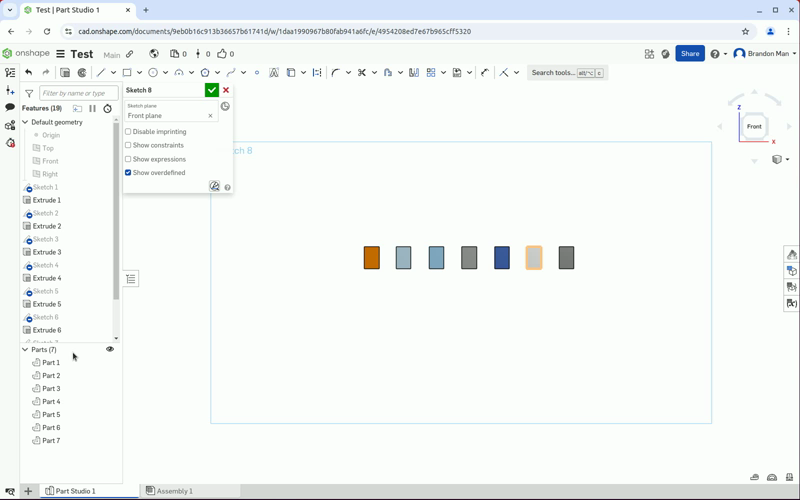
key(y)
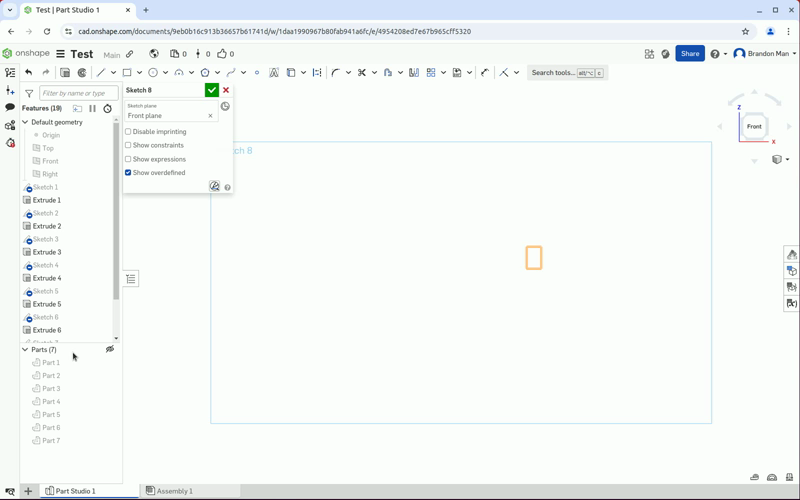
key(l)
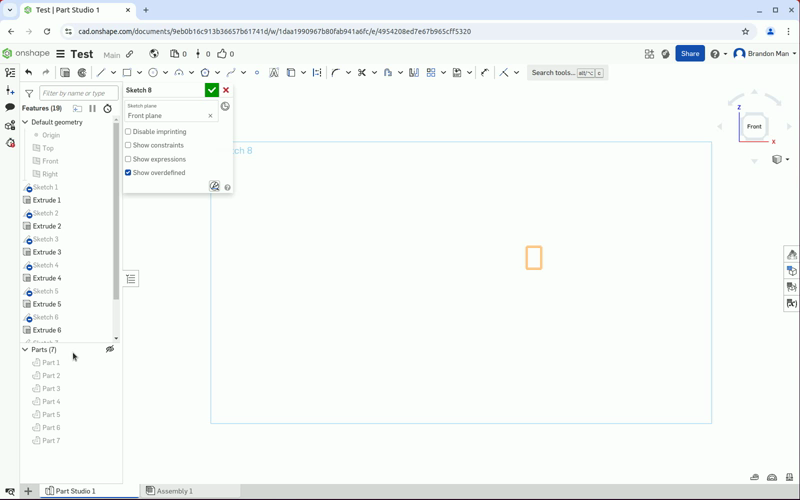
key_down(shift)
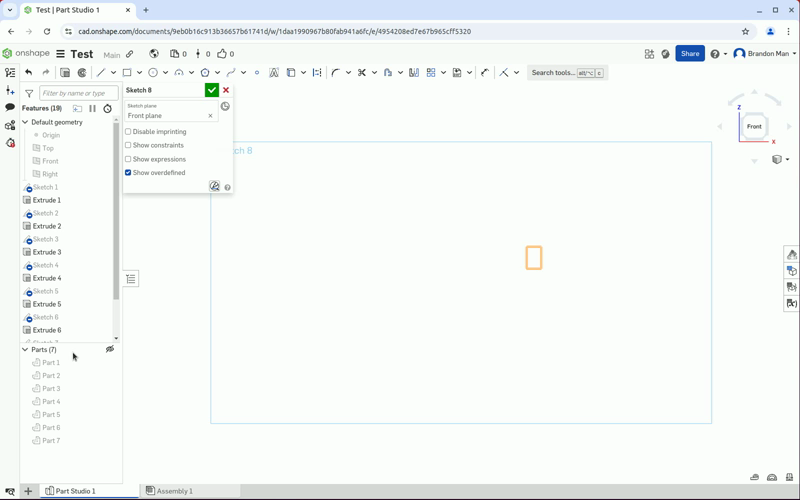
mouse_move(384, 271)
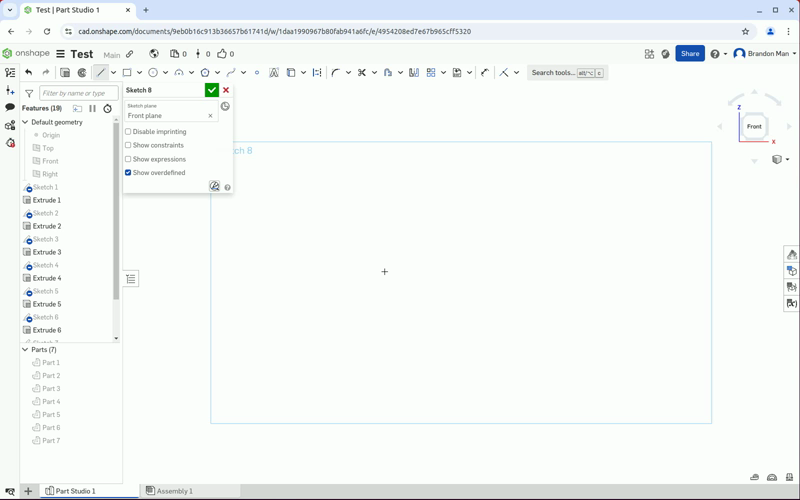
click(384, 271)
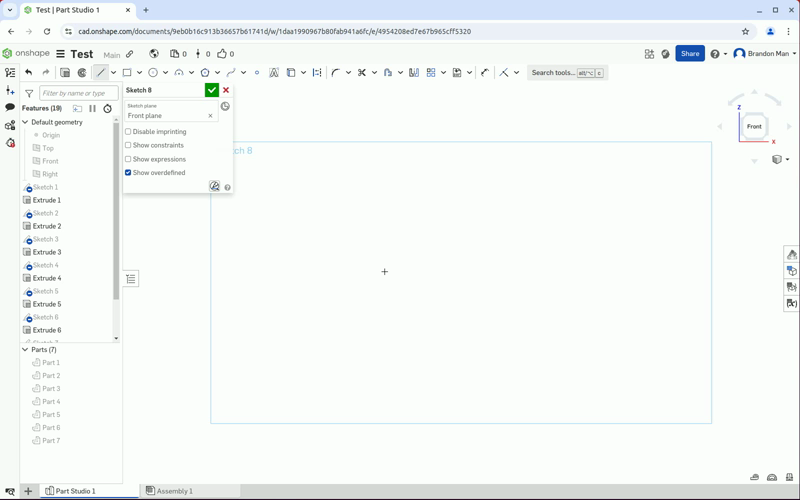
key_up(shift)
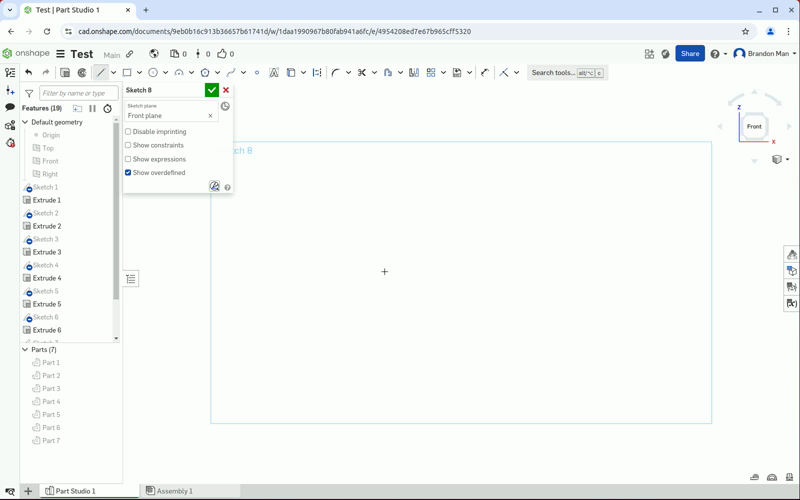
key_down(shift)
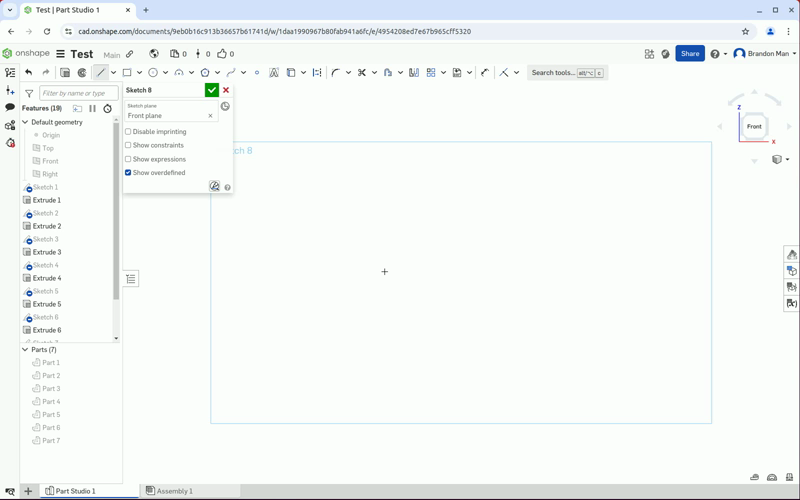
mouse_move(561, 271)
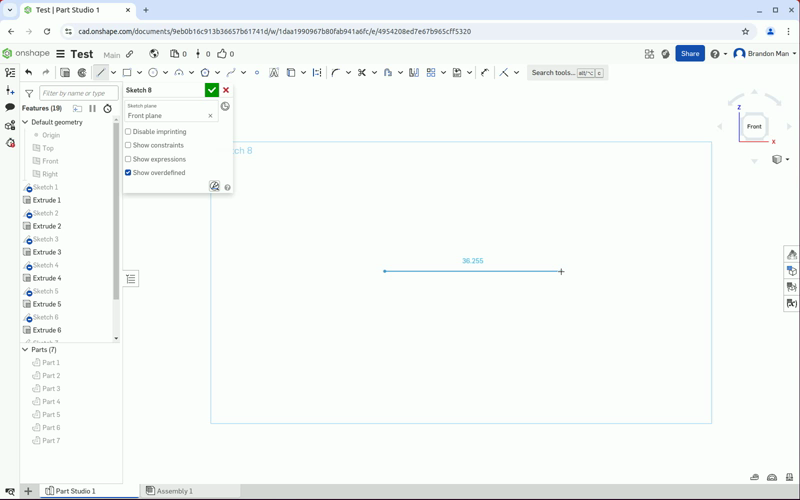
click(561, 271)
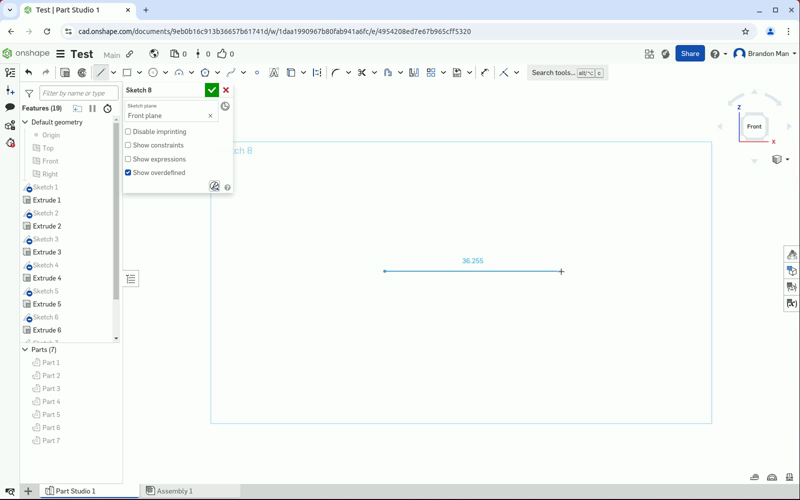
key_up(shift)
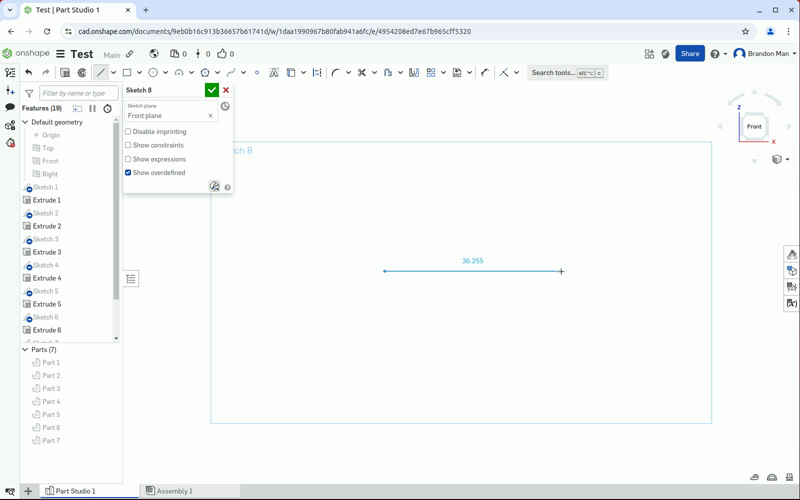
key_down(shift)
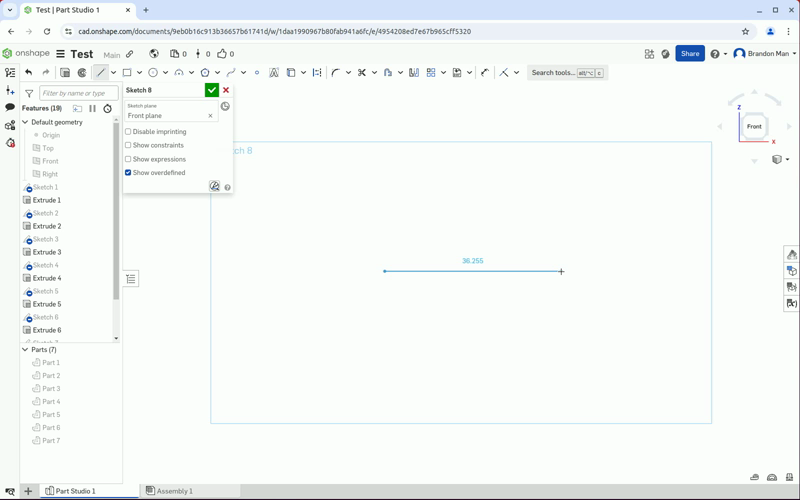
mouse_move(589, 271)
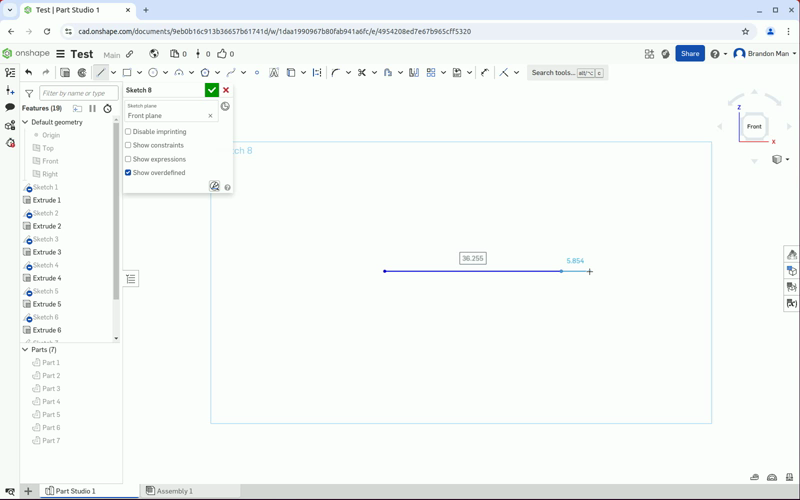
mouse_move(561, 269)
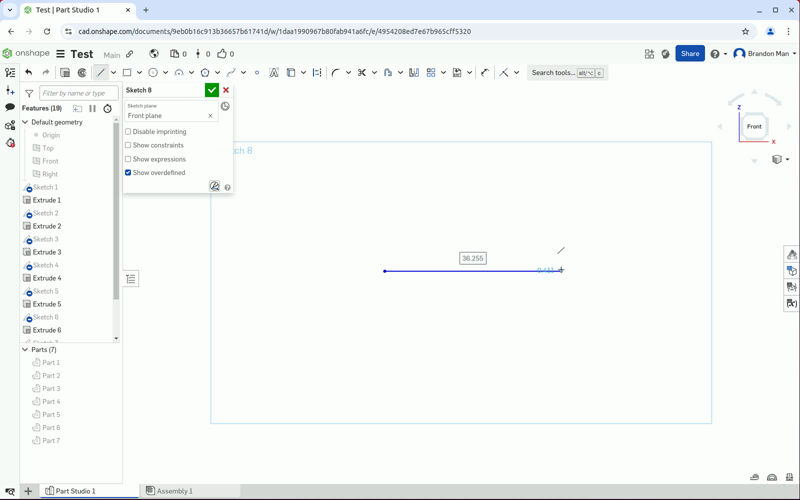
scroll(6)
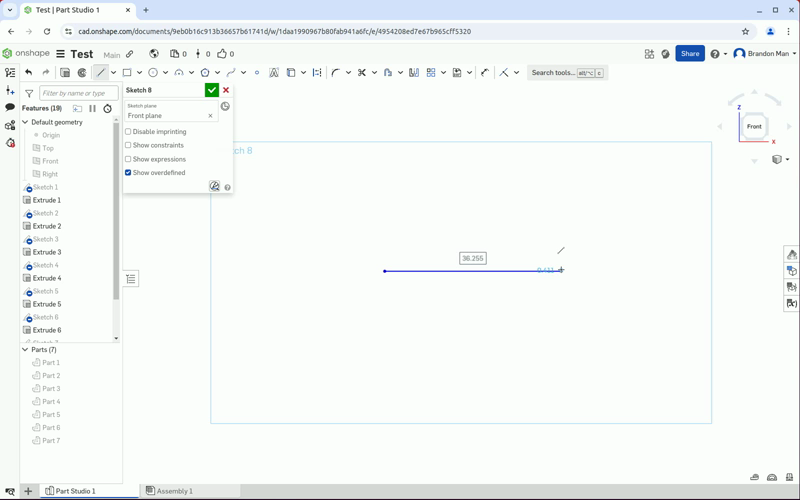
scroll(6)
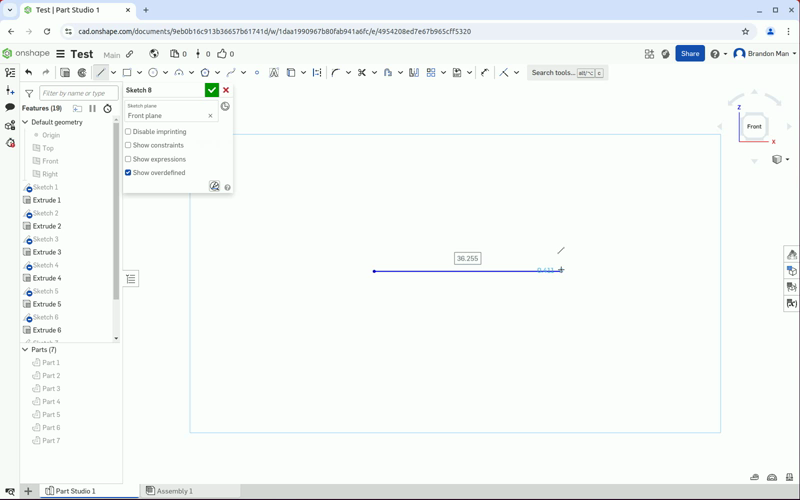
scroll(6)
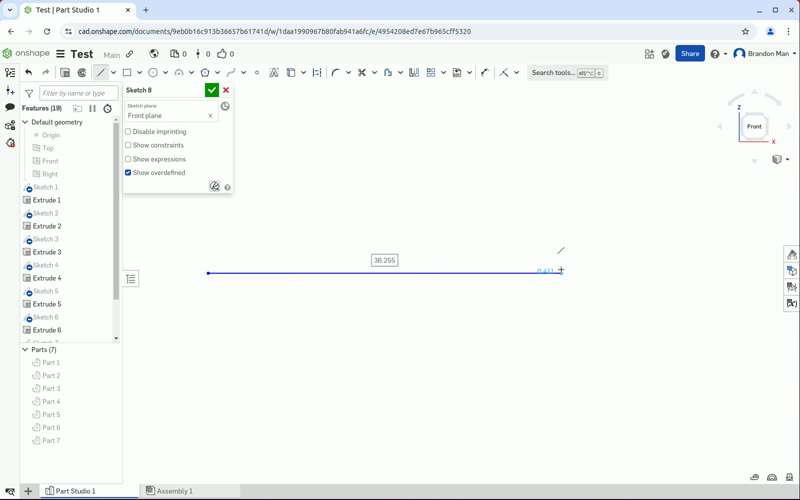
scroll(6)
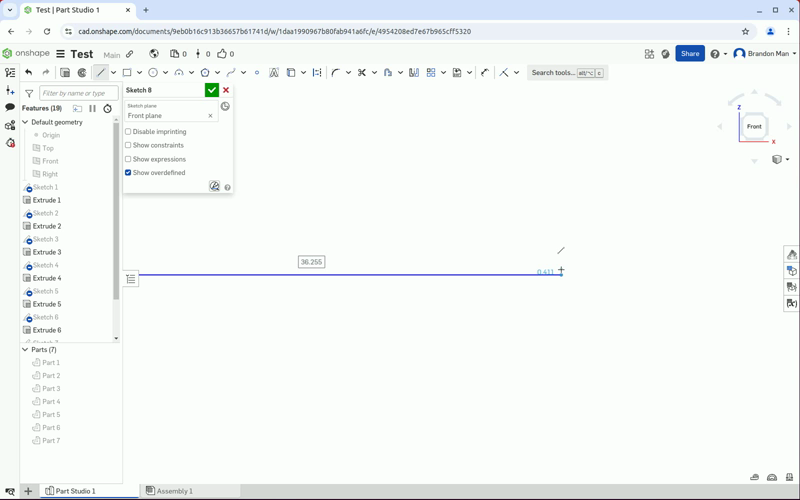
scroll(6)
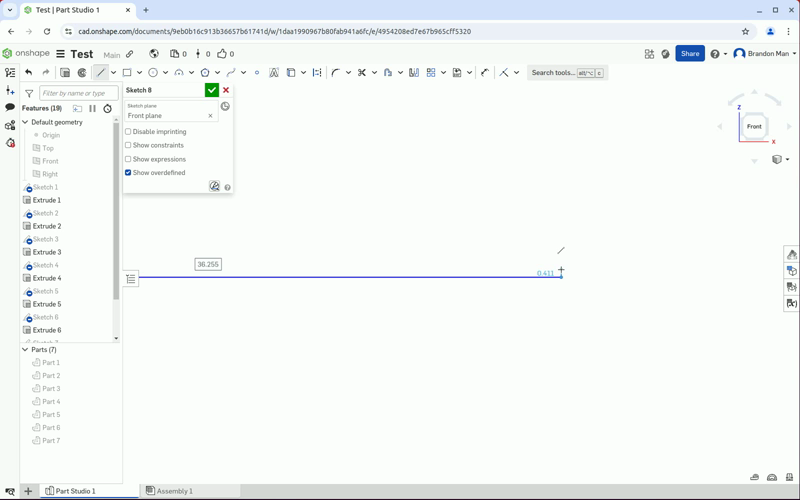
scroll(6)
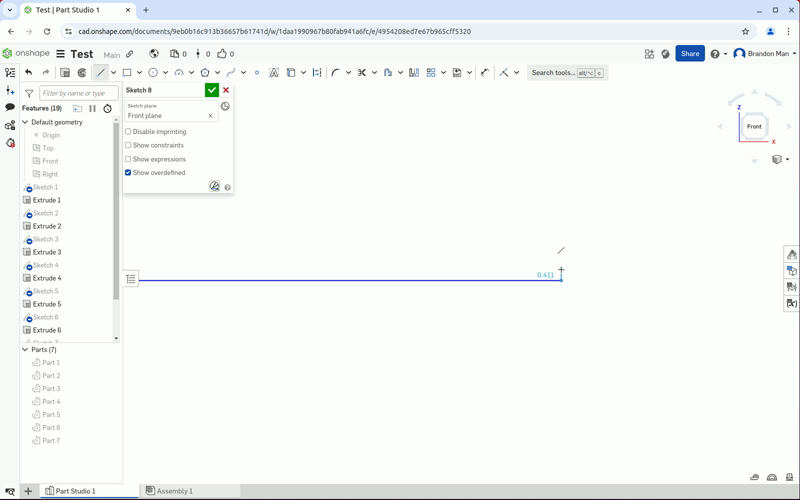
scroll(6)
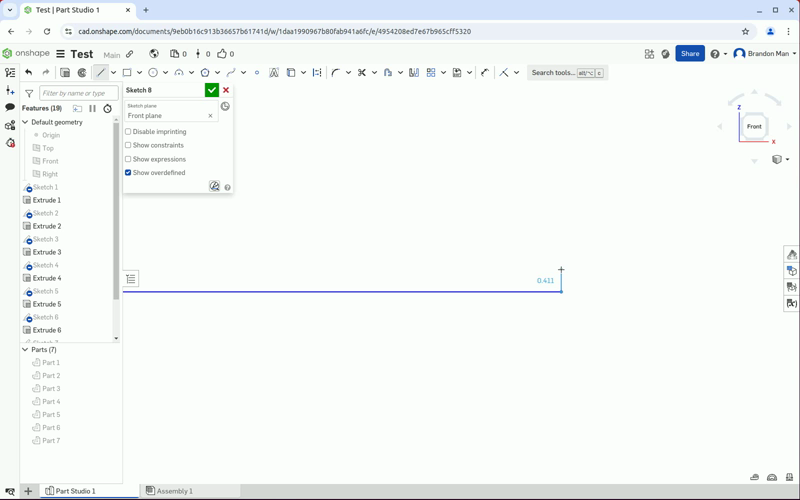
click(561, 269)
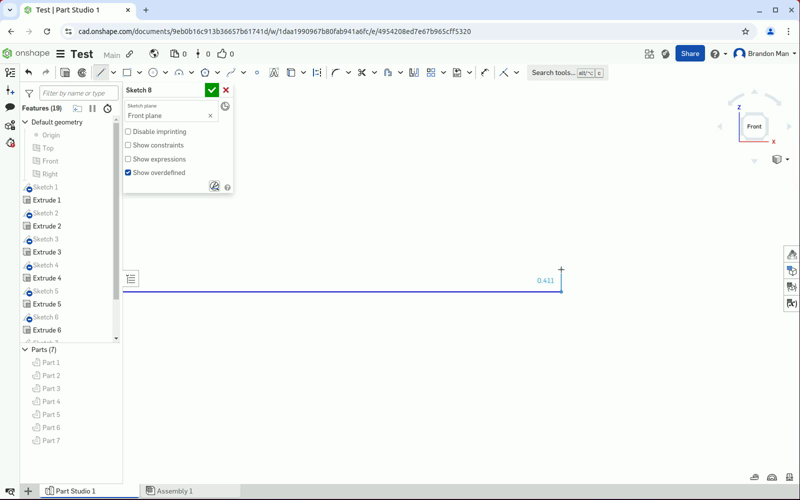
scroll(-6)
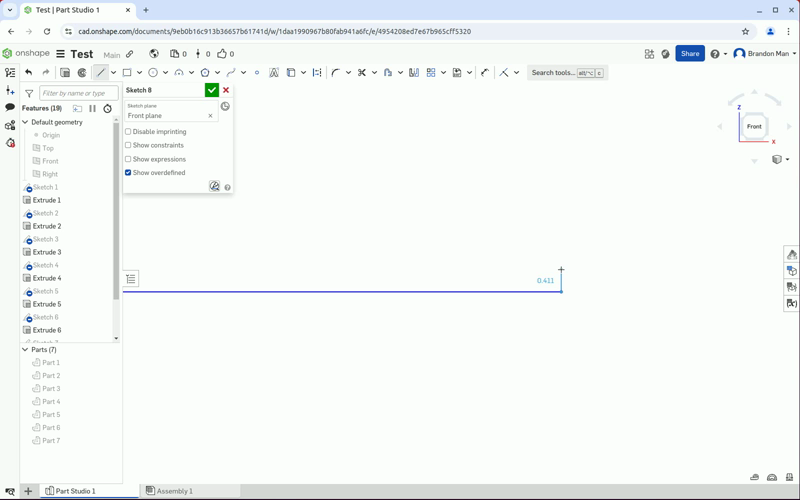
scroll(-6)
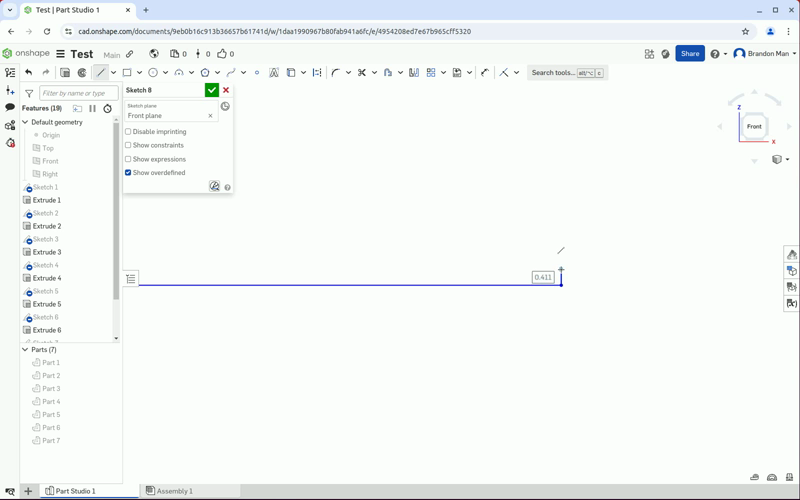
scroll(-6)
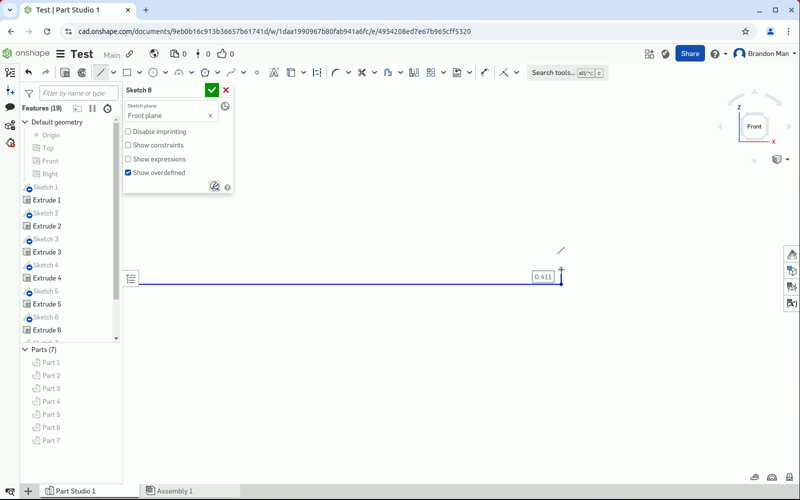
scroll(-6)
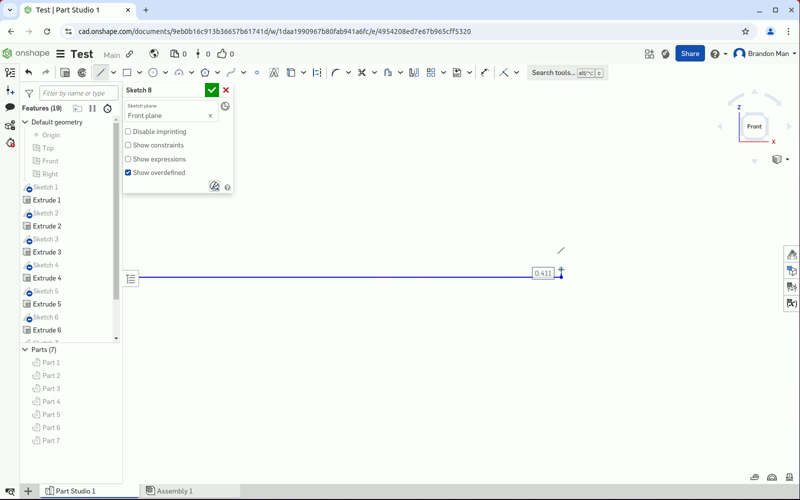
scroll(-6)
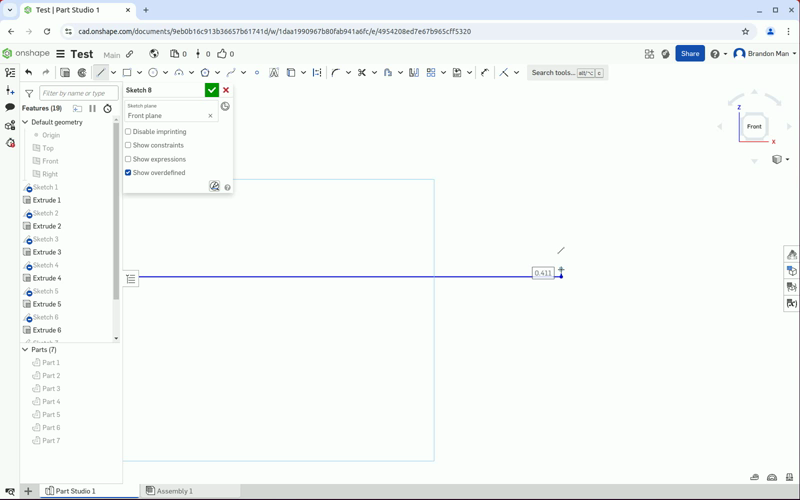
scroll(-6)
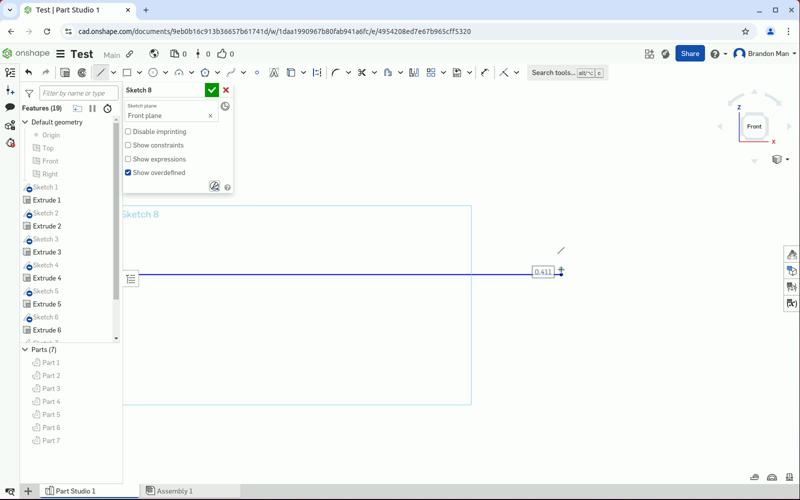
scroll(-6)
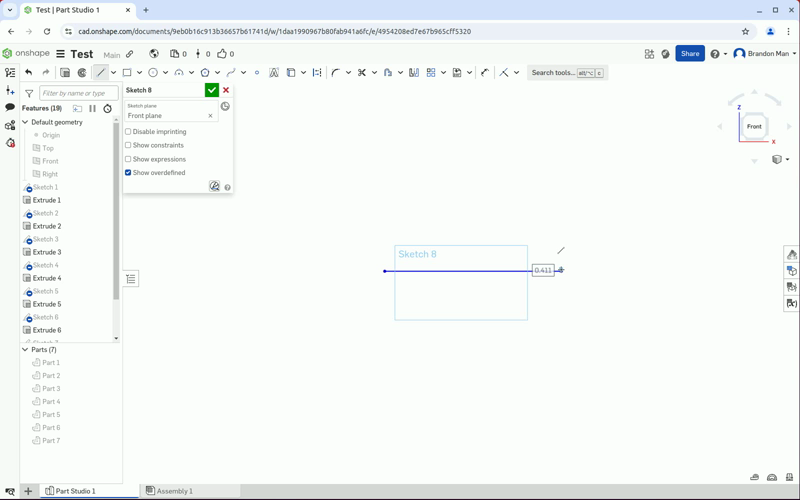
key_up(shift)
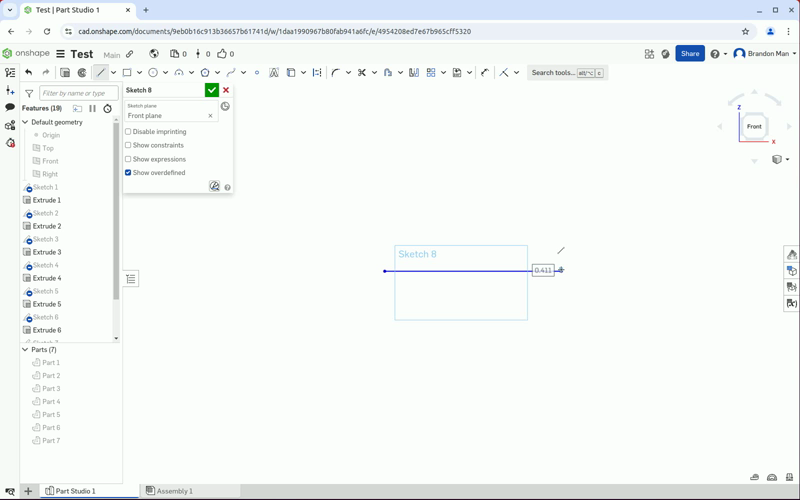
key_down(shift)
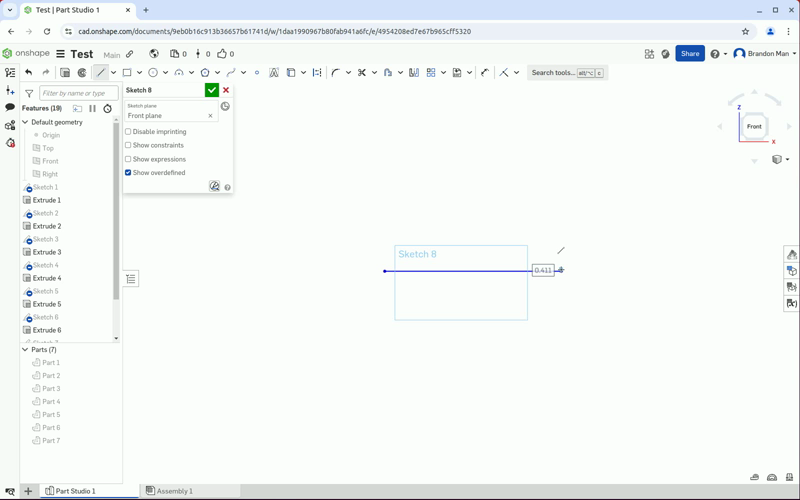
mouse_move(384, 269)
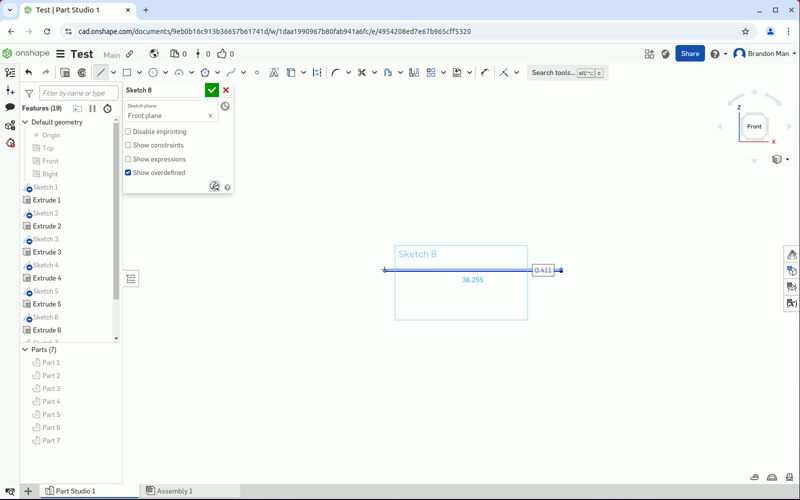
scroll(6)
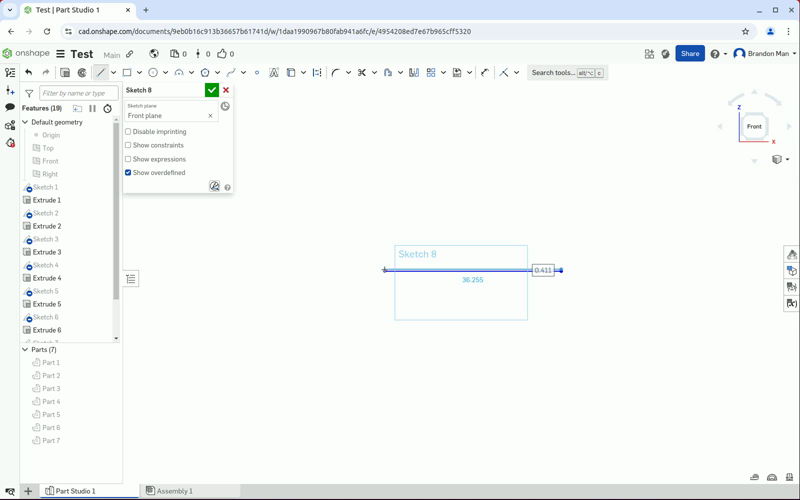
scroll(6)
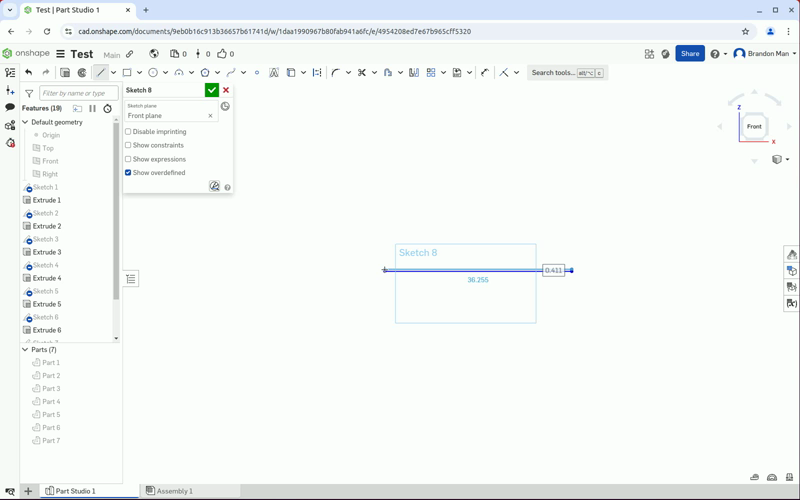
scroll(6)
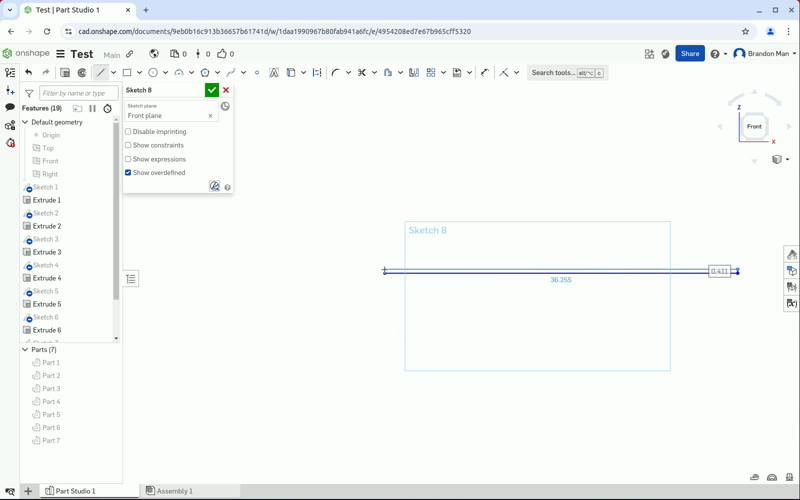
scroll(6)
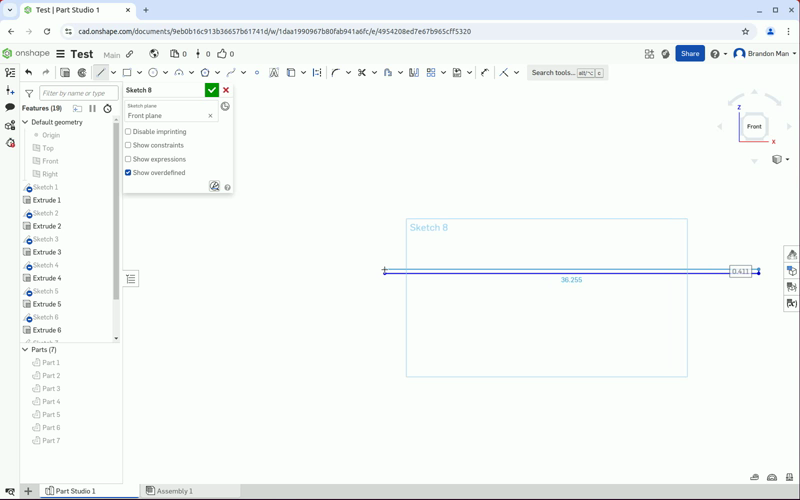
scroll(6)
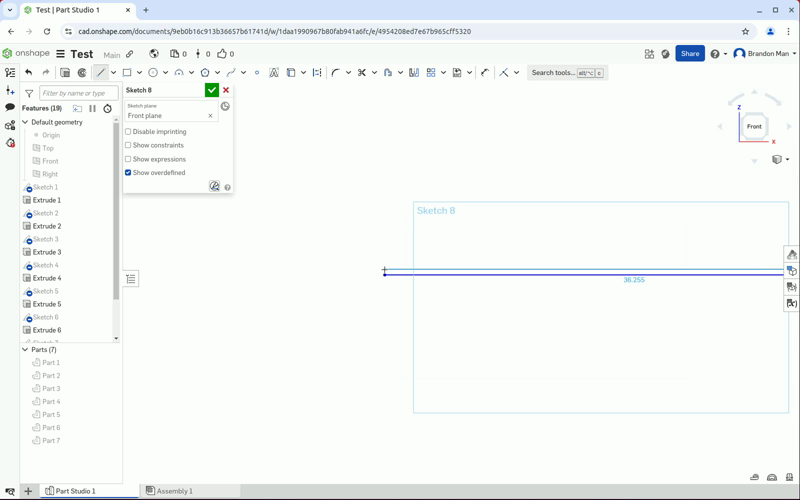
scroll(6)
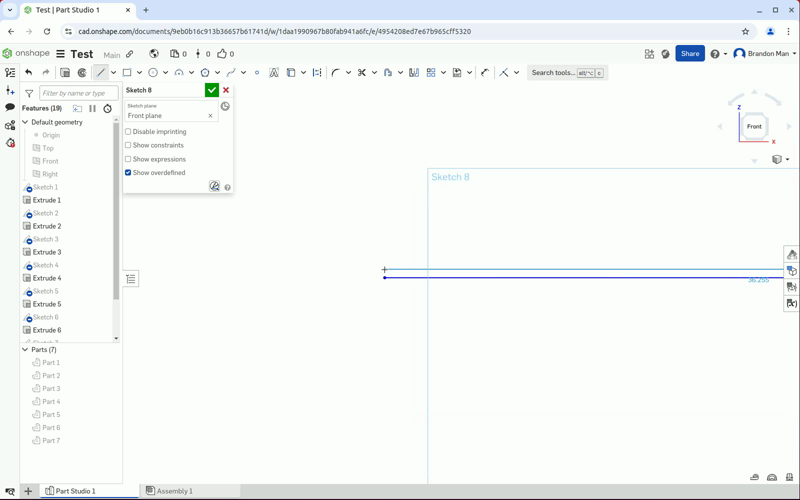
scroll(6)
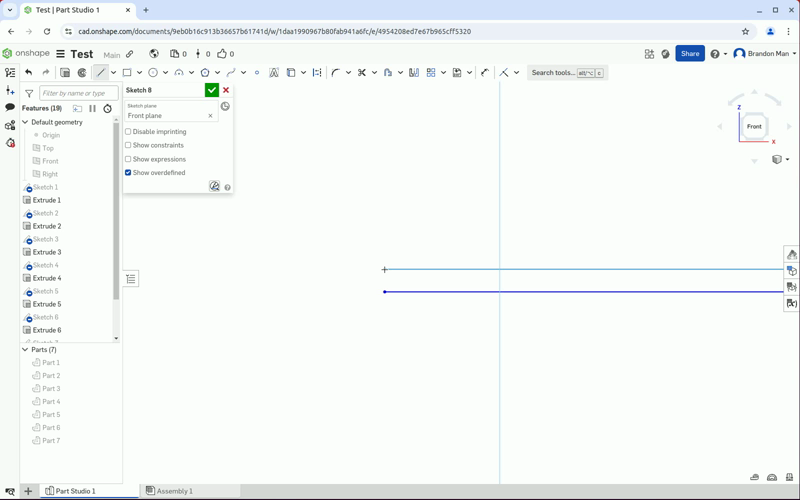
click(384, 269)
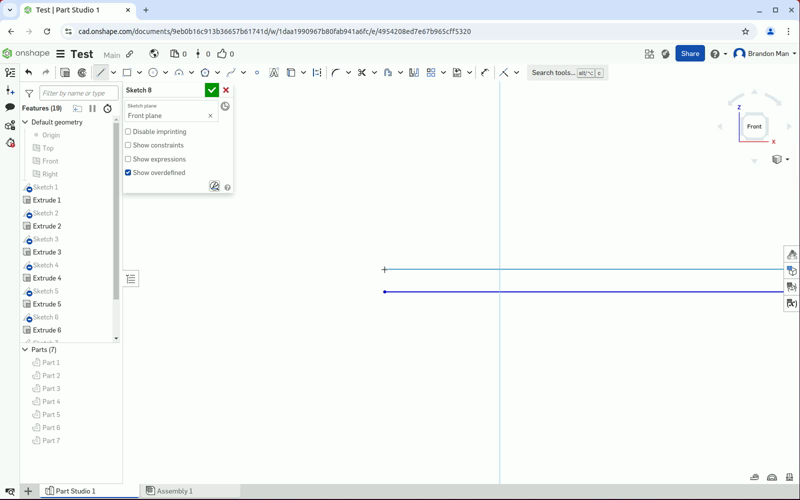
scroll(-6)
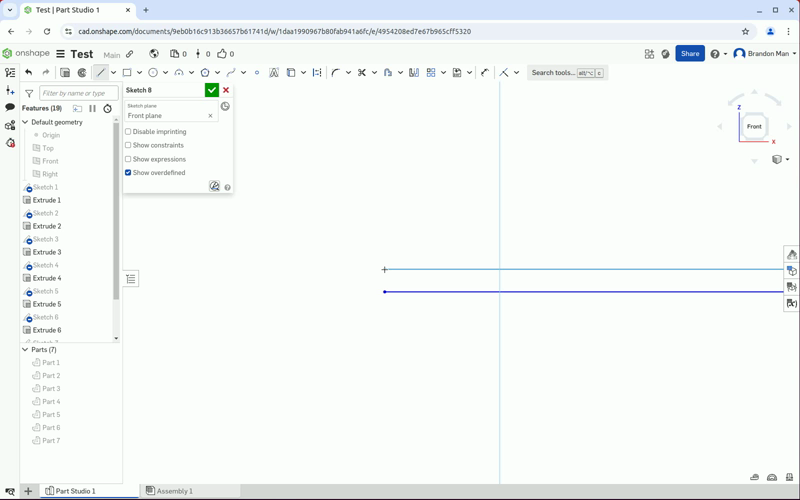
scroll(-6)
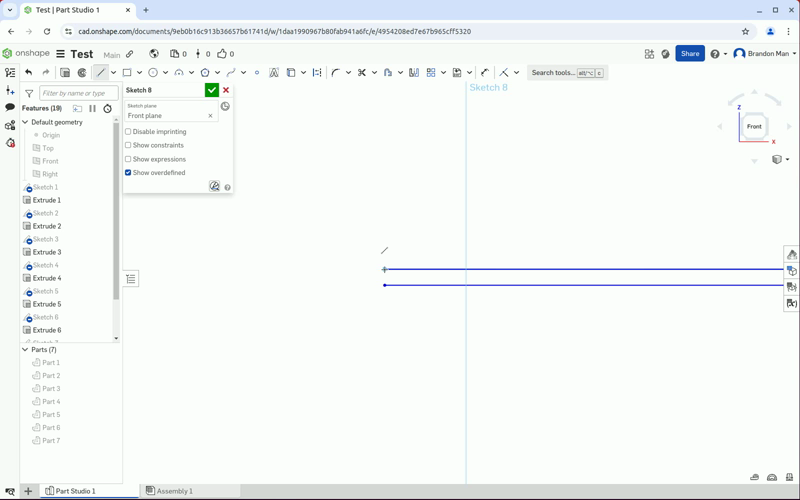
scroll(-6)
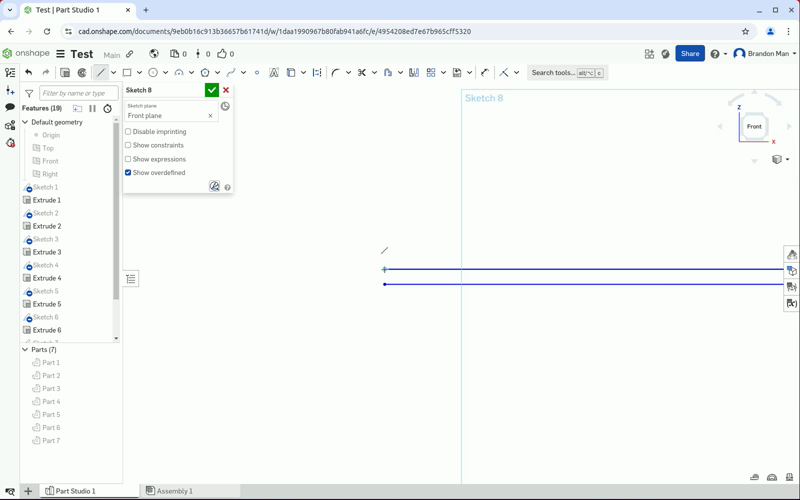
scroll(-6)
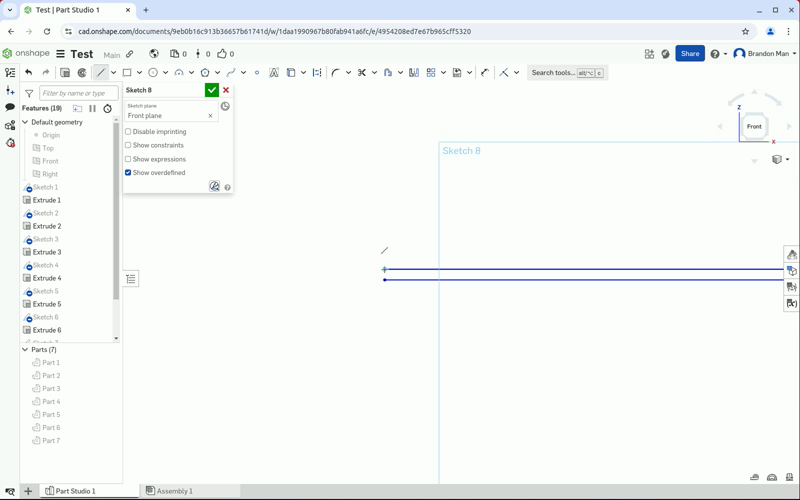
scroll(-6)
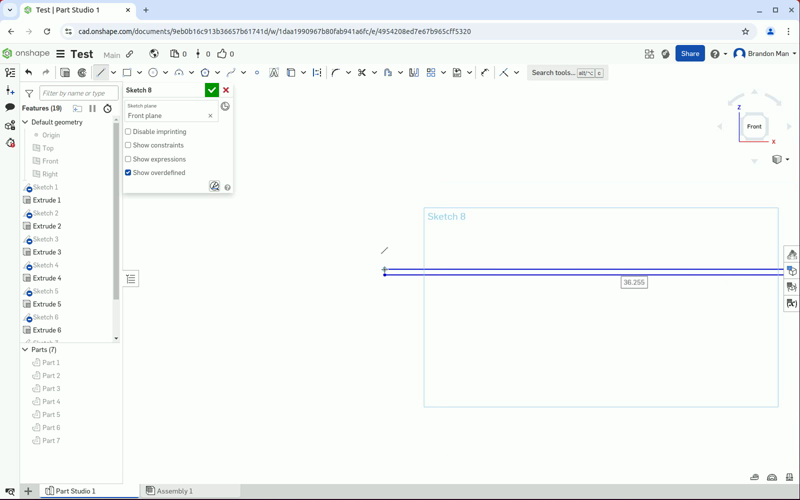
scroll(-6)
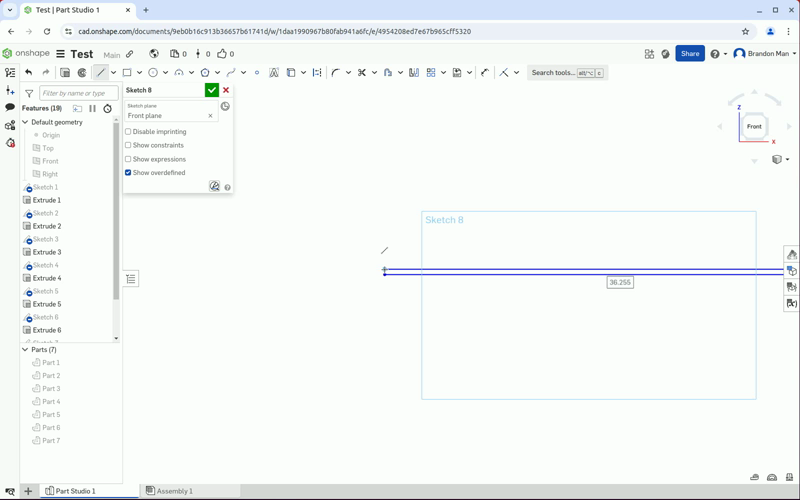
scroll(-6)
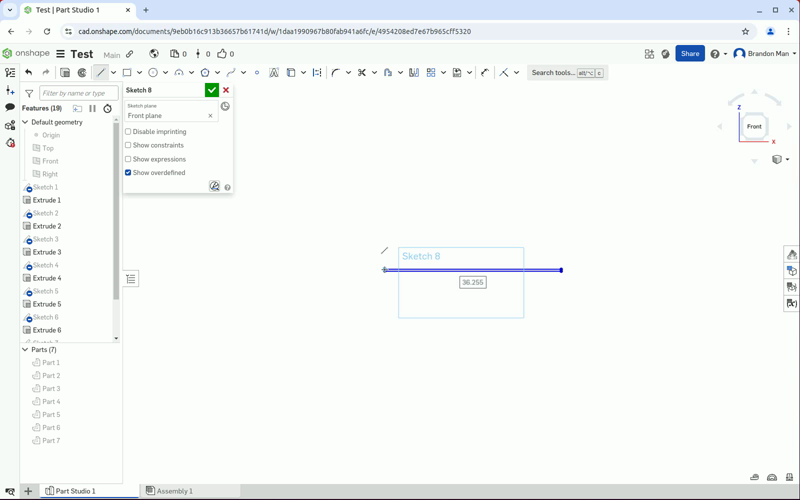
key_up(shift)
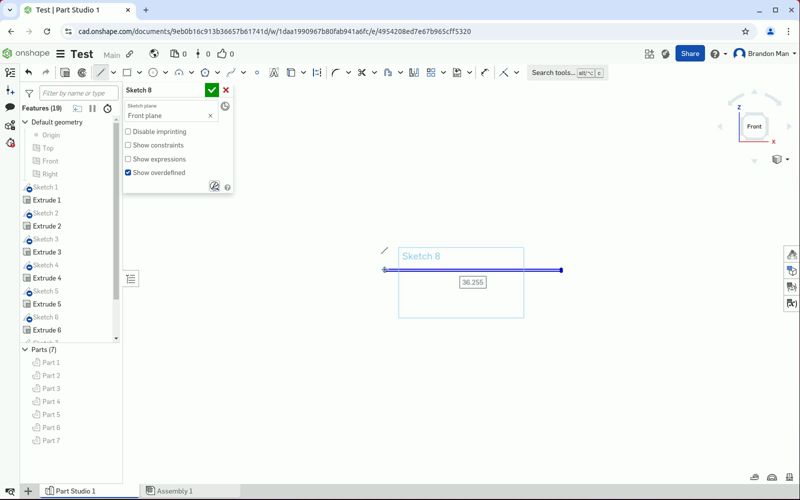
mouse_move(414, 269)
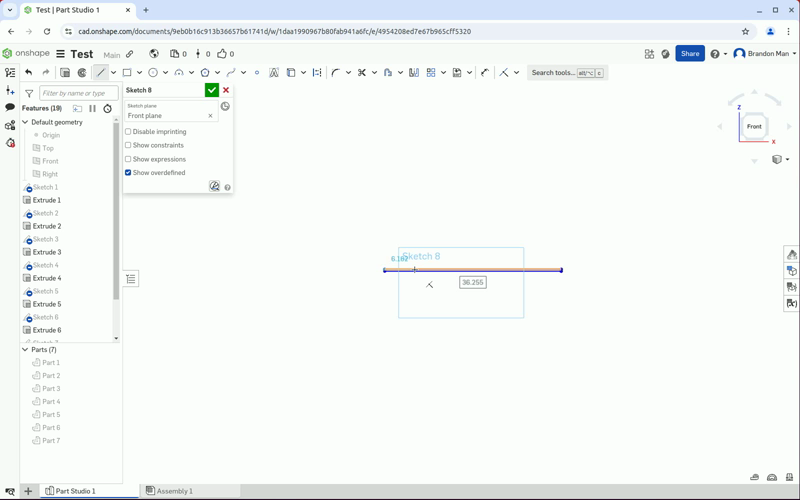
key_down(shift)
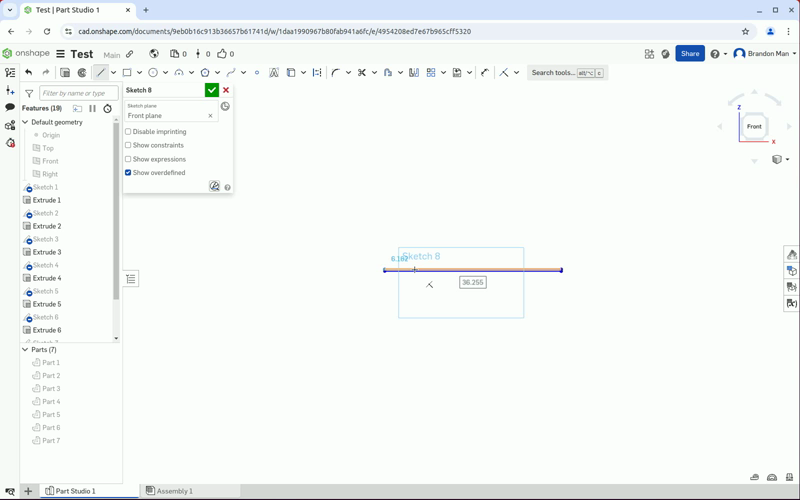
mouse_move(384, 271)
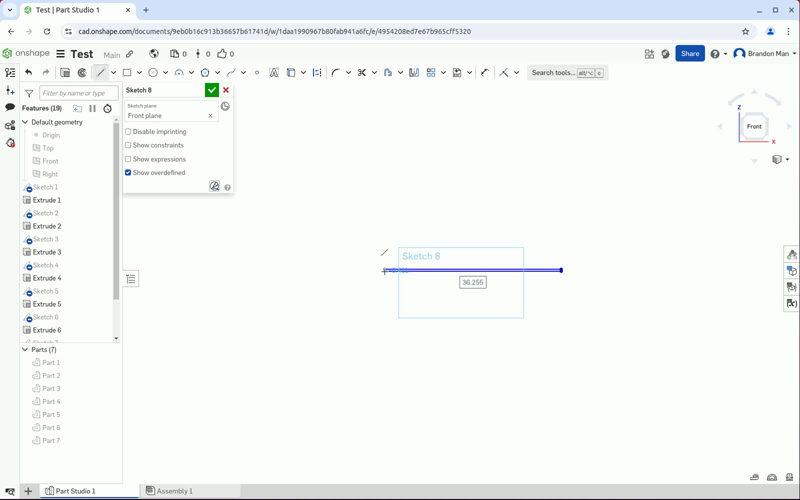
scroll(6)
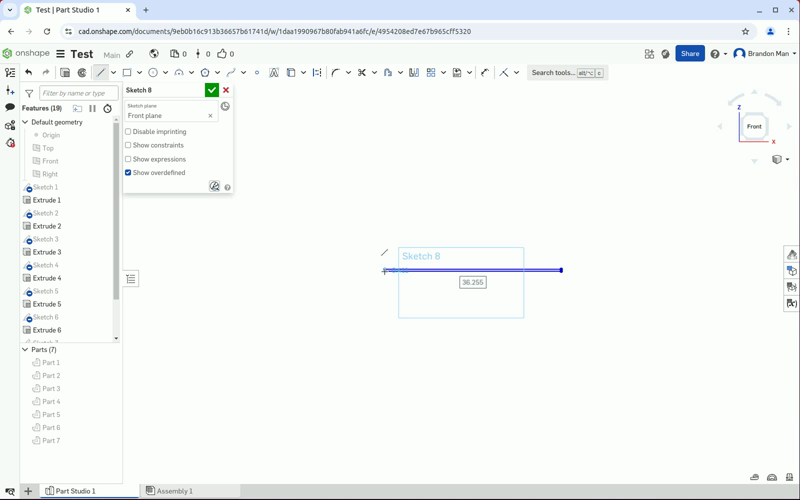
scroll(6)
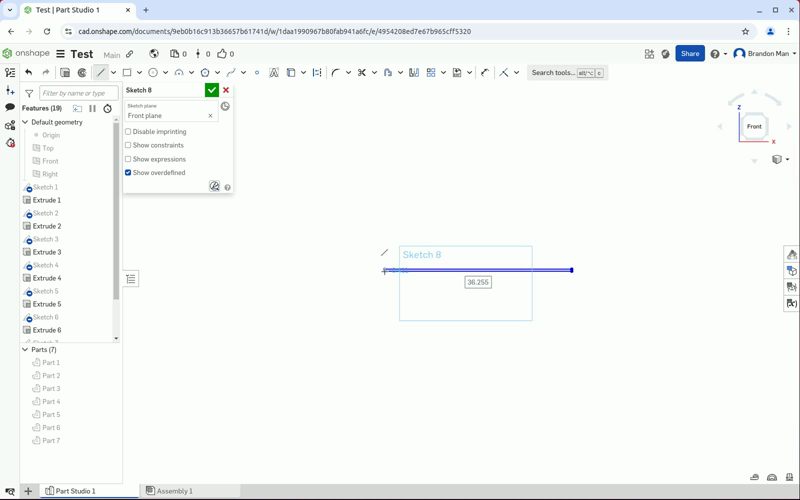
scroll(6)
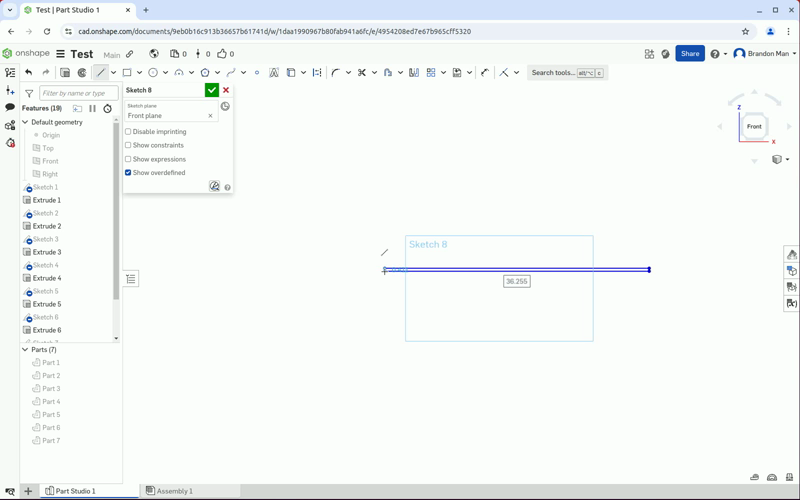
scroll(6)
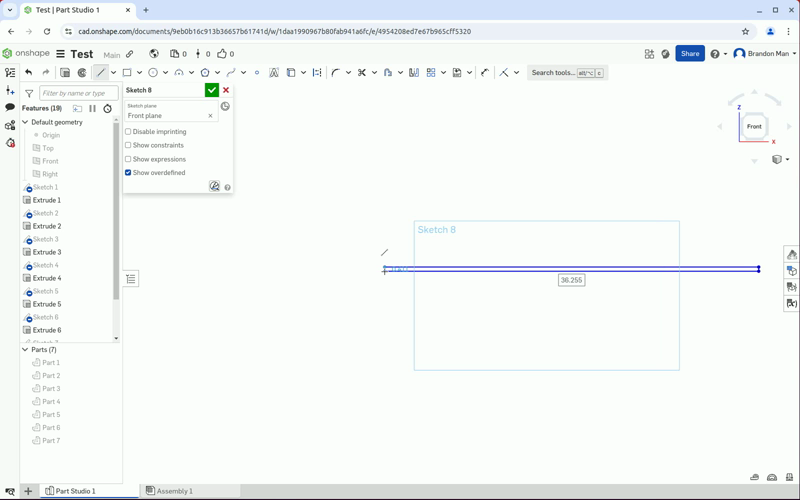
scroll(6)
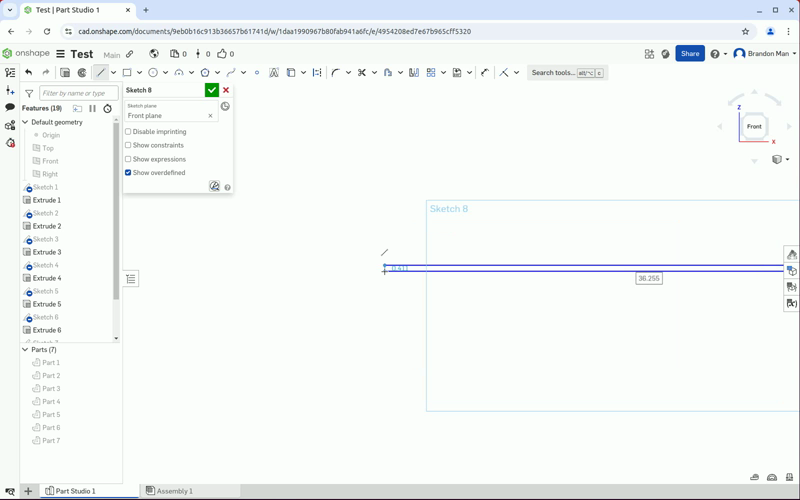
scroll(6)
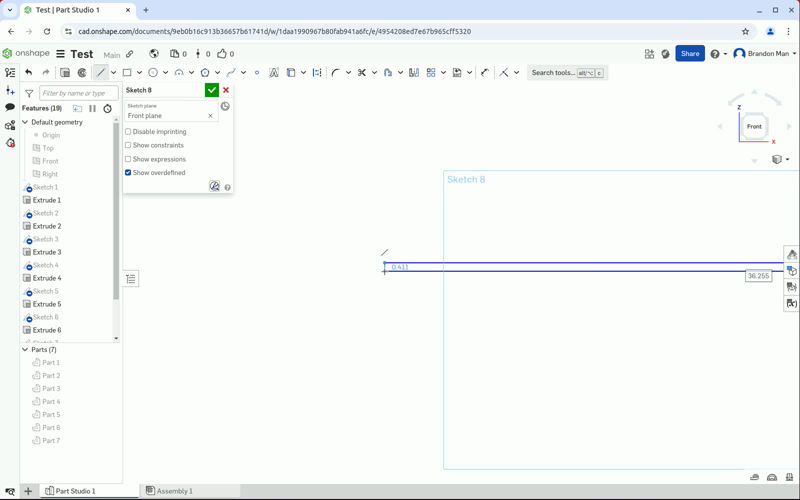
scroll(6)
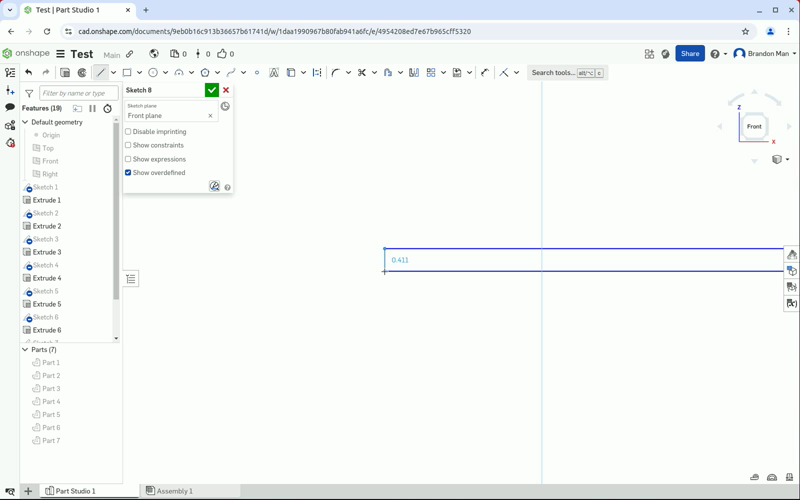
key_up(shift)
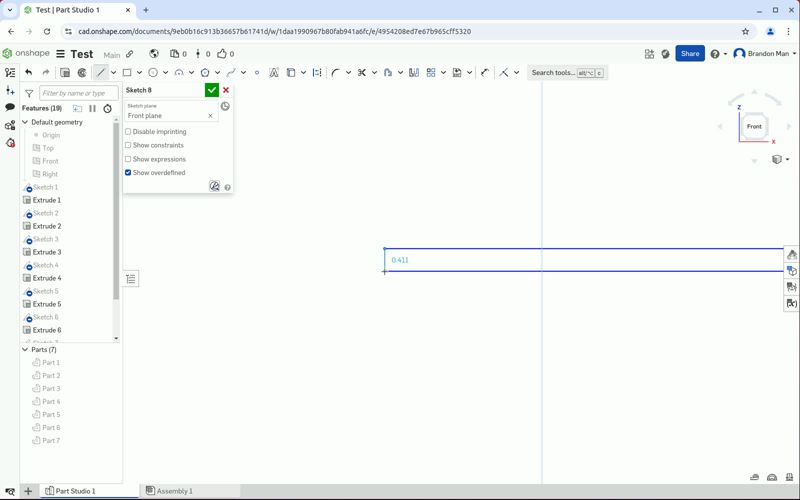
click(384, 271)
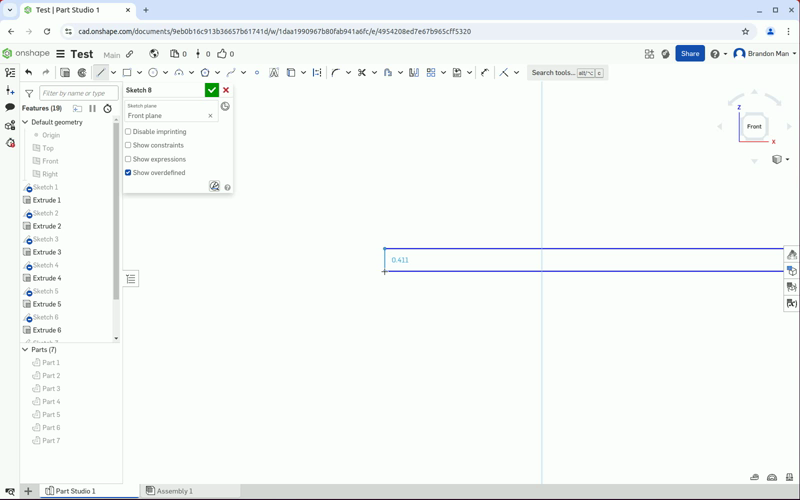
scroll(-6)
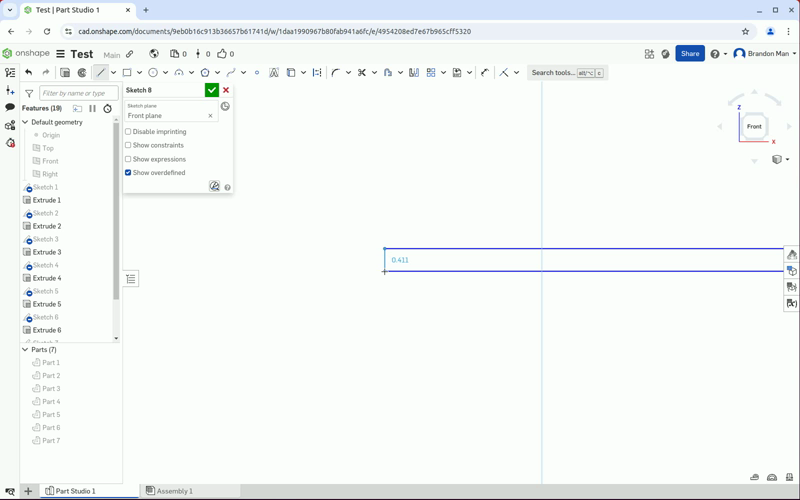
scroll(-6)
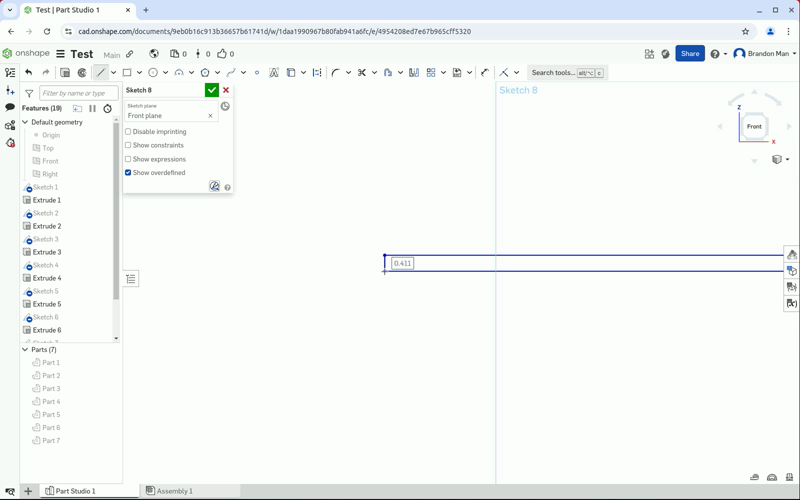
scroll(-6)
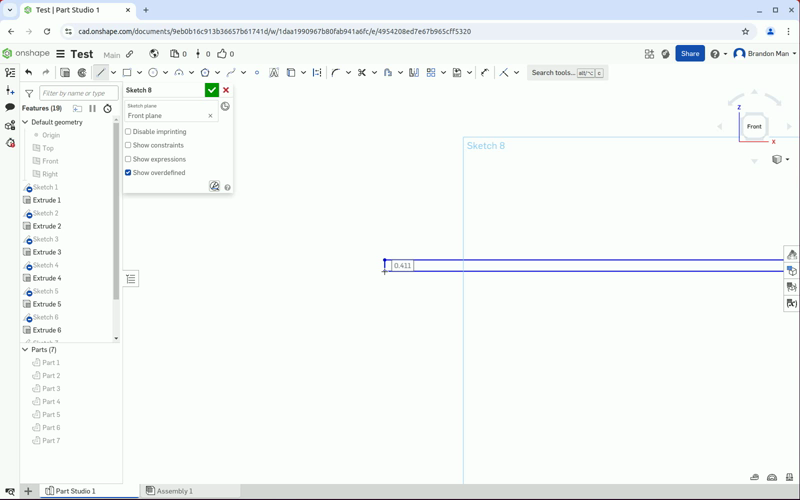
scroll(-6)
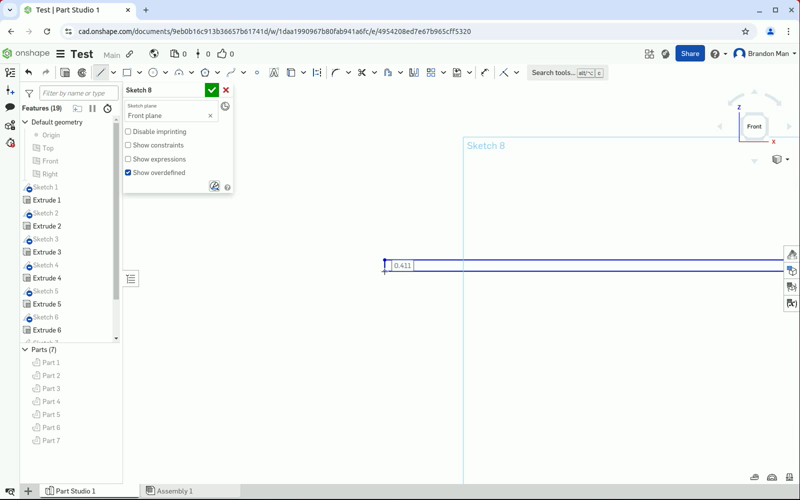
scroll(-6)
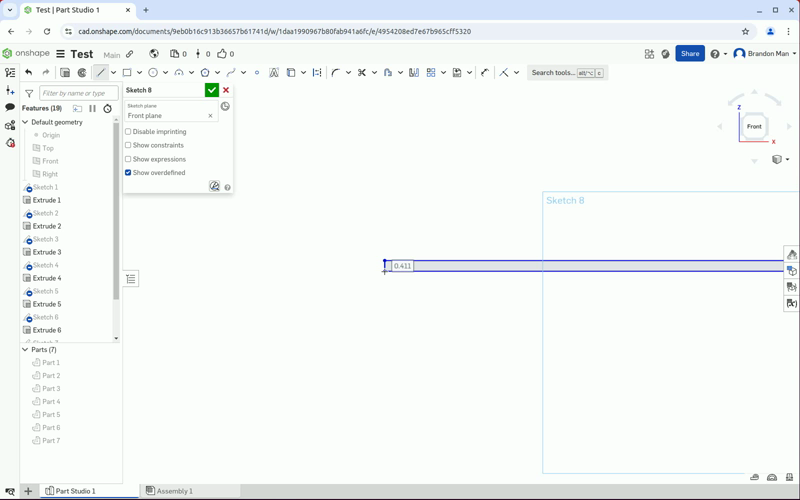
scroll(-6)
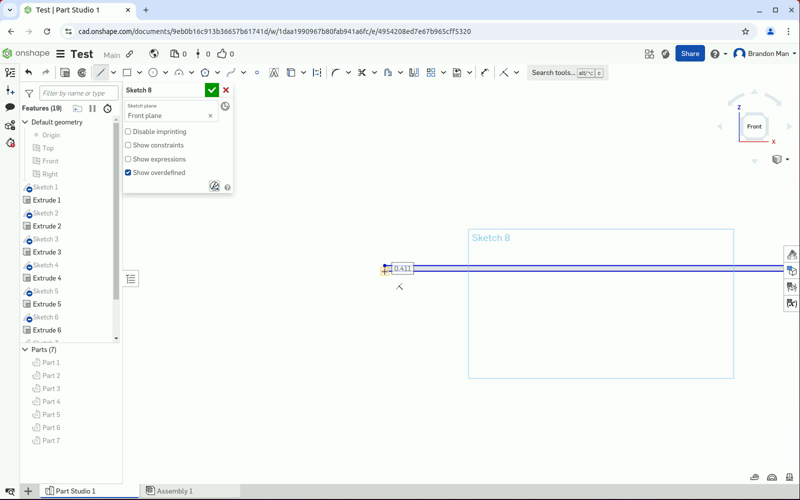
scroll(-6)
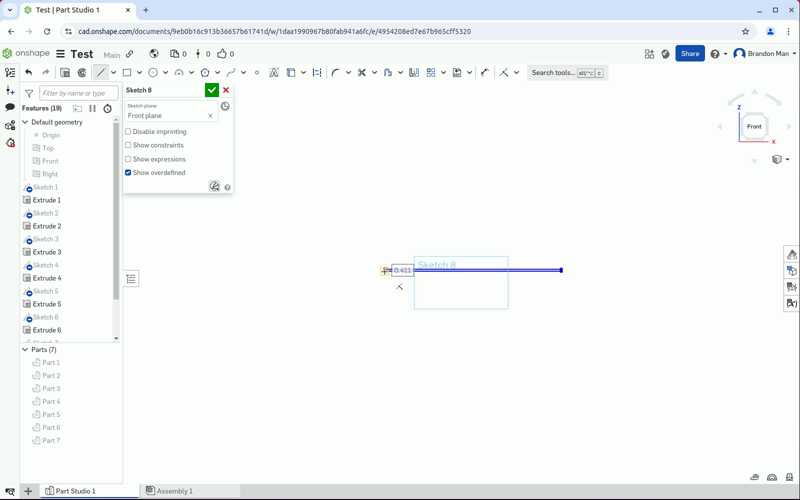
key(esc)
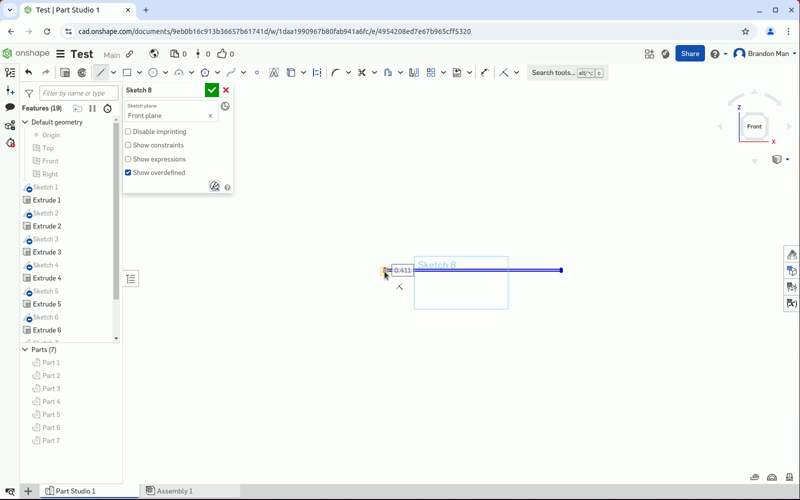
mouse_move(444, 270)
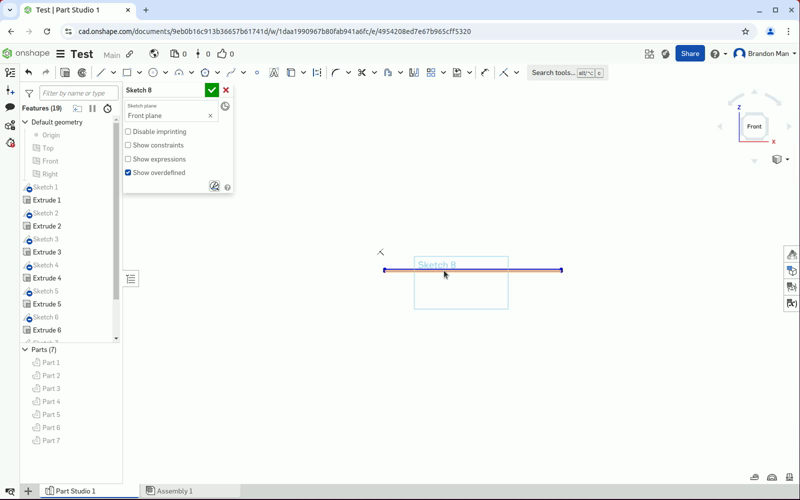
scroll(6)
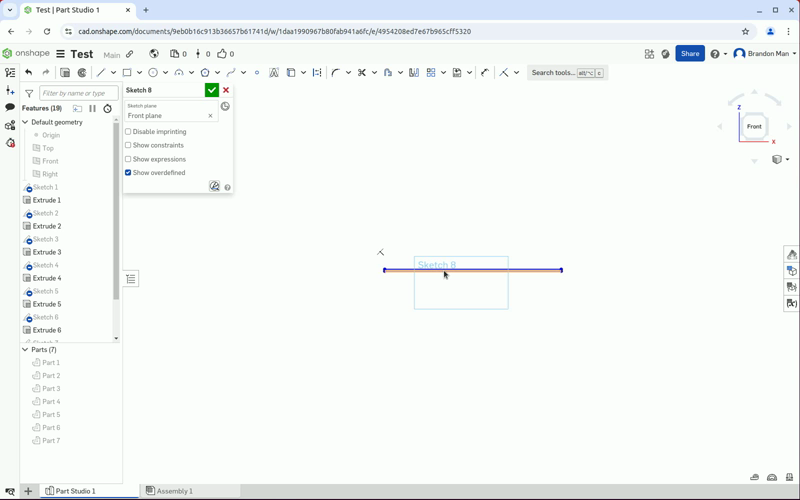
scroll(6)
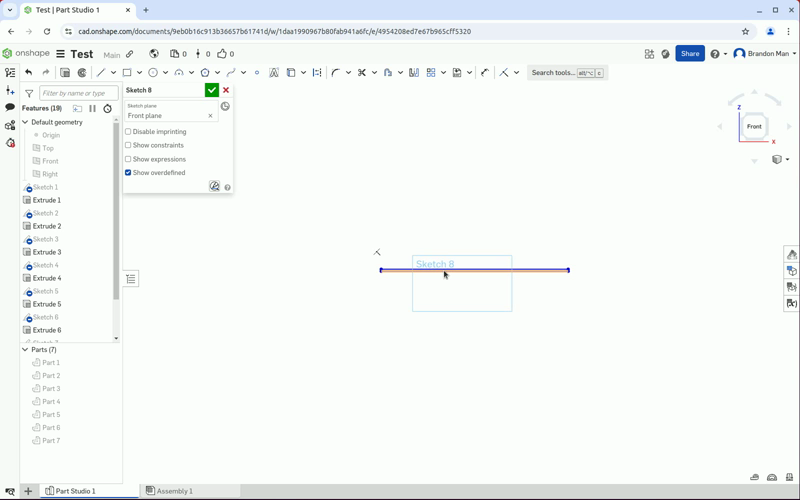
scroll(6)
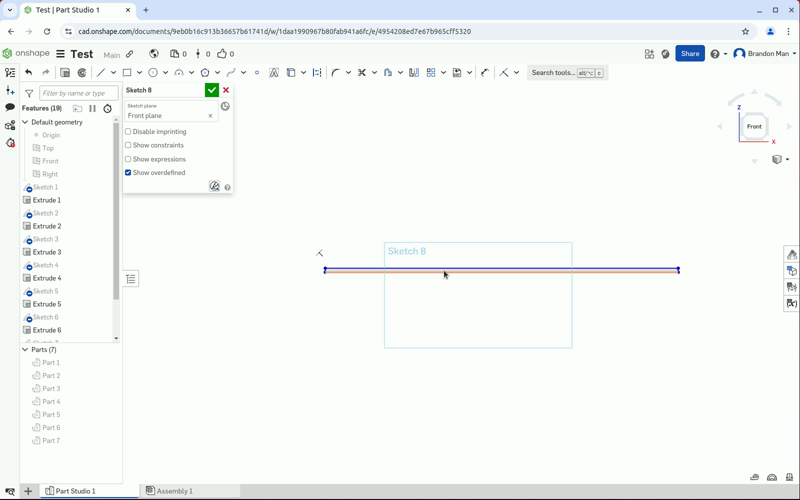
scroll(6)
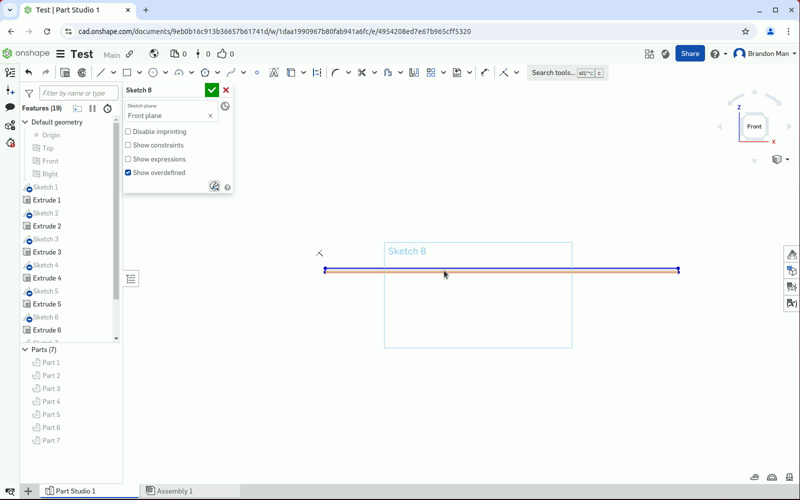
scroll(6)
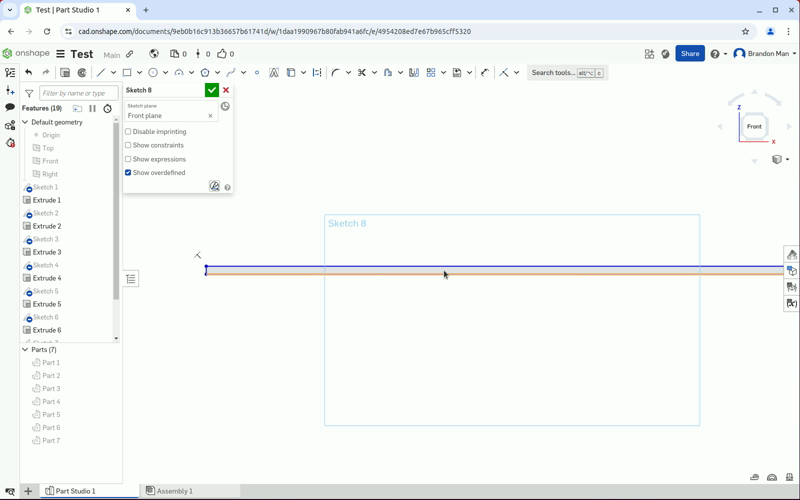
scroll(6)
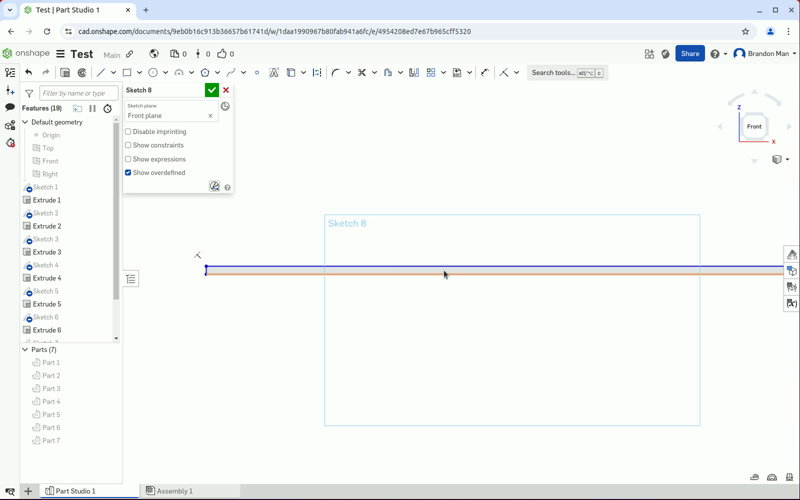
scroll(6)
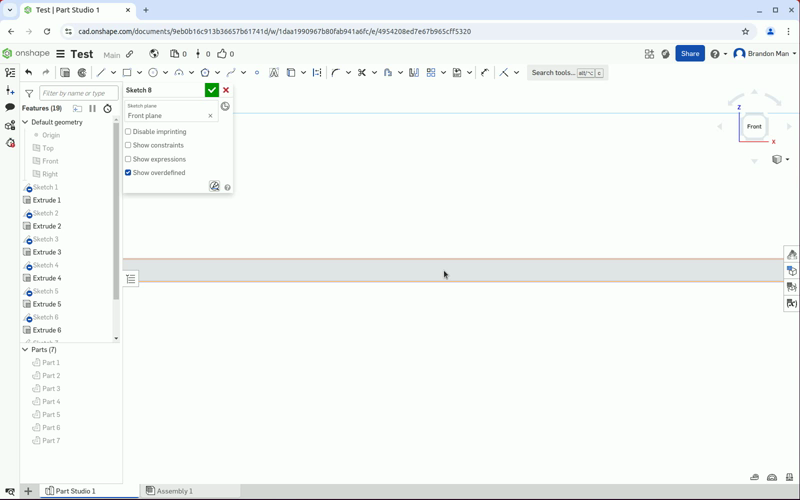
click(444, 270)
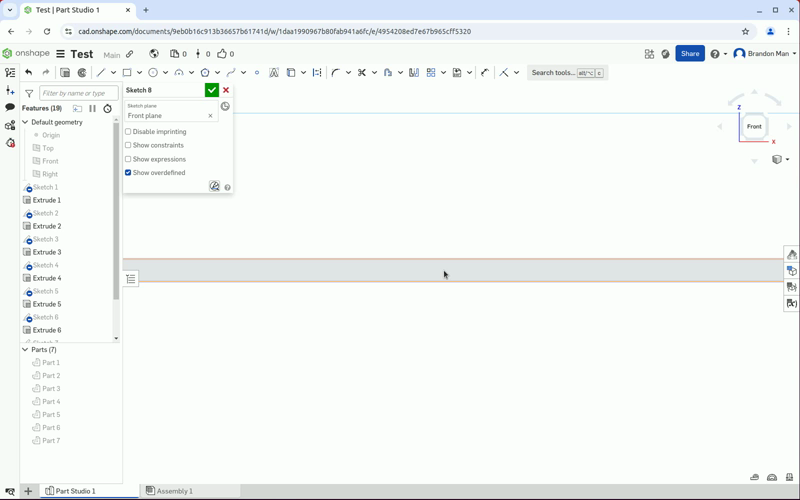
scroll(-6)
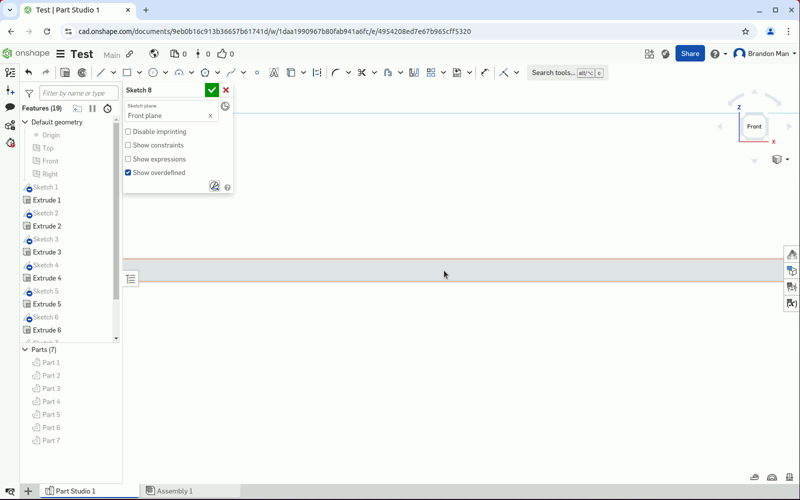
scroll(-6)
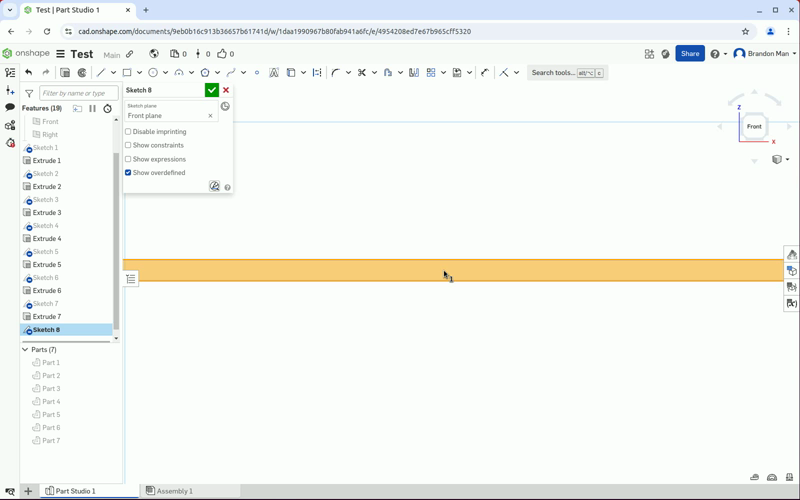
scroll(-6)
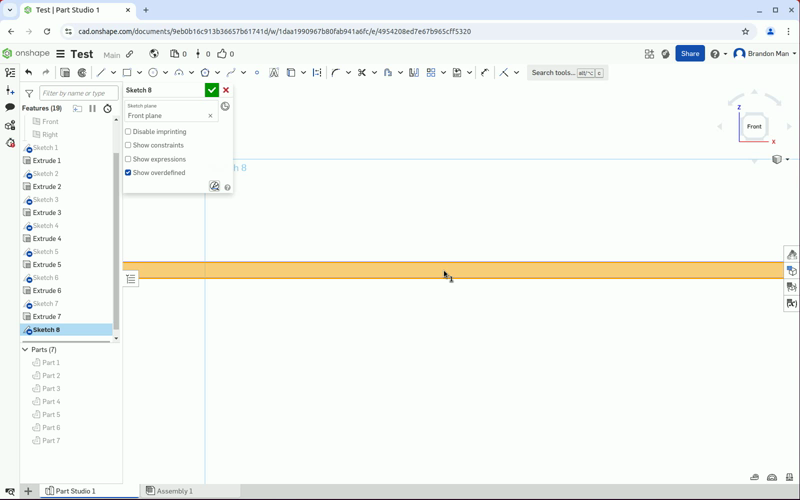
scroll(-6)
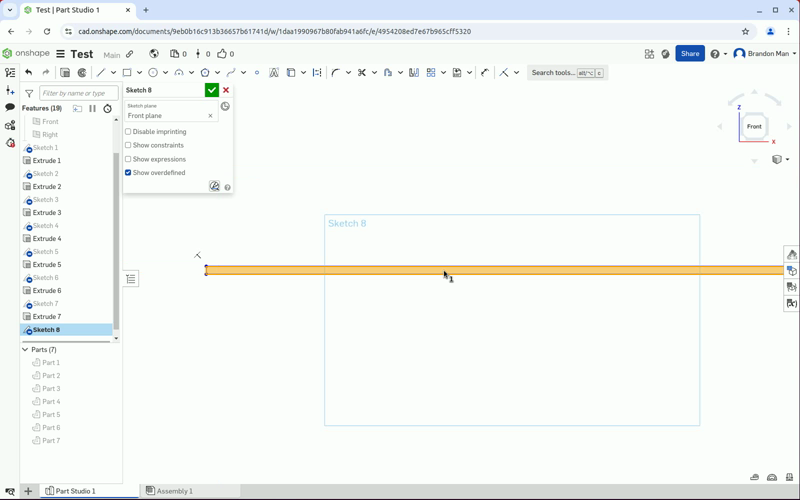
scroll(-6)
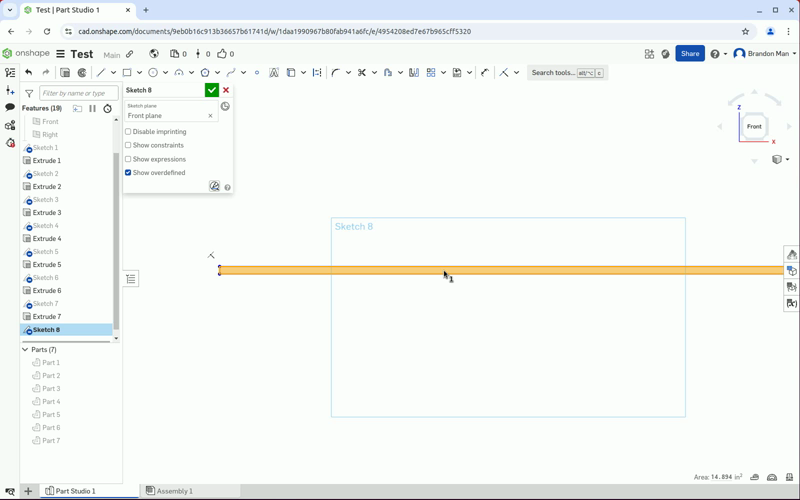
scroll(-6)
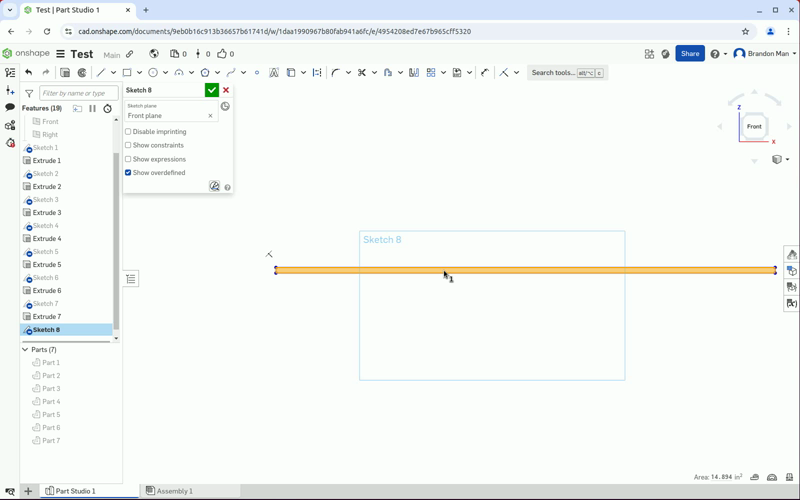
scroll(-6)
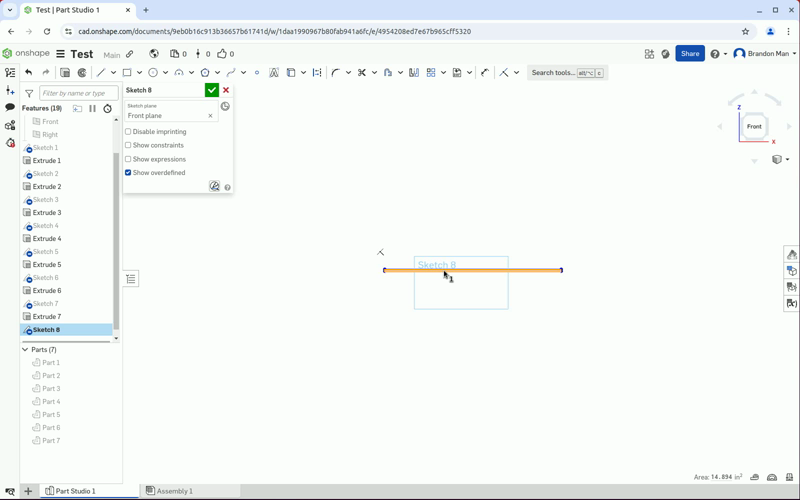
mouse_move(73, 352)
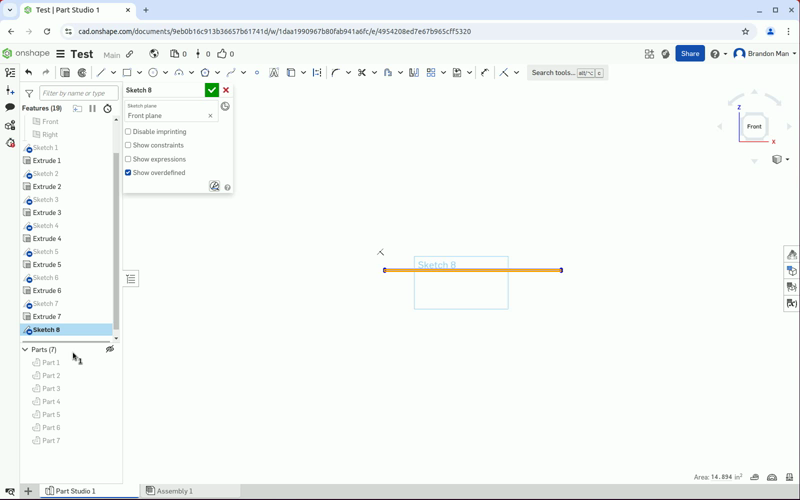
key(shift+y)
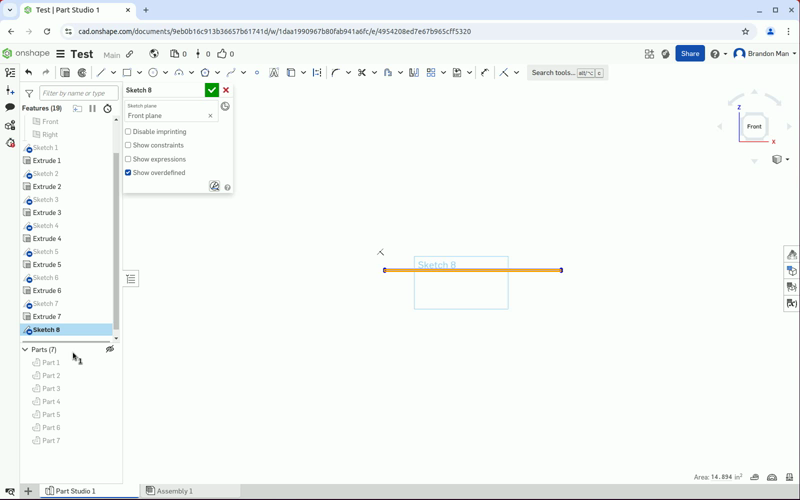
key(shift+e)
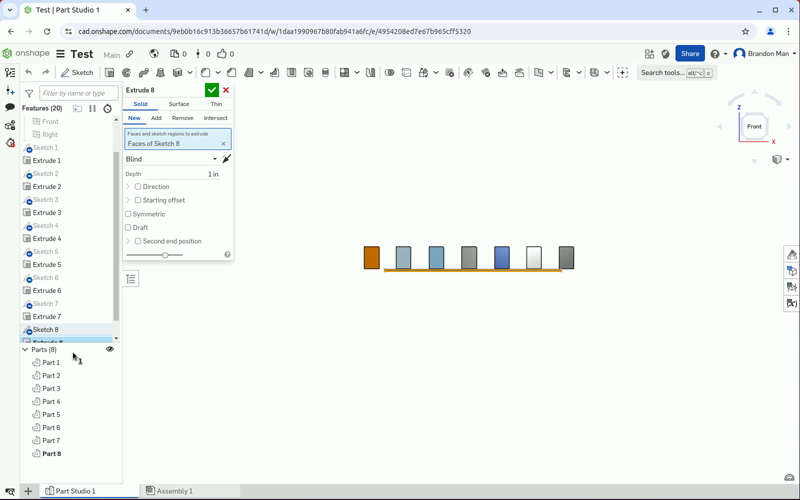
mouse_move(143, 106)
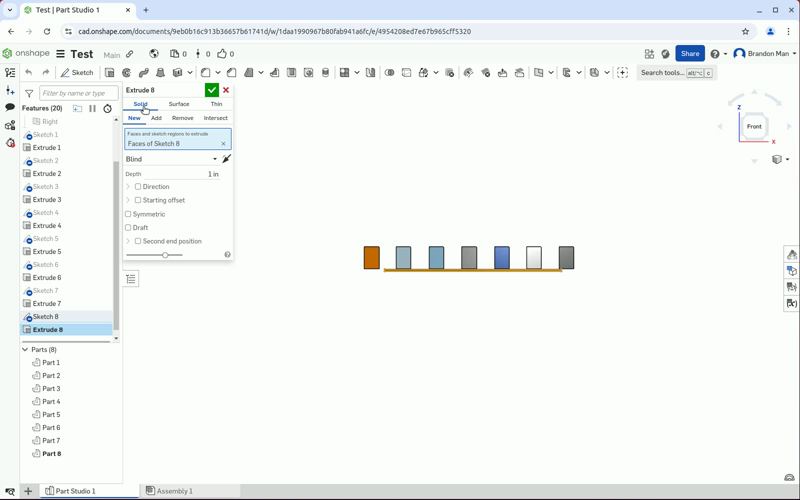
click(143, 106)
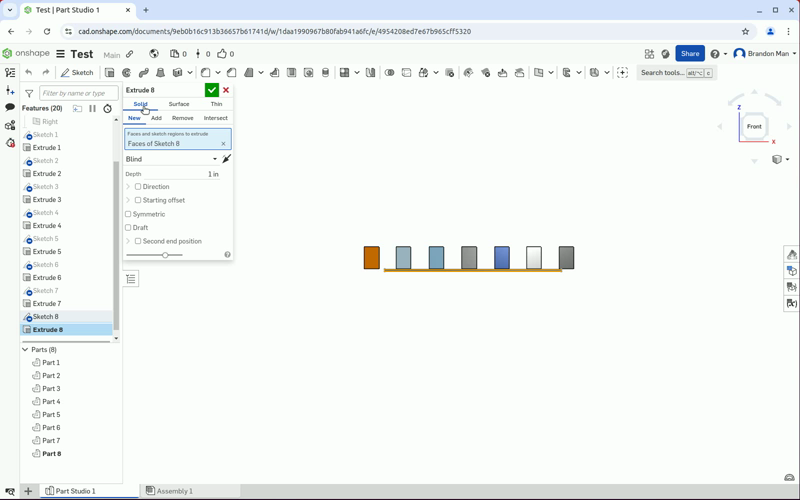
mouse_move(137, 120)
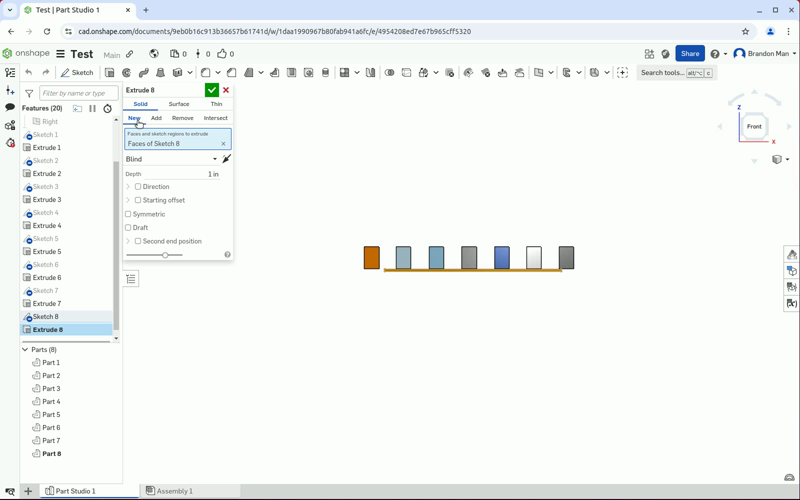
click(137, 120)
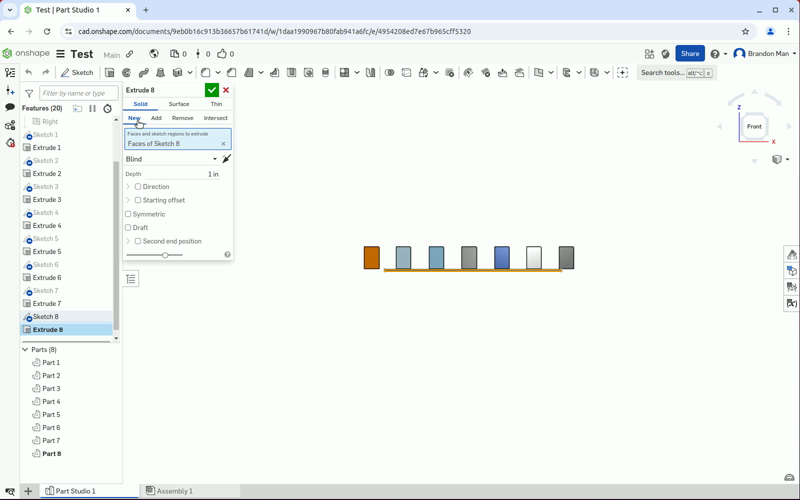
key(tab, 4)
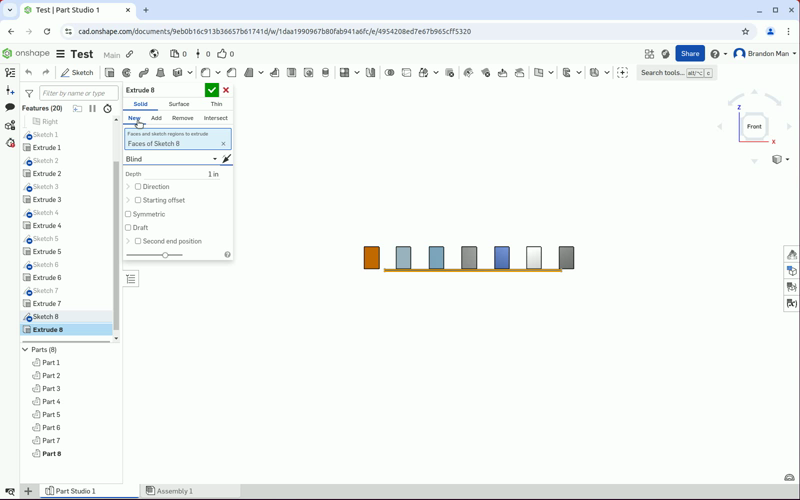
text(11.072)
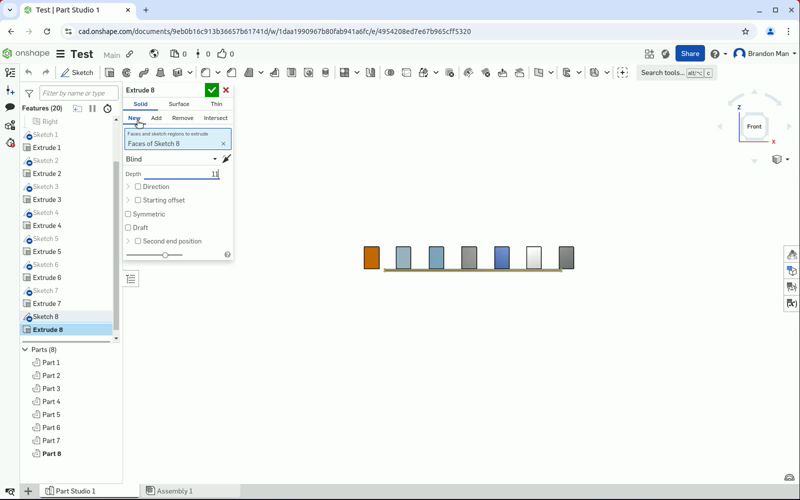
key(tab, 3)
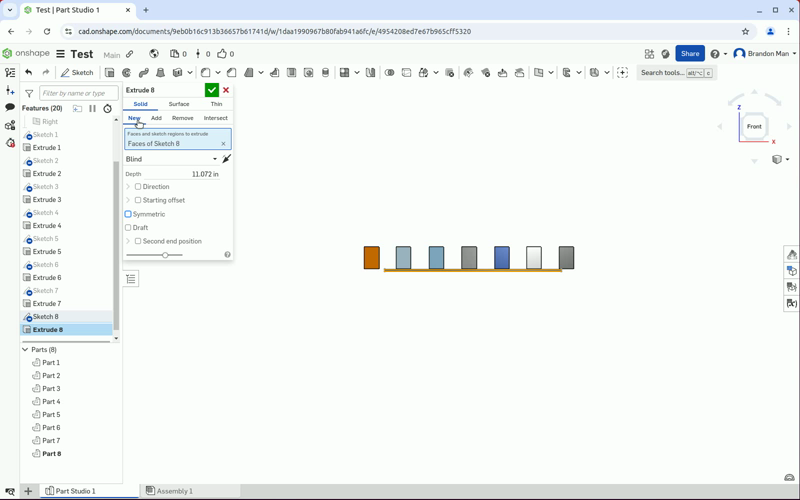
key(space)
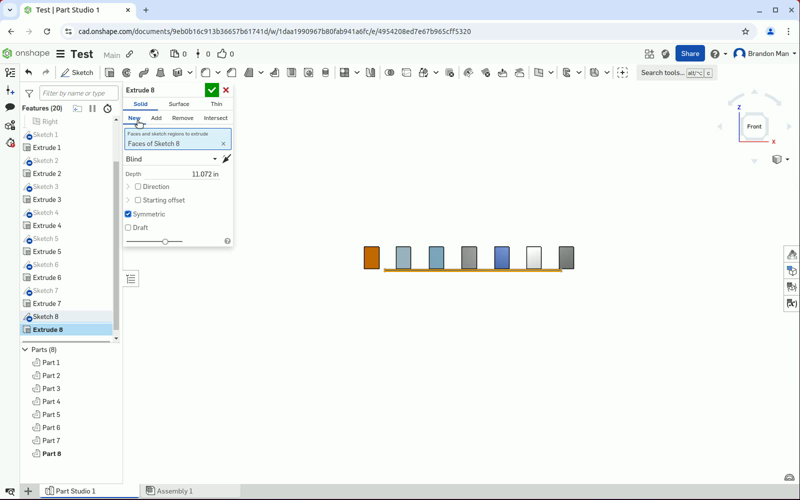
key(enter)
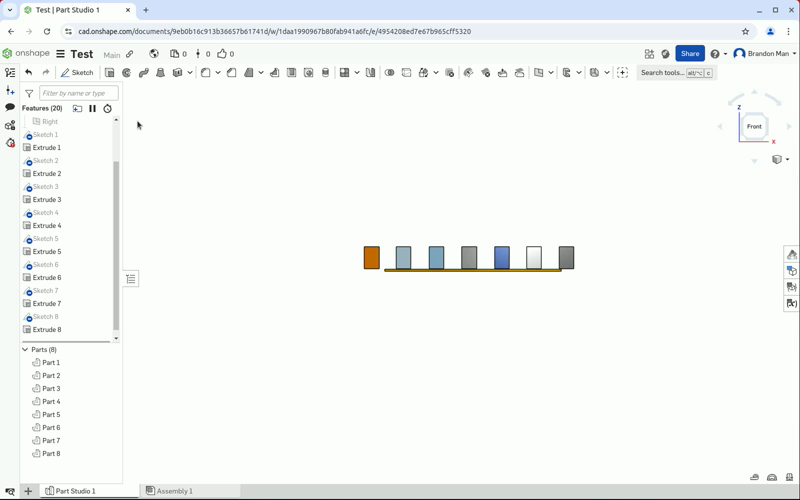
key(shift+h)
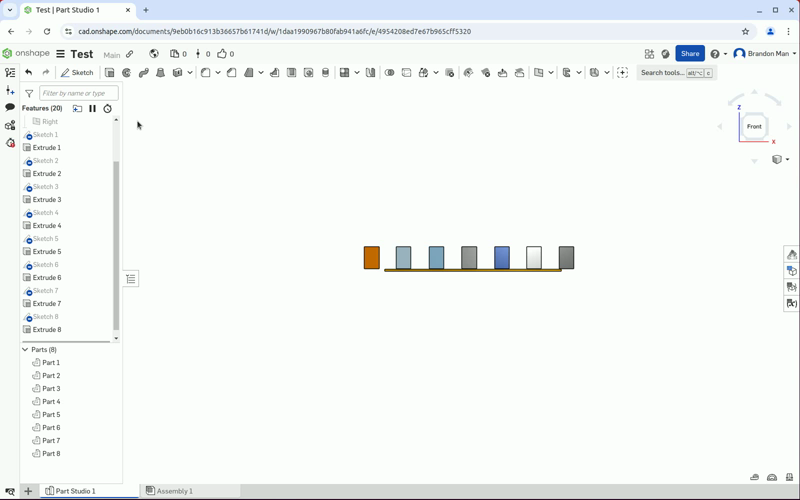
key(shift+h)
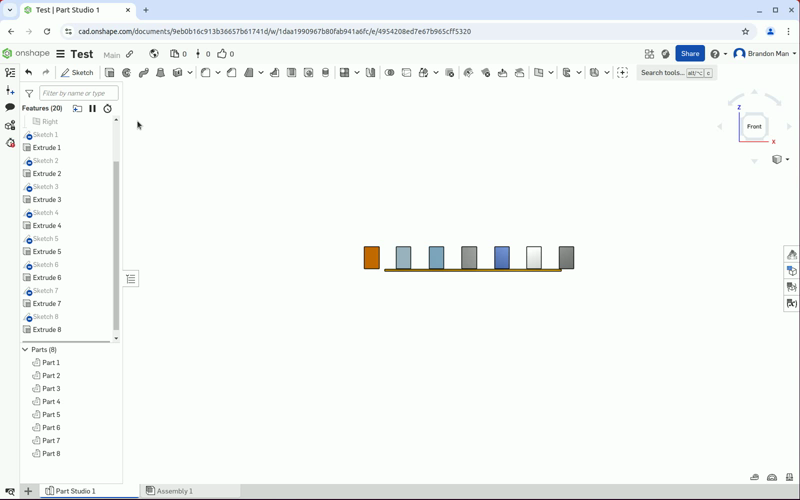
key(shift+7)
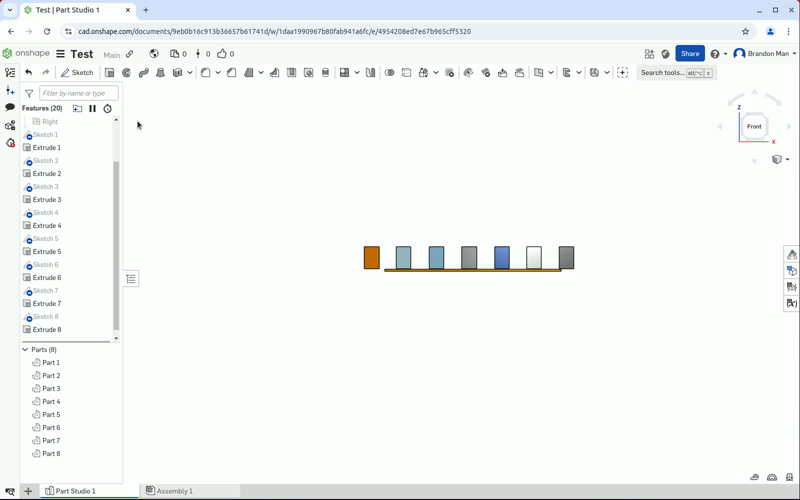
key(left, 2)
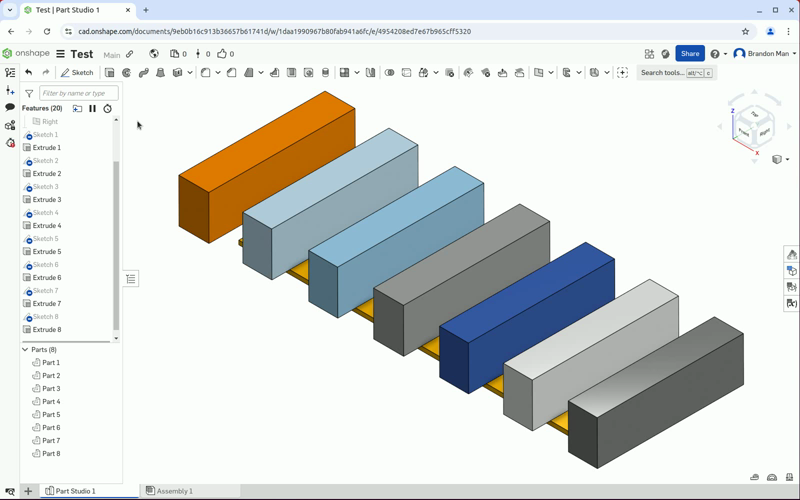
key(down, 2)
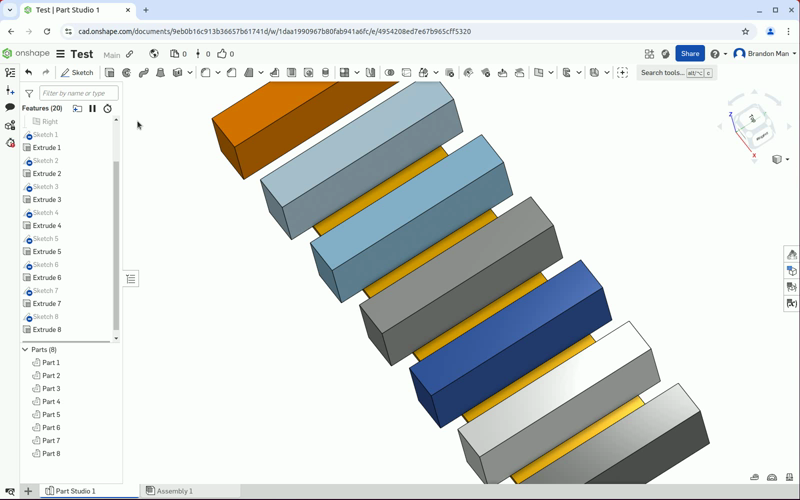
key(up, 2)
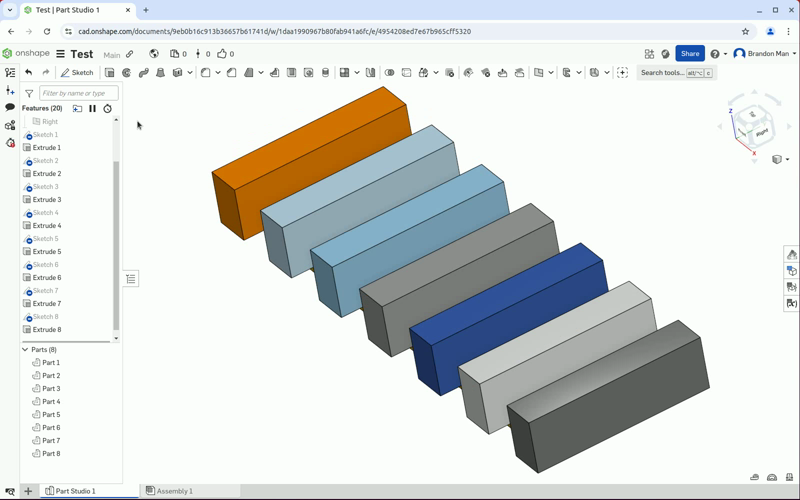
key(right, 2)
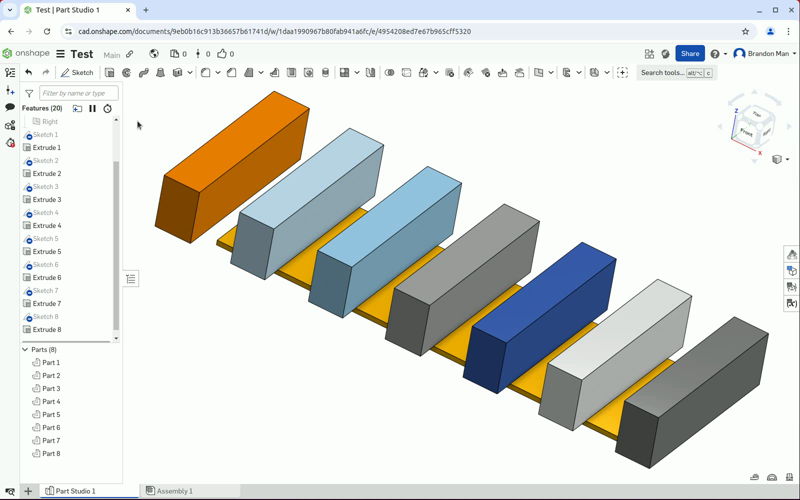
mouse_move(69, 137)
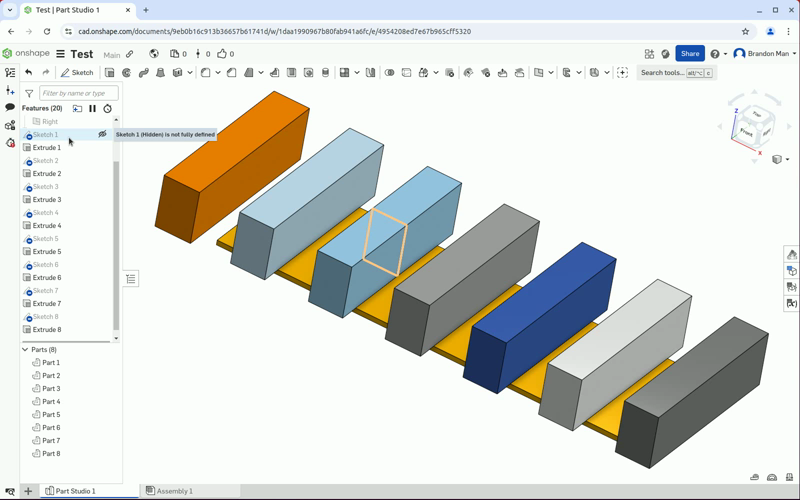
click(69, 137)